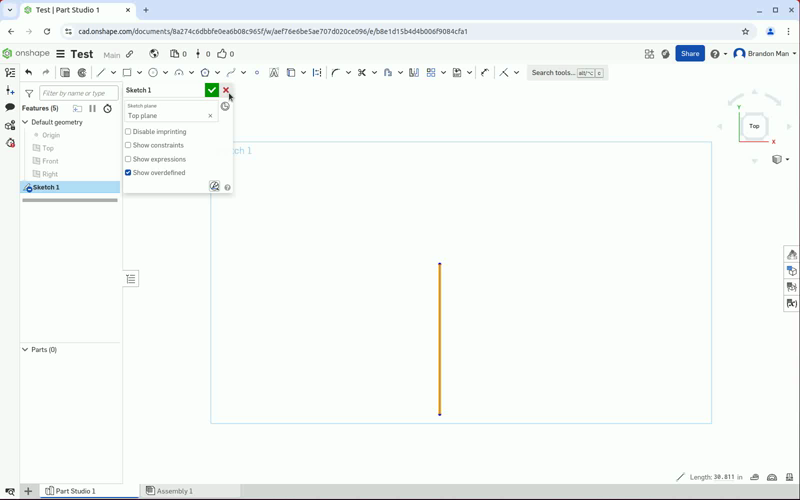
key(shift+h)
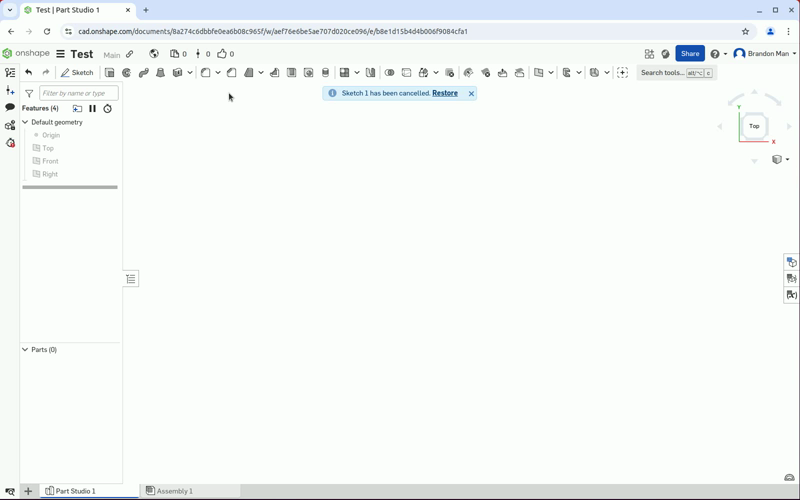
mouse_move(73, 352)
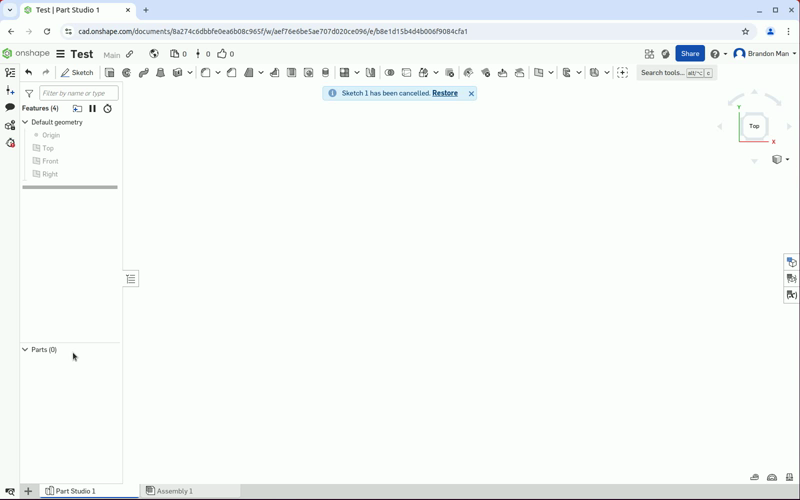
key(y)
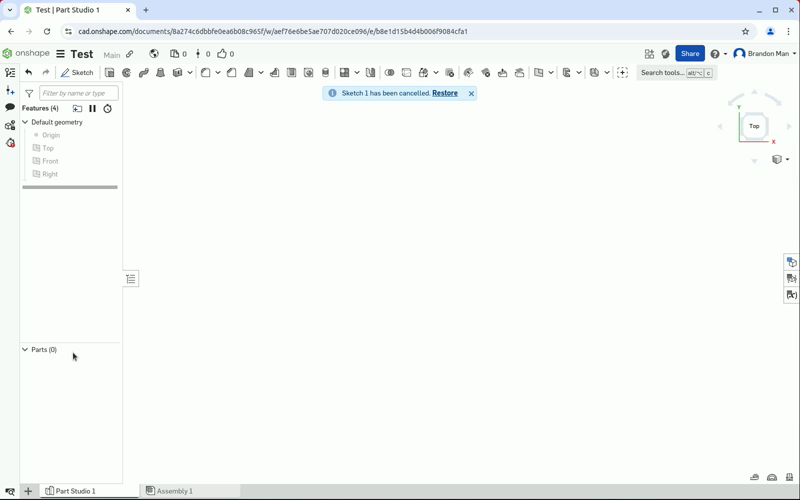
key(shift+p)
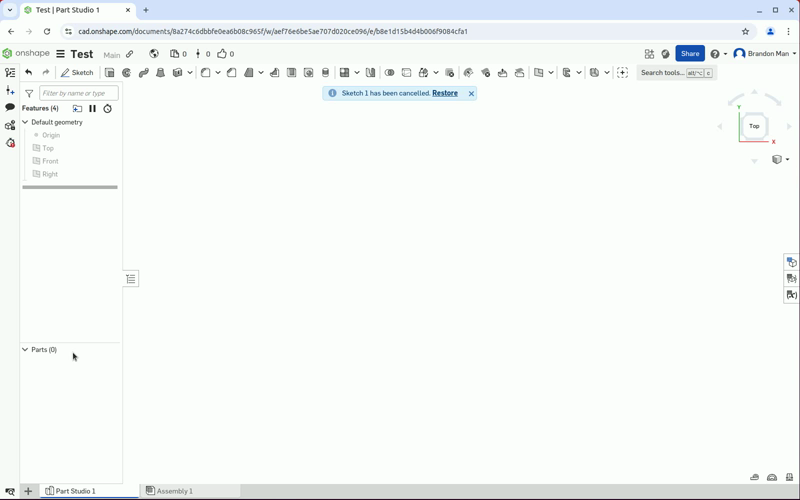
key(space)
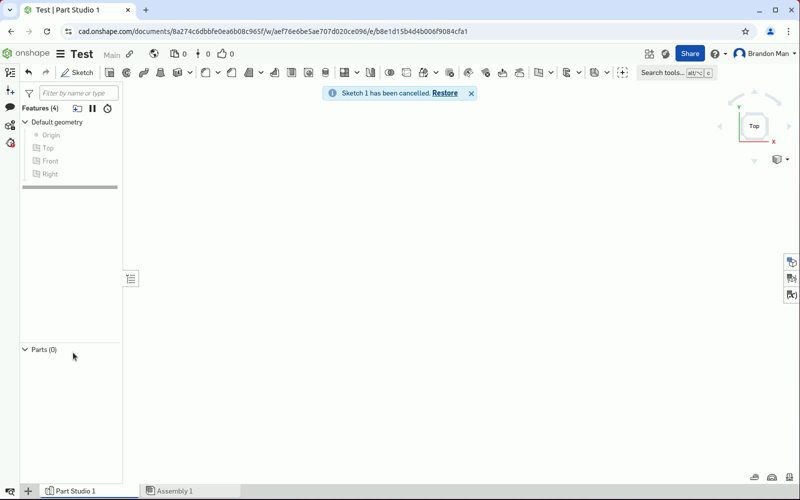
key_down(shift)
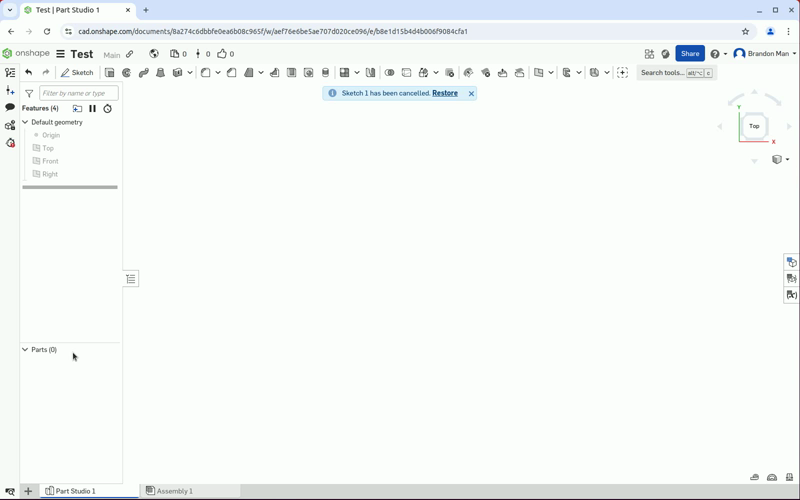
key(up)
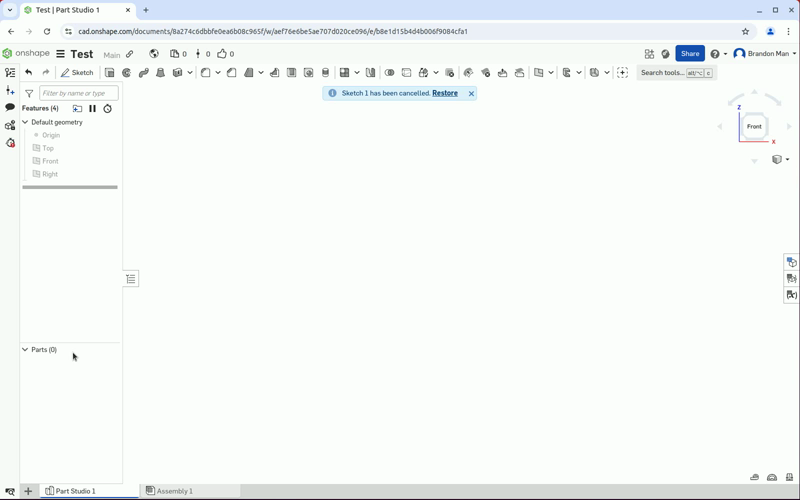
key_up(shift)
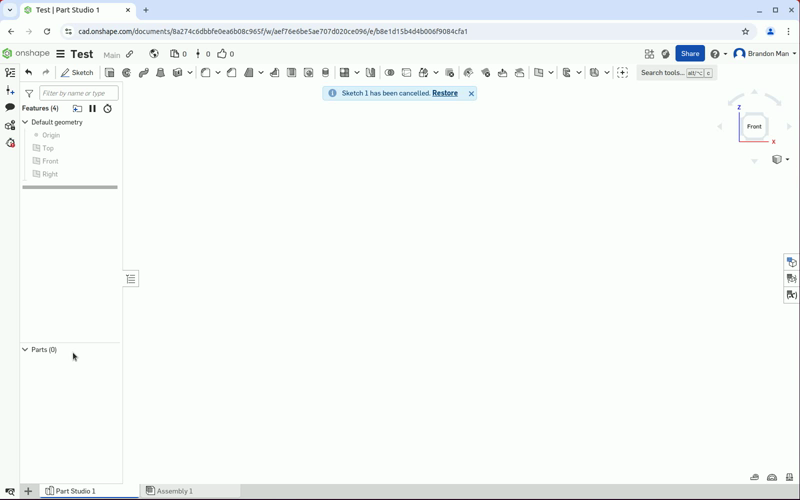
mouse_move(73, 352)
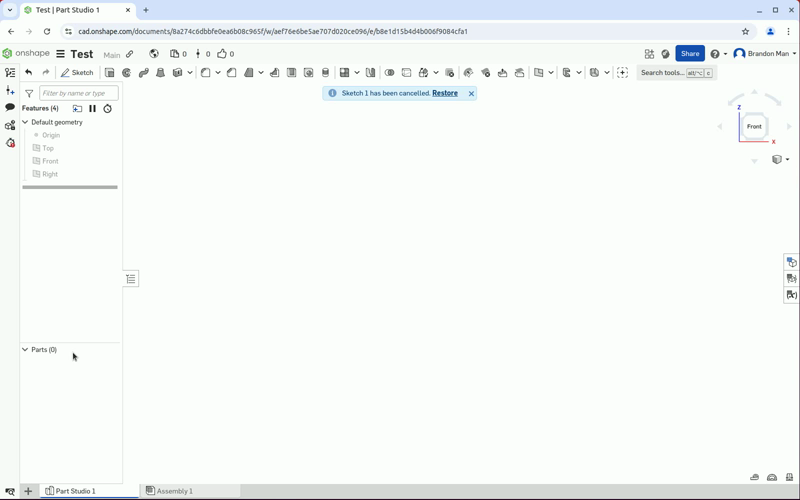
key(shift+y)
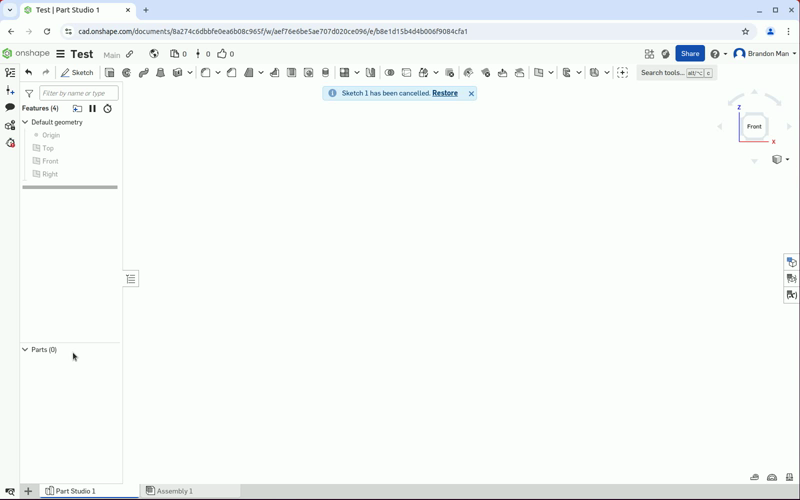
key(shift+s)
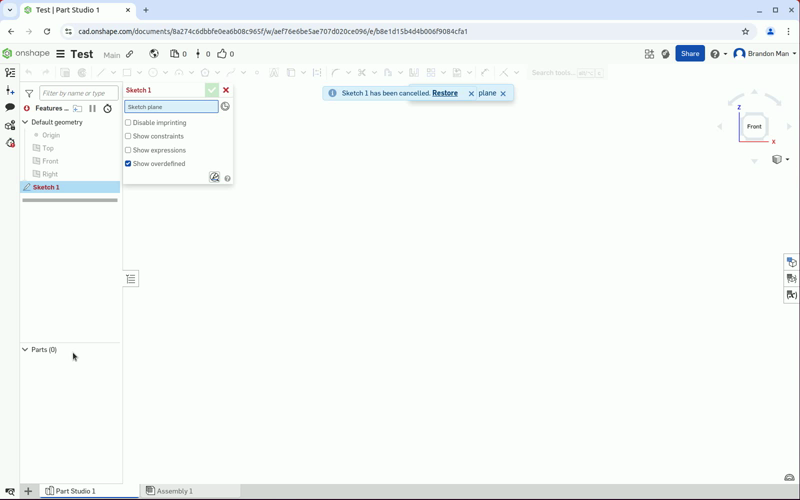
mouse_move(73, 163)
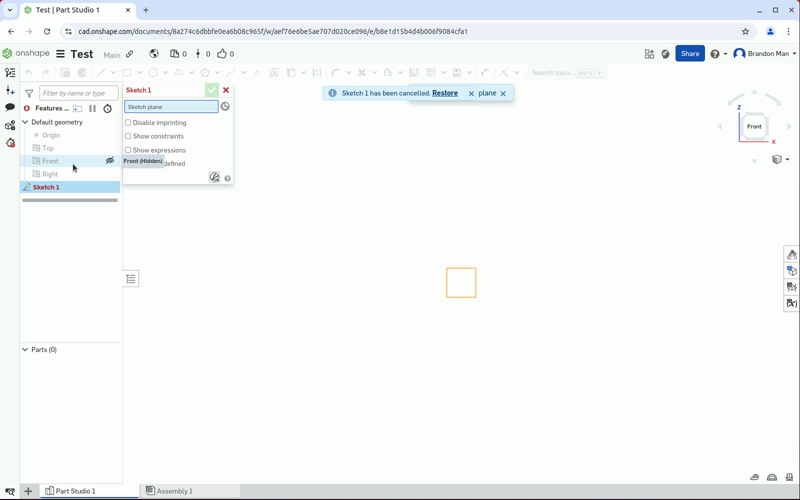
click(73, 163)
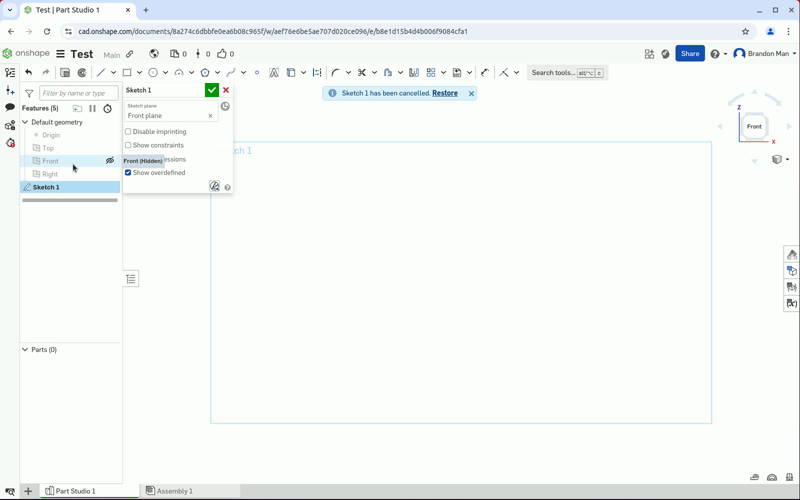
mouse_move(73, 352)
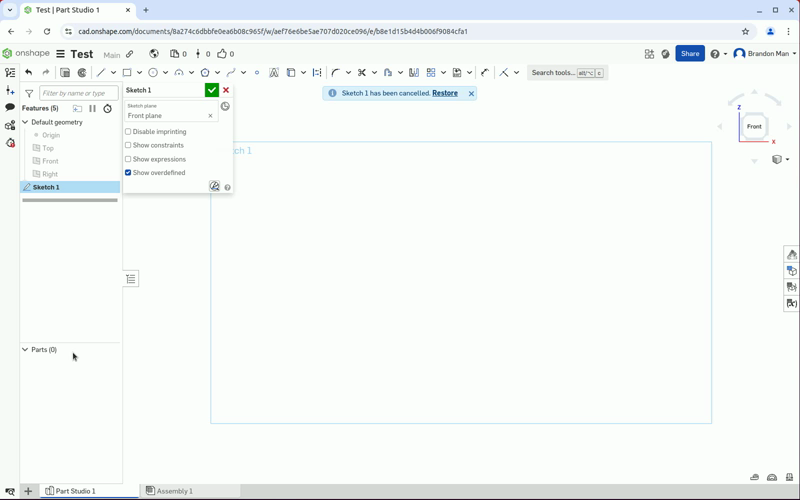
key(y)
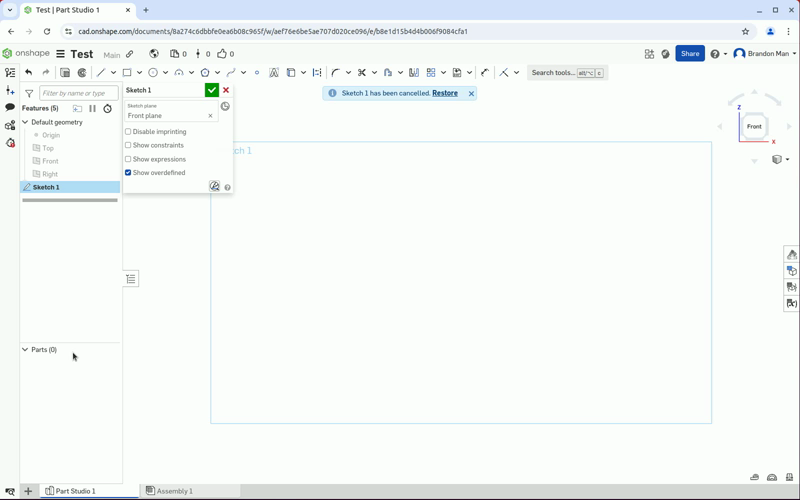
key(l)
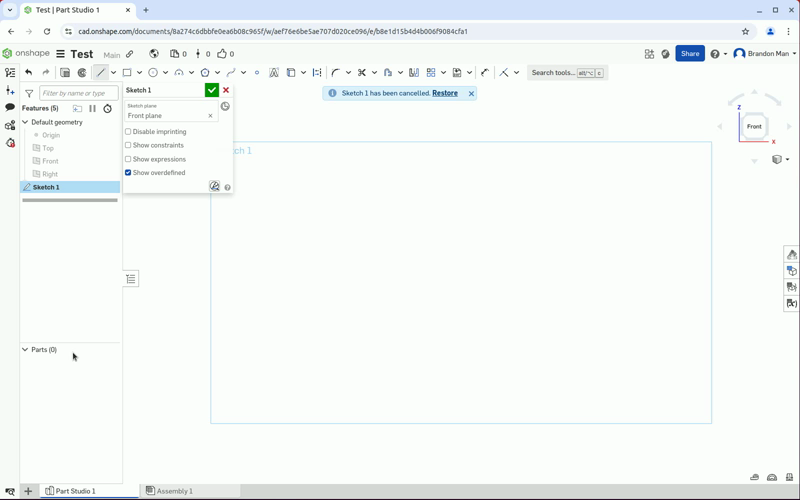
key_down(shift)
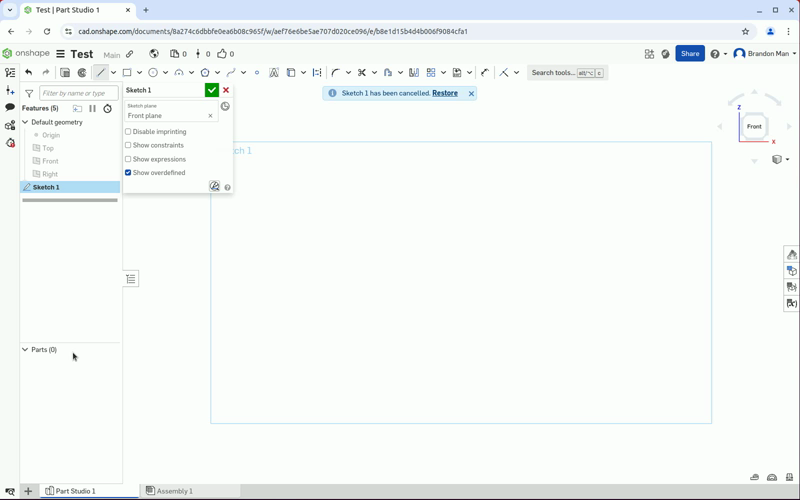
mouse_move(348, 321)
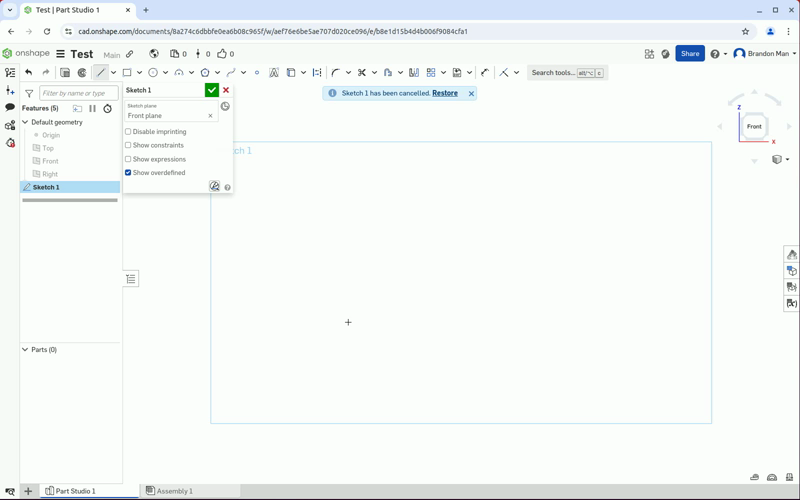
click(348, 321)
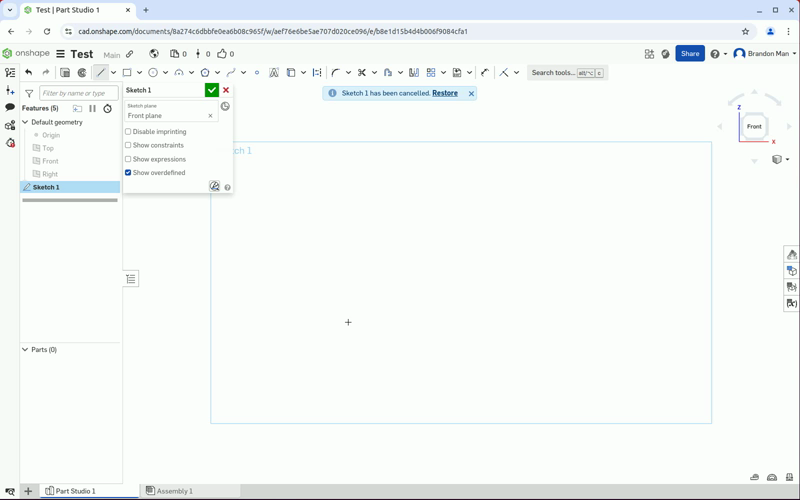
key_up(shift)
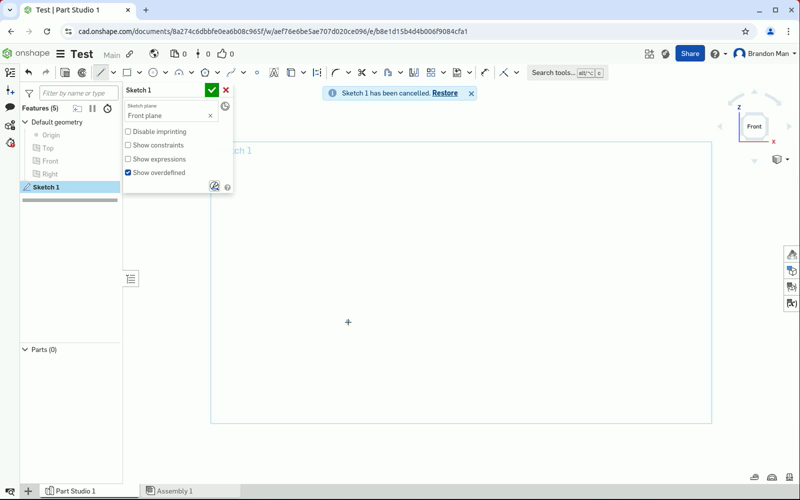
key_down(shift)
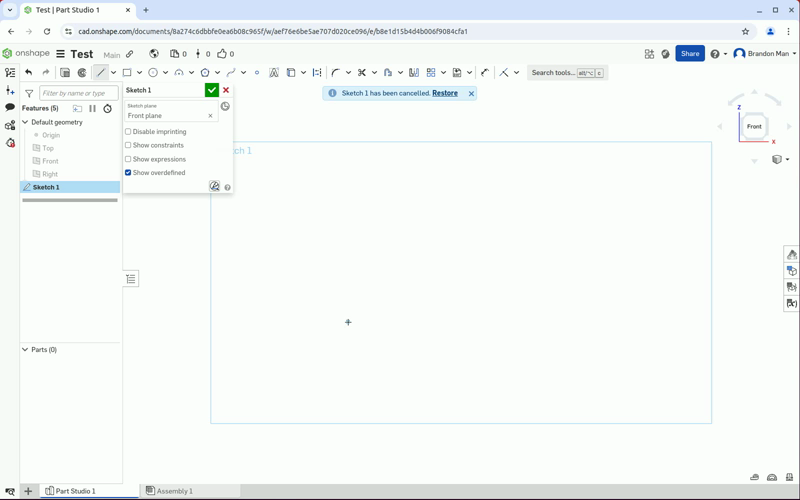
mouse_move(378, 321)
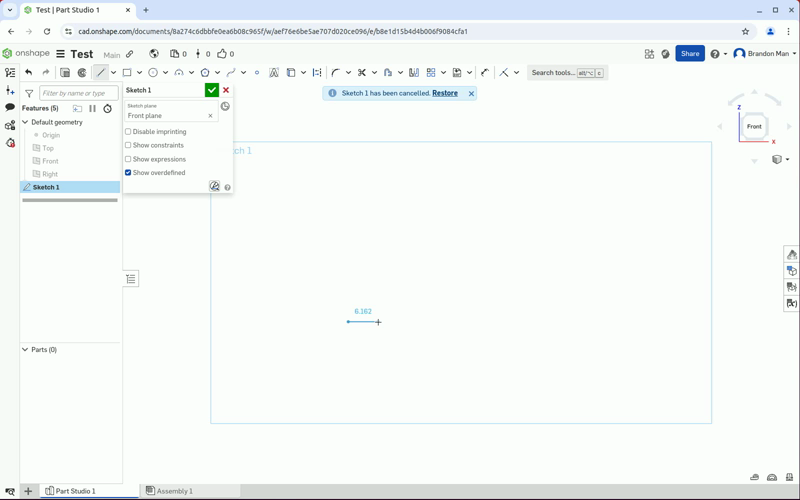
mouse_move(369, 321)
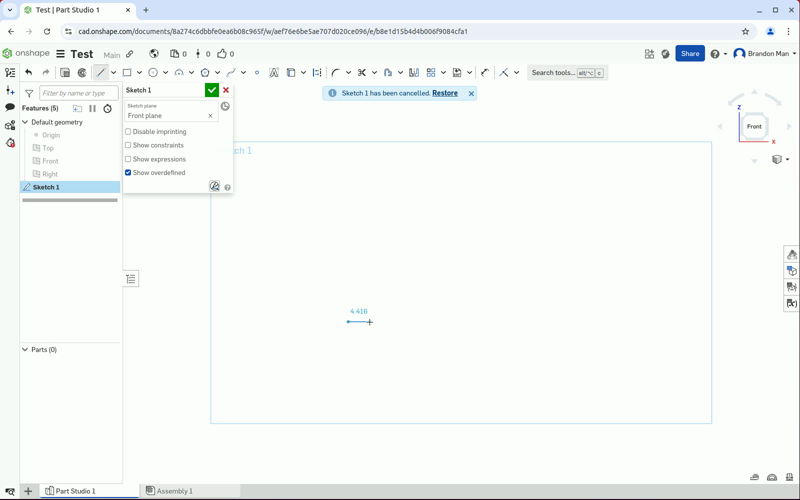
click(369, 321)
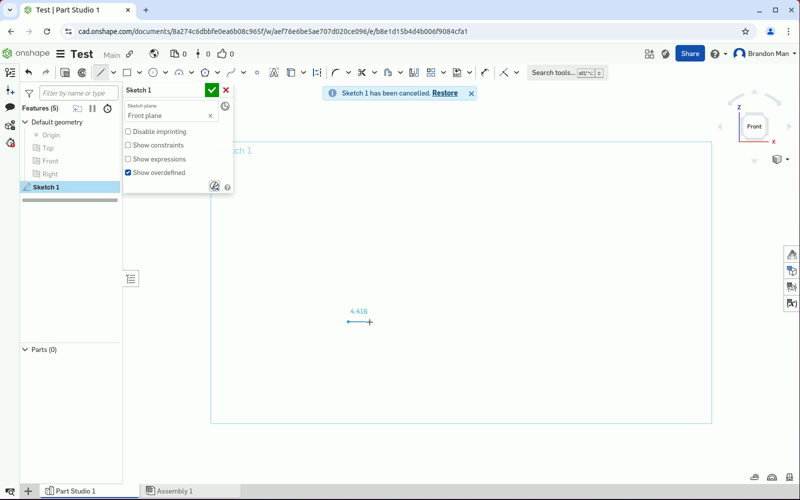
key_up(shift)
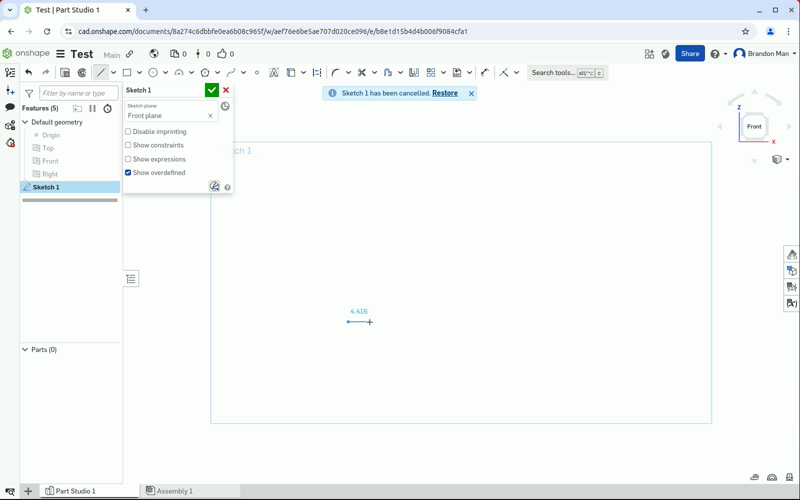
key_down(shift)
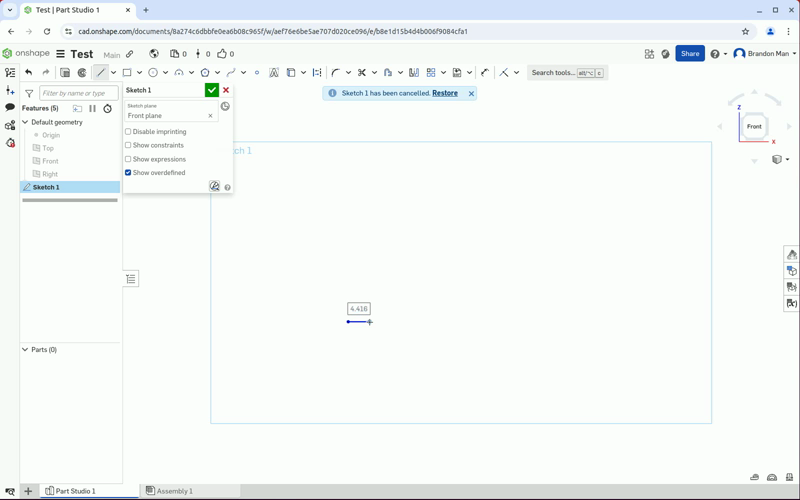
mouse_move(399, 321)
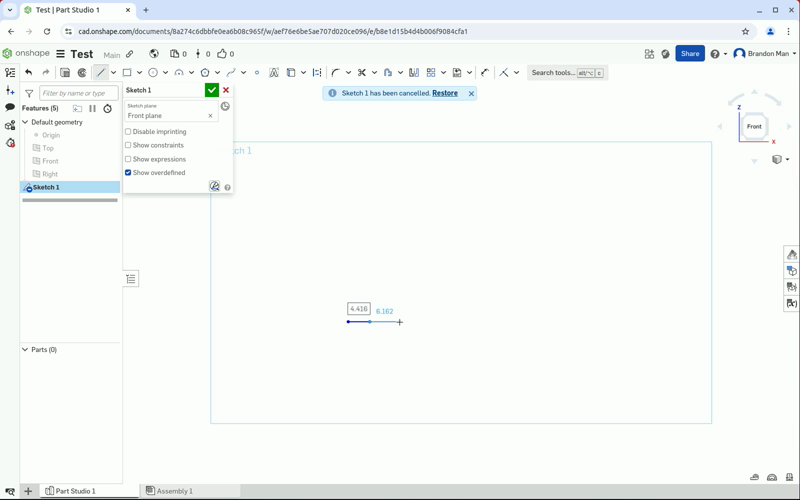
mouse_move(369, 265)
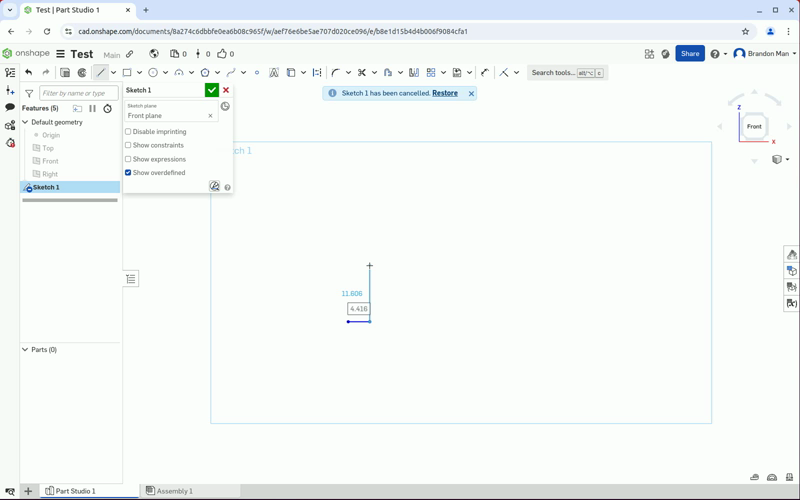
click(369, 265)
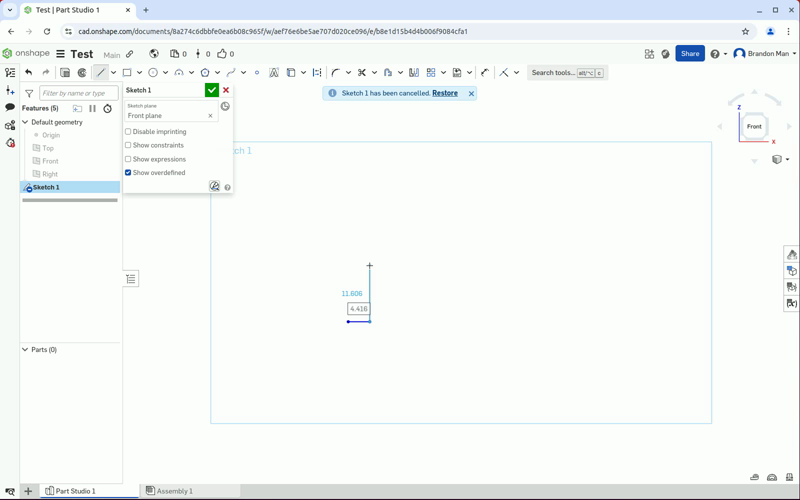
key_up(shift)
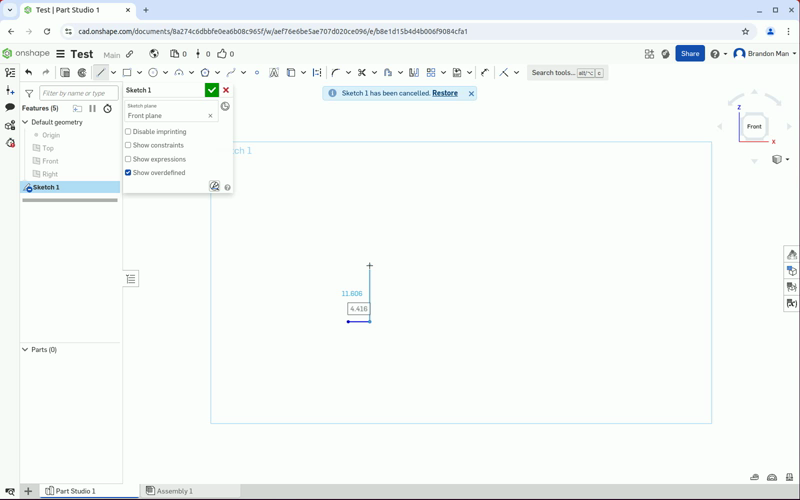
key_down(shift)
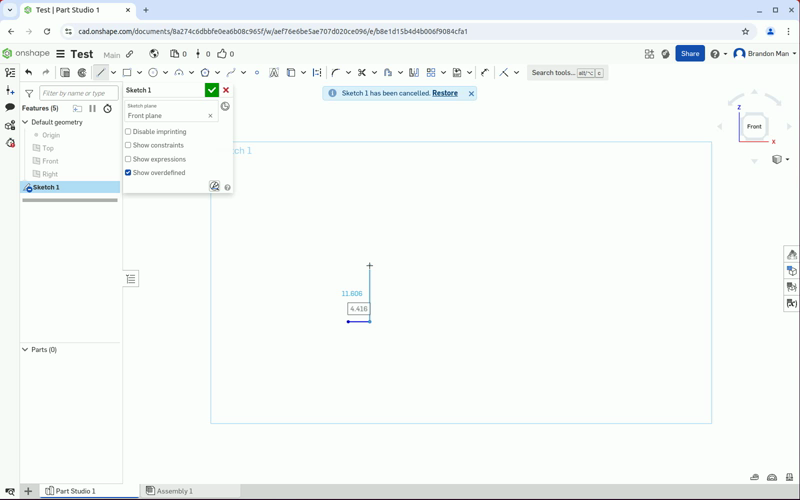
mouse_move(550, 265)
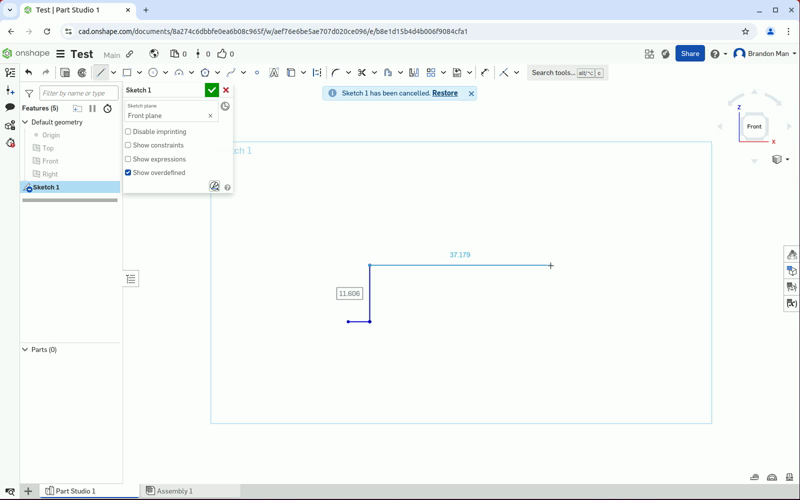
click(550, 265)
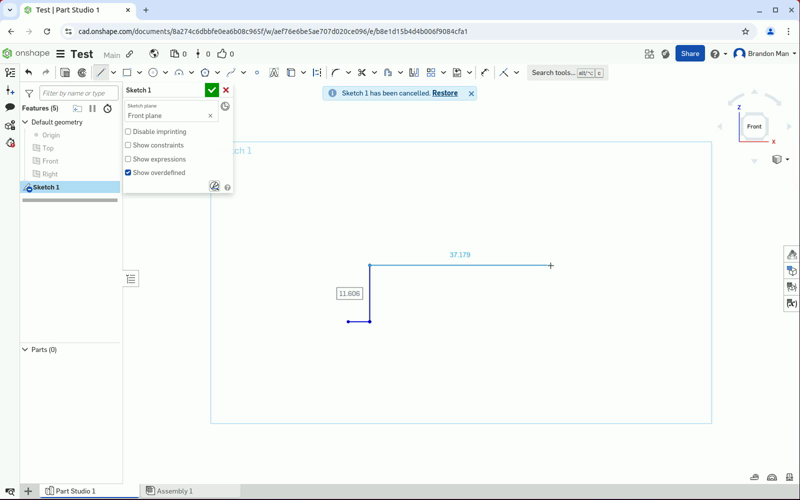
key_up(shift)
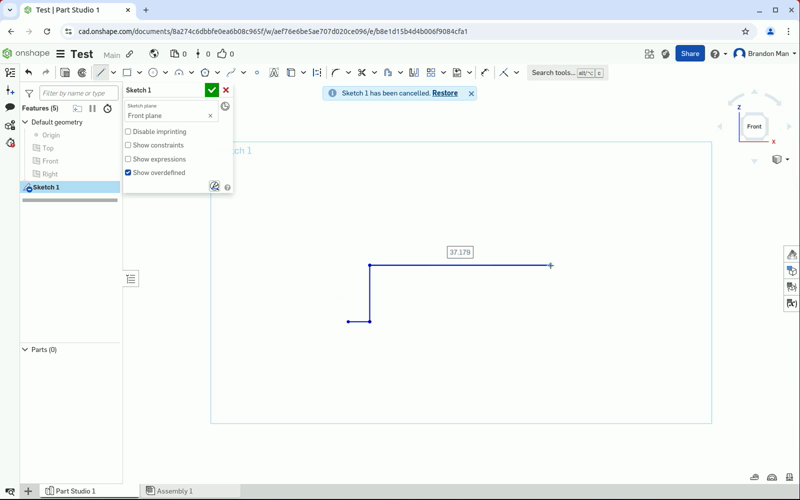
key_down(shift)
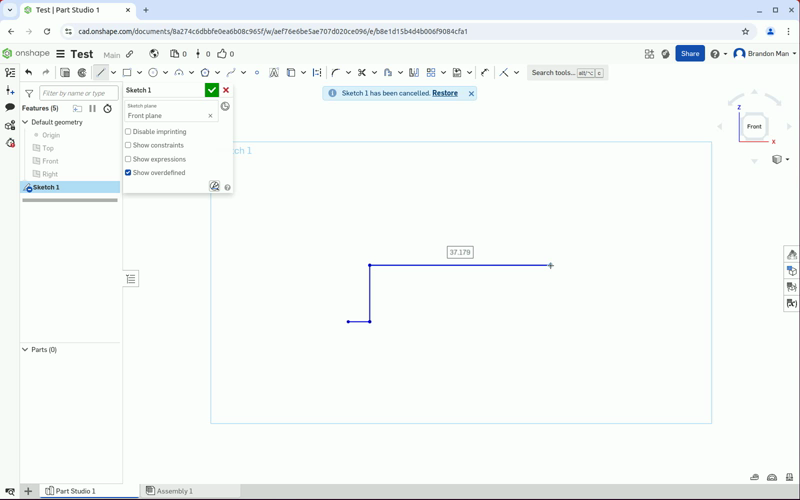
mouse_move(580, 265)
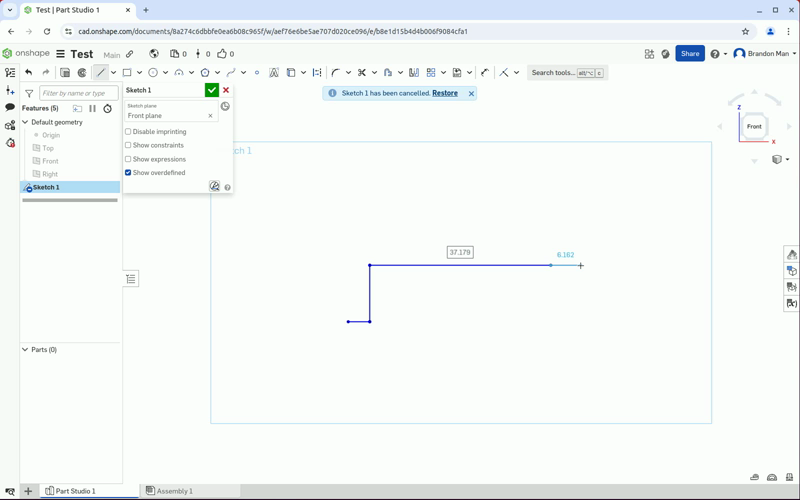
mouse_move(550, 321)
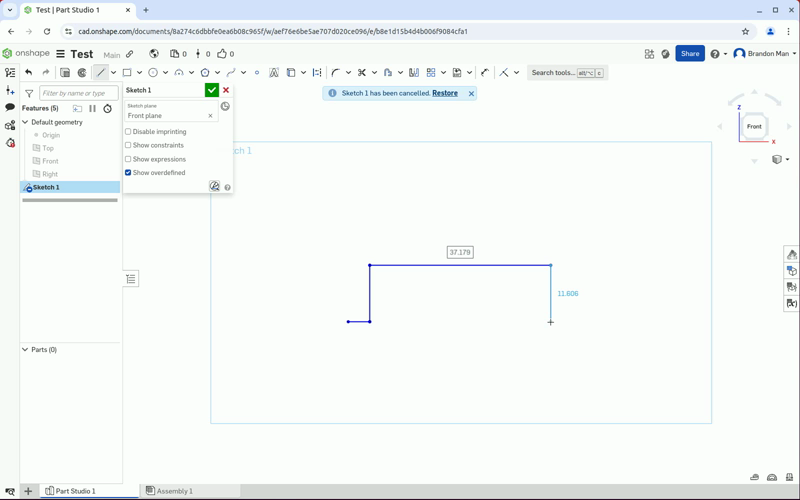
click(550, 321)
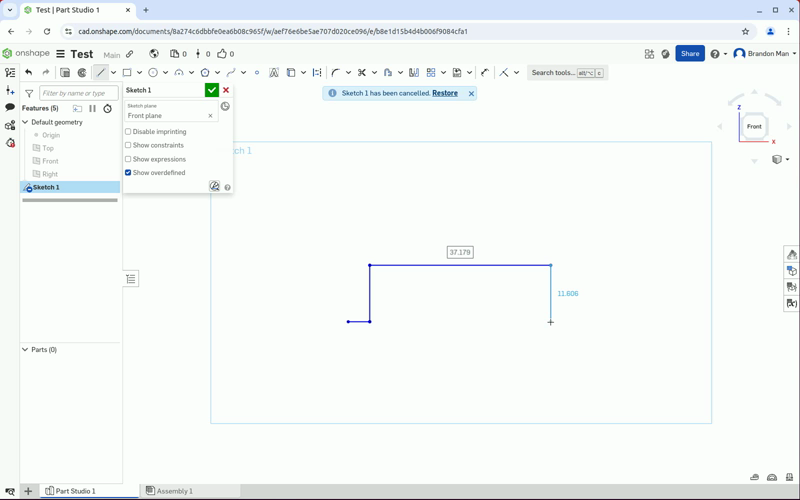
key_up(shift)
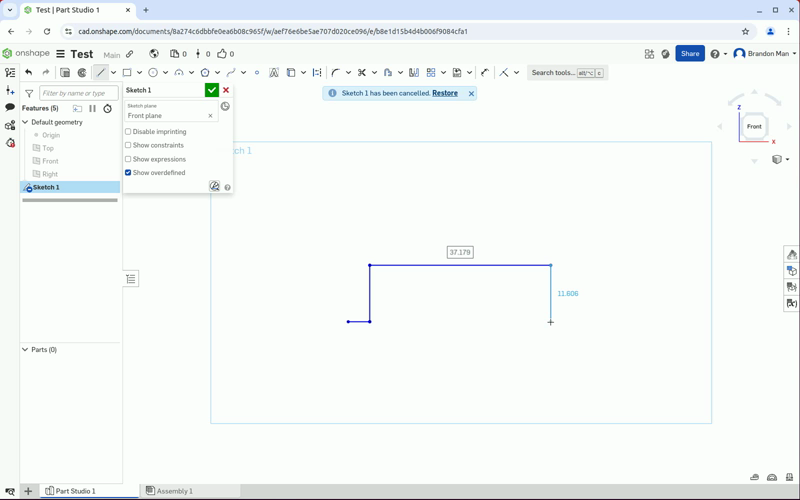
key_down(shift)
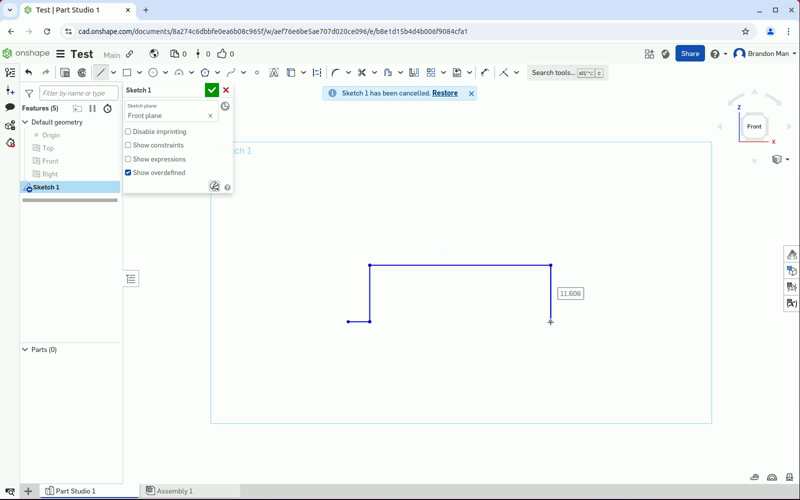
mouse_move(580, 321)
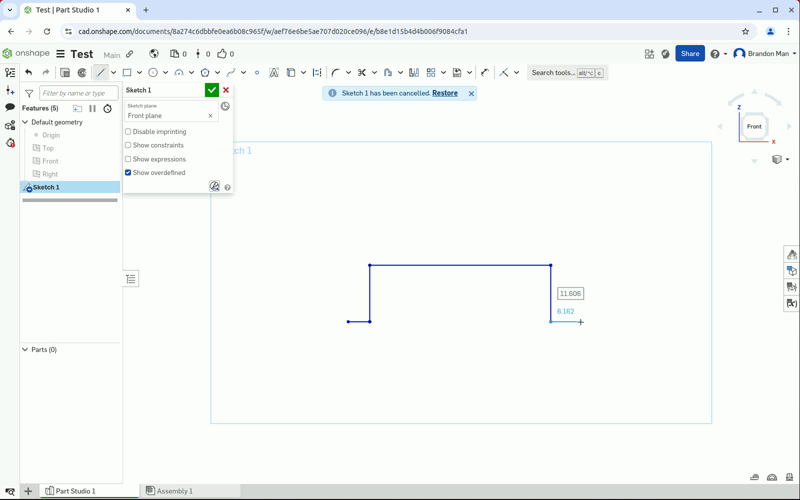
mouse_move(572, 321)
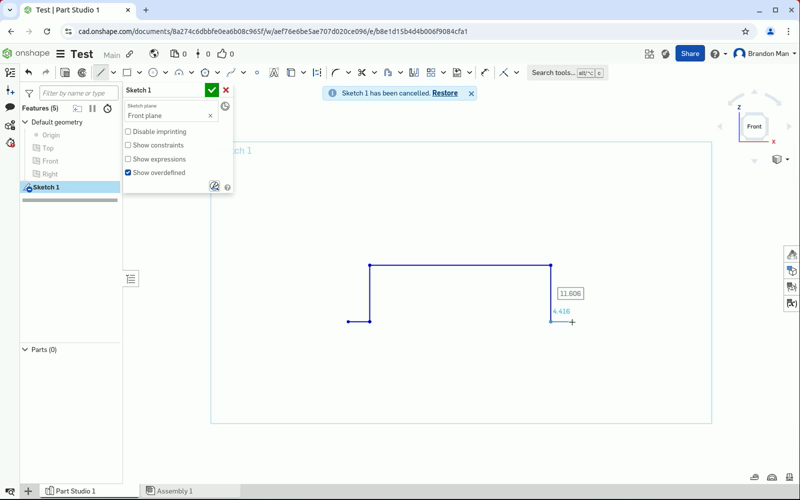
click(572, 321)
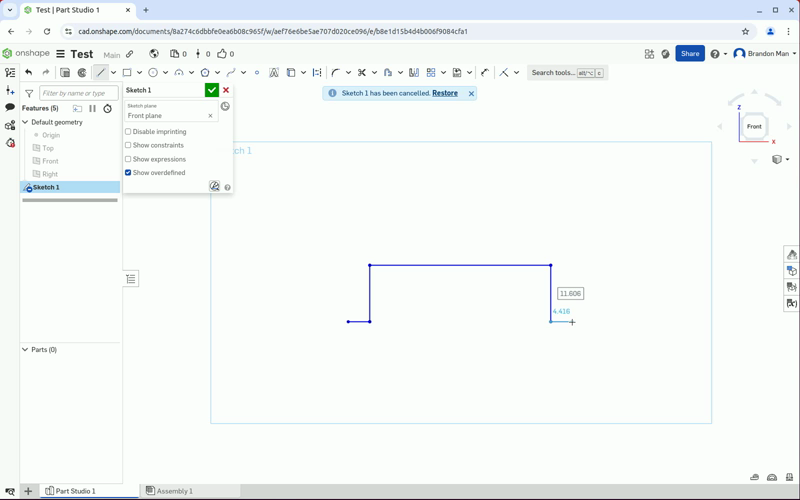
key_up(shift)
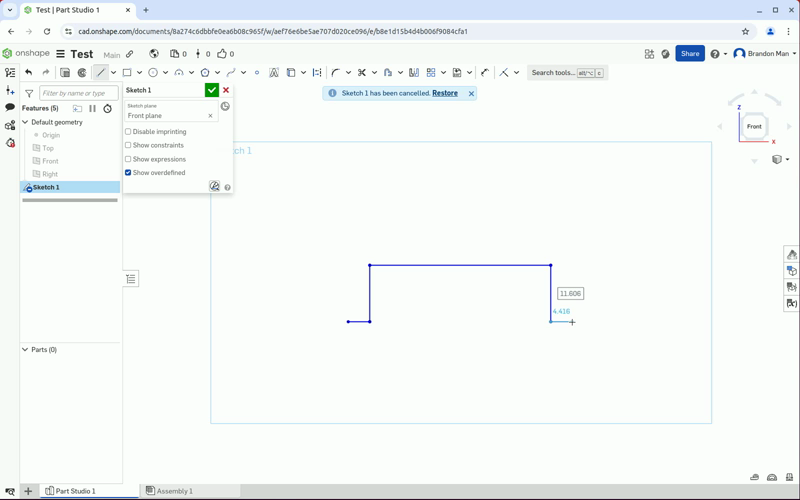
key_down(shift)
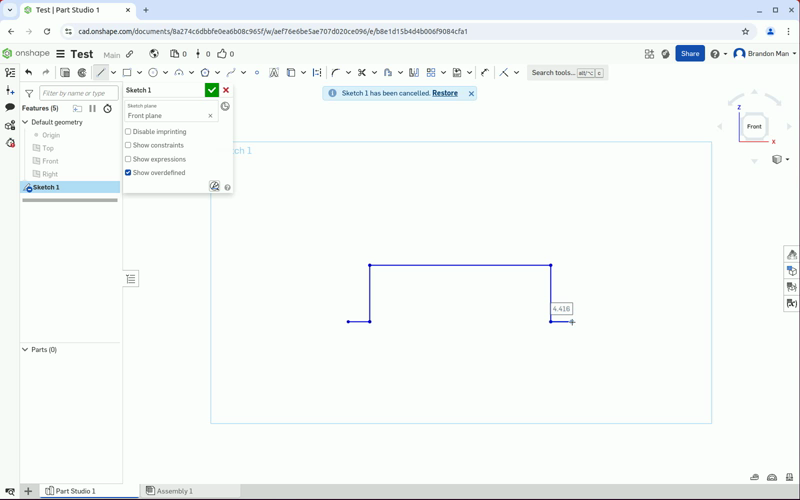
mouse_move(589, 321)
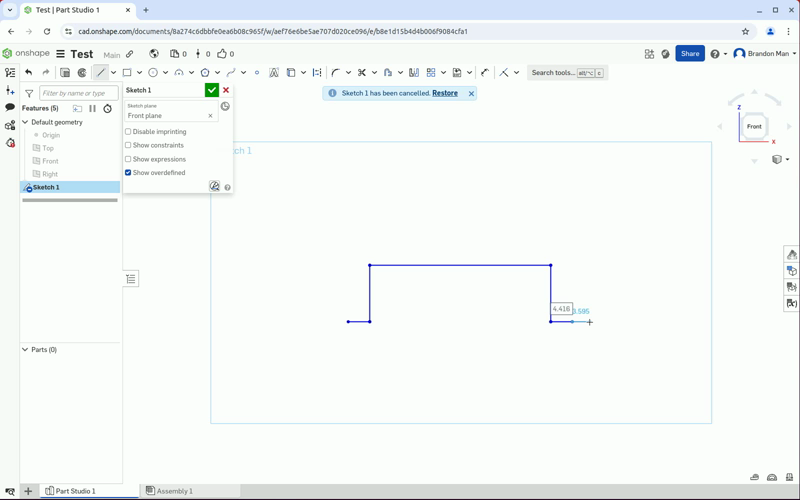
mouse_move(572, 319)
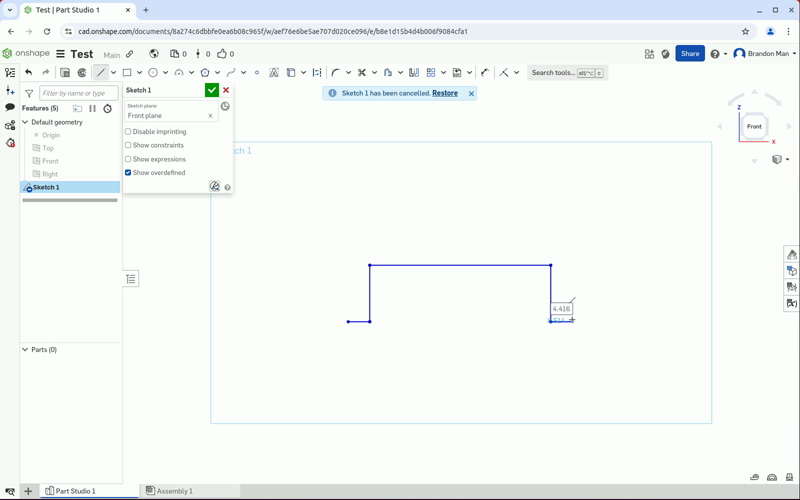
scroll(6)
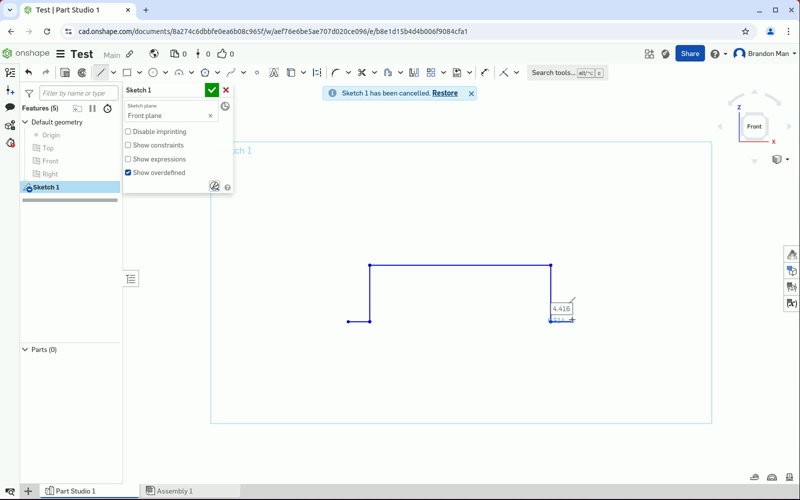
scroll(6)
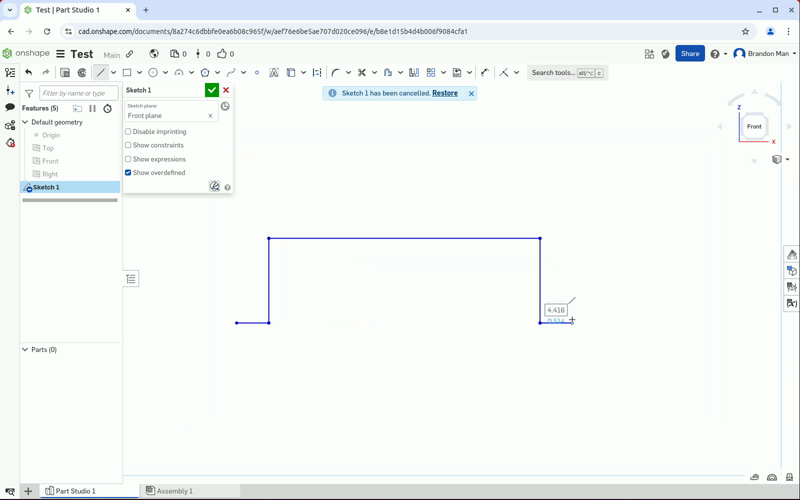
scroll(6)
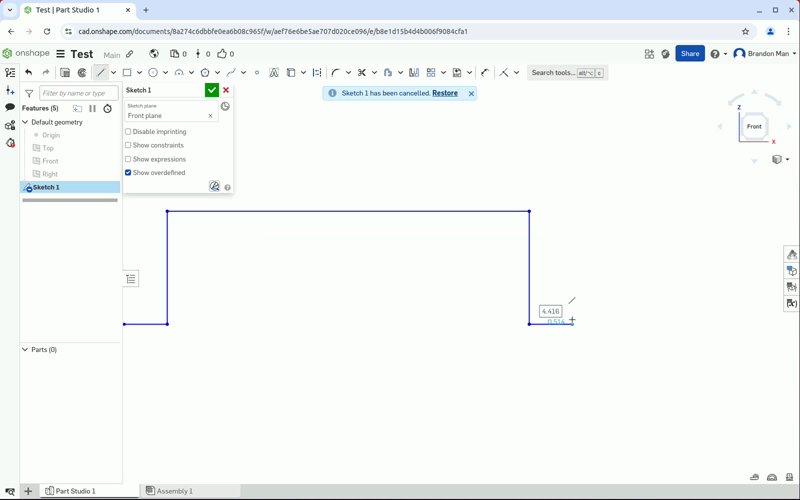
scroll(6)
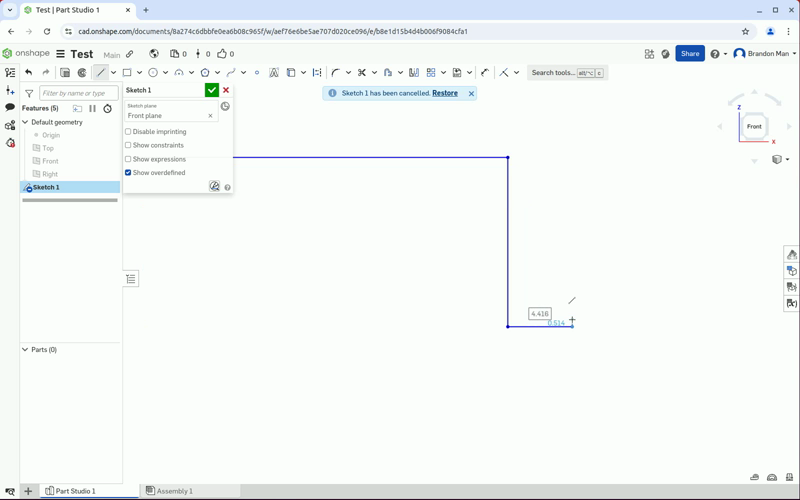
scroll(6)
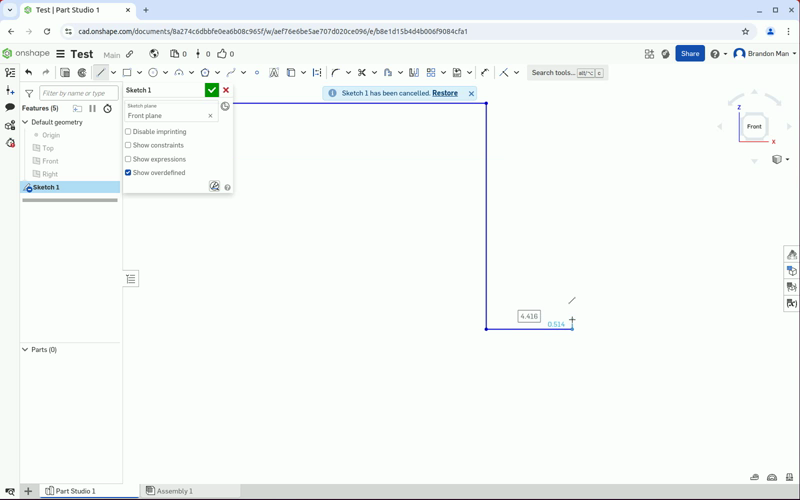
scroll(6)
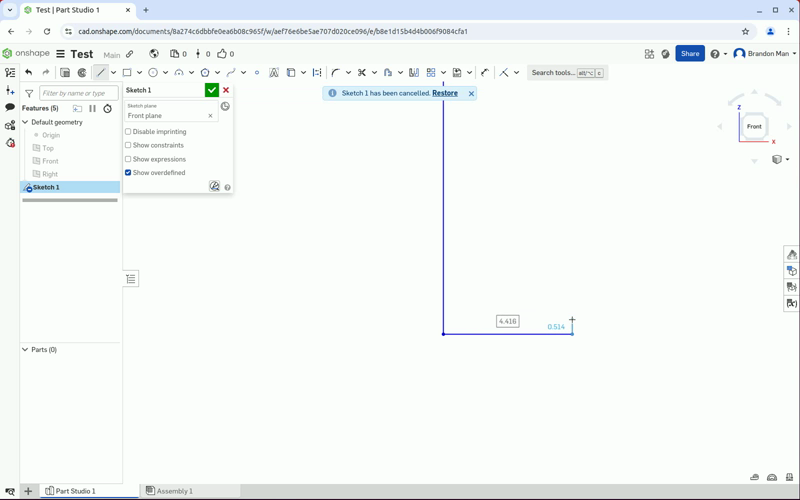
scroll(6)
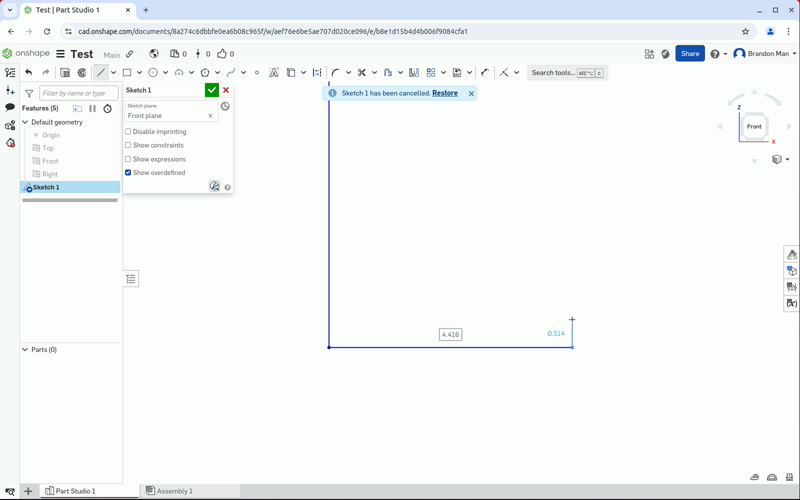
click(572, 319)
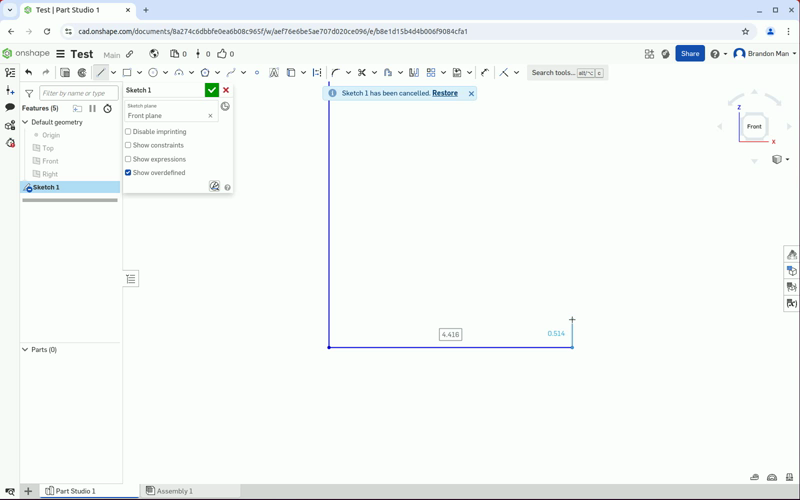
scroll(-6)
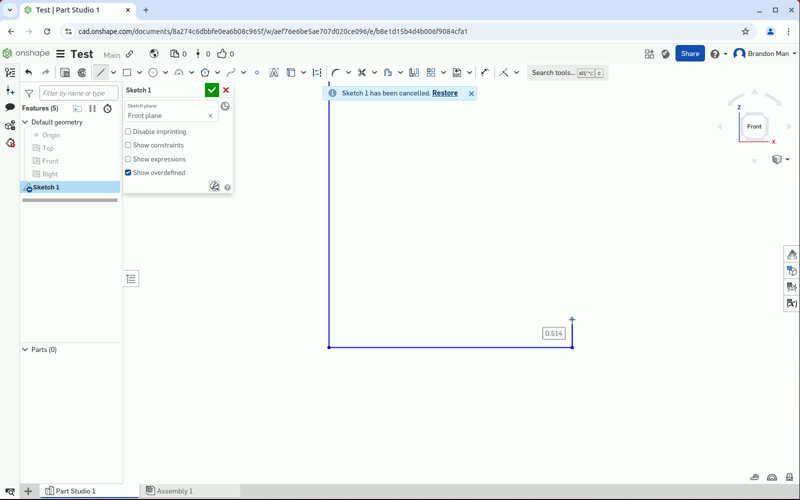
scroll(-6)
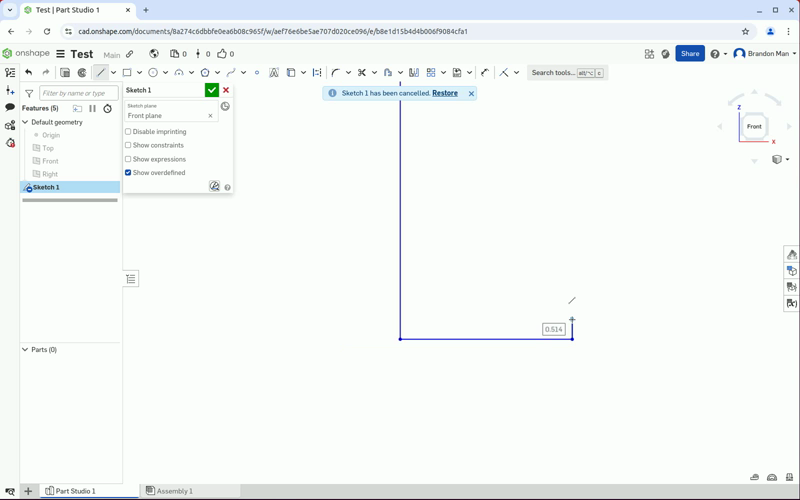
scroll(-6)
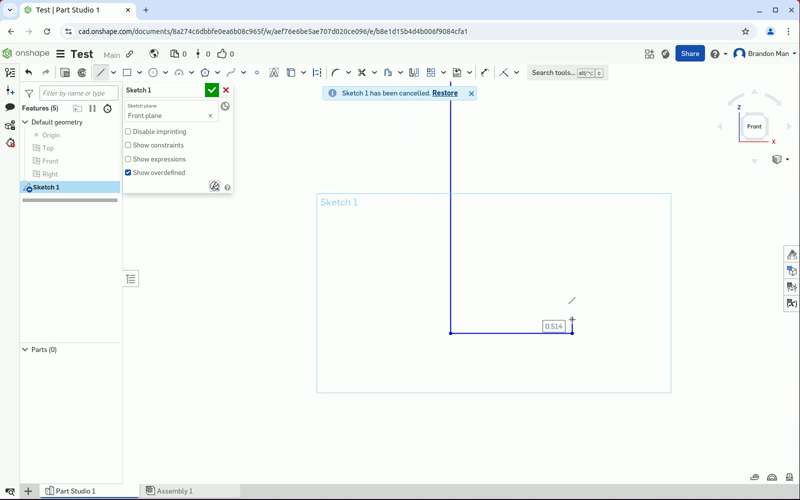
scroll(-6)
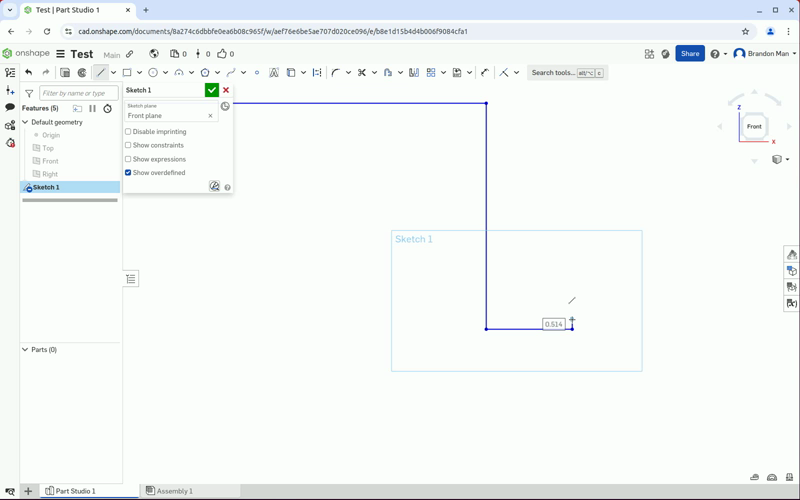
scroll(-6)
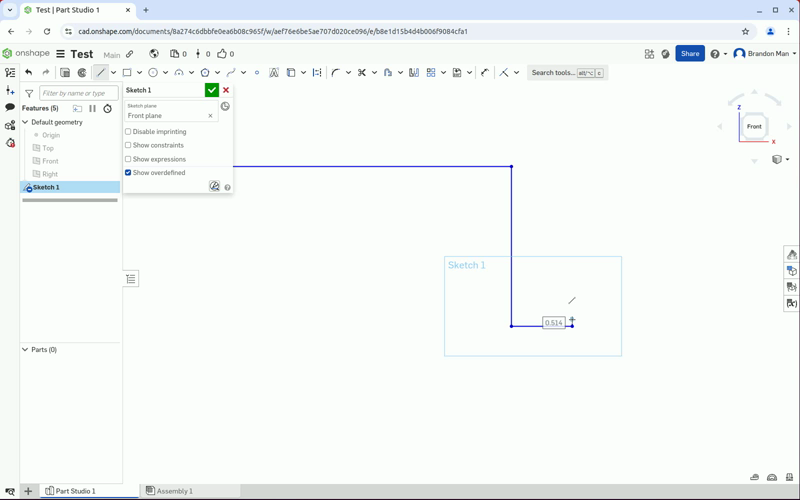
scroll(-6)
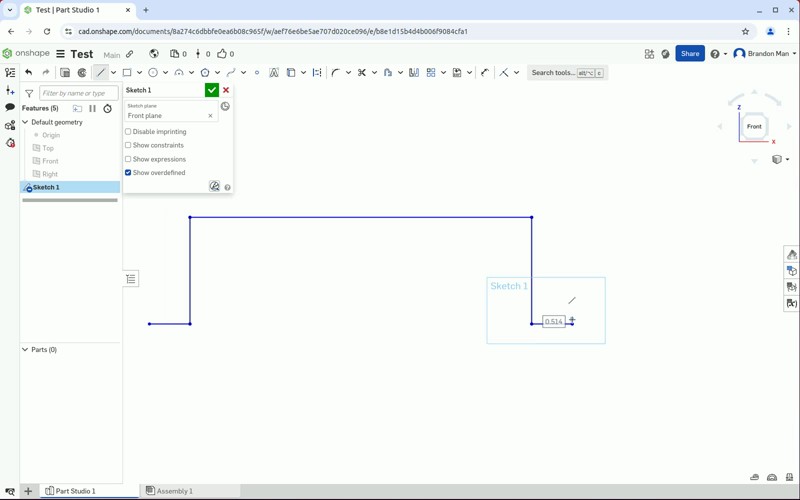
scroll(-6)
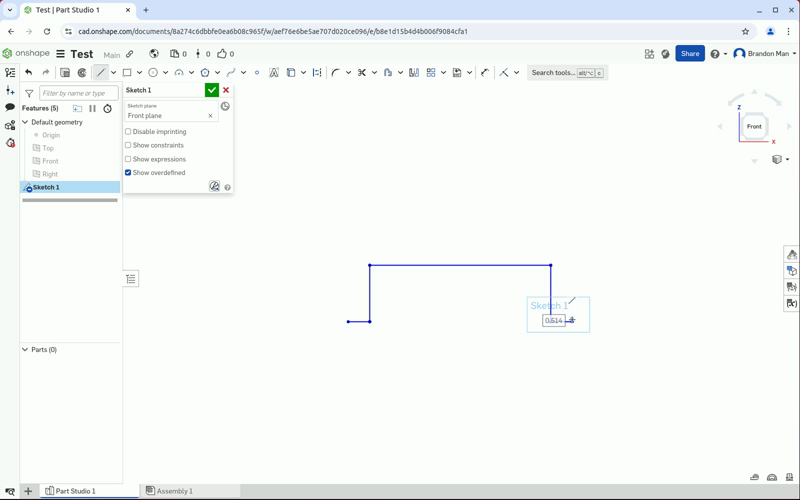
key_up(shift)
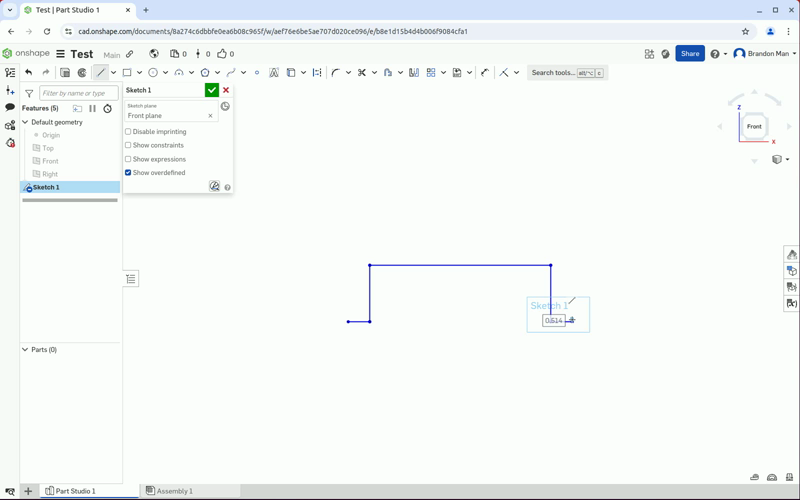
key_down(shift)
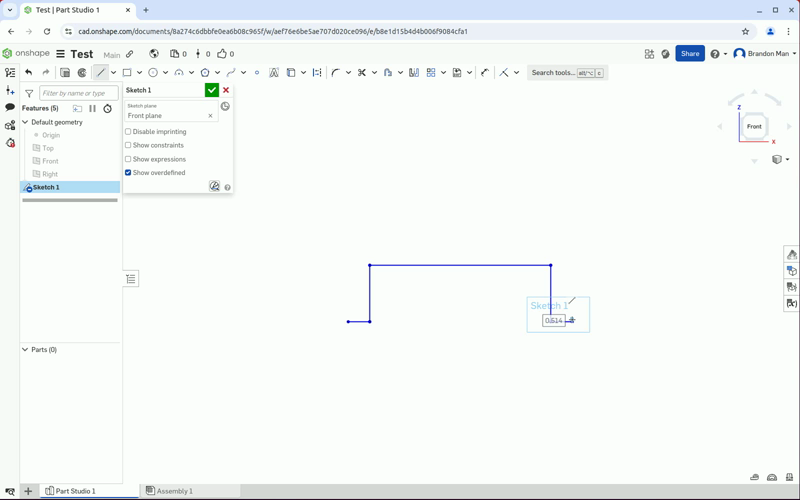
mouse_move(589, 319)
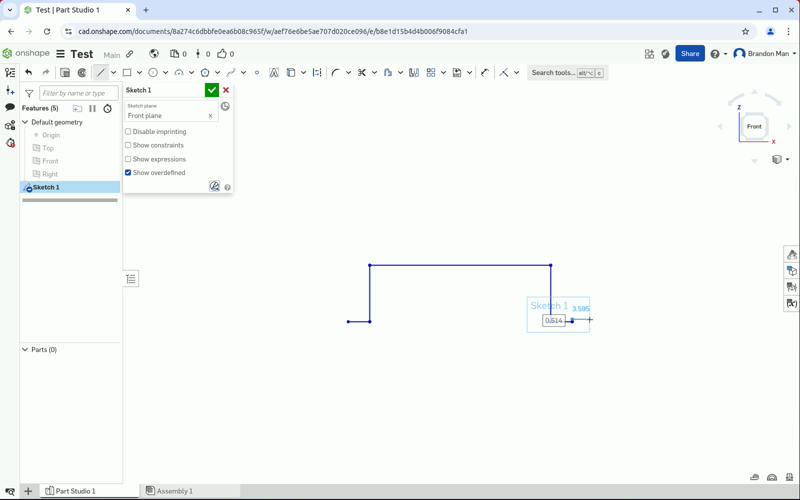
mouse_move(553, 319)
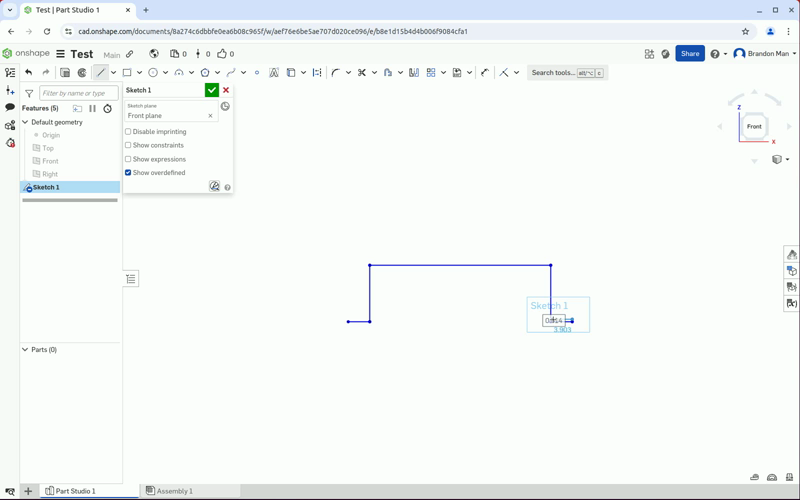
scroll(6)
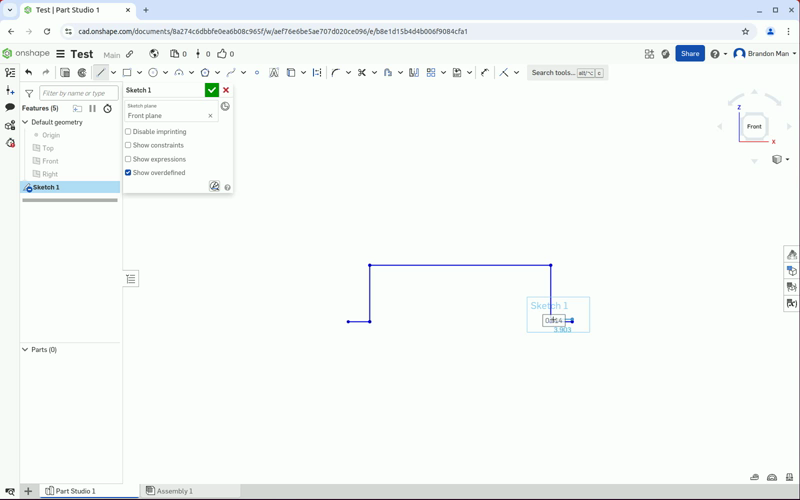
scroll(6)
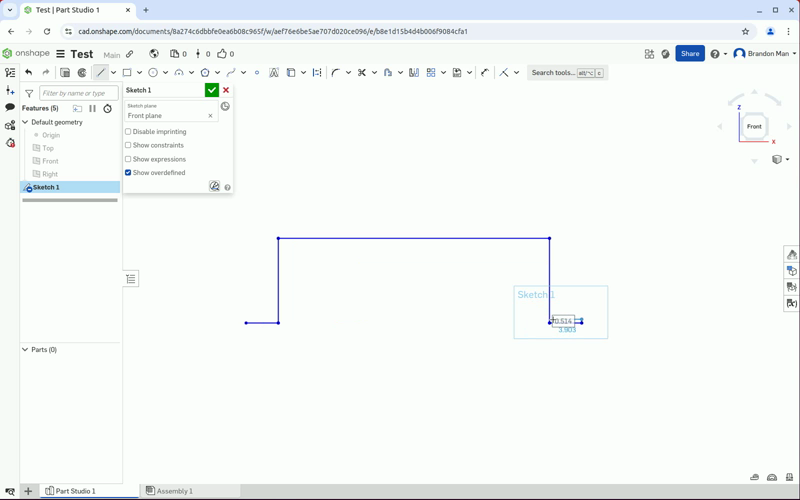
scroll(6)
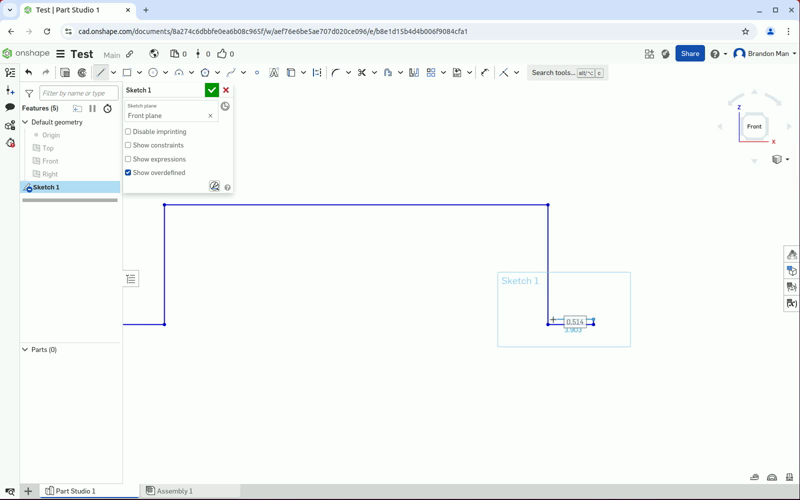
scroll(6)
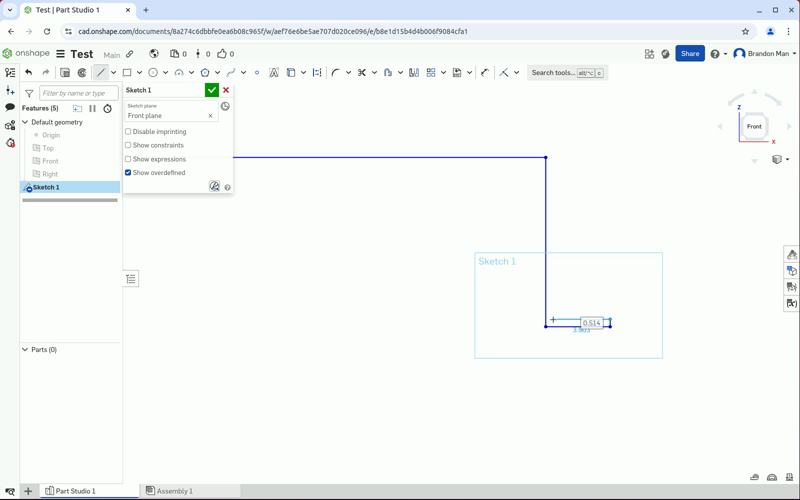
scroll(6)
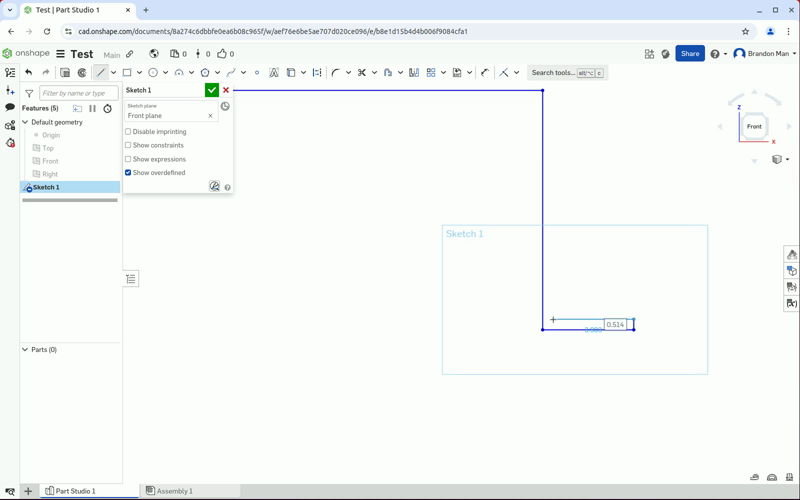
scroll(6)
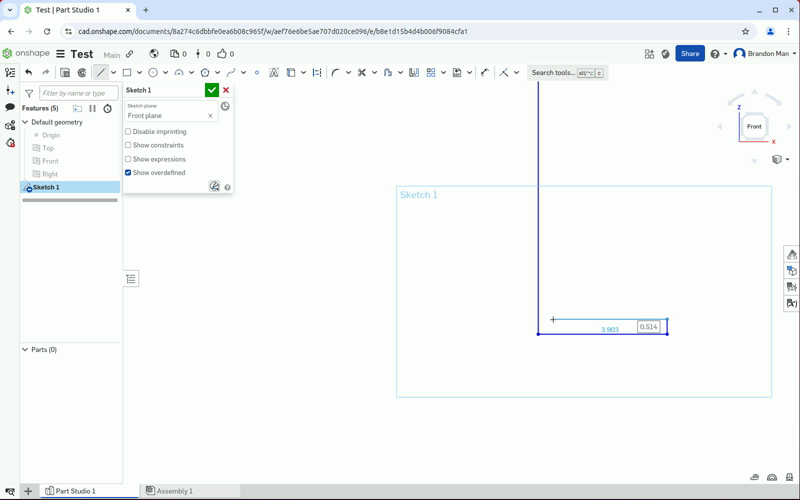
scroll(6)
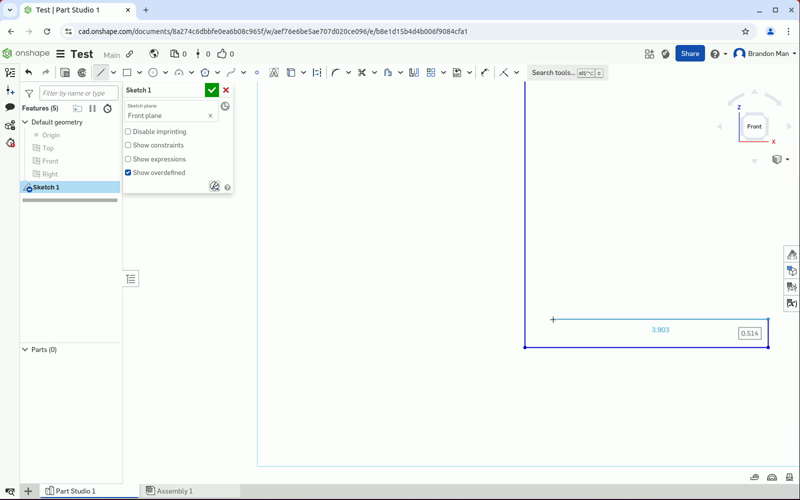
click(553, 319)
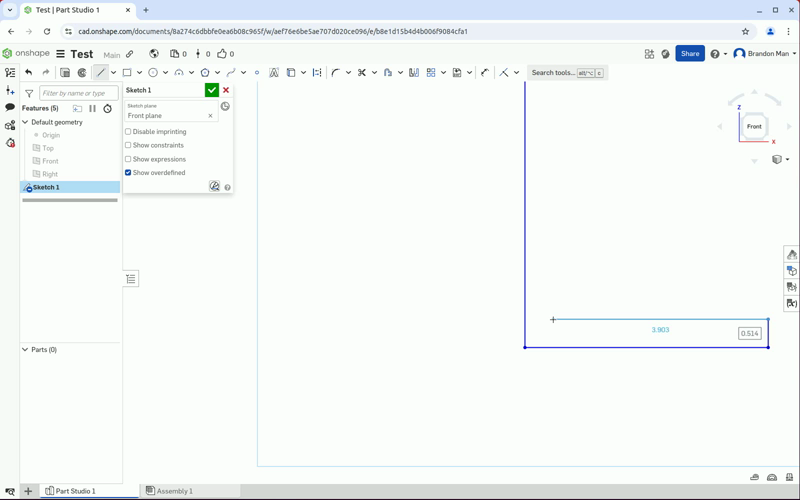
scroll(-6)
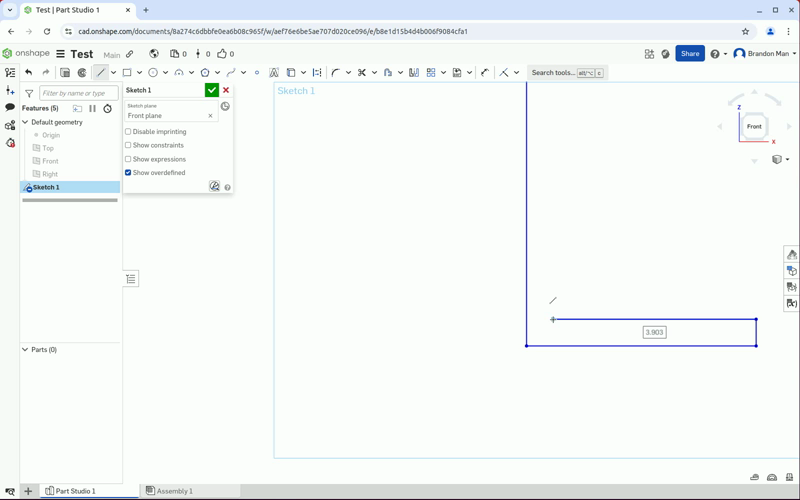
scroll(-6)
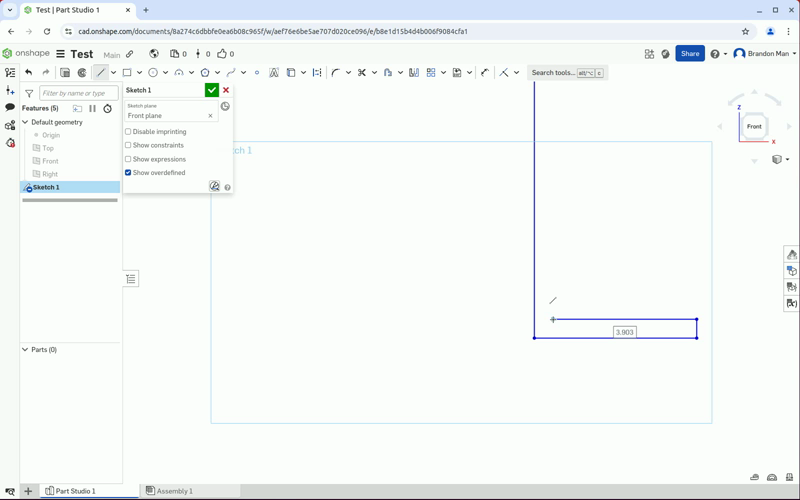
scroll(-6)
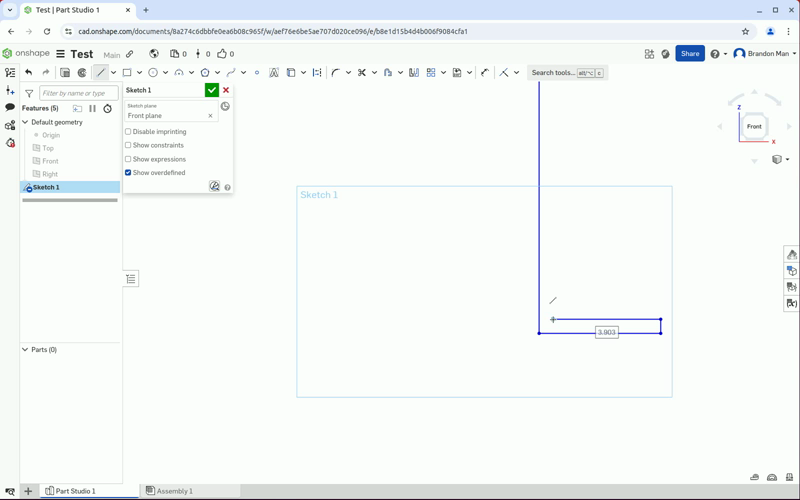
scroll(-6)
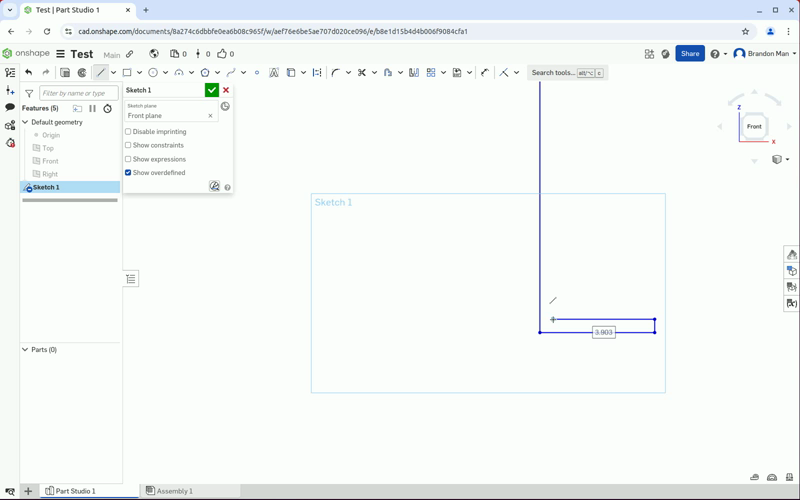
scroll(-6)
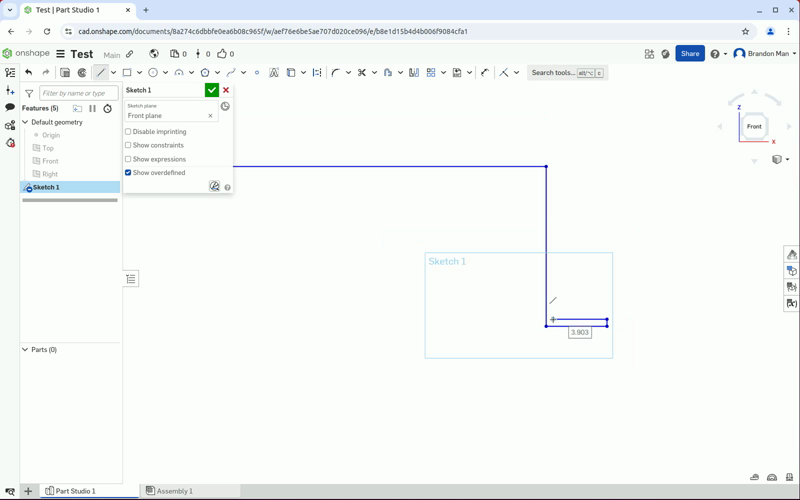
scroll(-6)
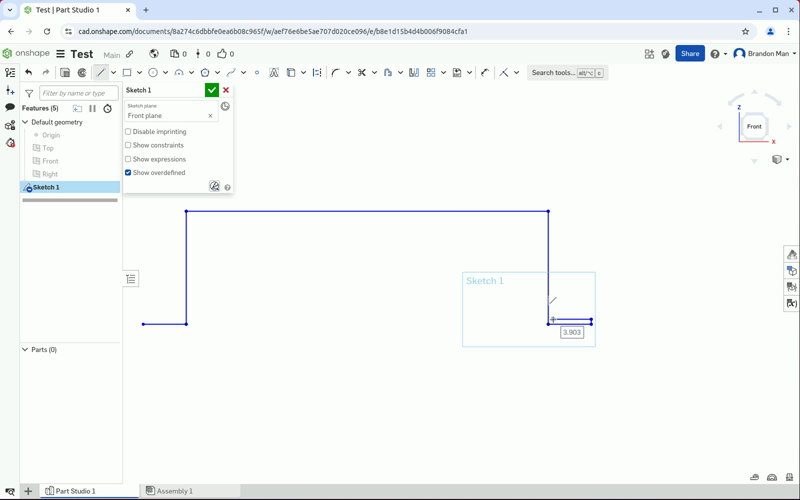
scroll(-6)
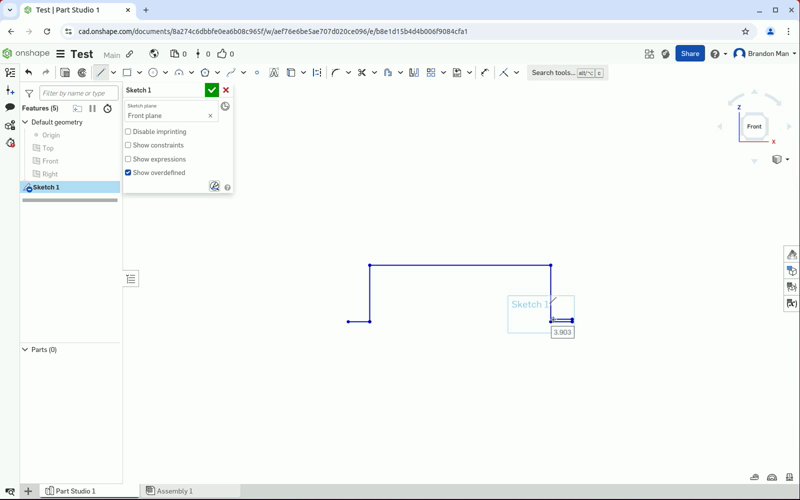
key_up(shift)
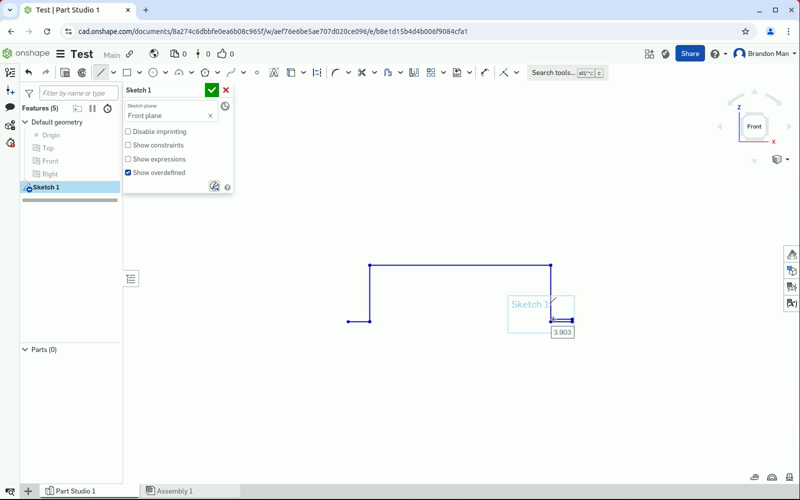
key_down(shift)
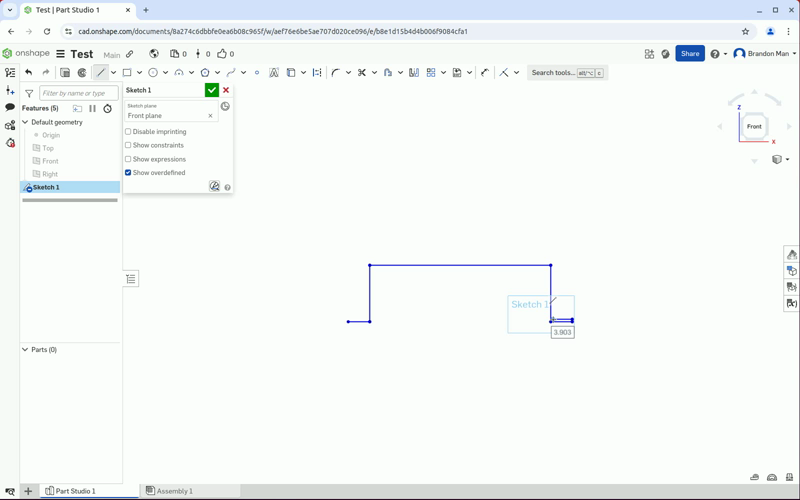
mouse_move(583, 319)
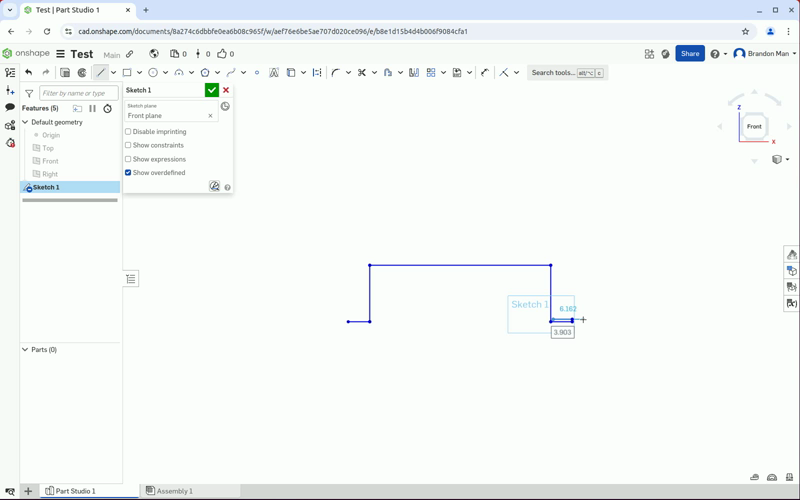
mouse_move(553, 262)
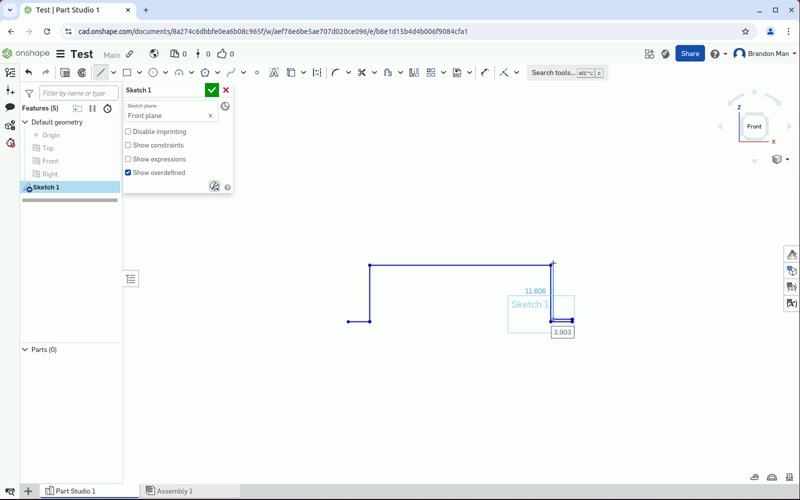
scroll(6)
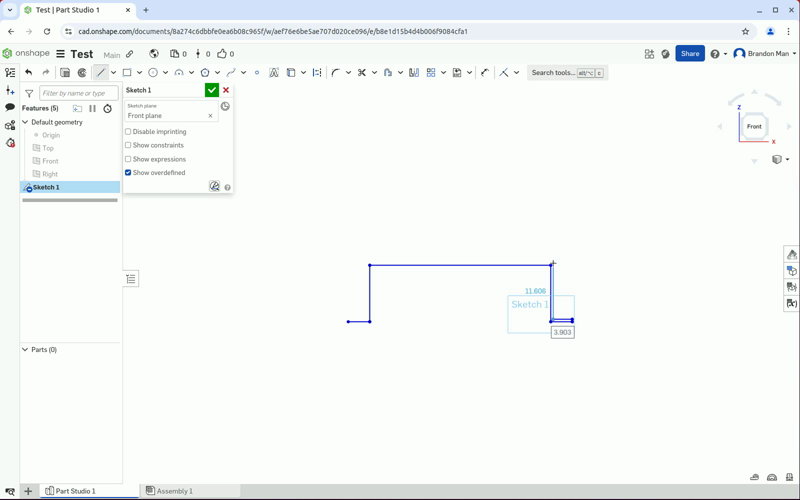
scroll(6)
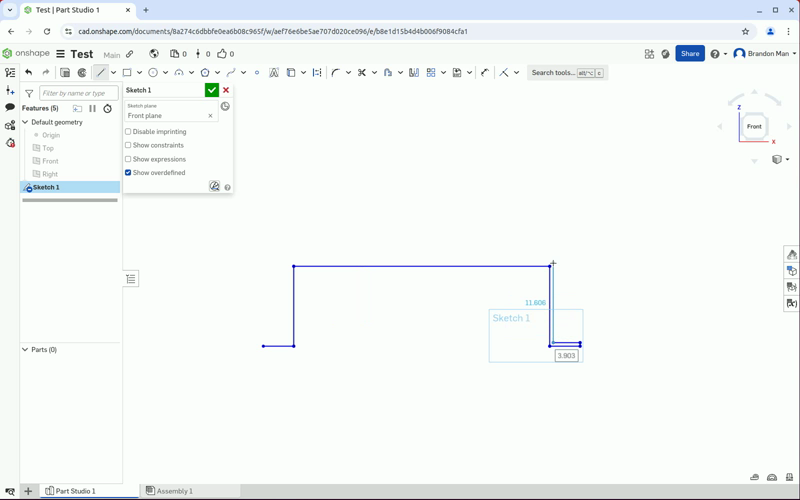
scroll(6)
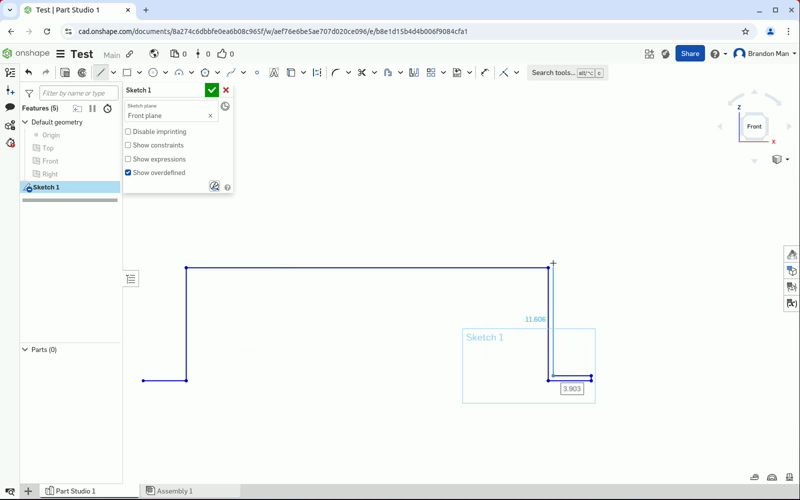
scroll(6)
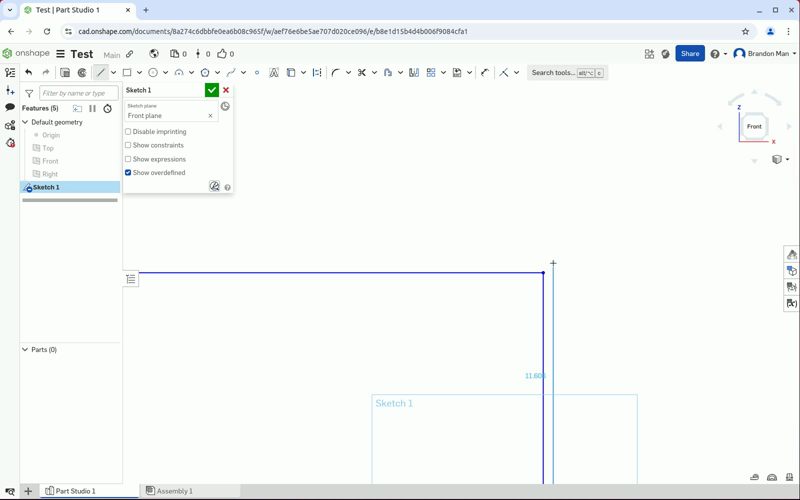
scroll(6)
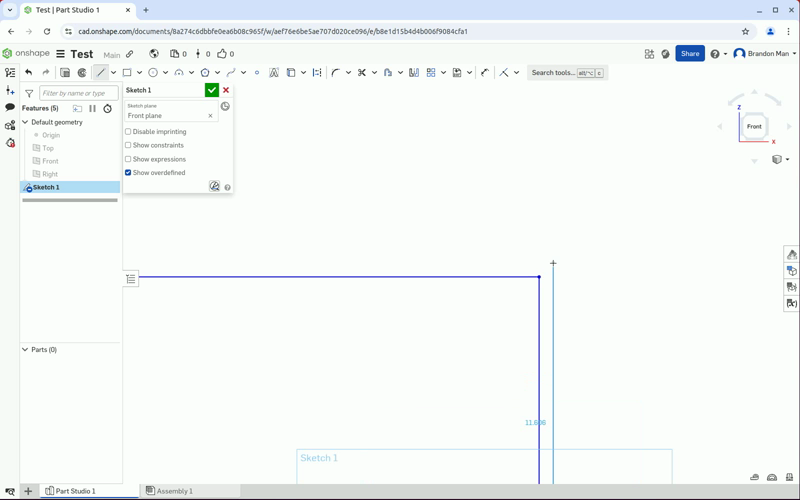
scroll(6)
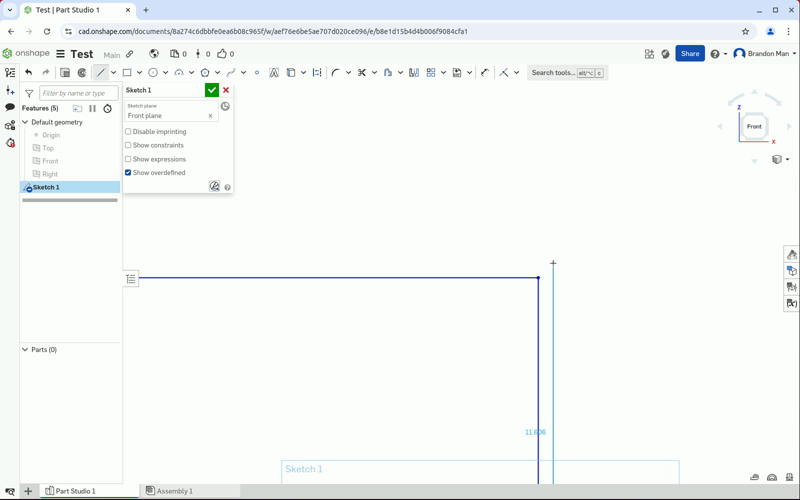
scroll(6)
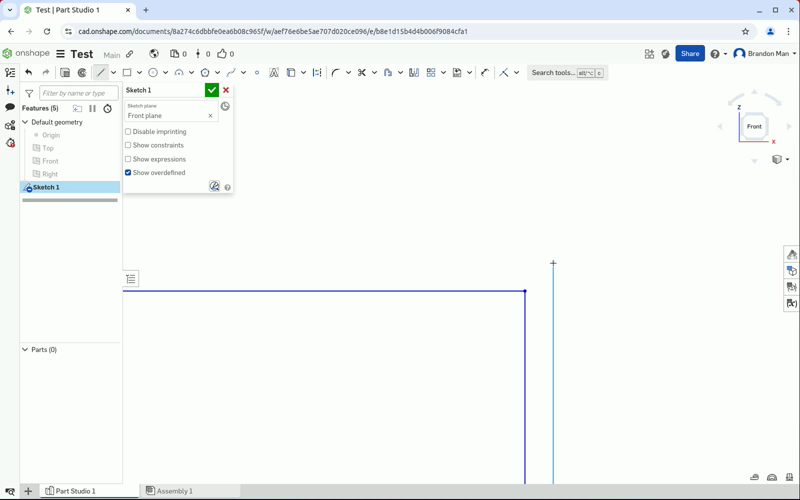
click(553, 262)
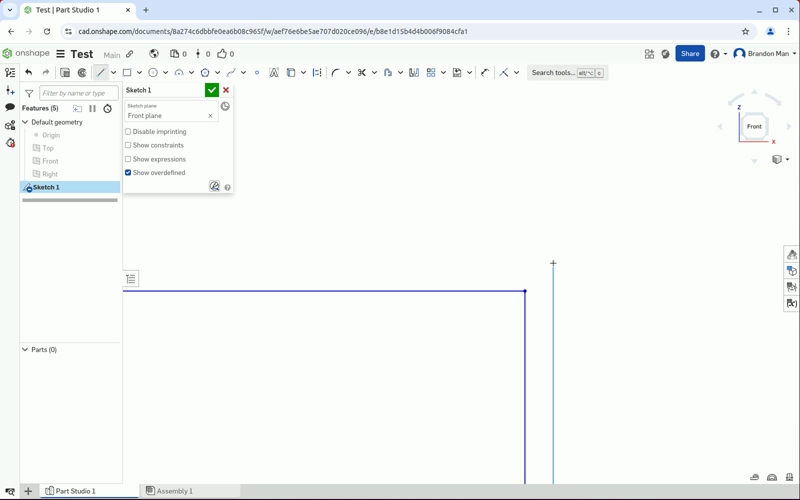
scroll(-6)
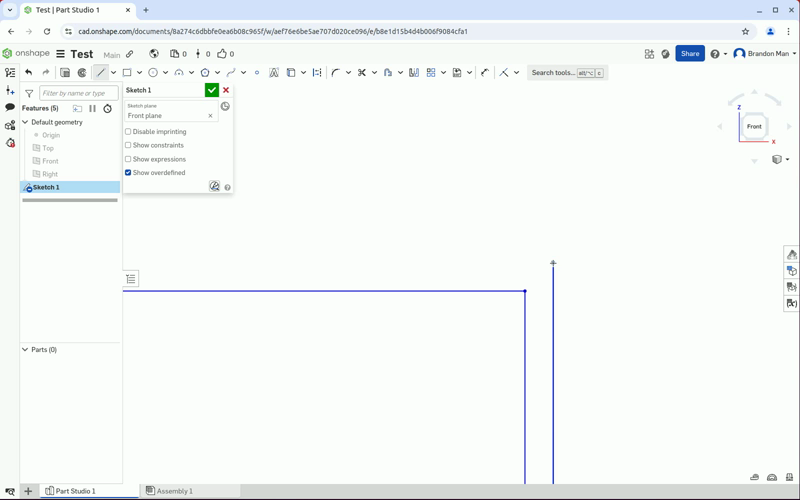
scroll(-6)
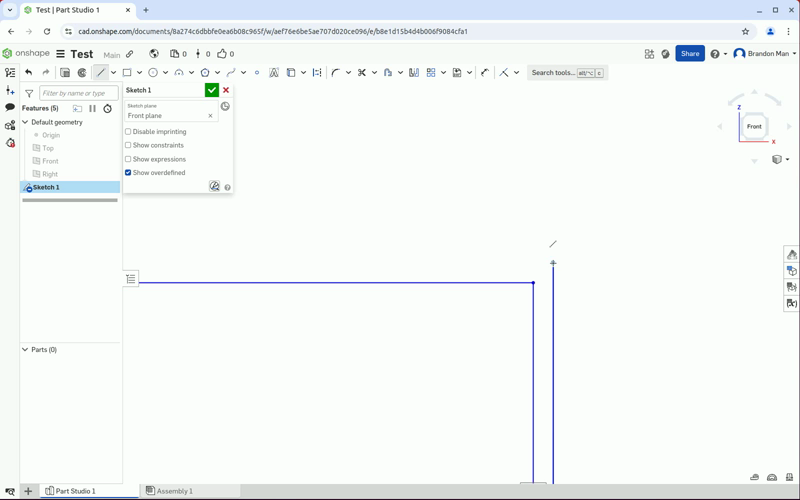
scroll(-6)
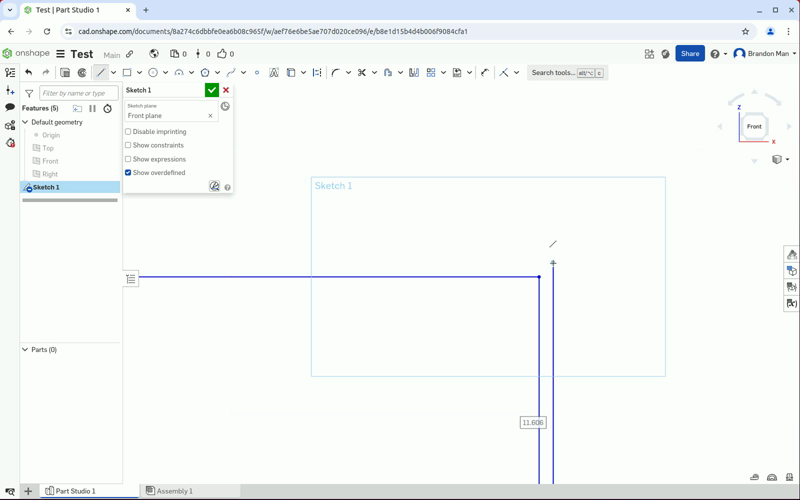
scroll(-6)
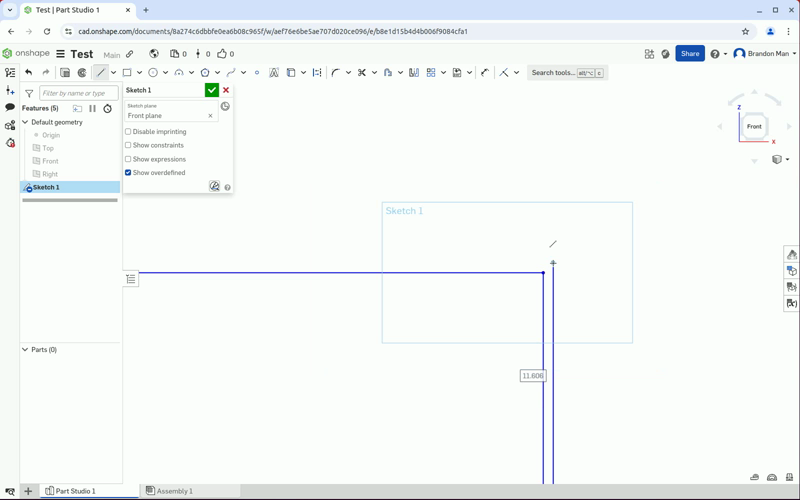
scroll(-6)
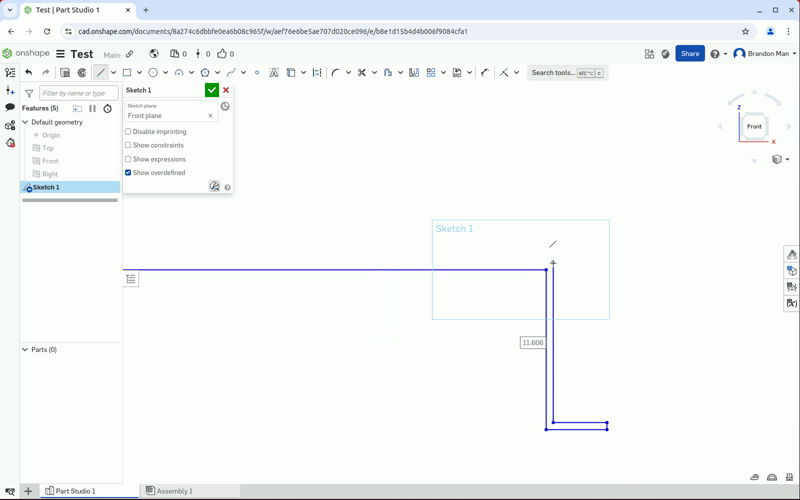
scroll(-6)
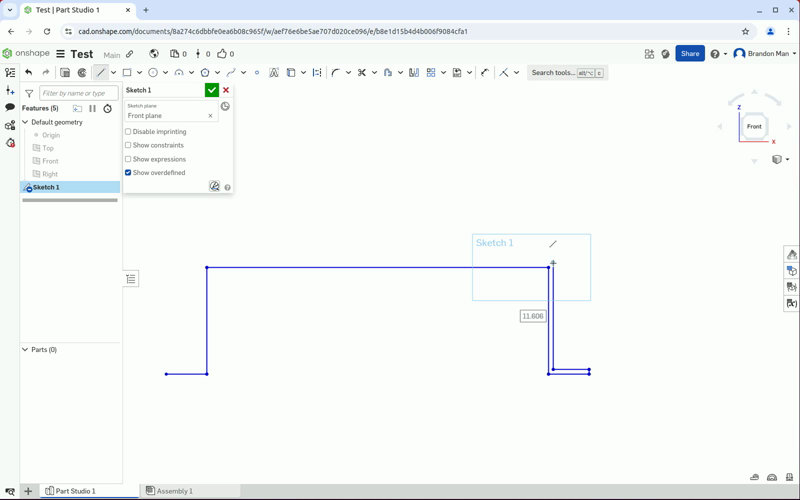
scroll(-6)
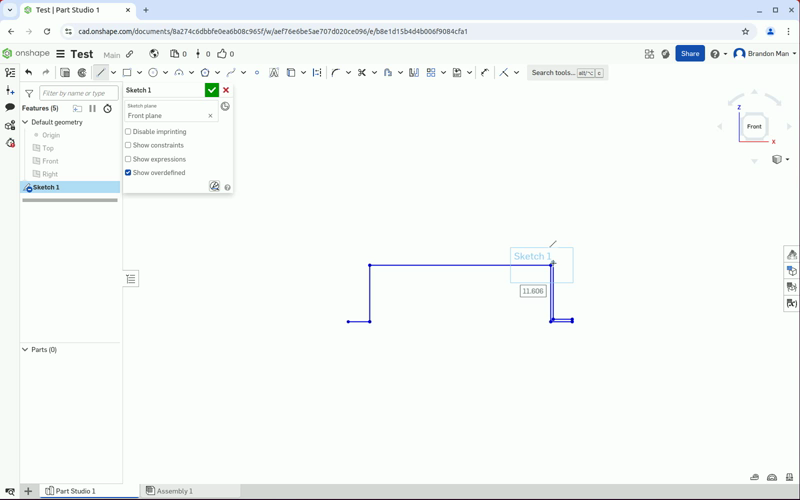
key_up(shift)
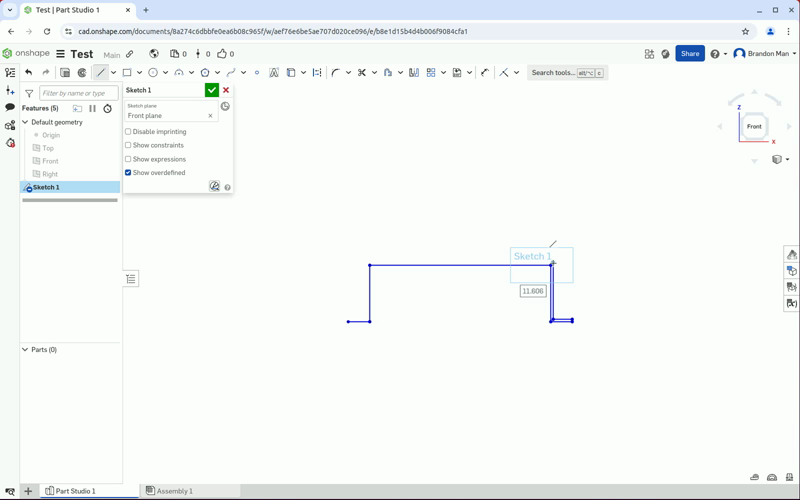
key_down(shift)
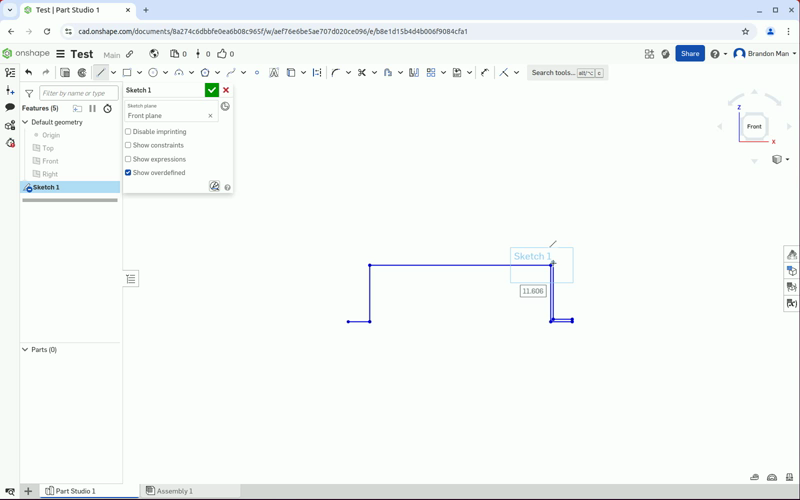
mouse_move(367, 262)
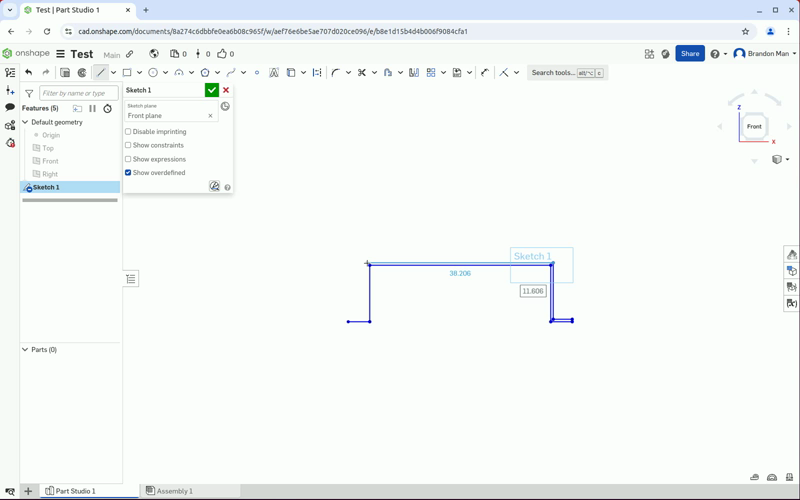
scroll(6)
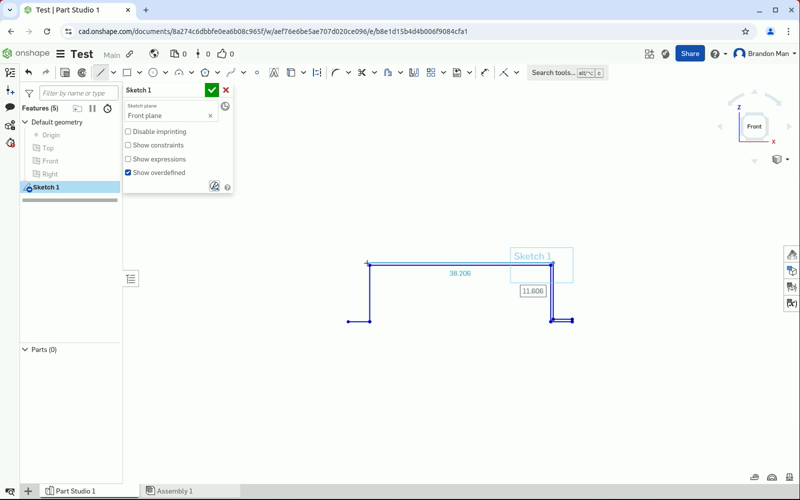
scroll(6)
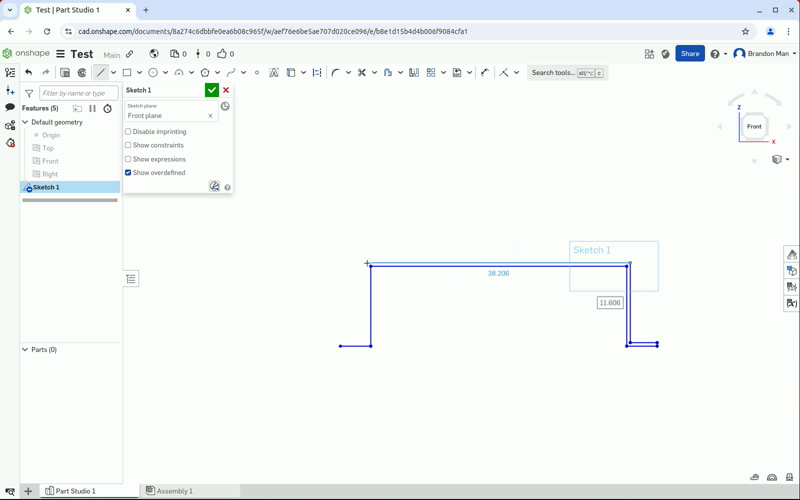
scroll(6)
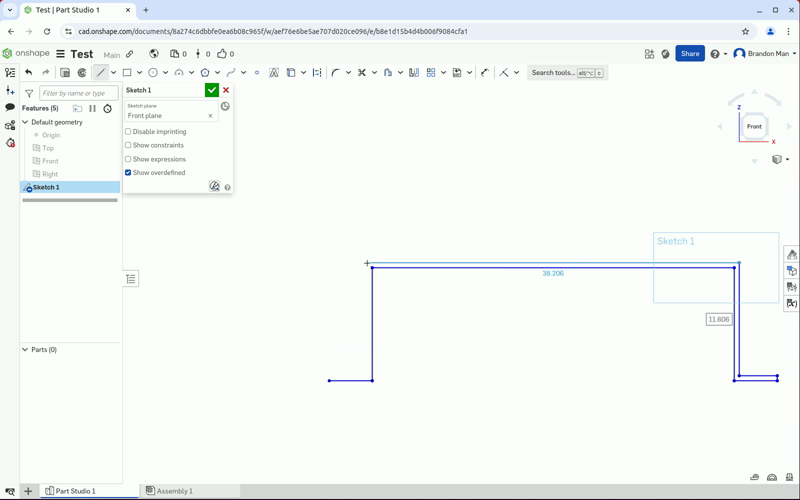
scroll(6)
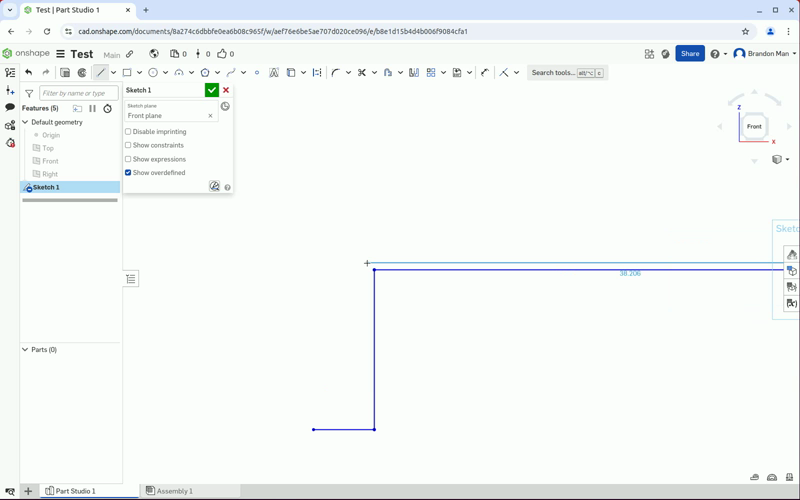
scroll(6)
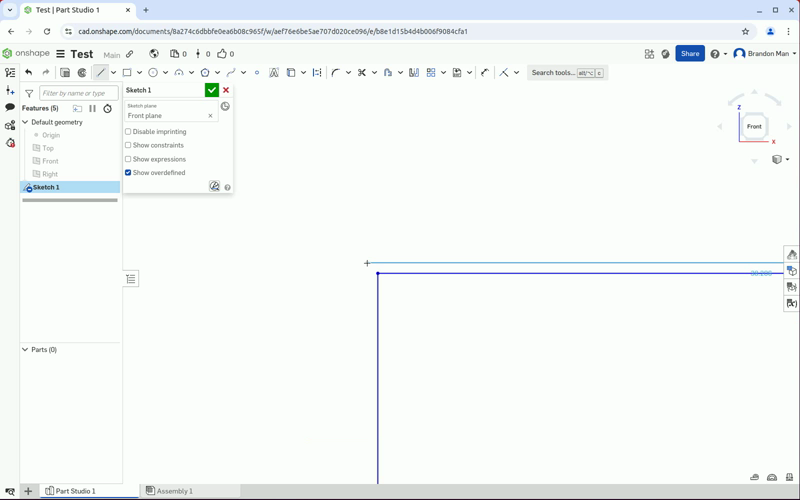
scroll(6)
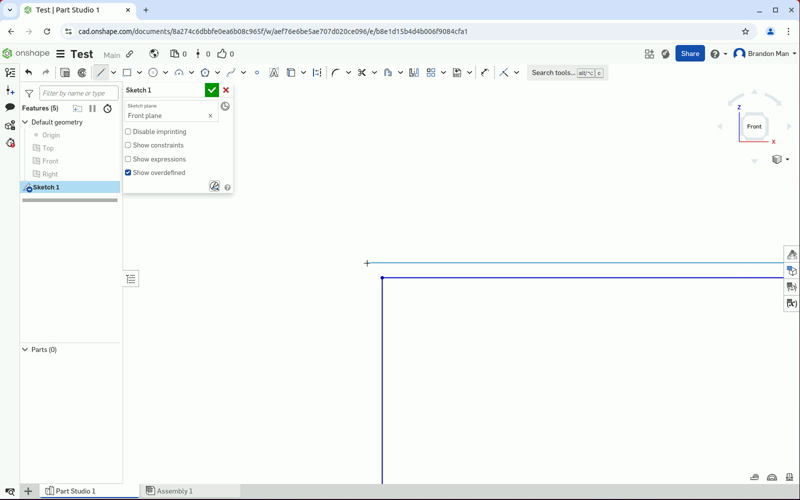
scroll(6)
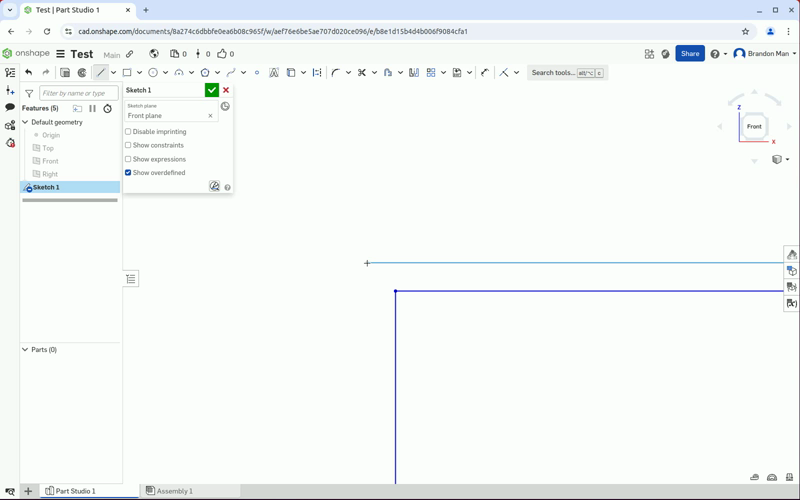
click(367, 262)
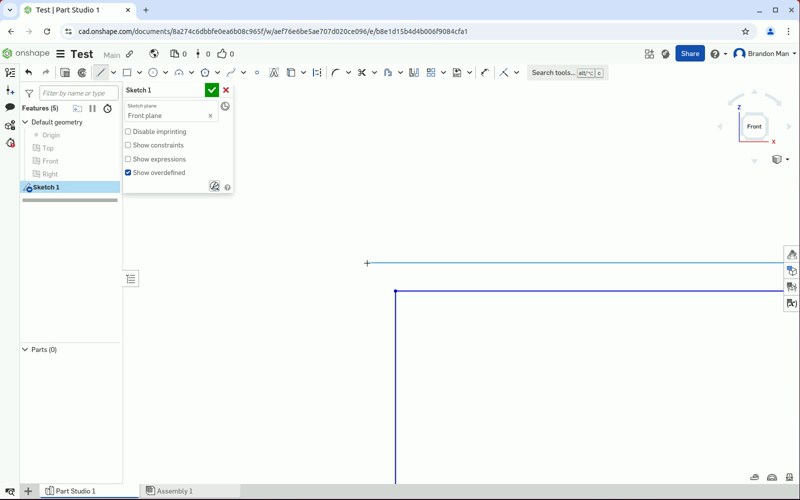
scroll(-6)
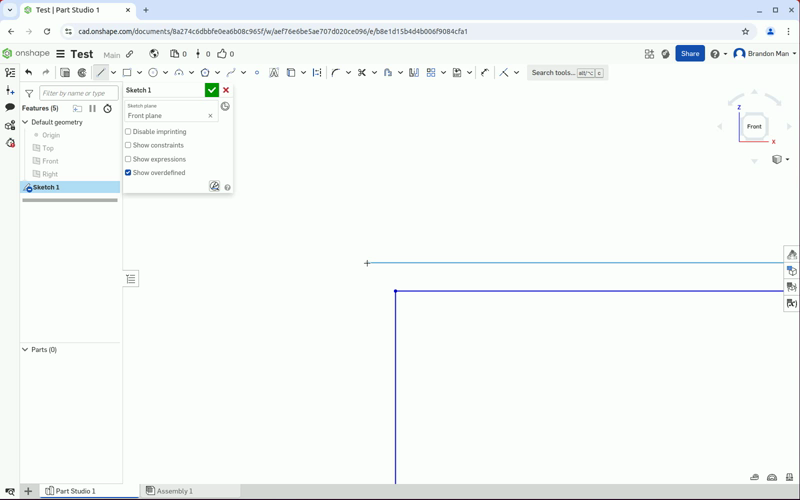
scroll(-6)
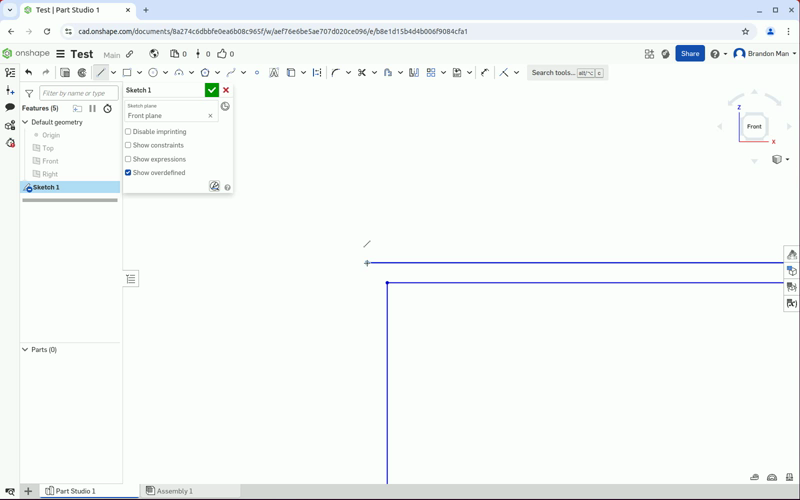
scroll(-6)
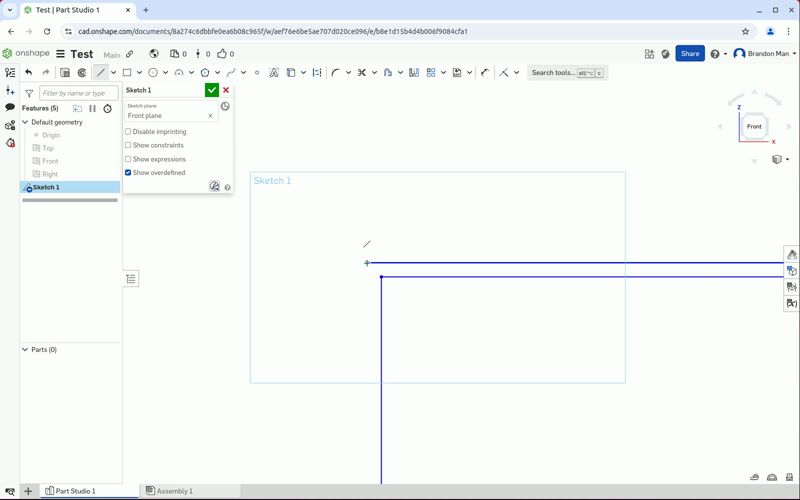
scroll(-6)
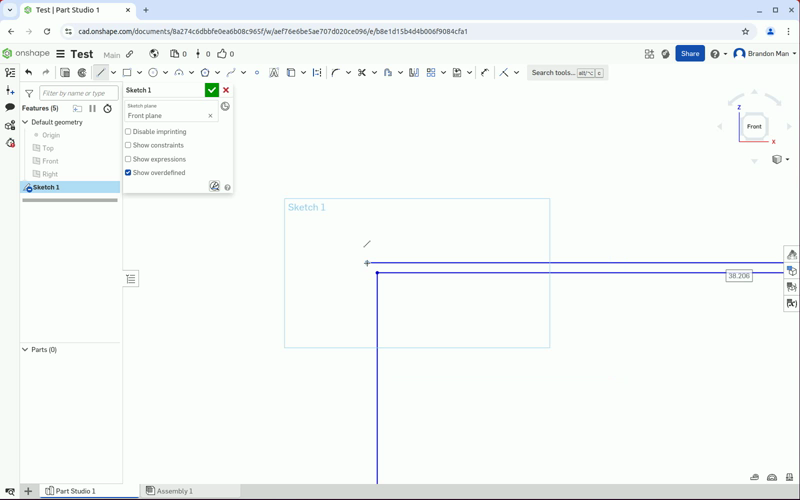
scroll(-6)
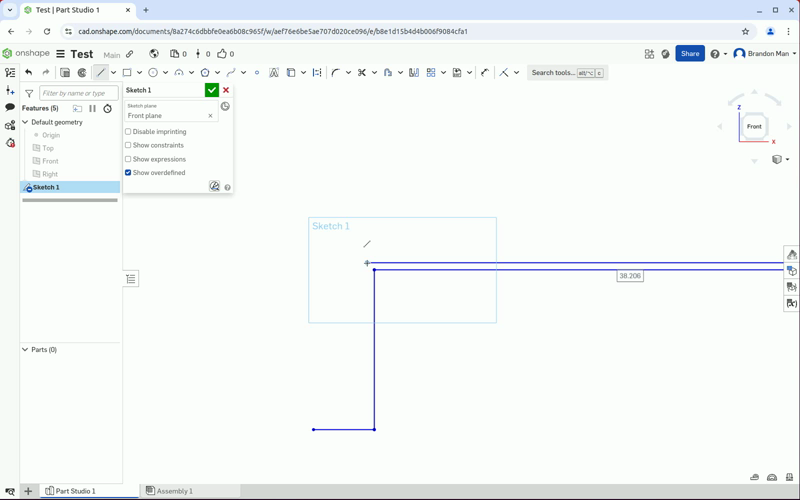
scroll(-6)
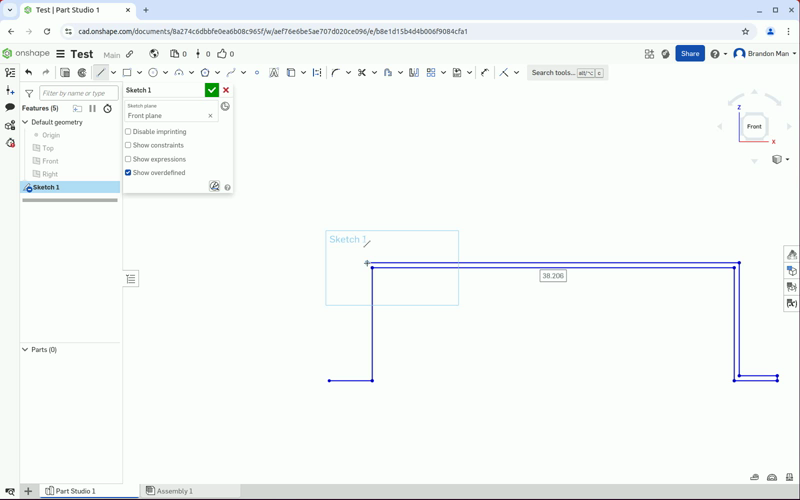
scroll(-6)
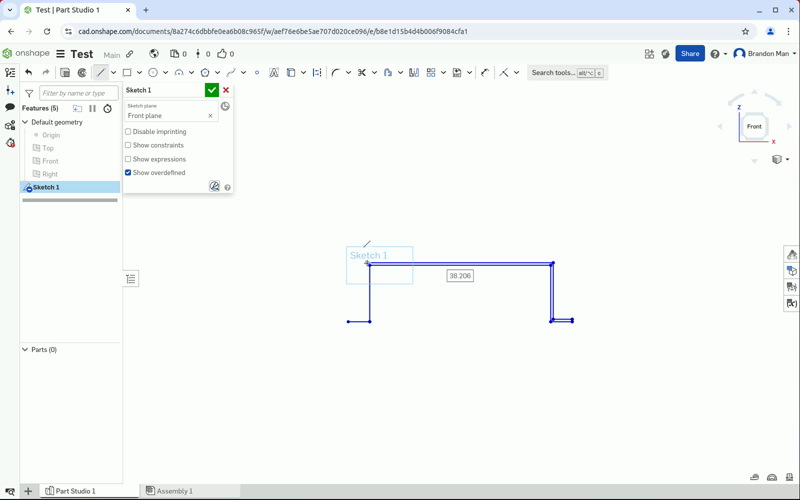
key_up(shift)
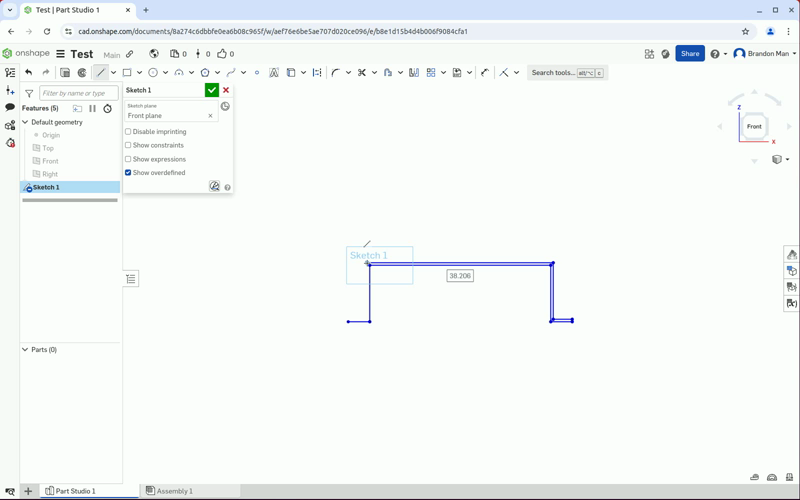
key_down(shift)
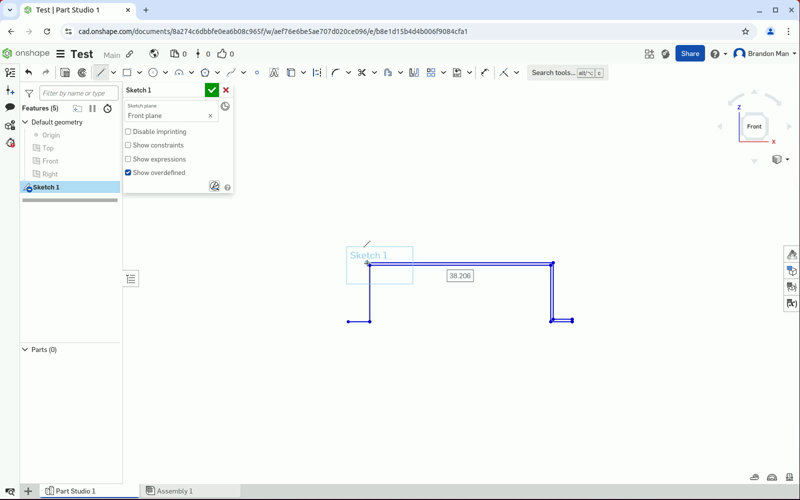
mouse_move(397, 262)
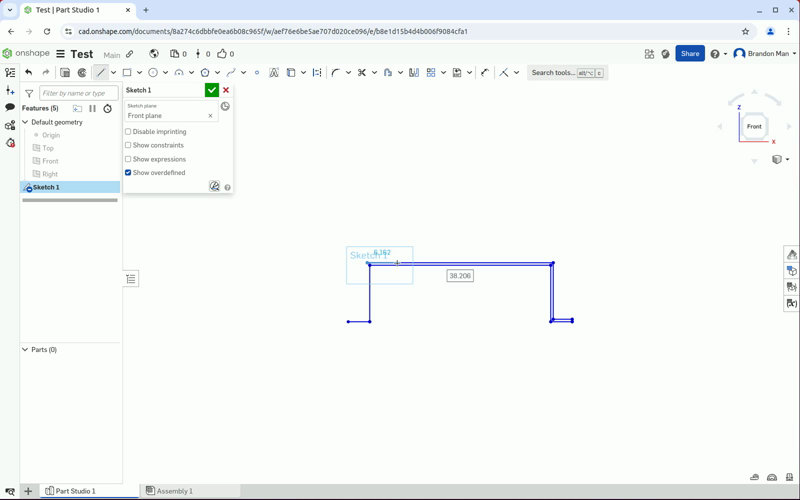
mouse_move(367, 319)
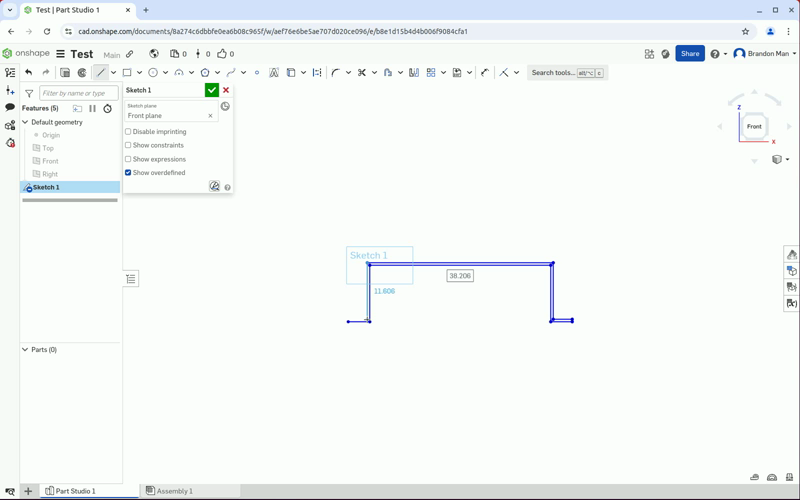
scroll(6)
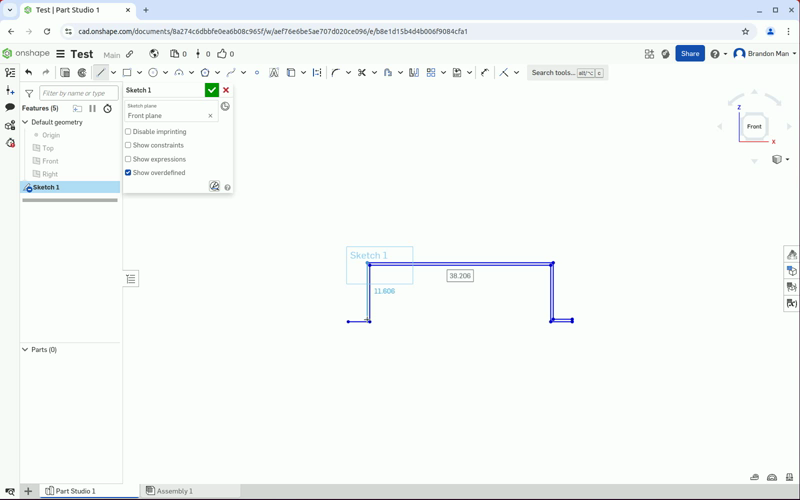
scroll(6)
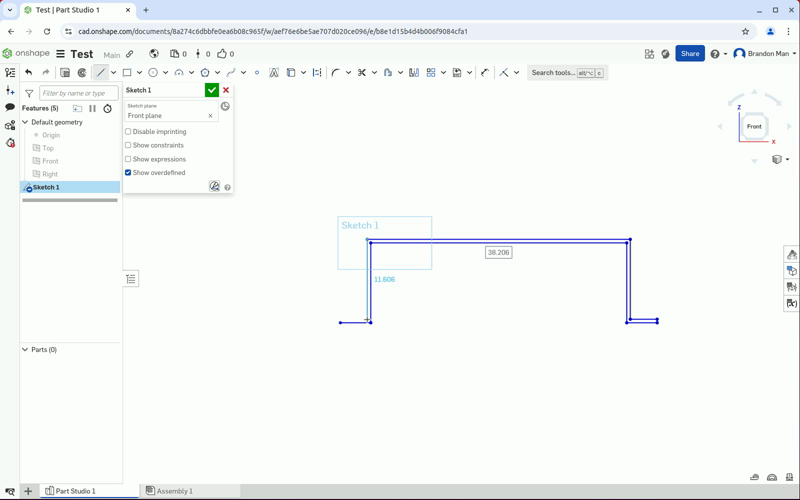
scroll(6)
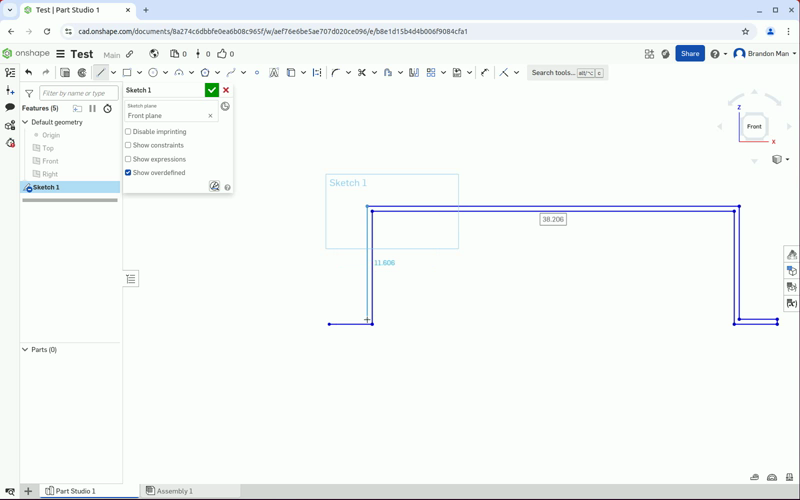
scroll(6)
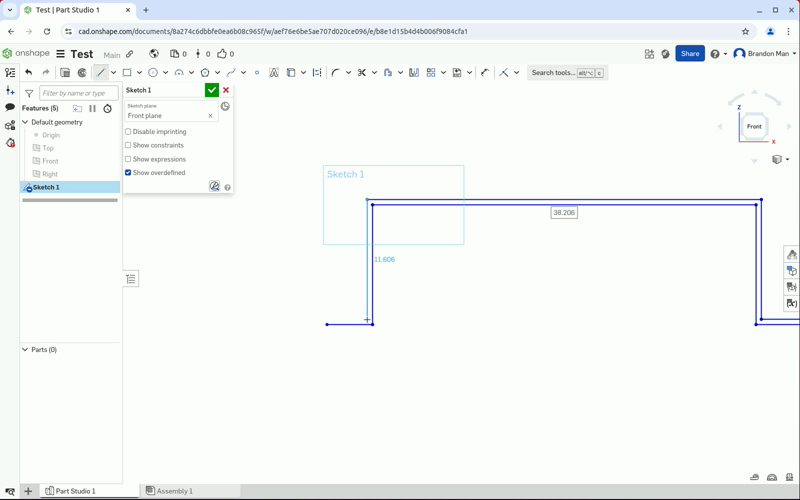
scroll(6)
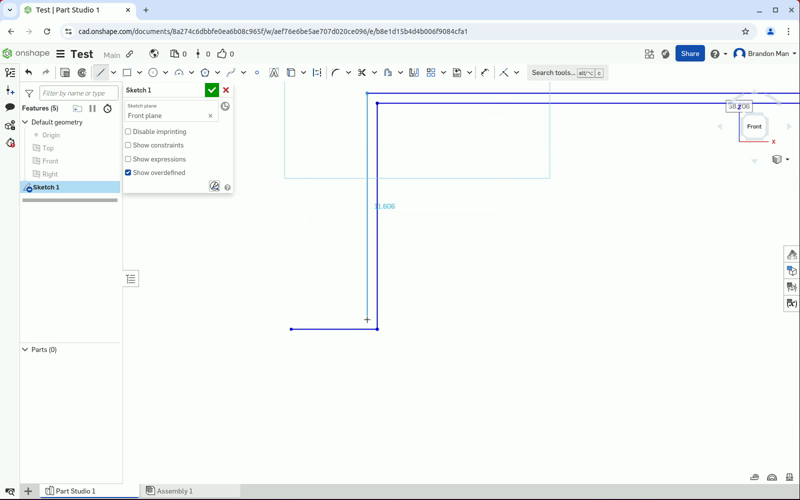
scroll(6)
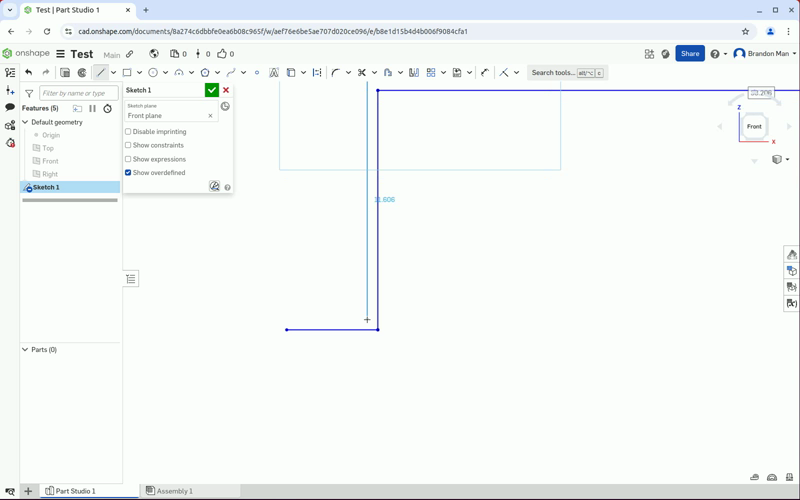
scroll(6)
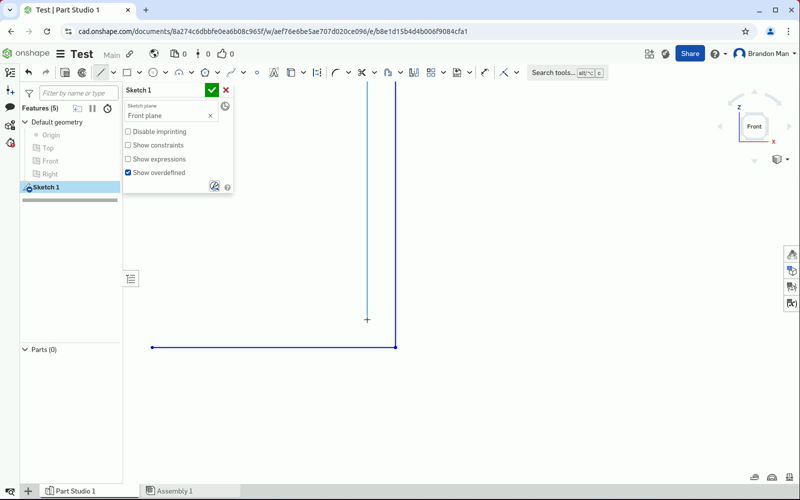
click(367, 319)
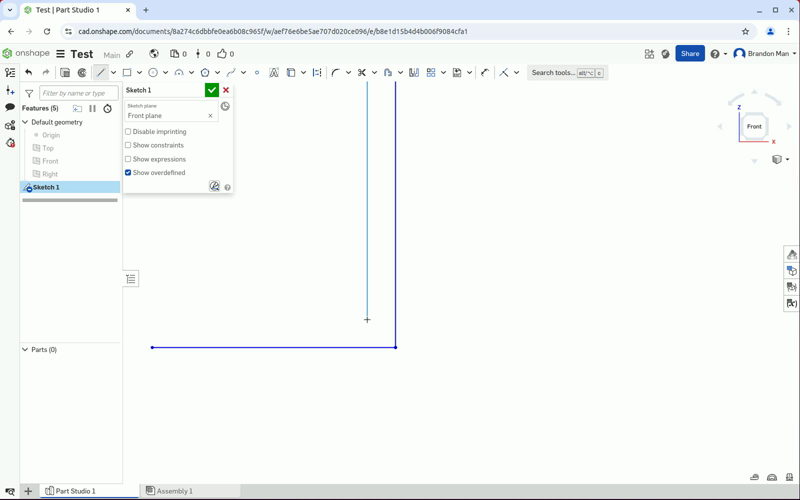
scroll(-6)
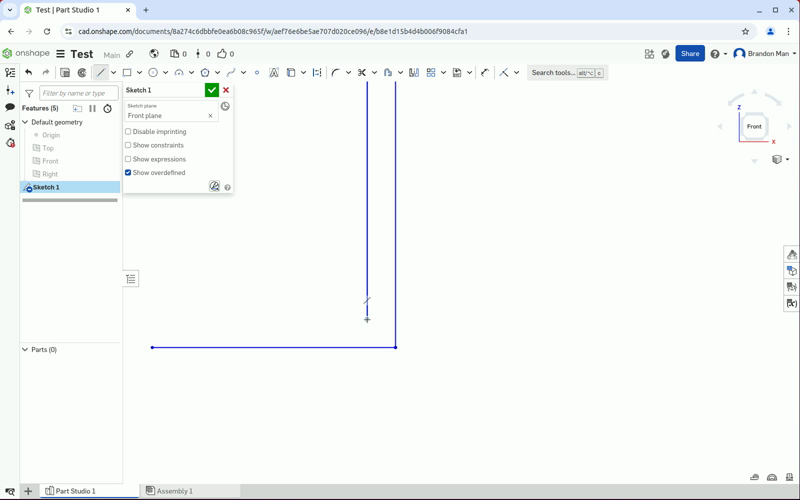
scroll(-6)
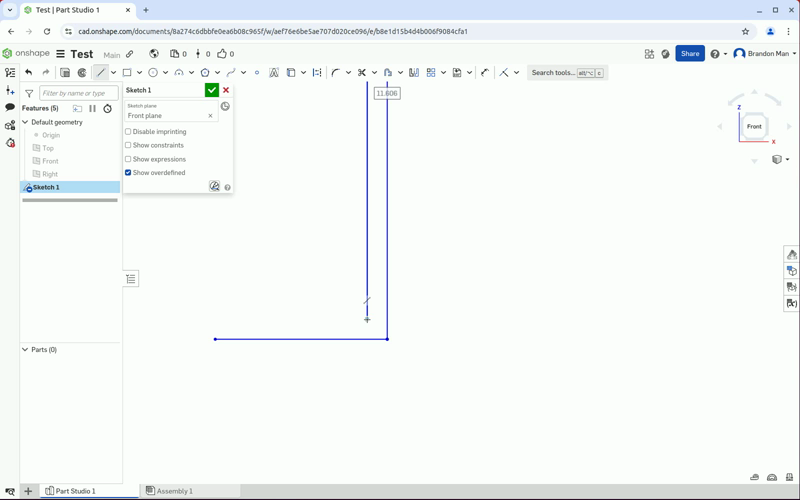
scroll(-6)
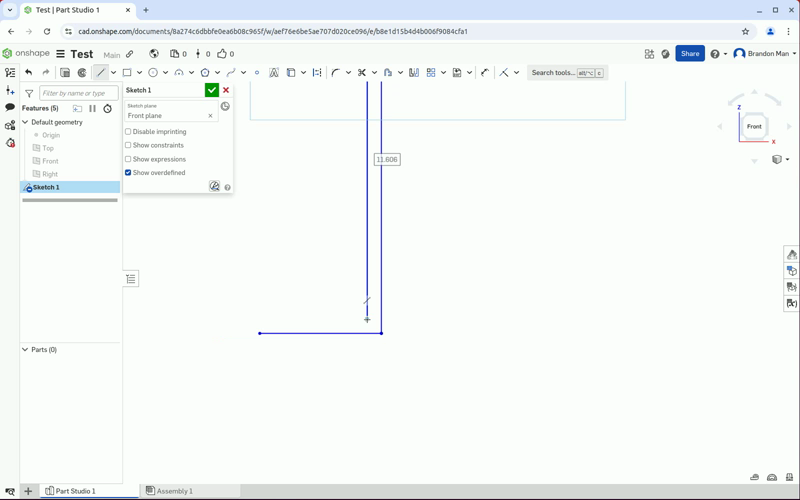
scroll(-6)
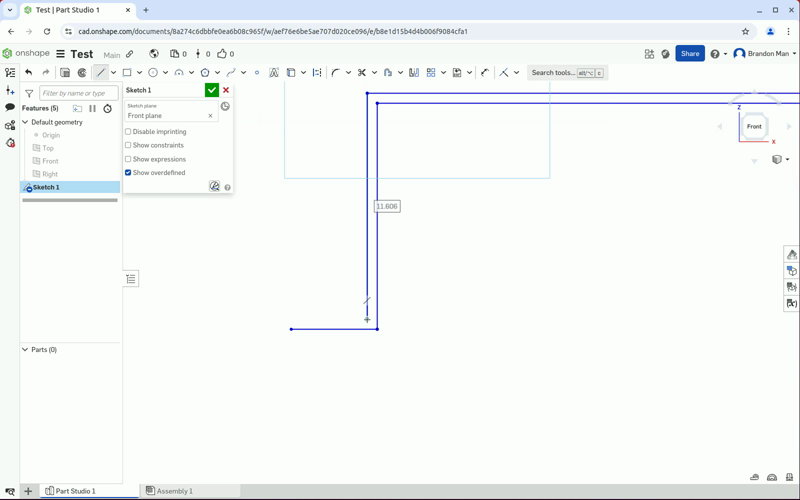
scroll(-6)
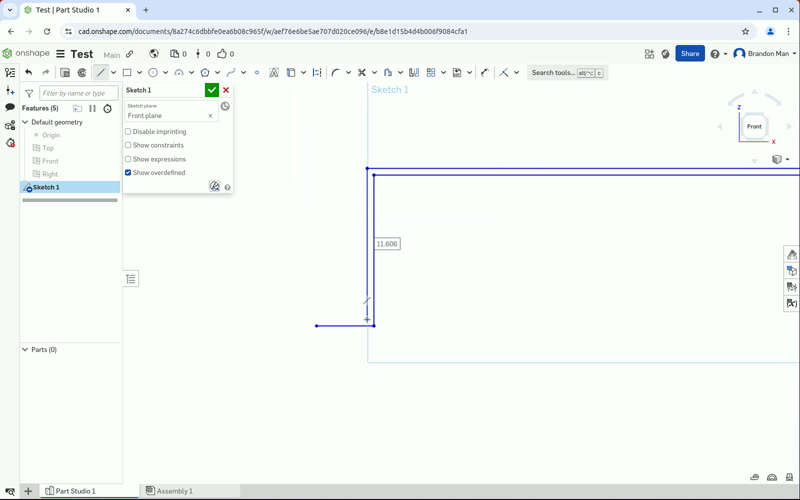
scroll(-6)
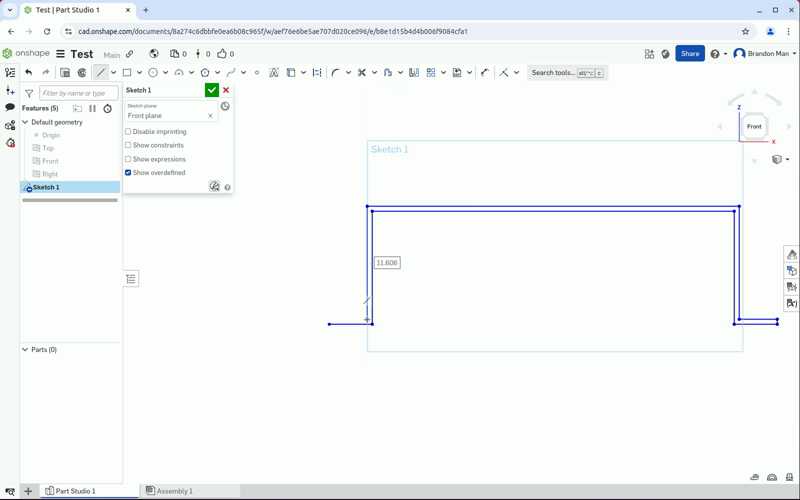
scroll(-6)
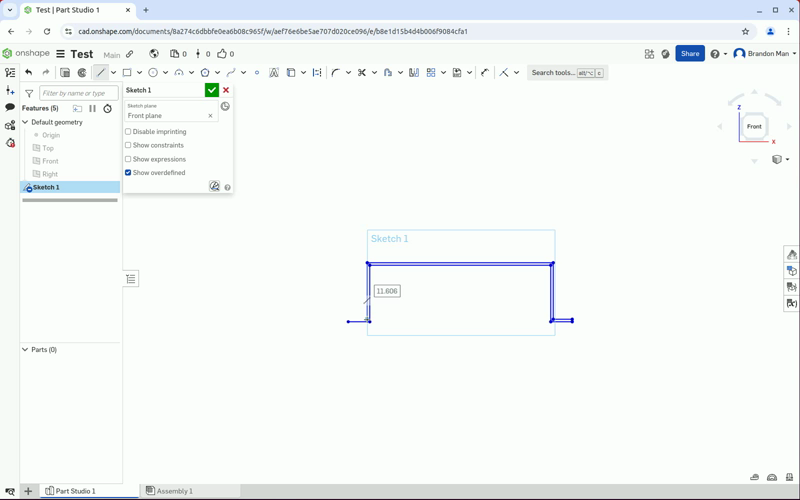
key_up(shift)
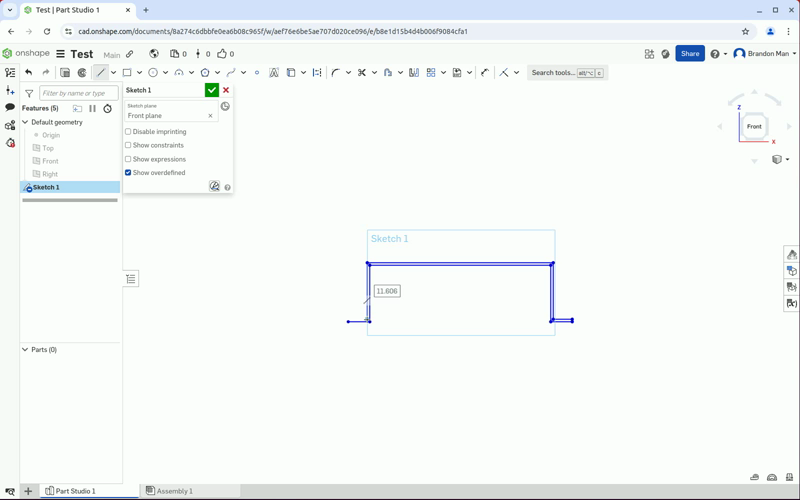
key_down(shift)
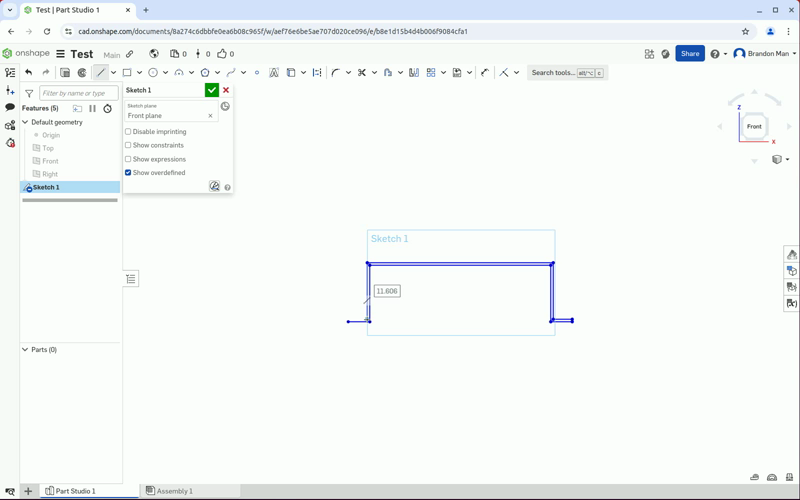
mouse_move(397, 319)
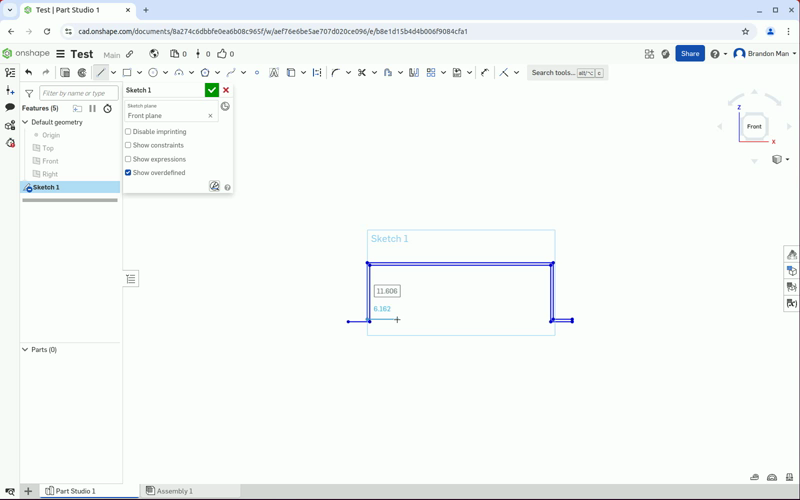
mouse_move(348, 319)
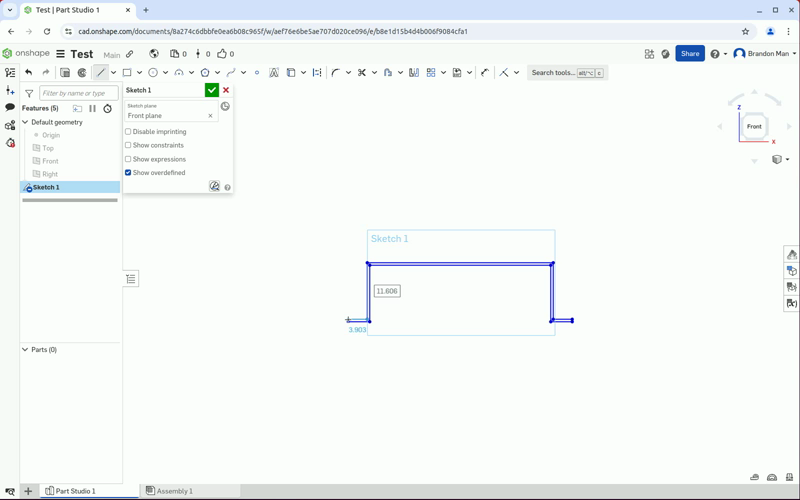
scroll(6)
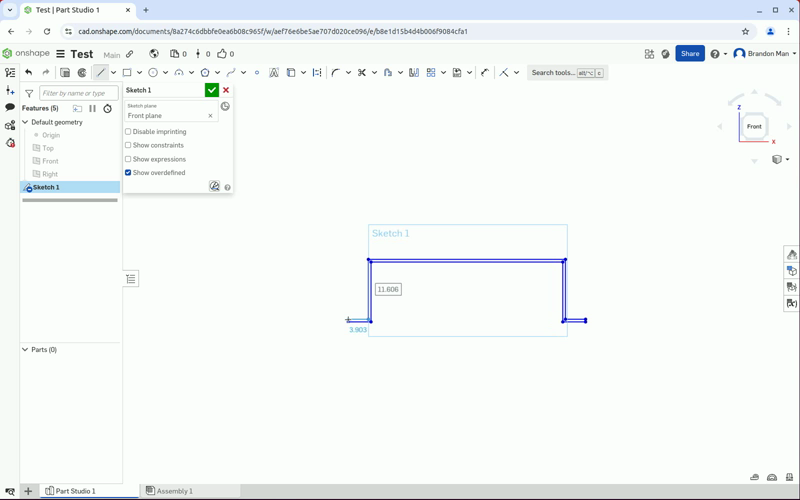
scroll(6)
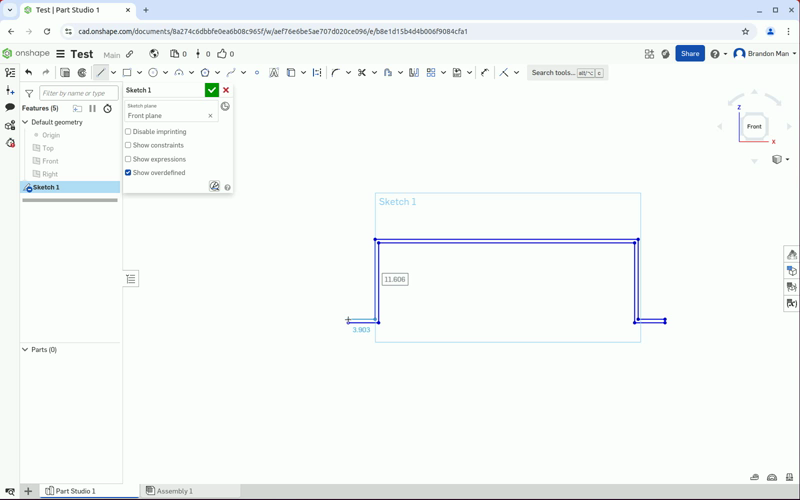
scroll(6)
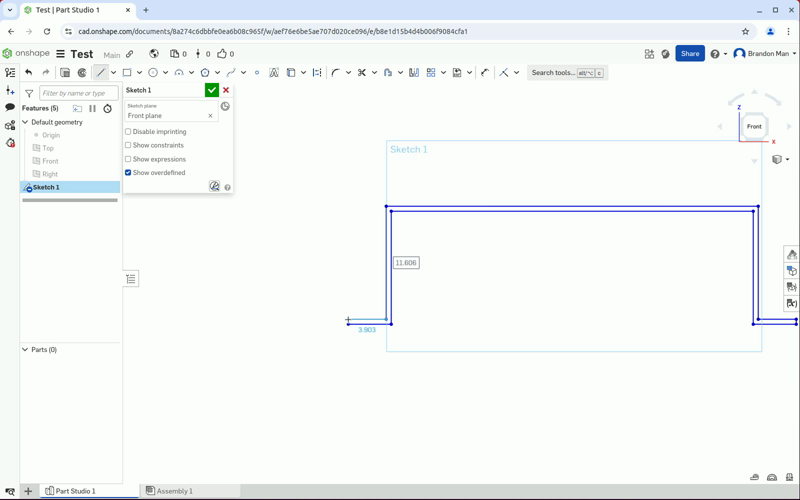
scroll(6)
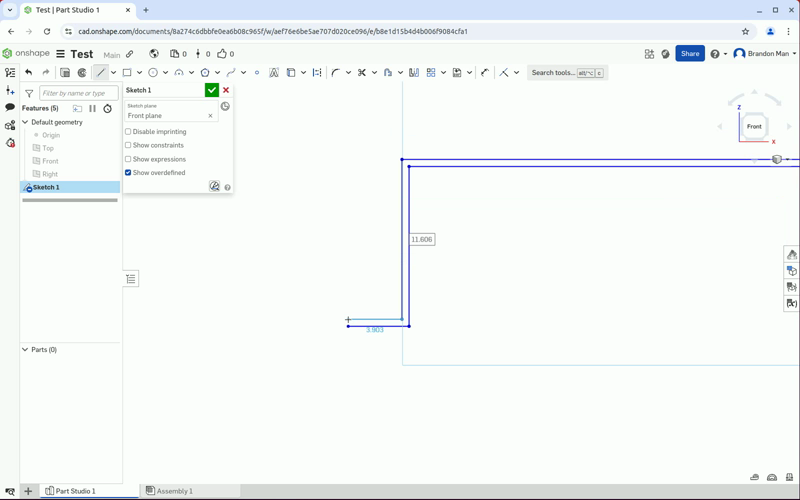
scroll(6)
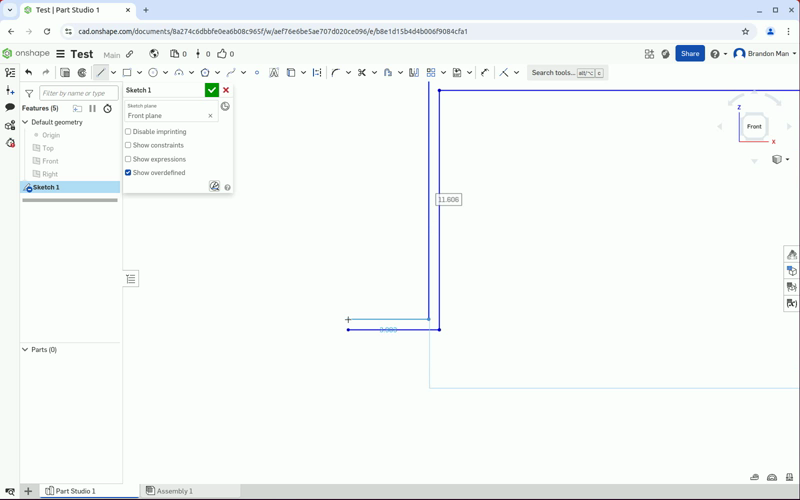
scroll(6)
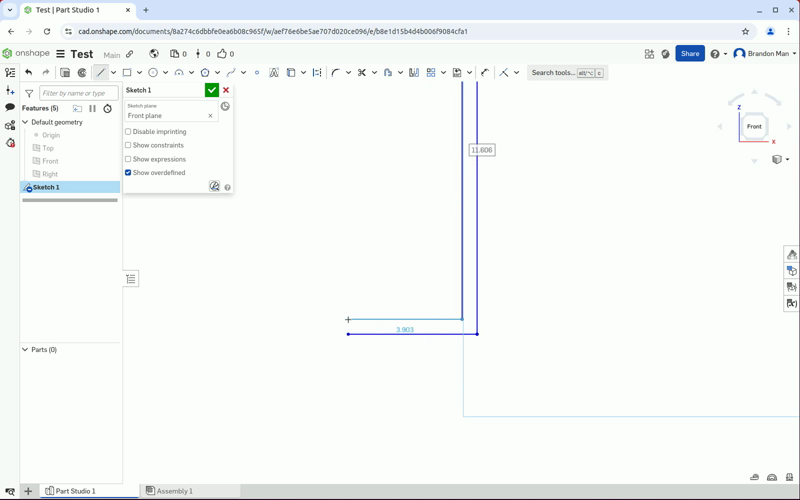
scroll(6)
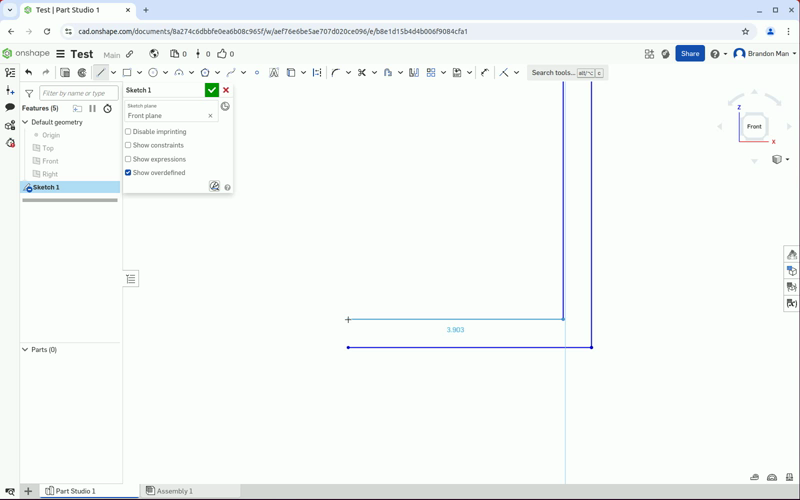
click(348, 319)
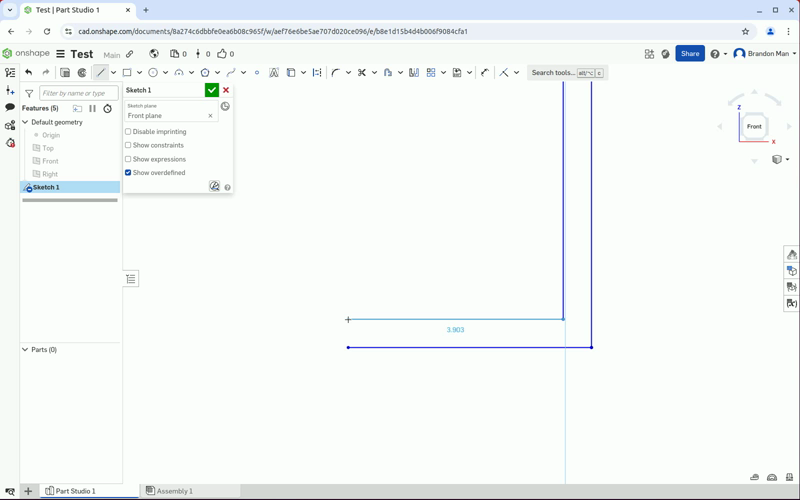
scroll(-6)
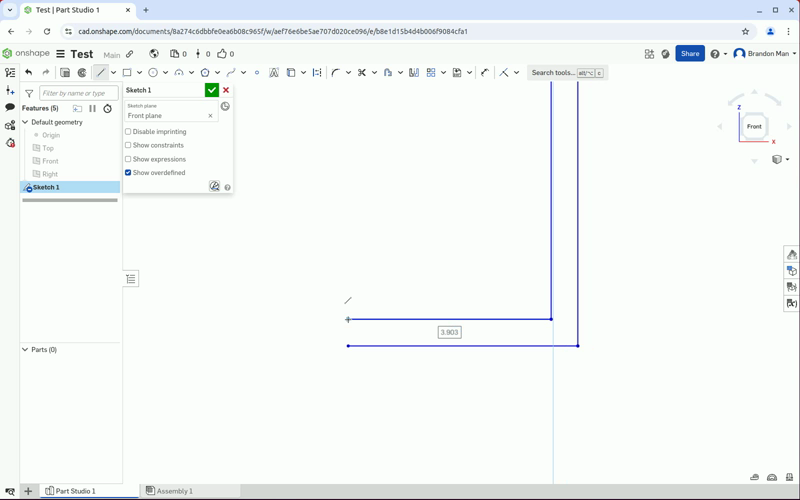
scroll(-6)
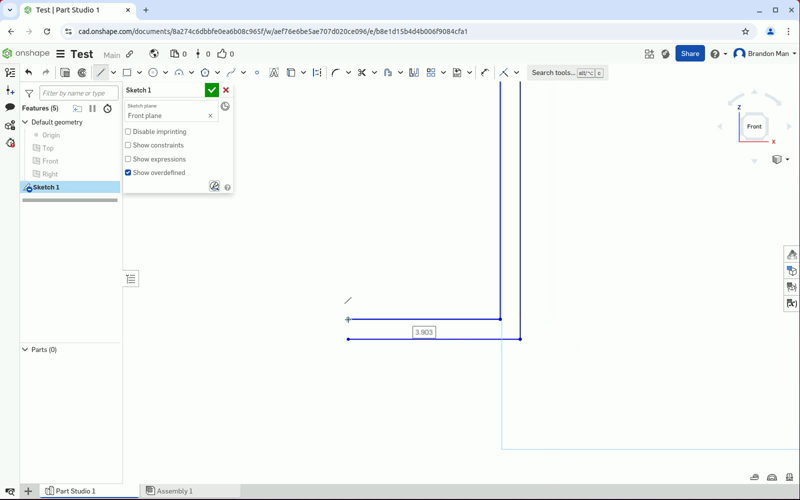
scroll(-6)
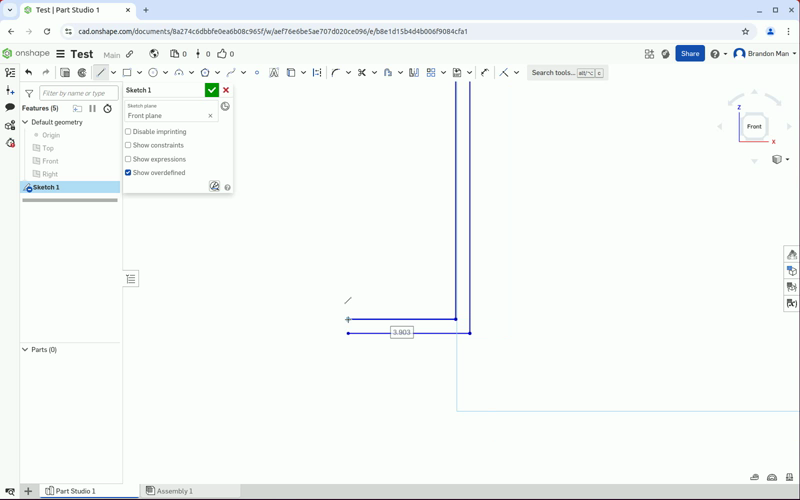
scroll(-6)
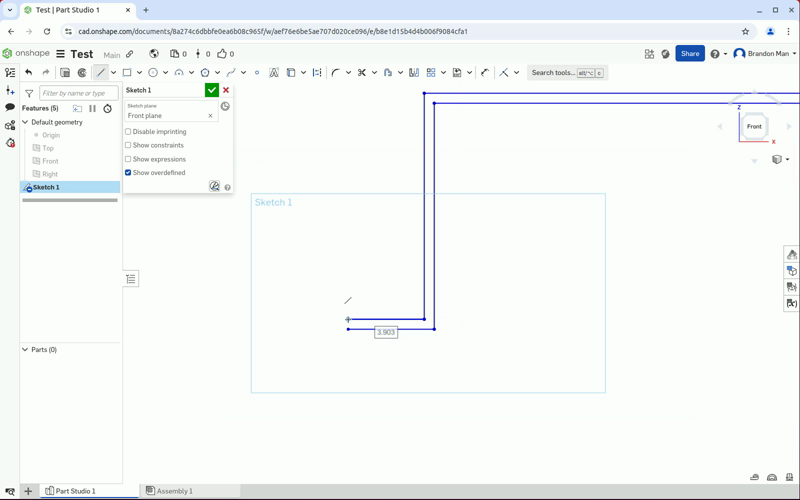
scroll(-6)
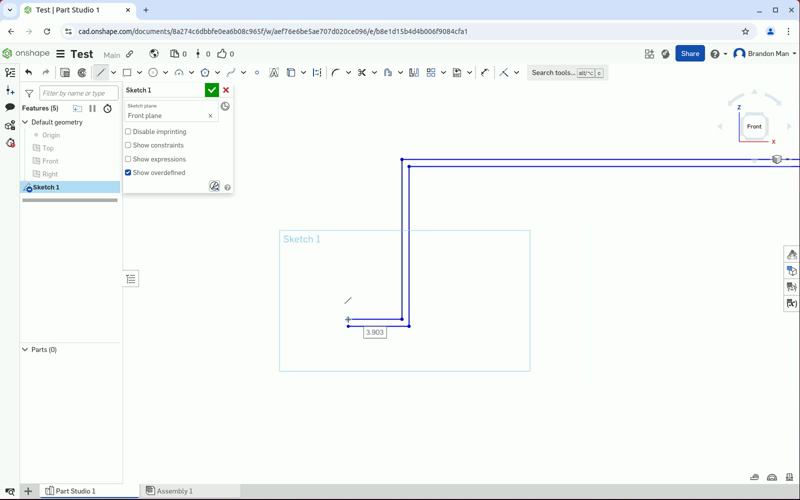
scroll(-6)
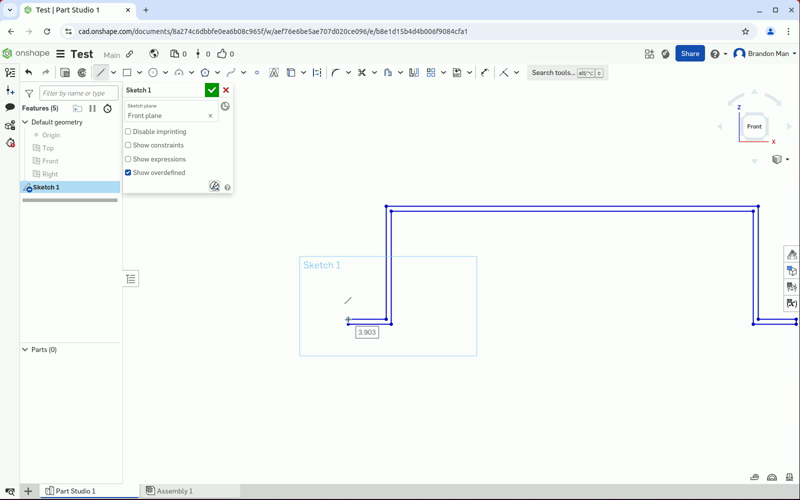
scroll(-6)
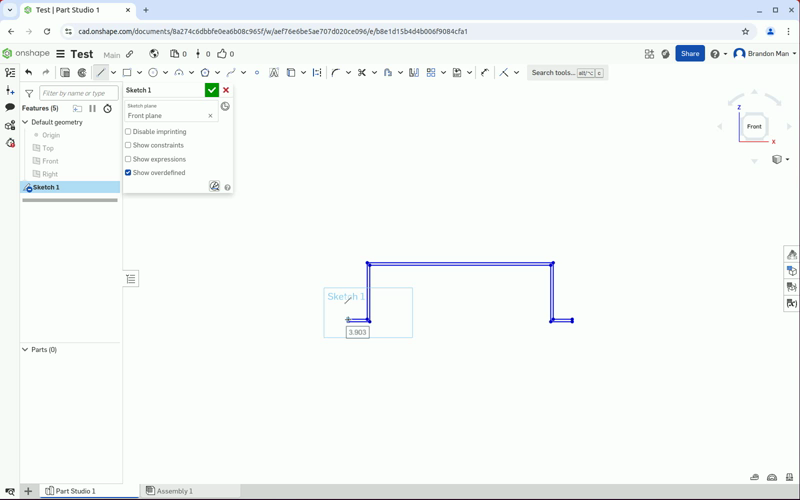
key_up(shift)
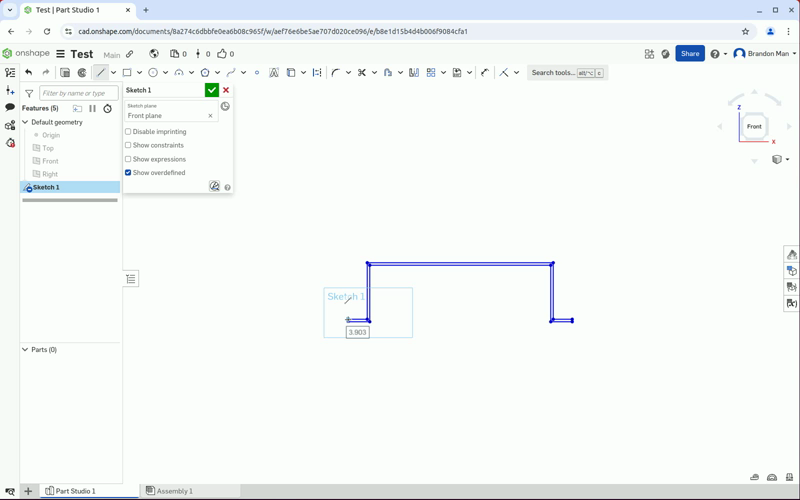
mouse_move(378, 319)
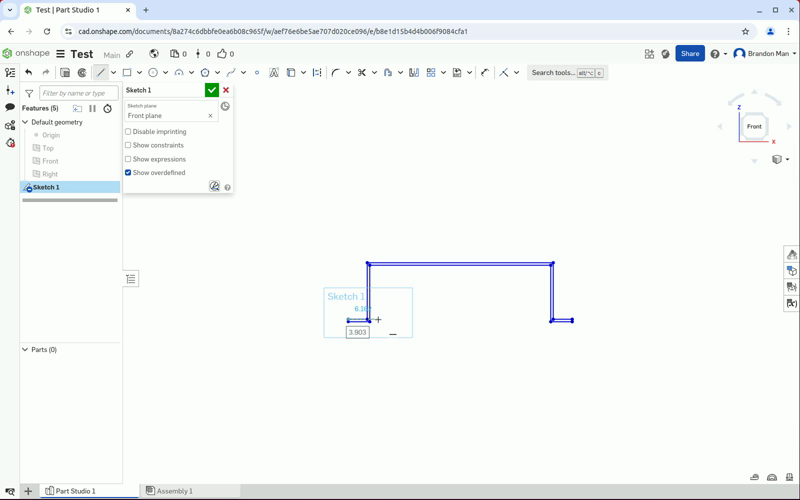
key_down(shift)
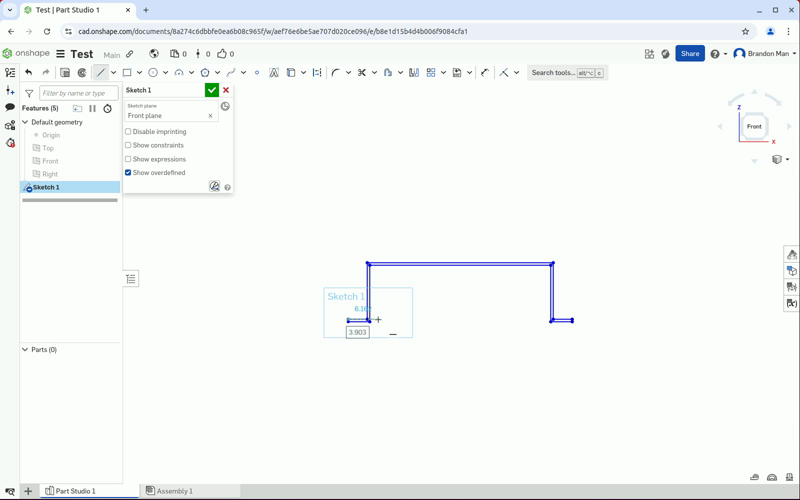
mouse_move(348, 321)
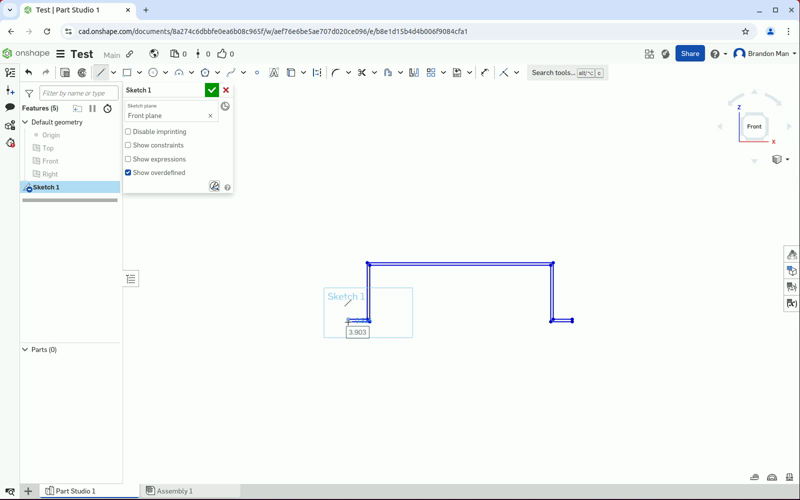
scroll(6)
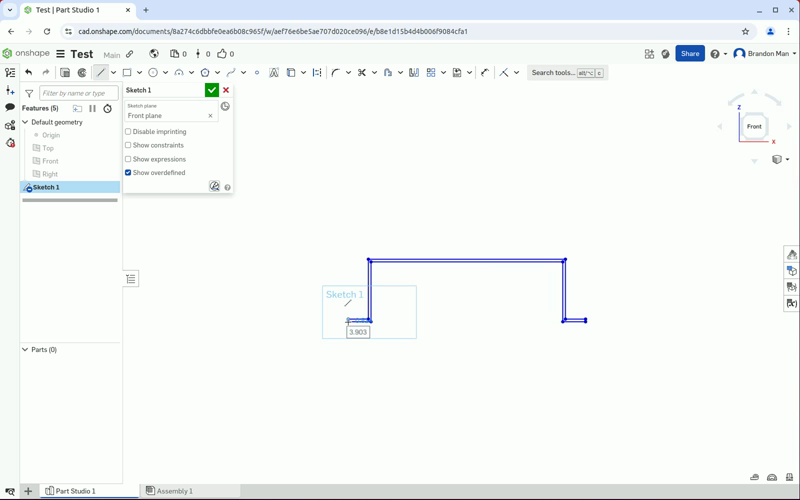
scroll(6)
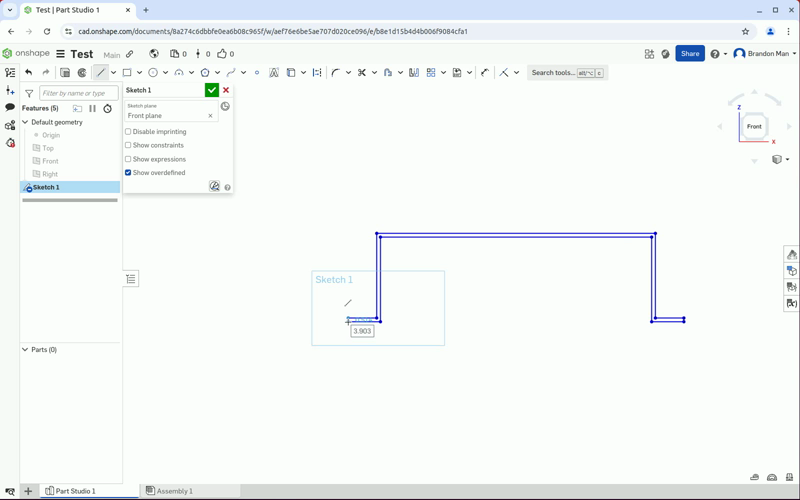
scroll(6)
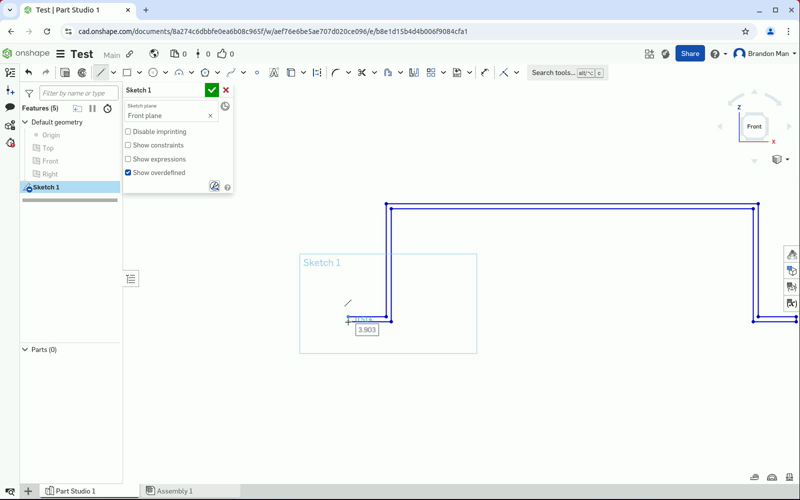
scroll(6)
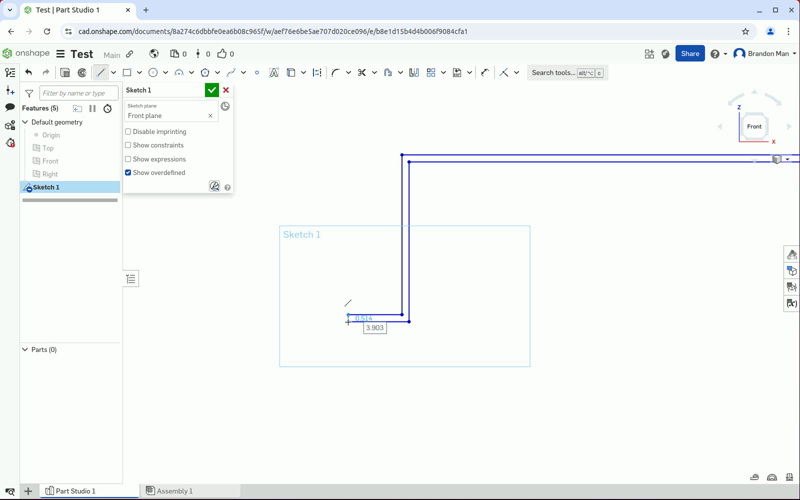
scroll(6)
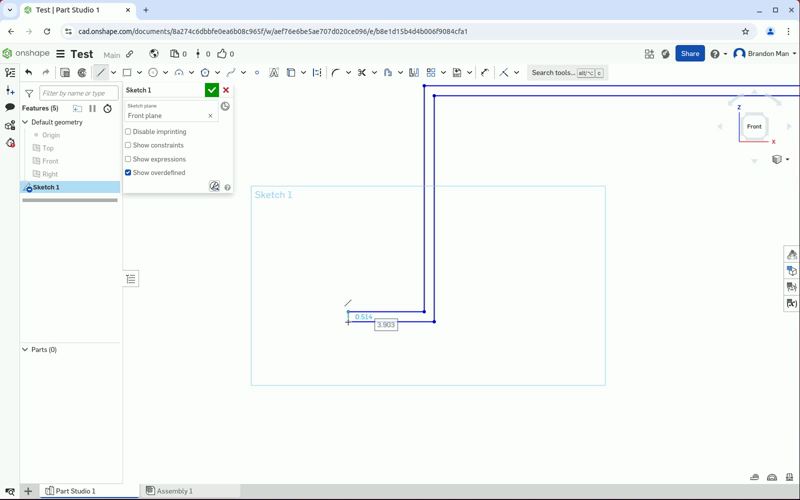
scroll(6)
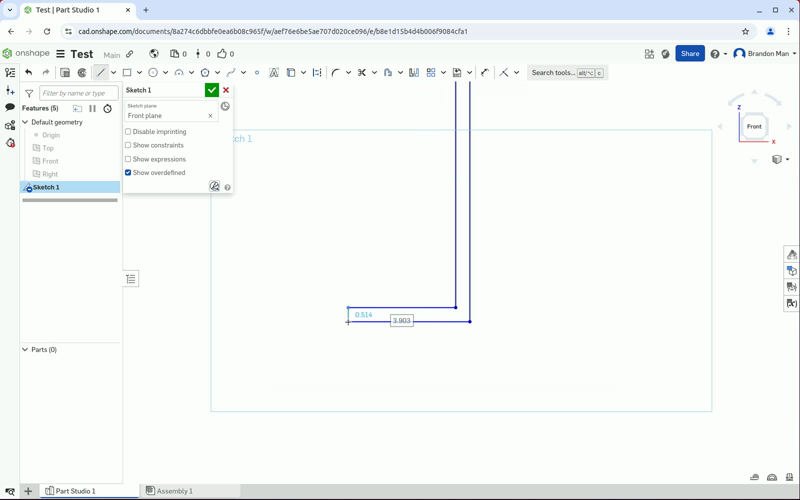
scroll(6)
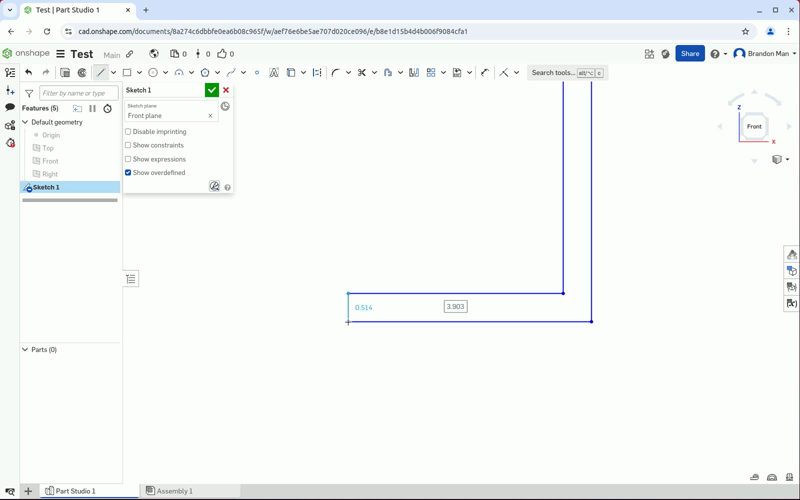
key_up(shift)
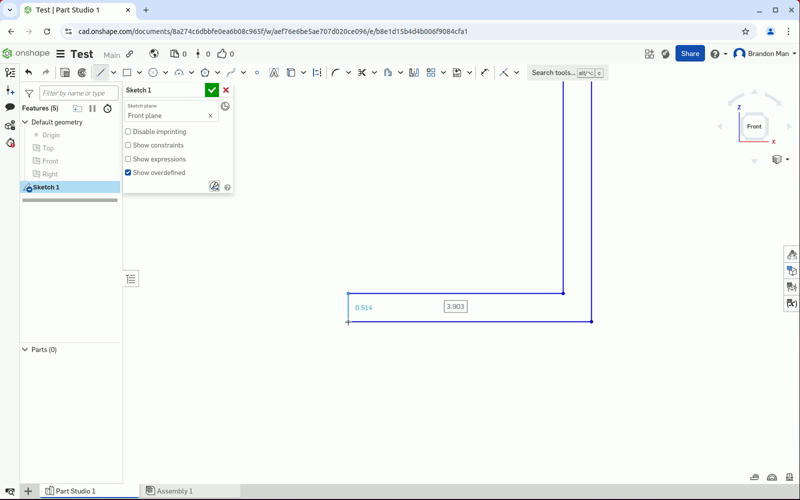
click(348, 321)
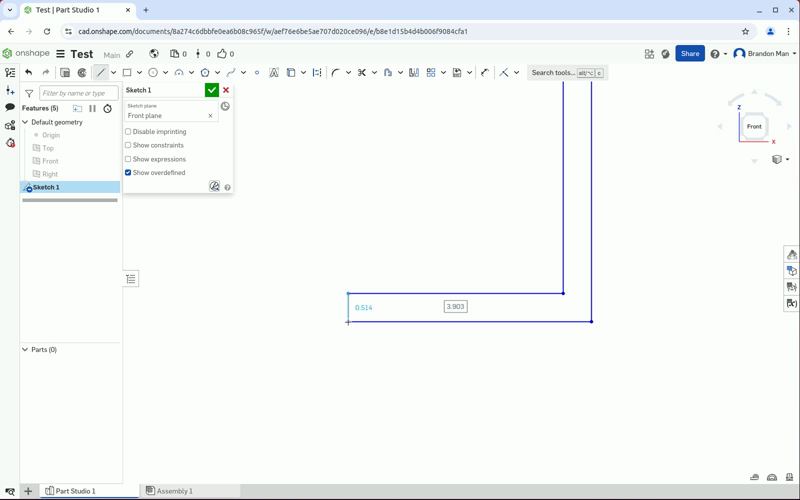
scroll(-6)
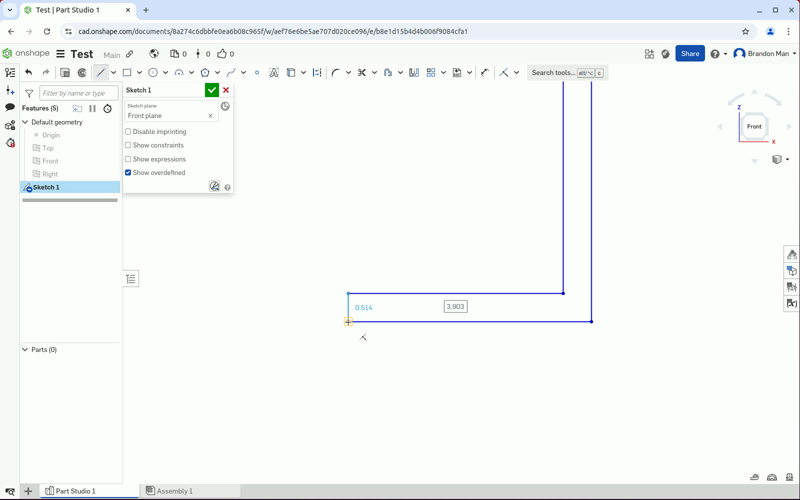
scroll(-6)
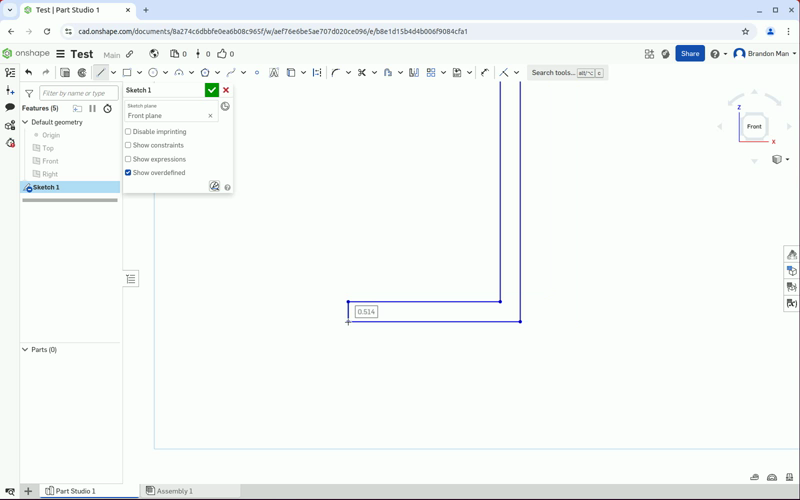
scroll(-6)
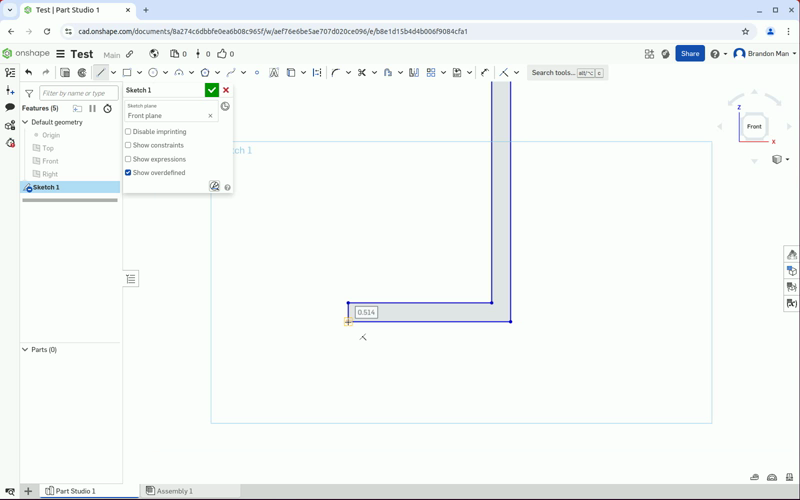
scroll(-6)
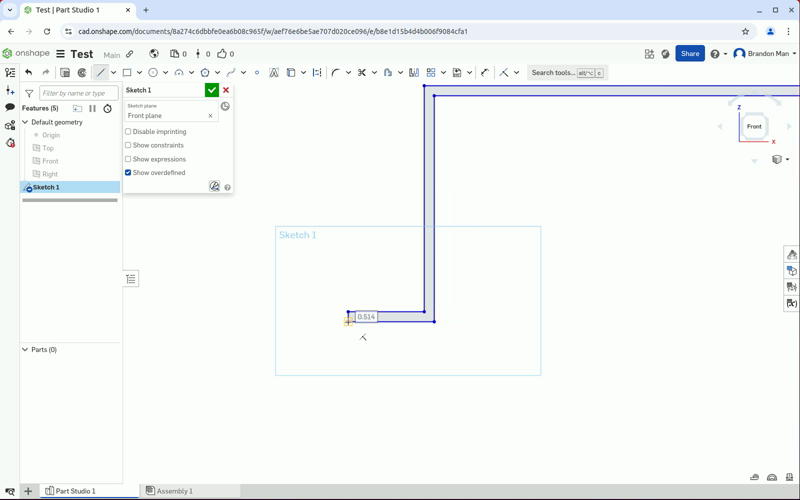
scroll(-6)
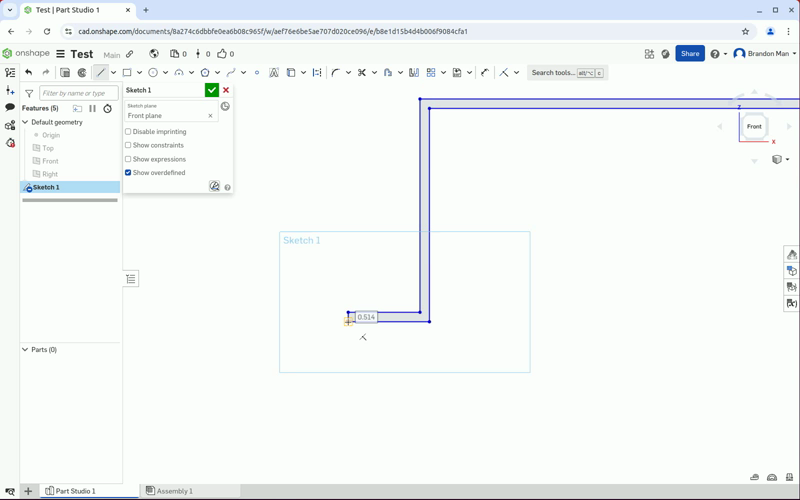
scroll(-6)
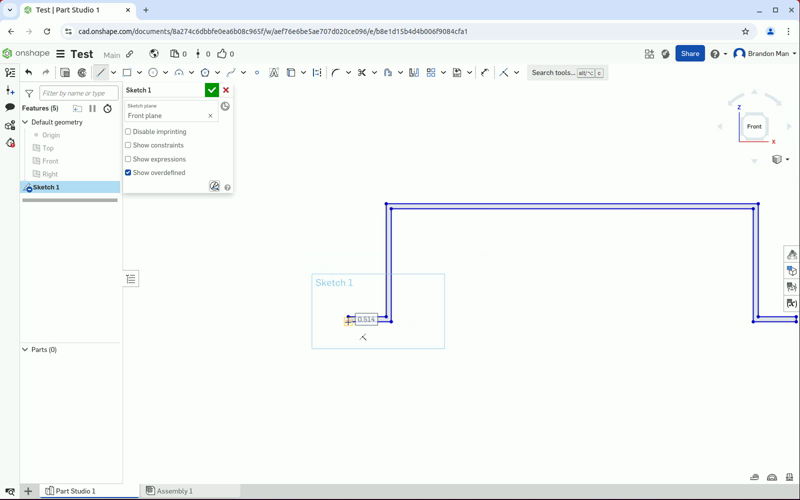
scroll(-6)
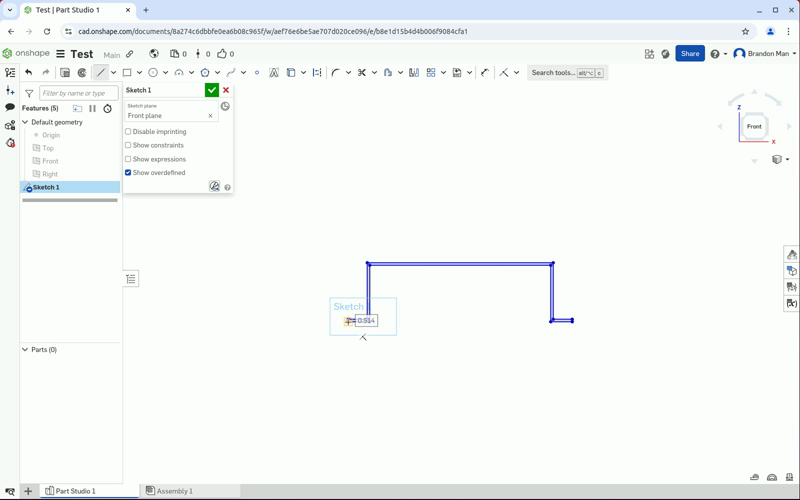
key(esc)
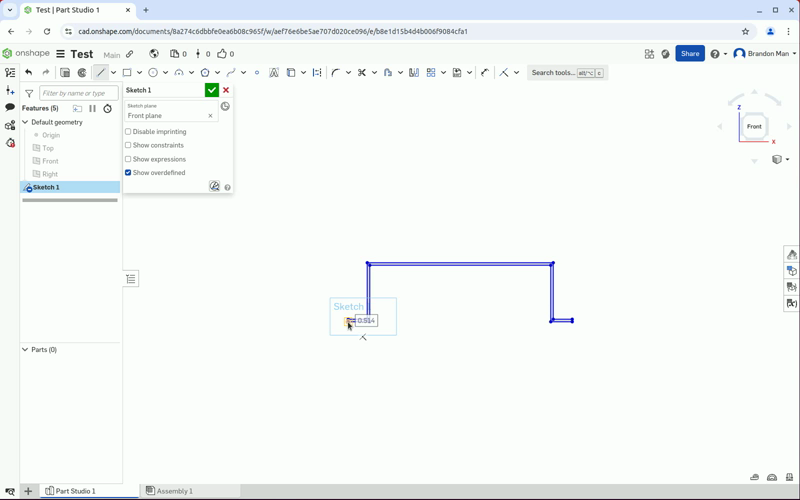
mouse_move(551, 297)
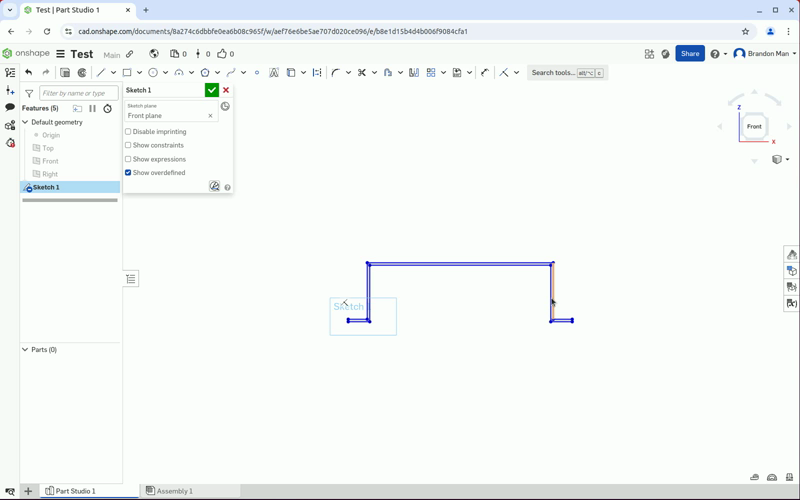
scroll(6)
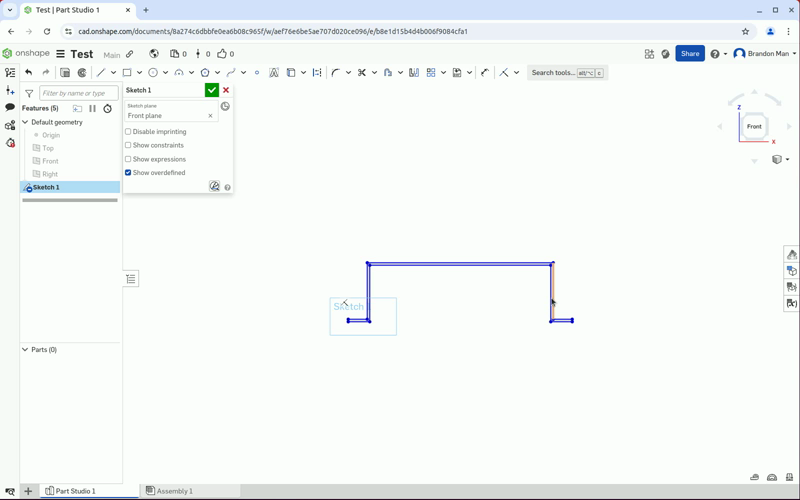
scroll(6)
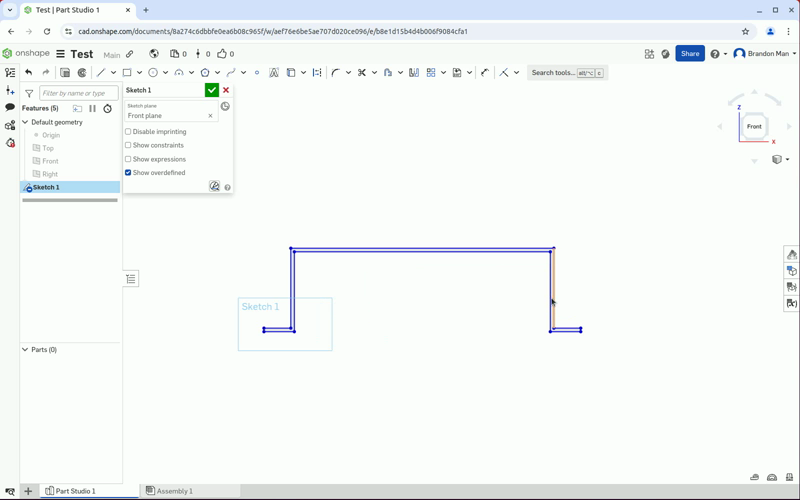
scroll(6)
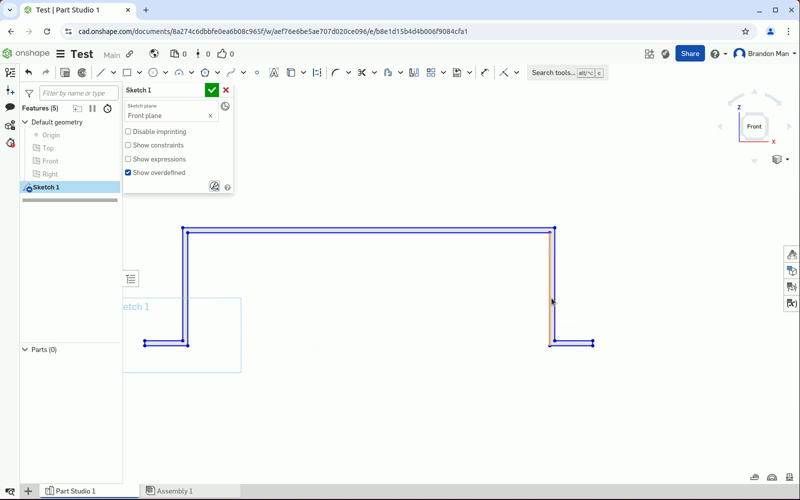
scroll(6)
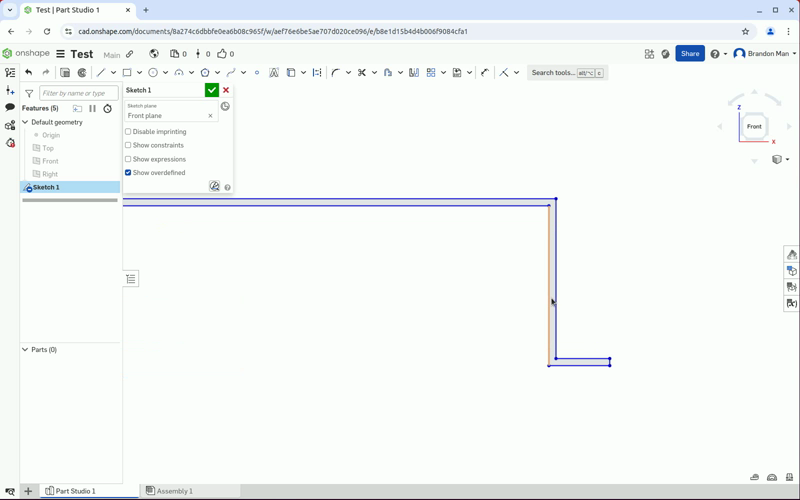
scroll(6)
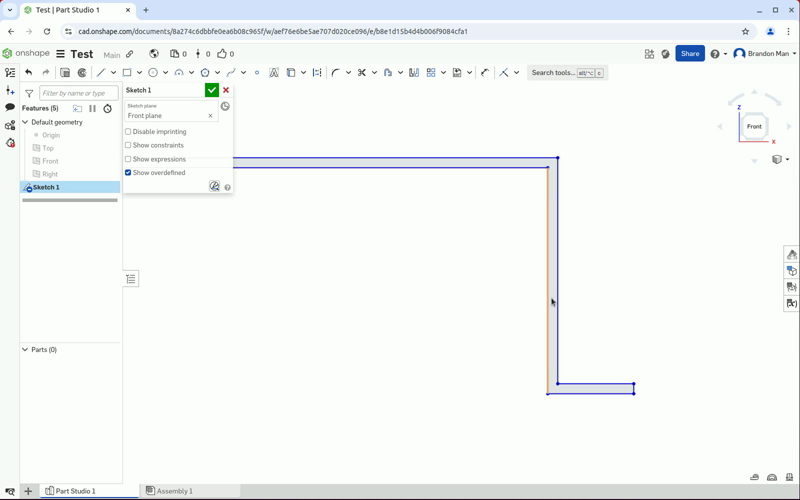
scroll(6)
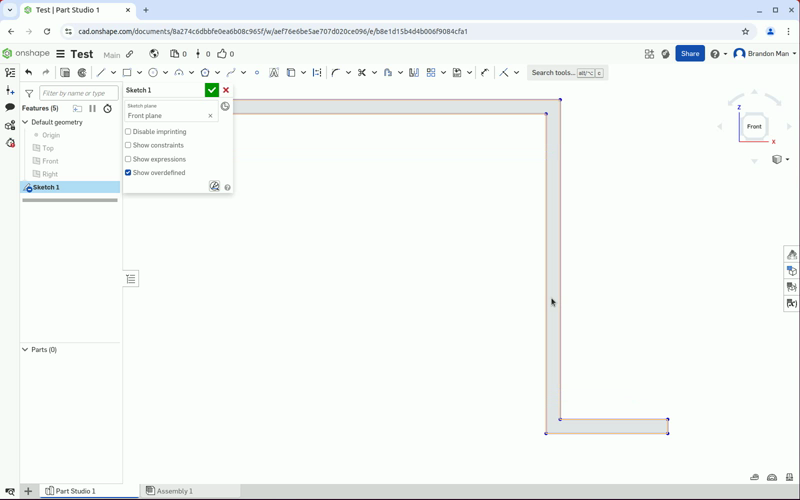
scroll(6)
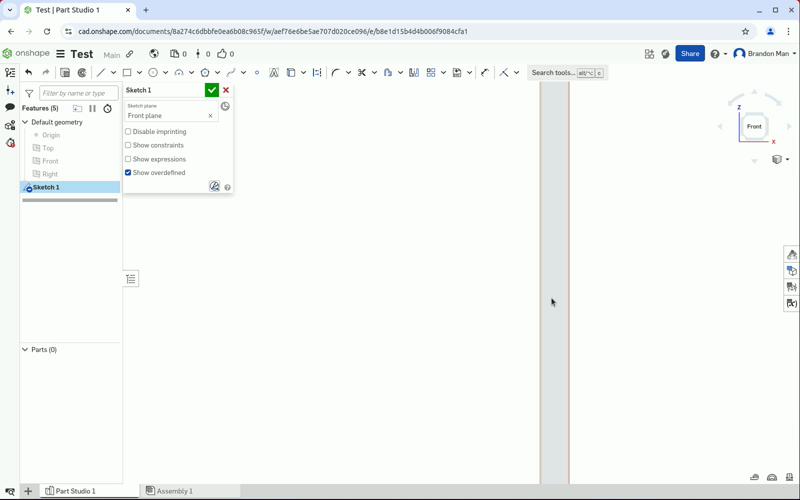
click(551, 297)
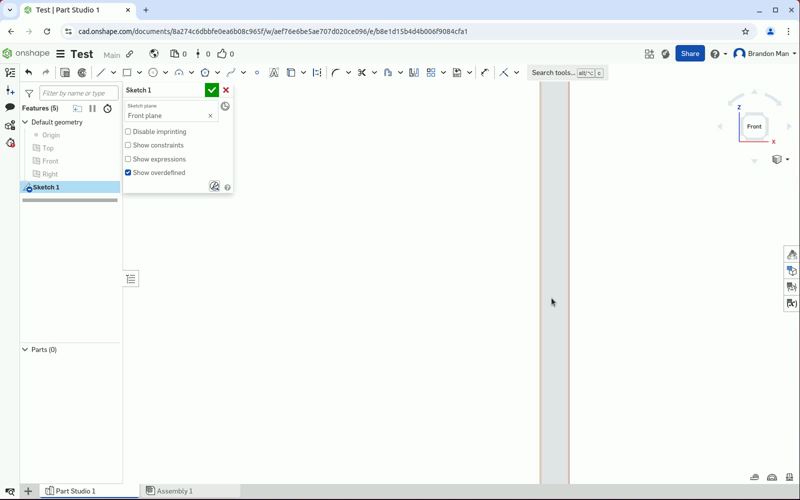
scroll(-6)
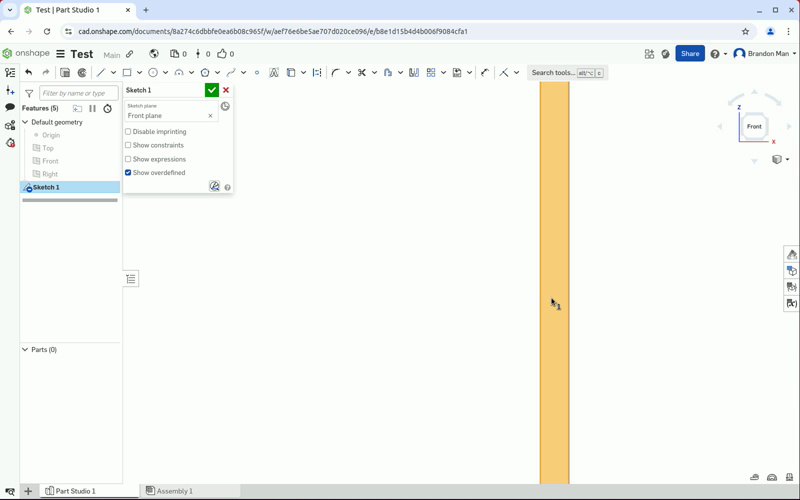
scroll(-6)
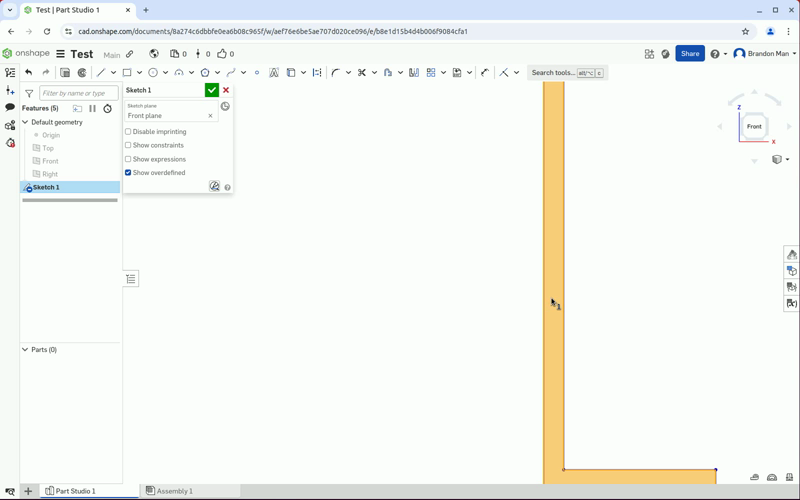
scroll(-6)
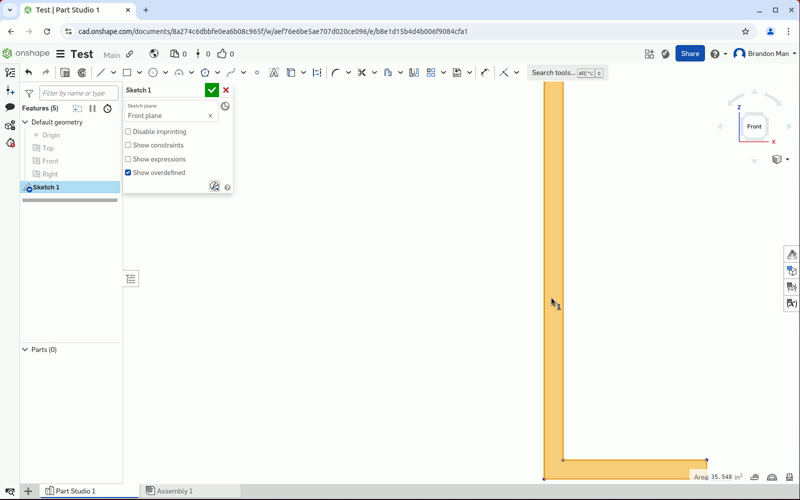
scroll(-6)
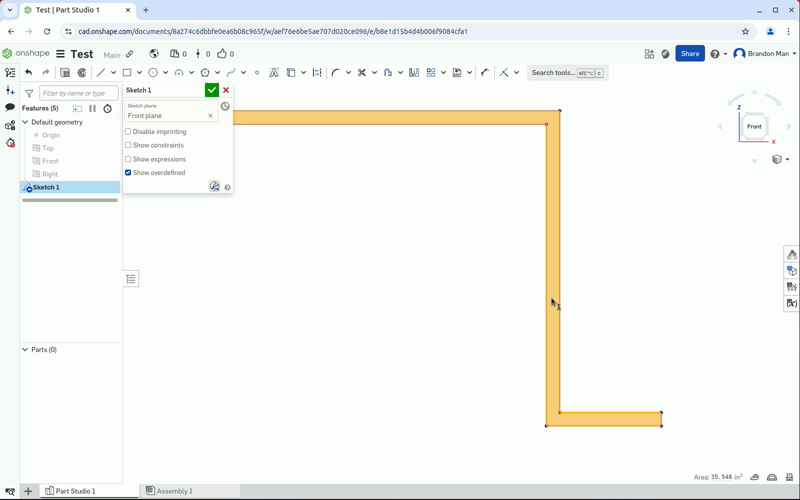
scroll(-6)
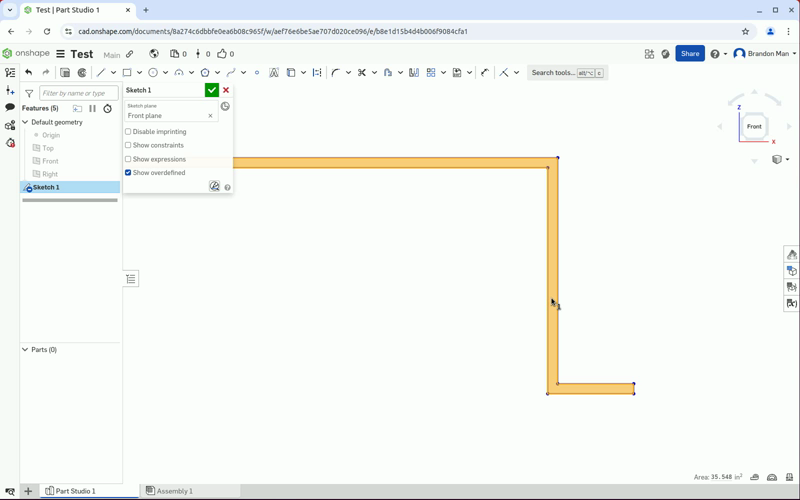
scroll(-6)
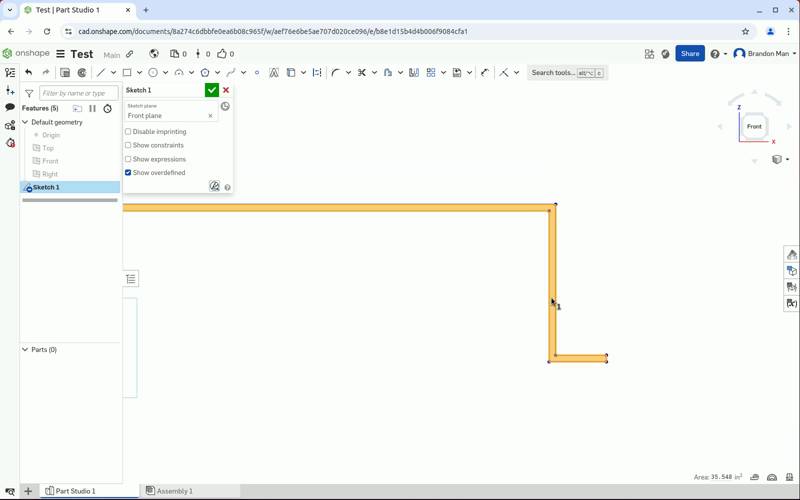
scroll(-6)
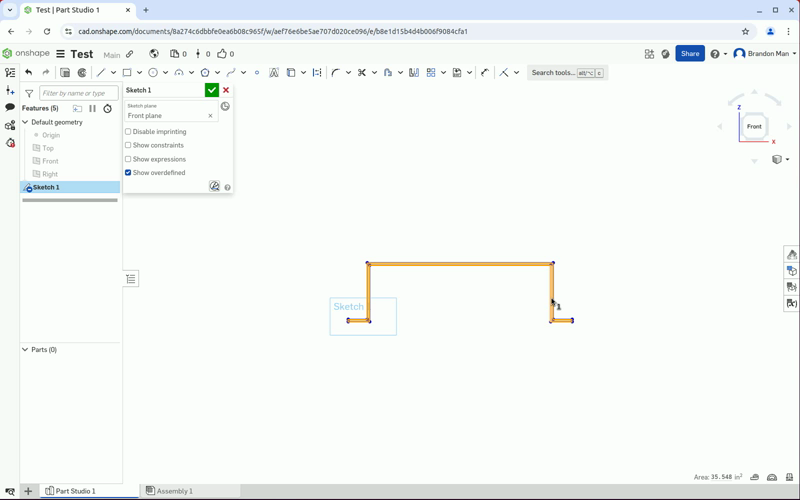
mouse_move(73, 352)
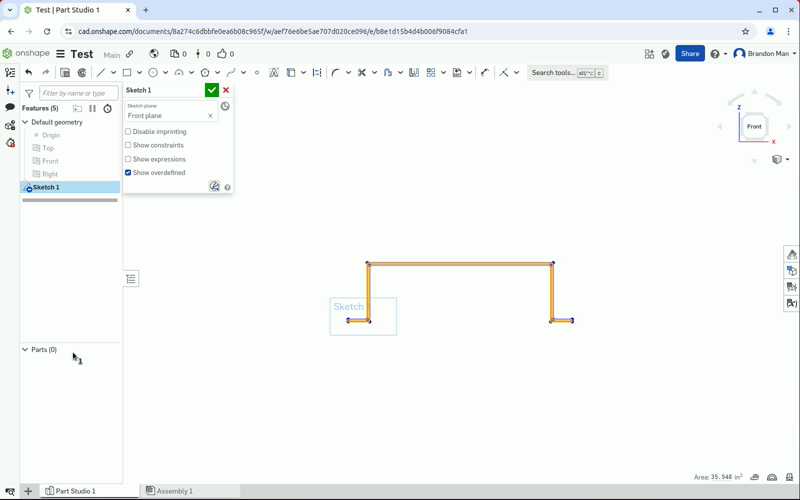
key(shift+y)
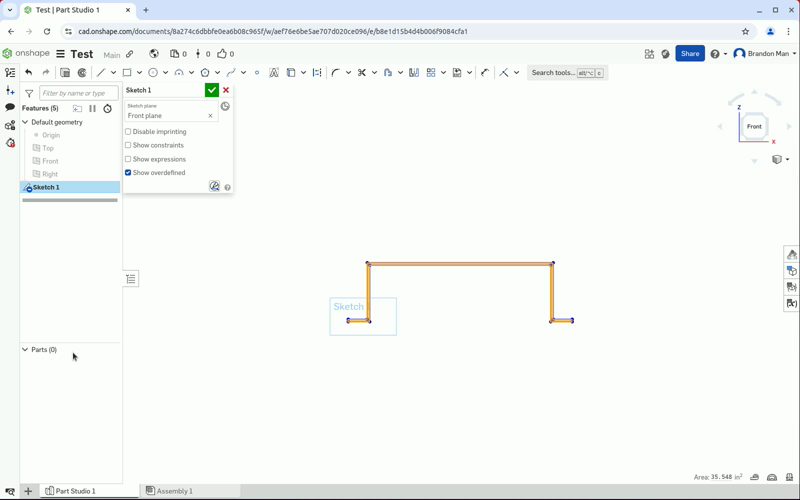
key(shift+e)
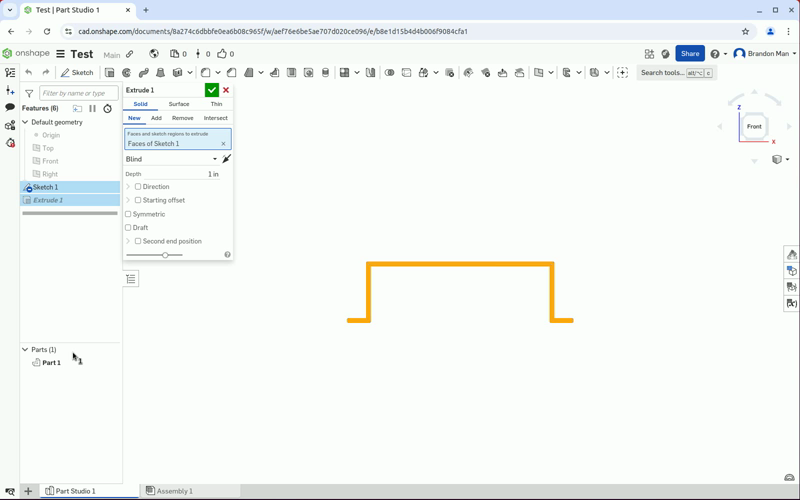
mouse_move(143, 106)
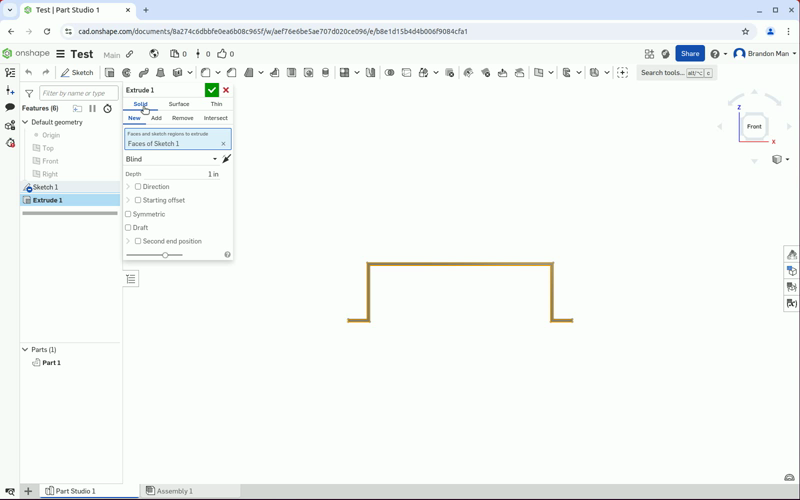
click(143, 106)
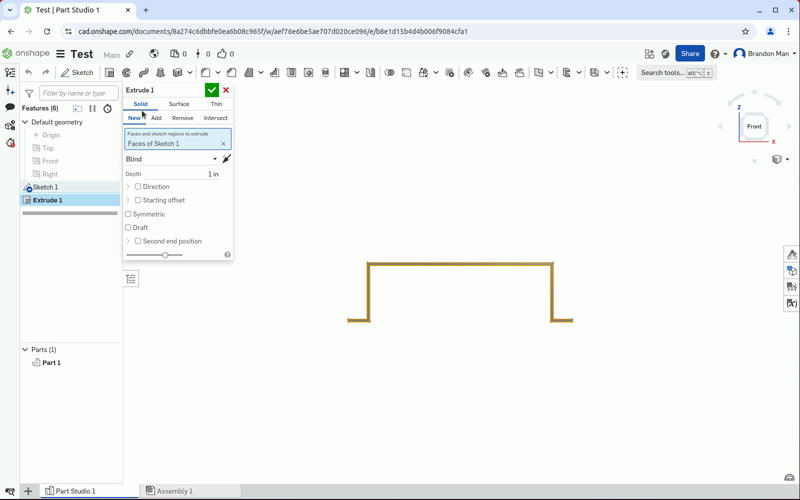
mouse_move(137, 120)
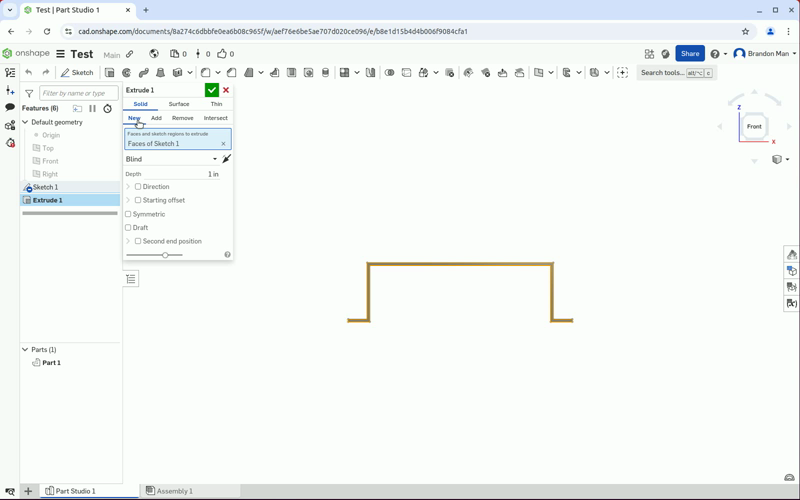
click(137, 120)
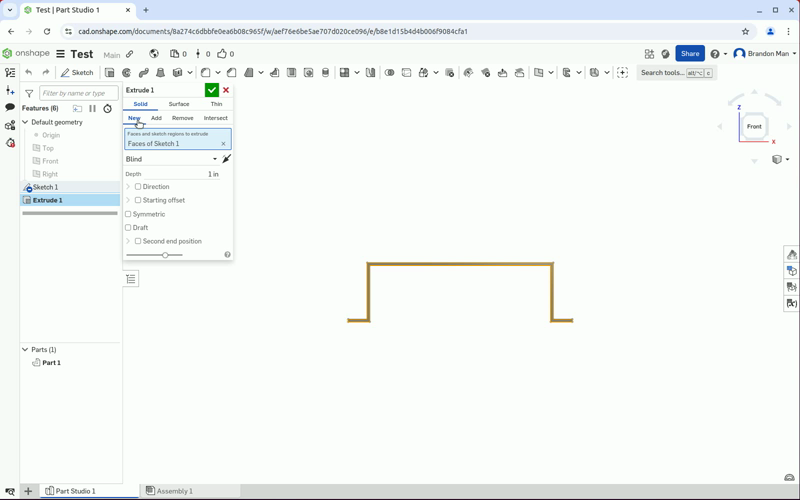
key(tab, 4)
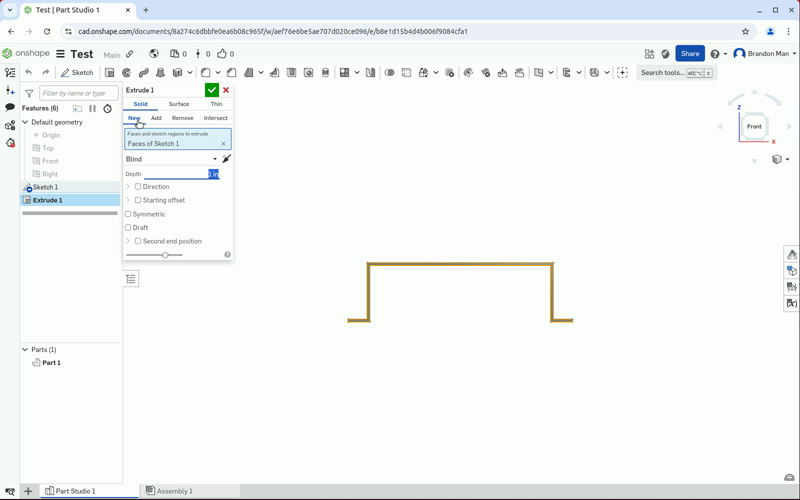
text(7.222)
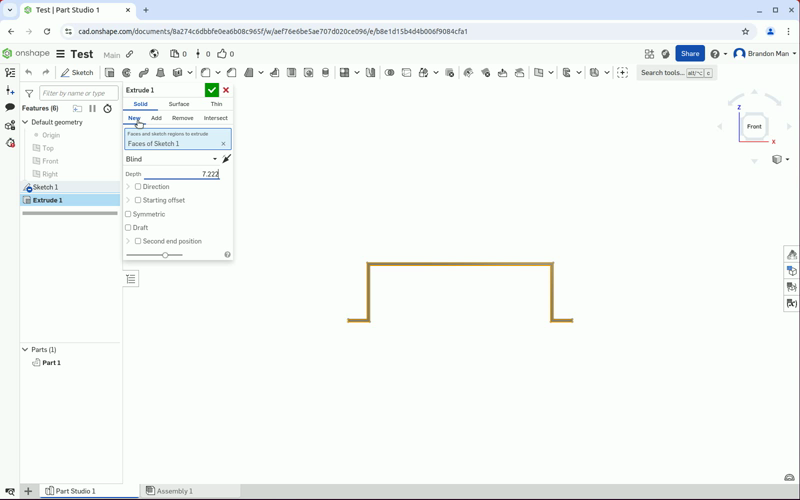
key(tab, 3)
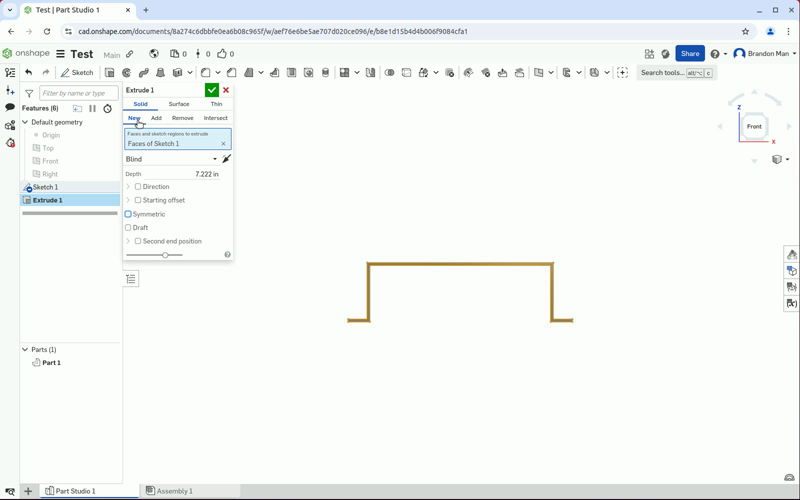
key(space)
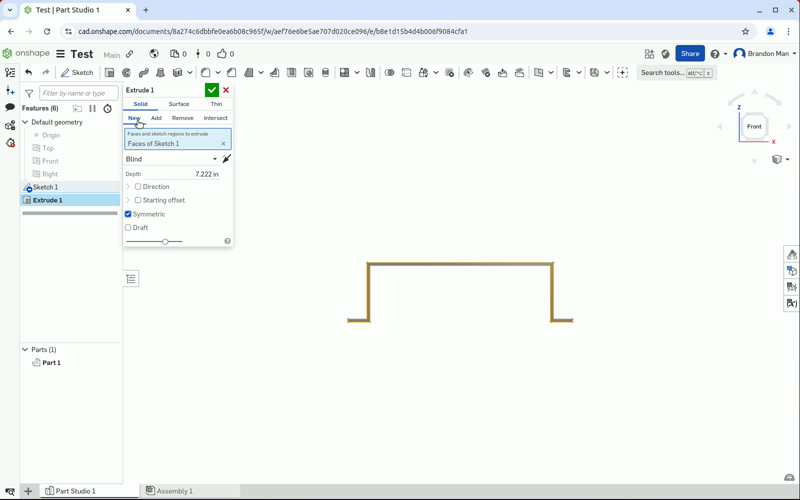
key(enter)
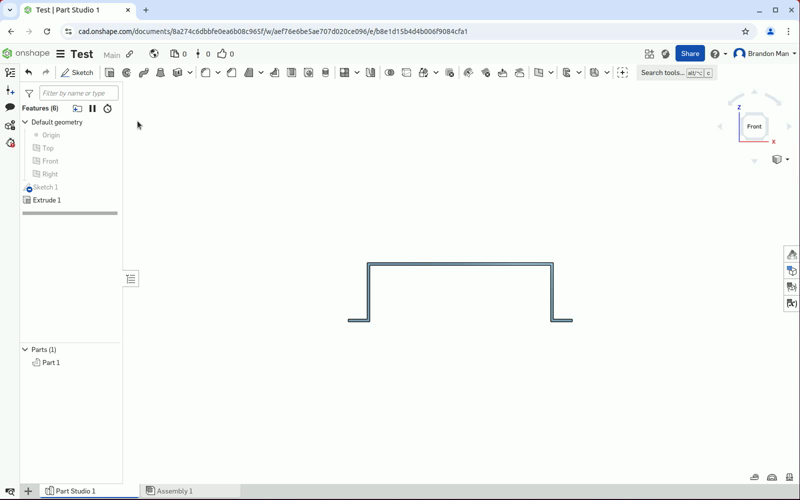
key(shift+h)
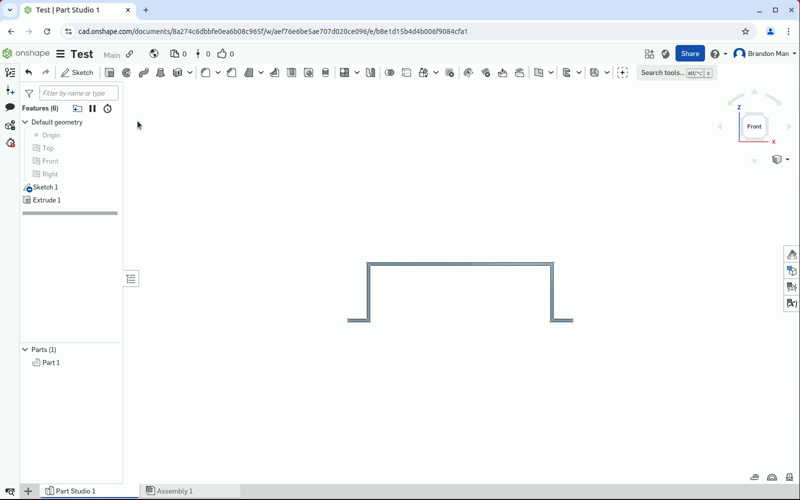
key(shift+h)
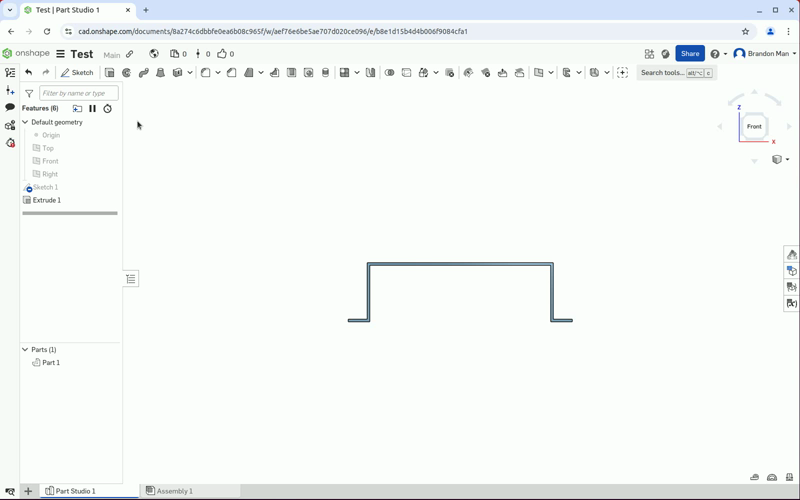
mouse_move(73, 189)
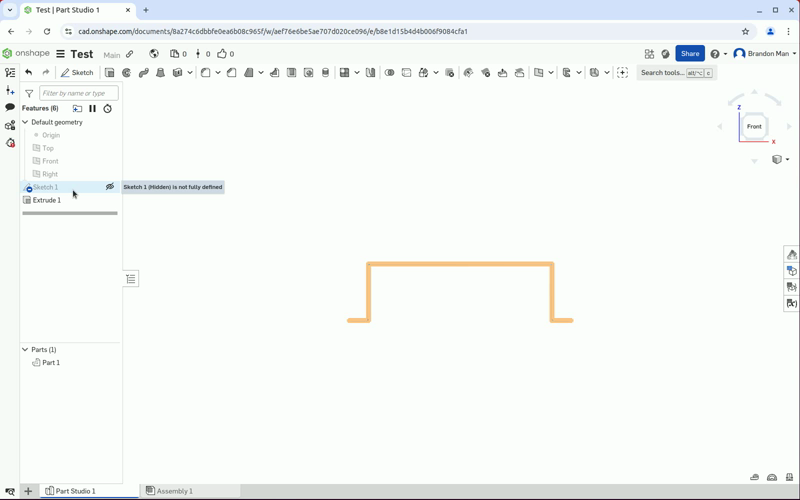
click(73, 189)
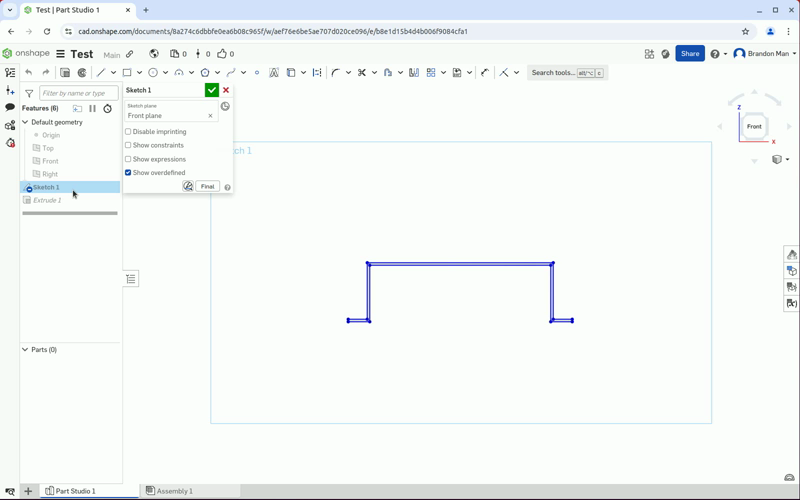
mouse_move(229, 92)
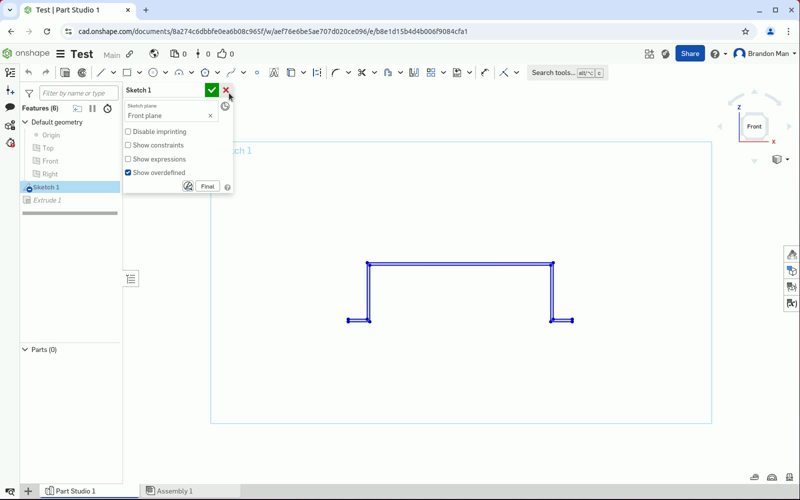
click(229, 92)
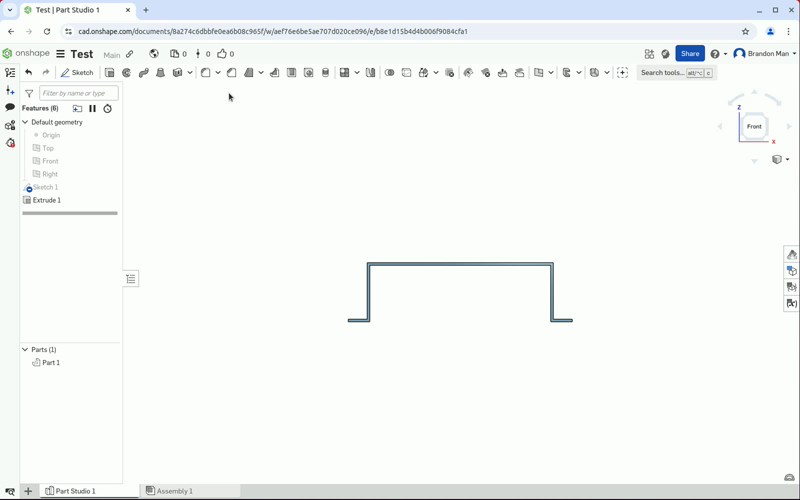
mouse_move(73, 352)
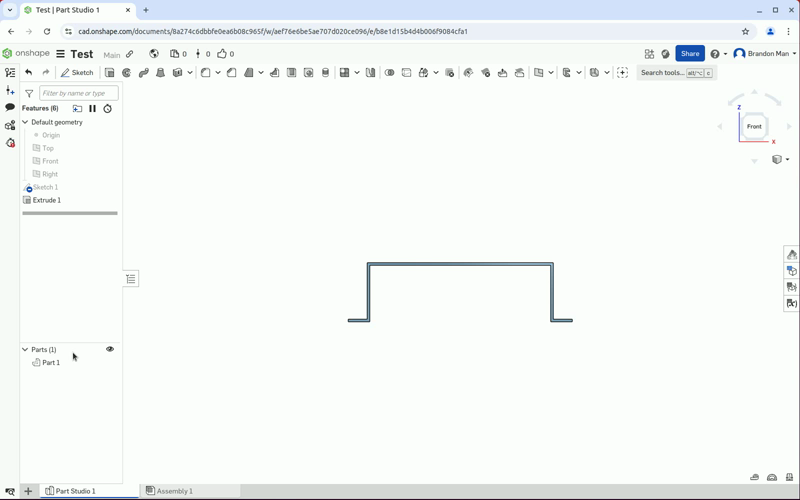
key(y)
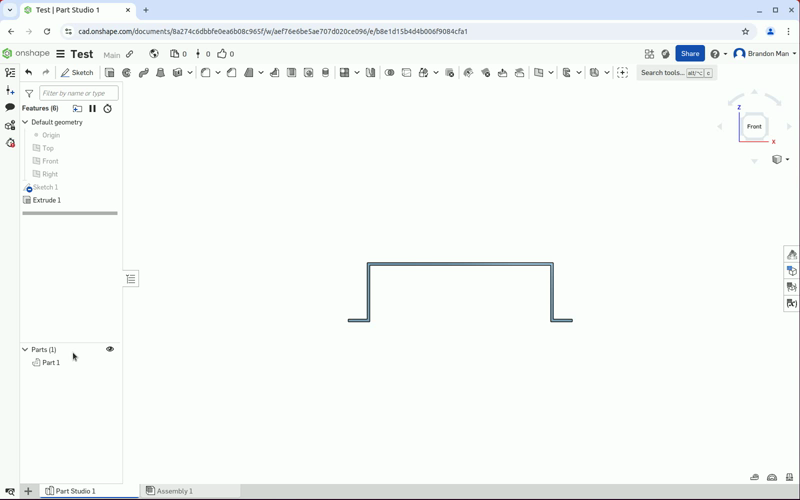
key(shift+p)
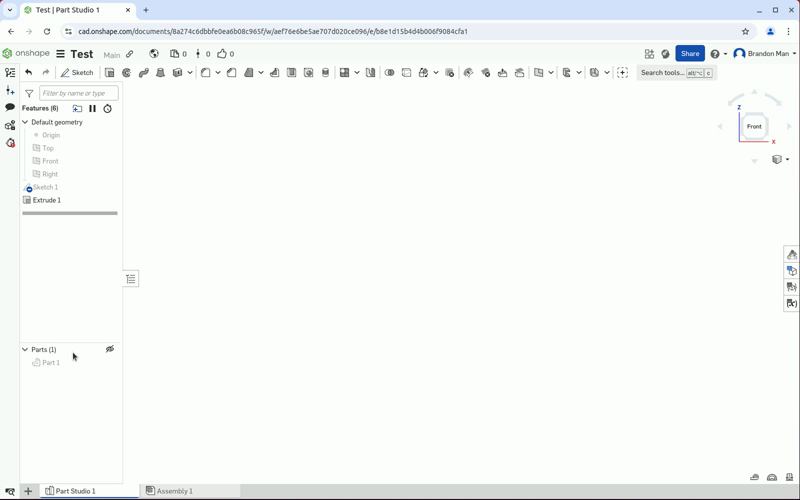
key(space)
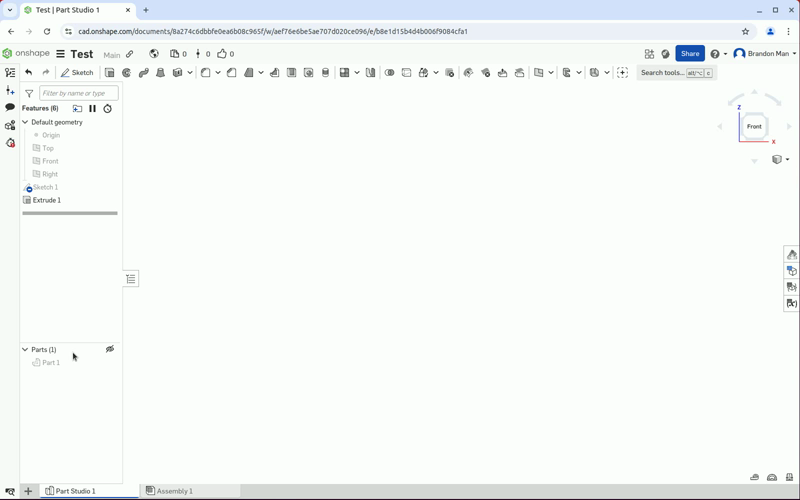
key_down(shift)
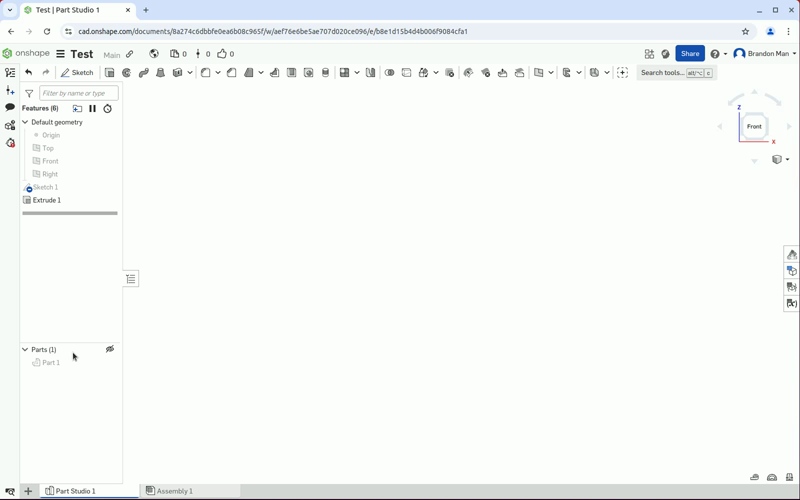
key(down)
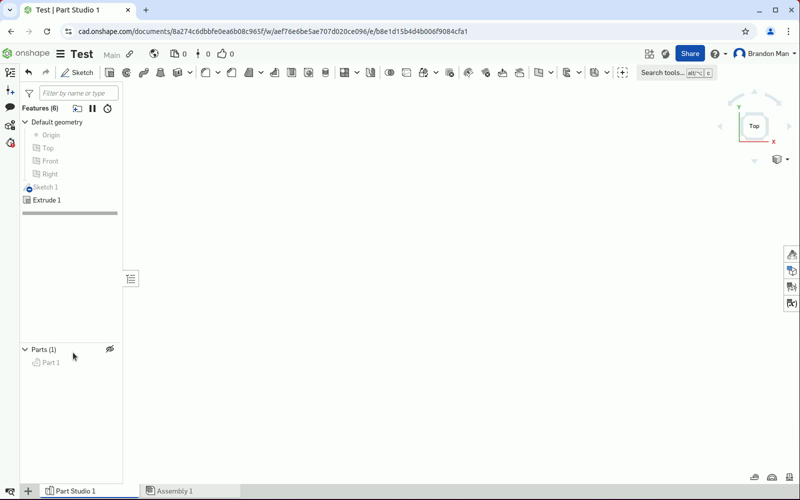
key_up(shift)
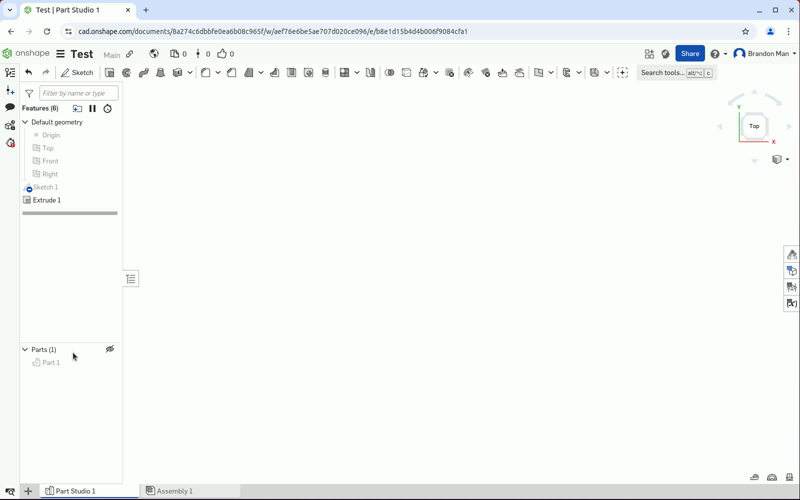
mouse_move(73, 352)
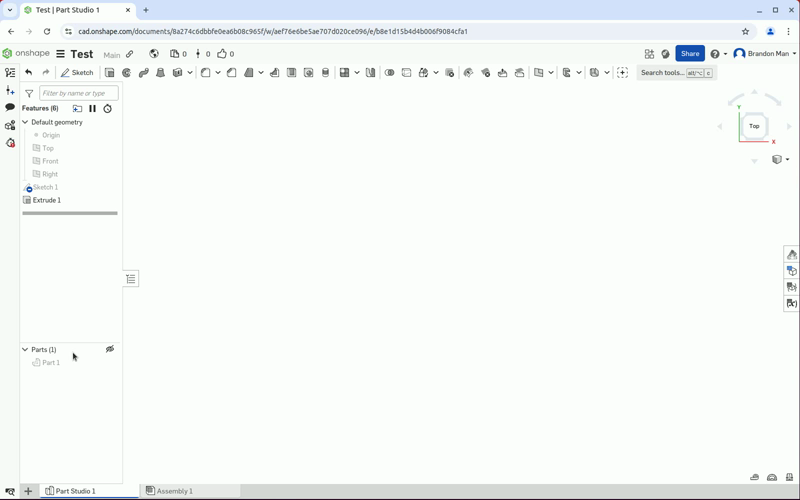
key(shift+y)
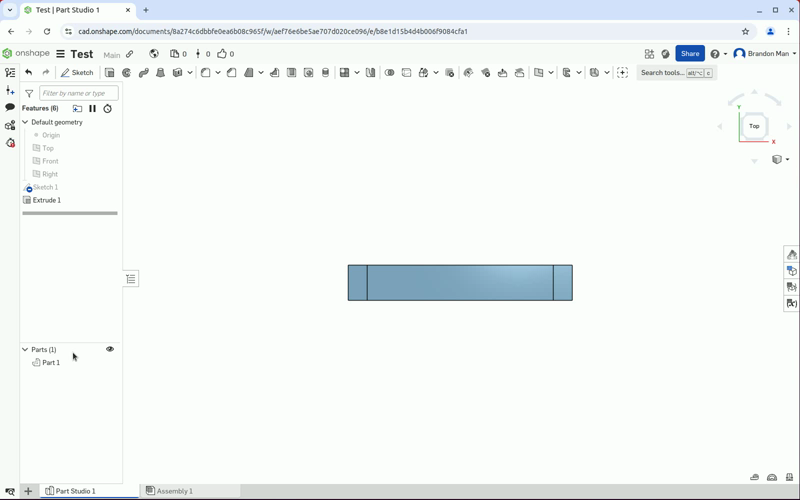
mouse_move(541, 75)
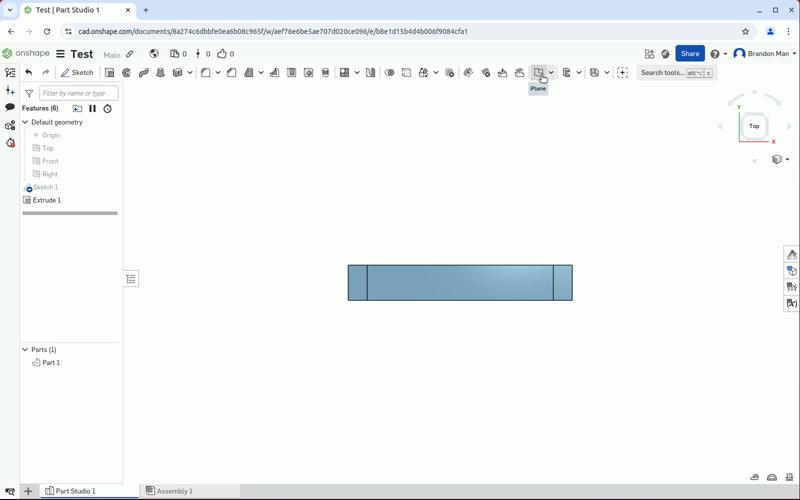
click(541, 75)
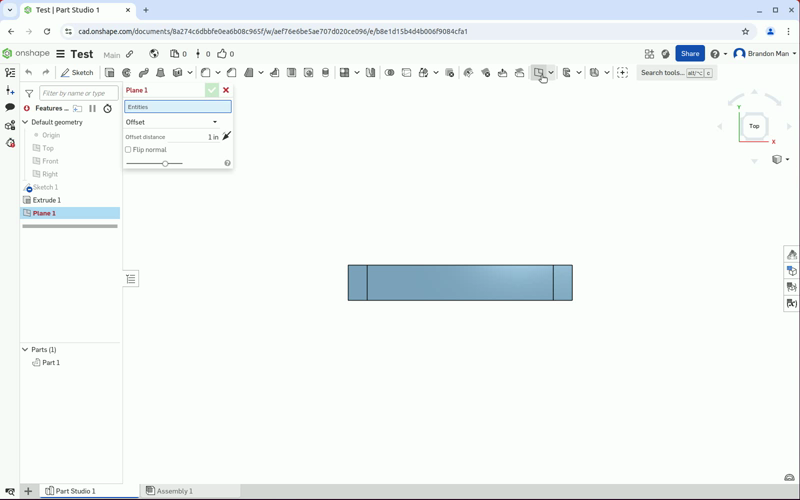
mouse_move(73, 150)
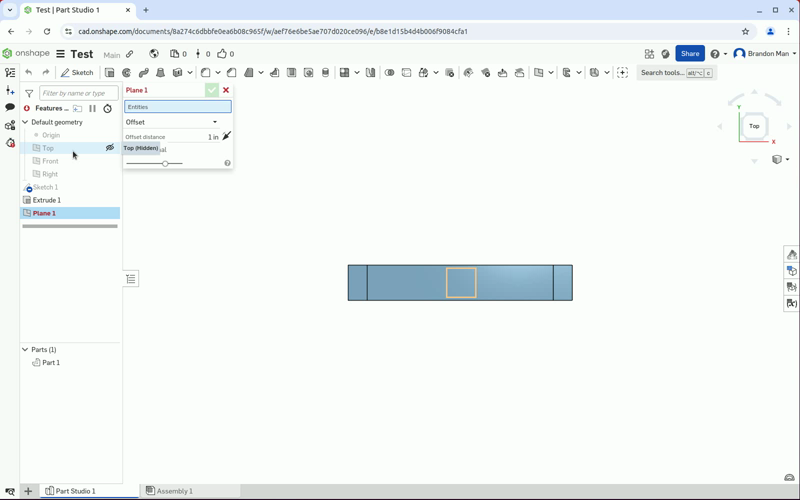
click(73, 150)
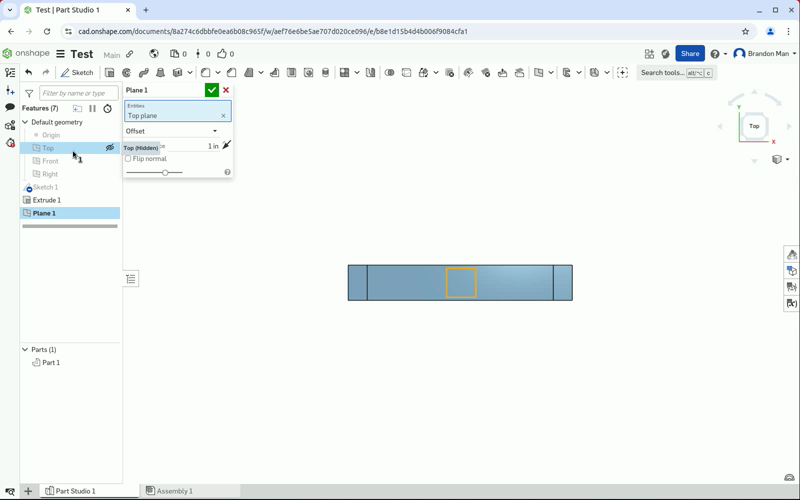
key(tab, 2)
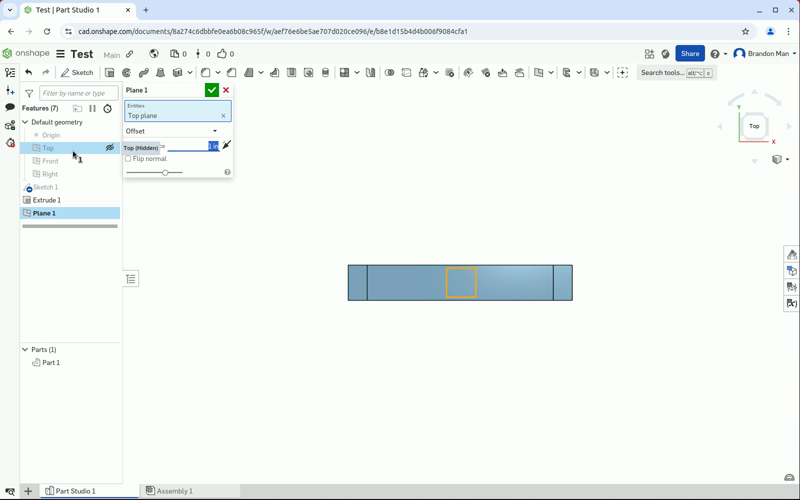
text(7.703)
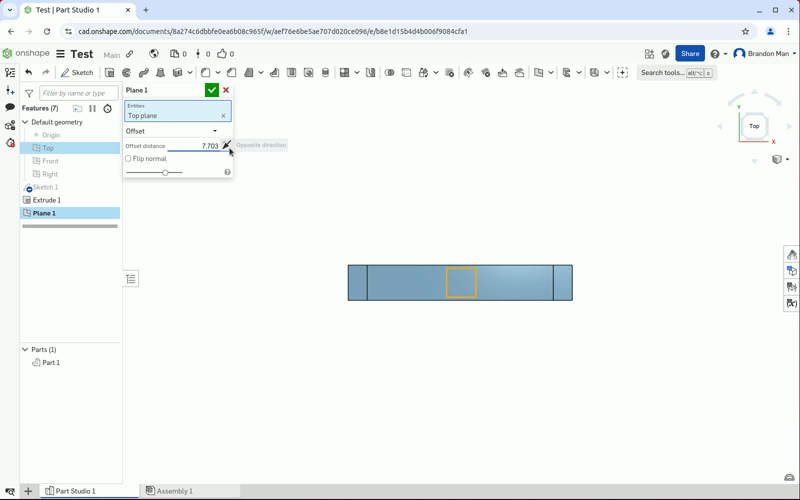
mouse_move(229, 147)
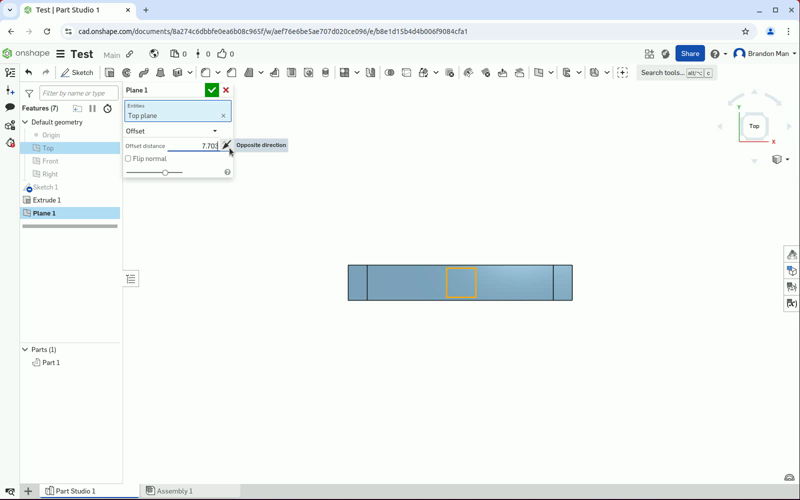
click(229, 147)
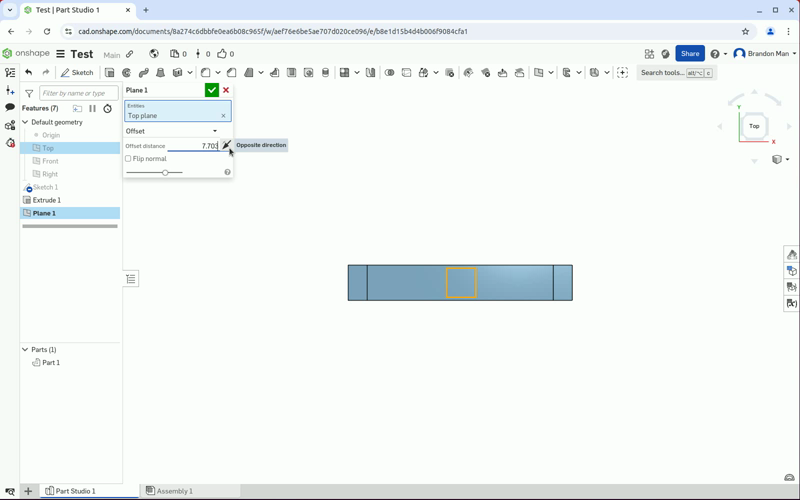
key(enter, 2)
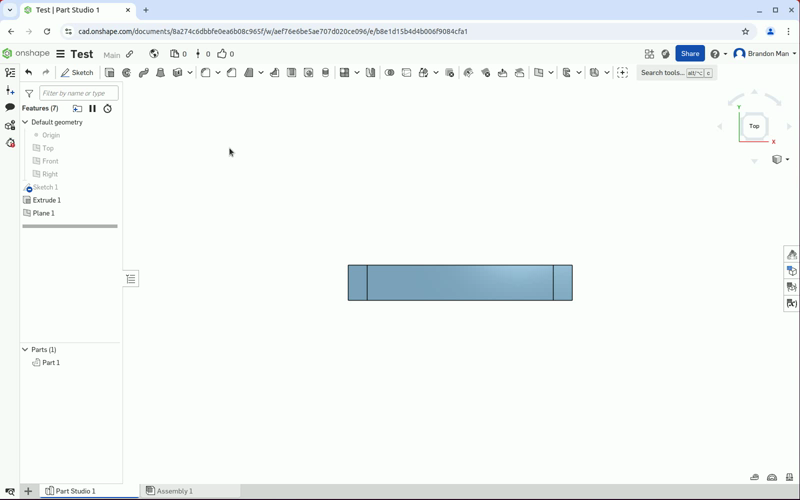
key(shift+s)
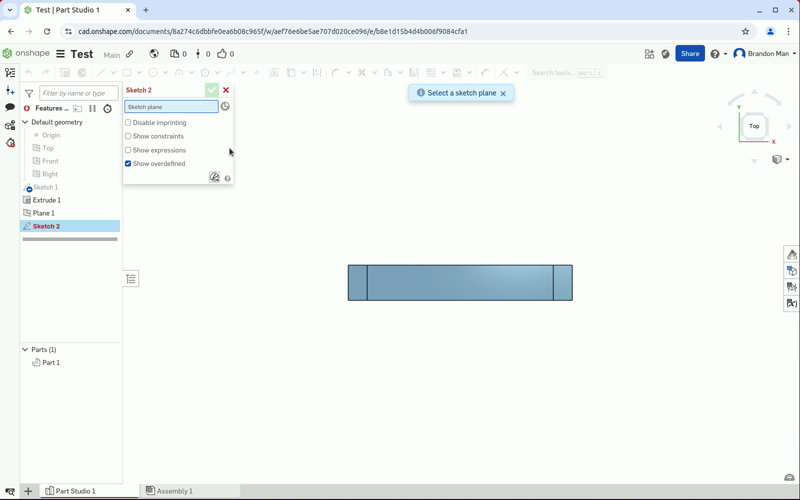
mouse_move(73, 215)
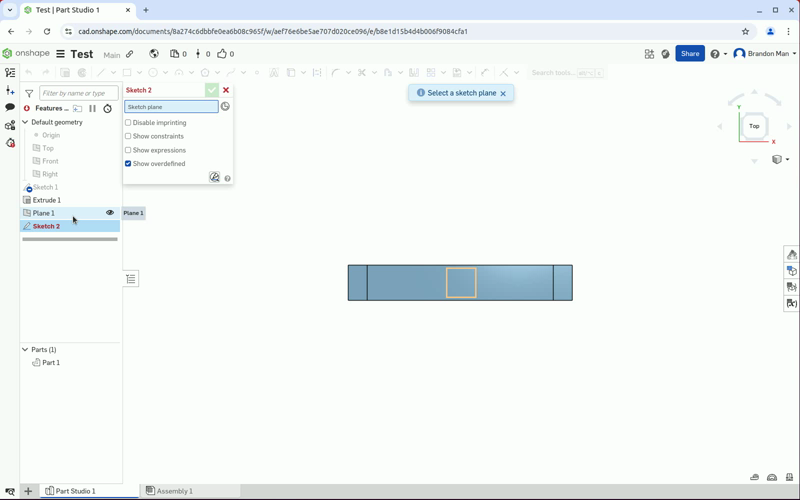
click(73, 215)
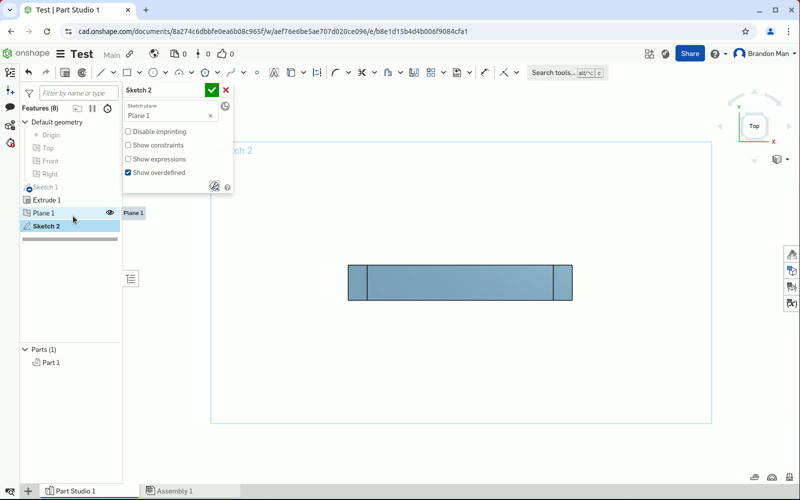
mouse_move(73, 352)
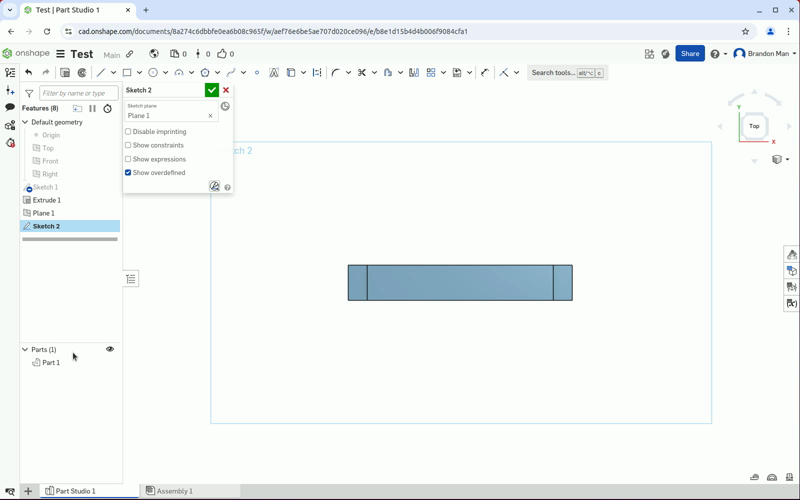
key(y)
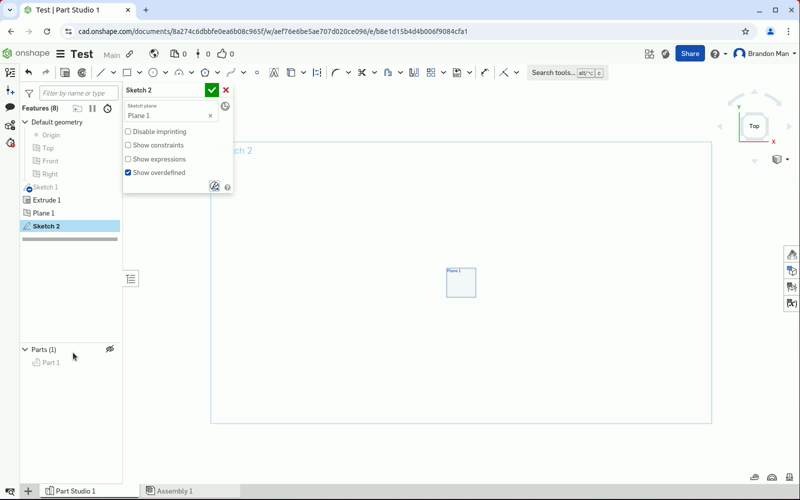
key(c)
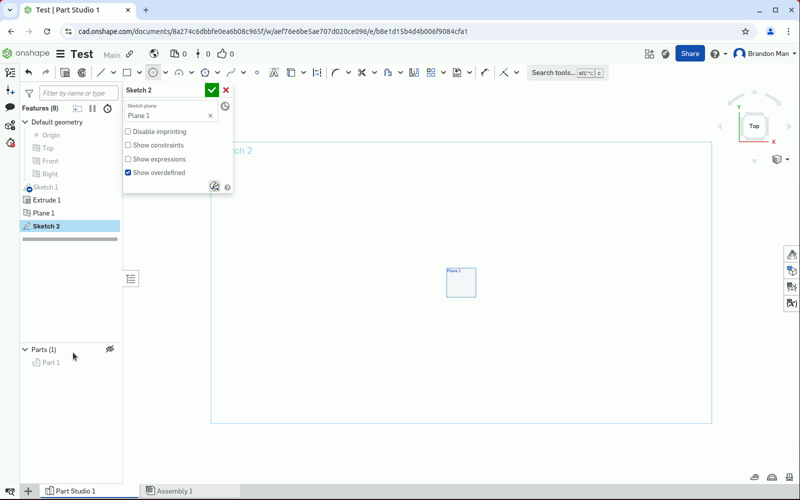
key_down(shift)
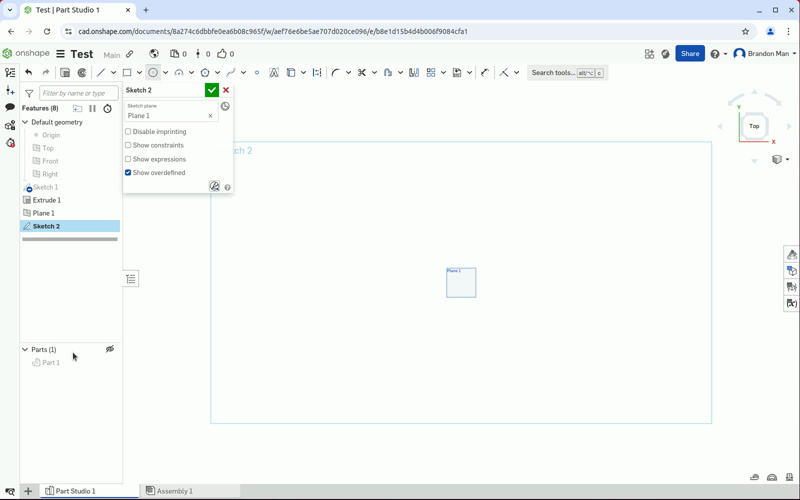
mouse_move(358, 282)
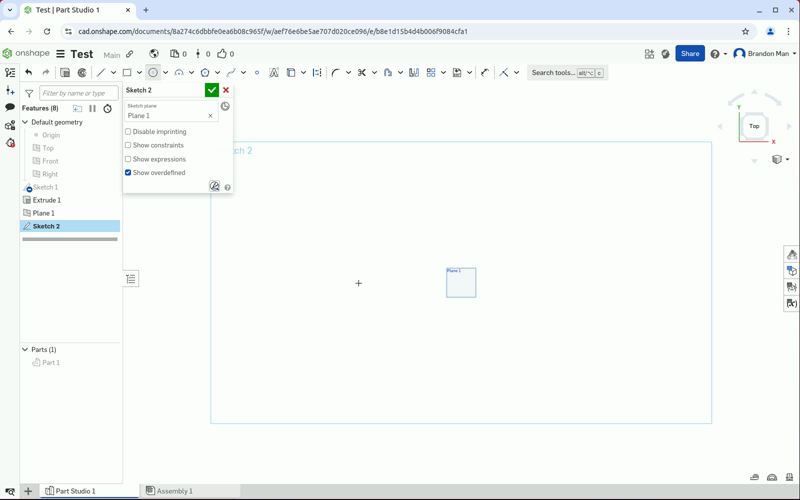
click(358, 282)
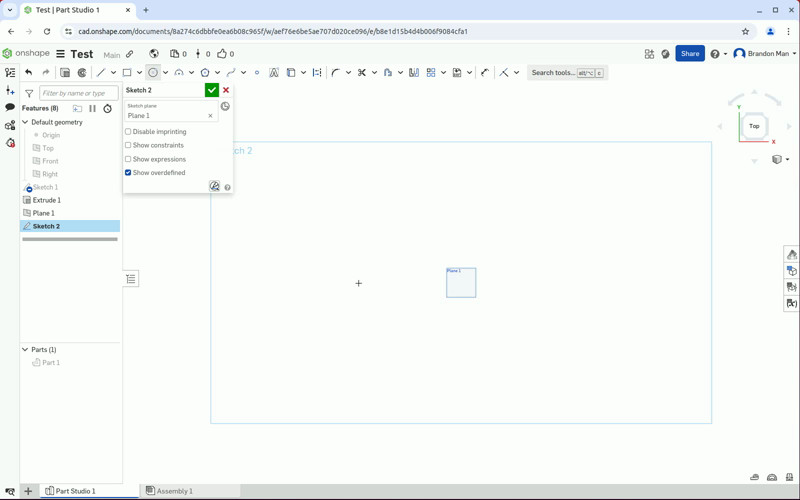
key_up(shift)
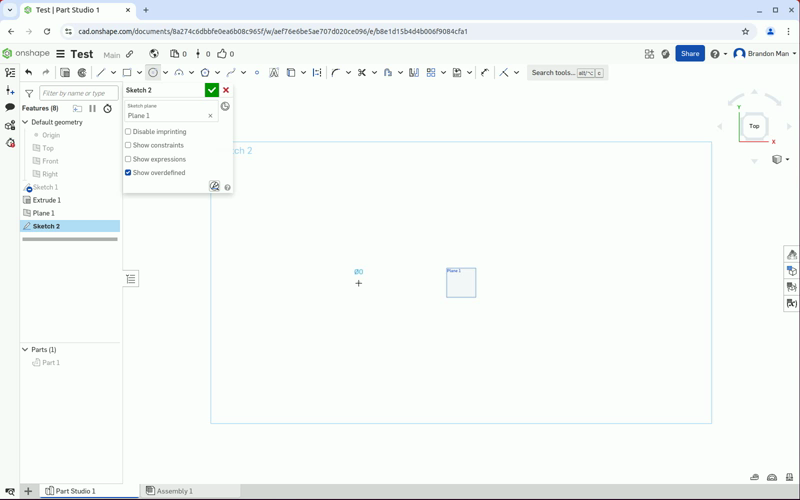
mouse_move(363, 282)
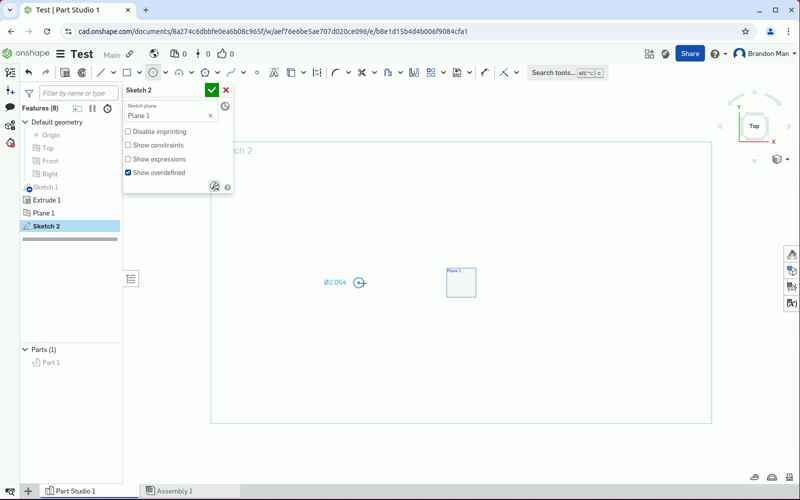
click(363, 282)
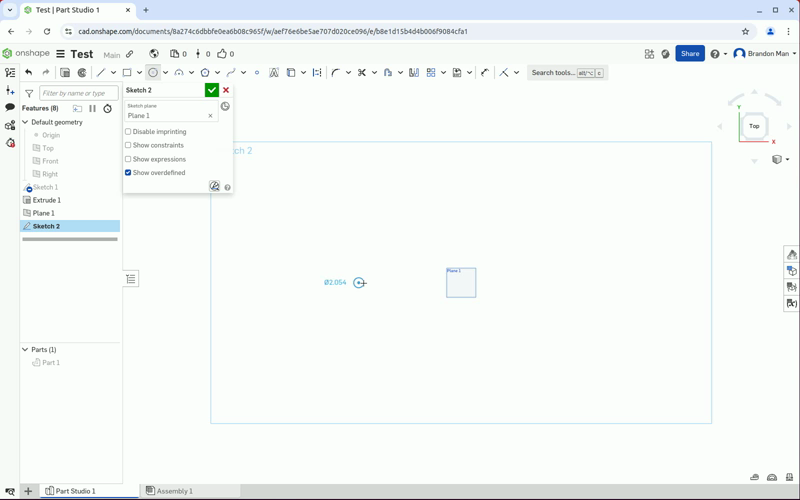
key(esc)
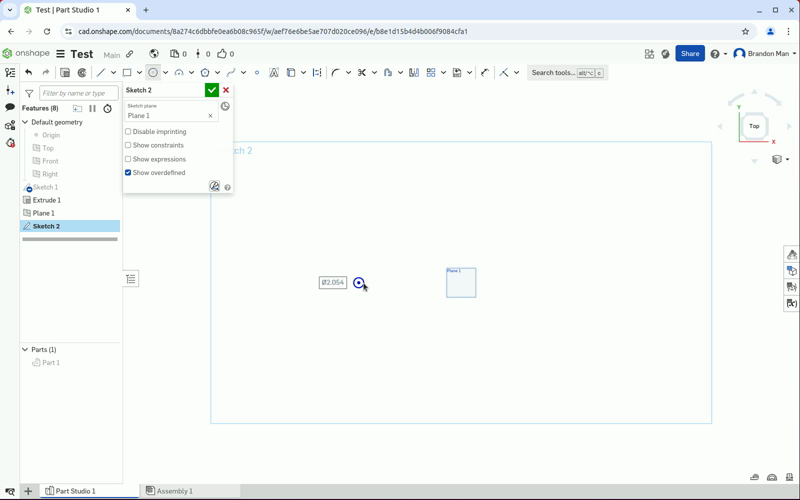
mouse_move(357, 278)
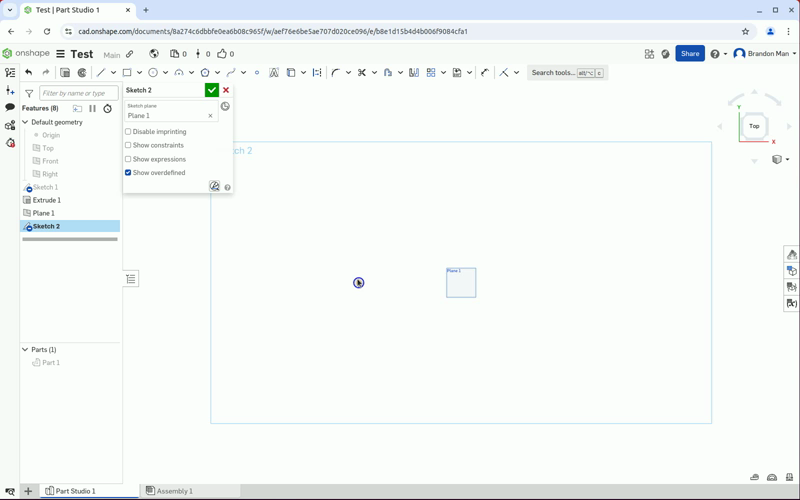
scroll(6)
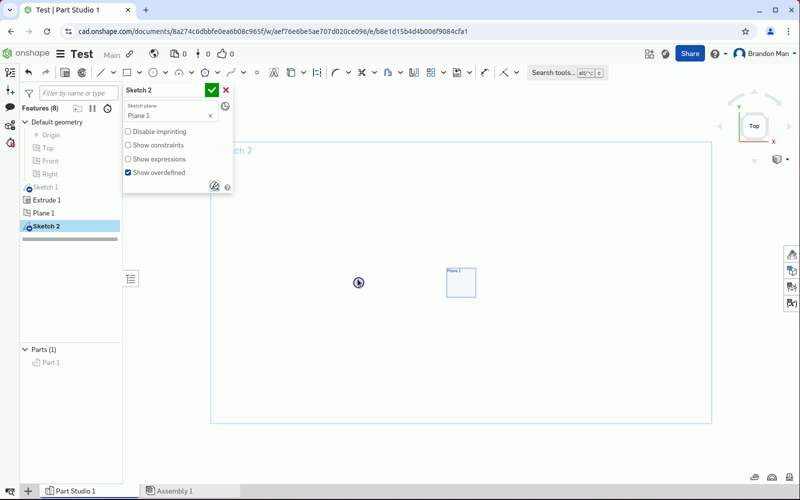
scroll(6)
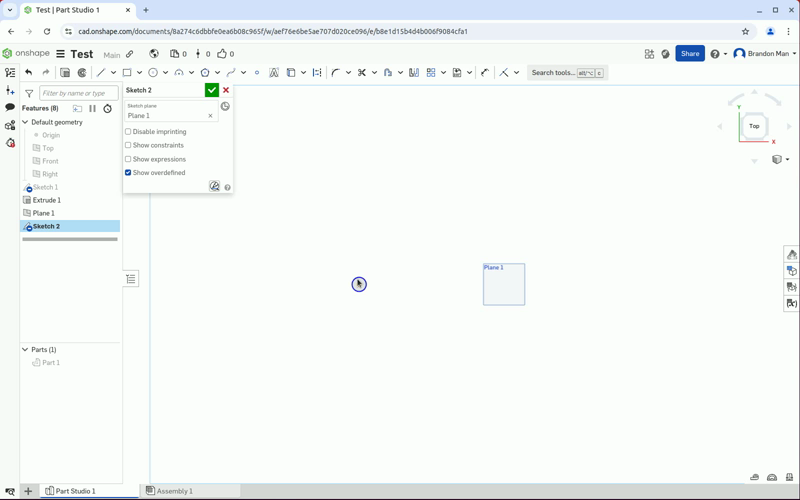
scroll(6)
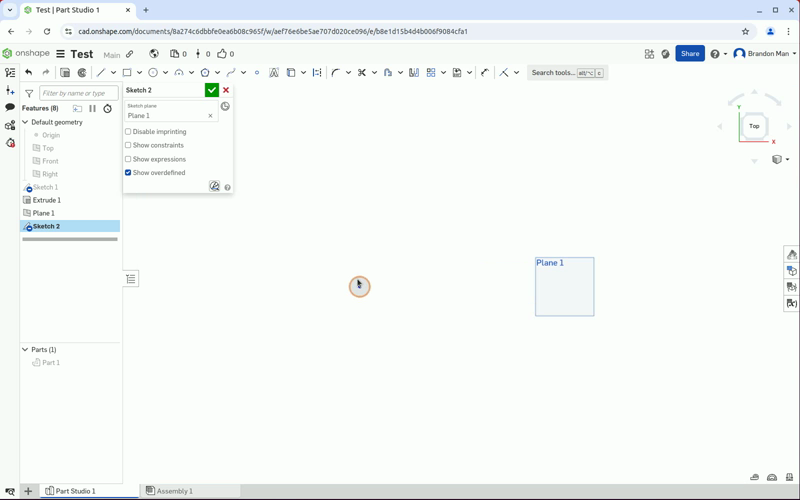
scroll(6)
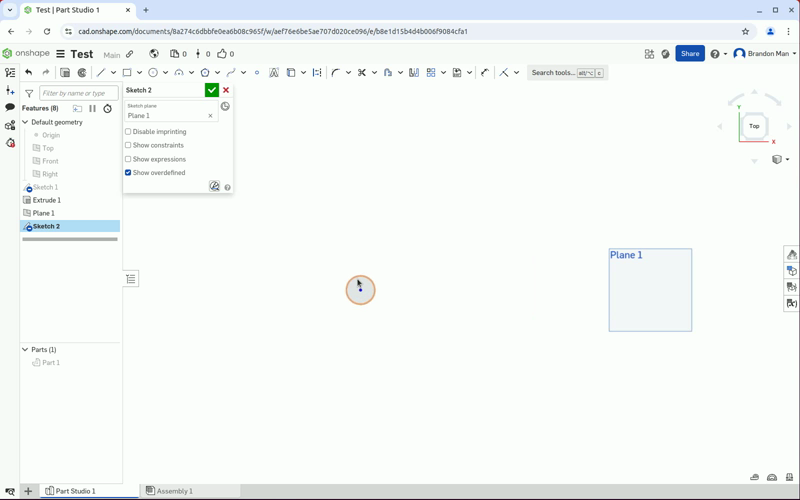
scroll(6)
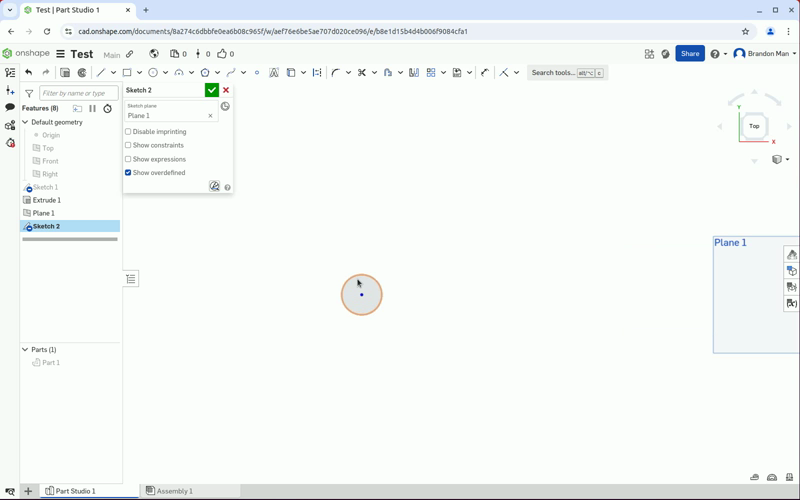
scroll(6)
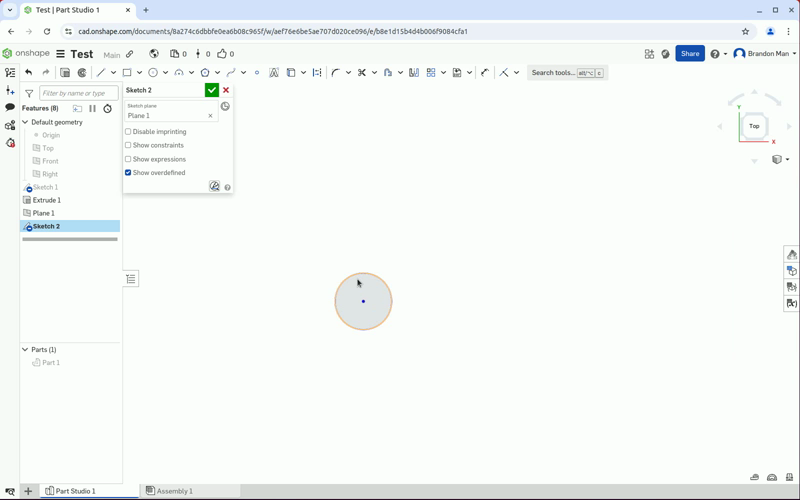
scroll(6)
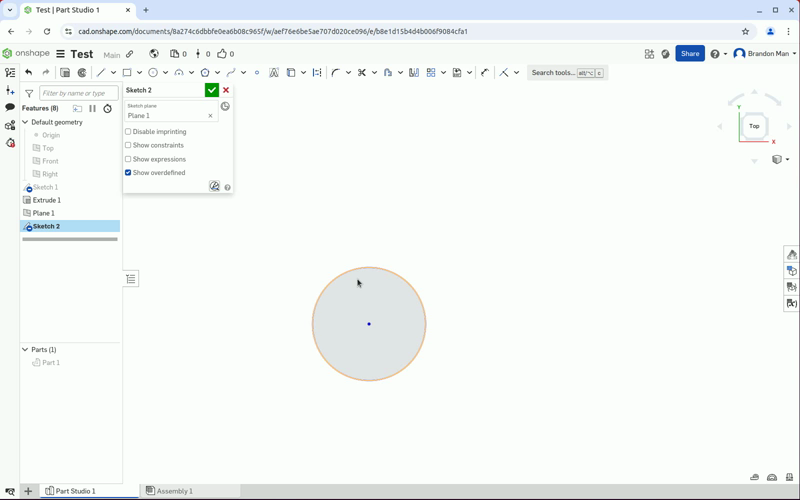
click(357, 278)
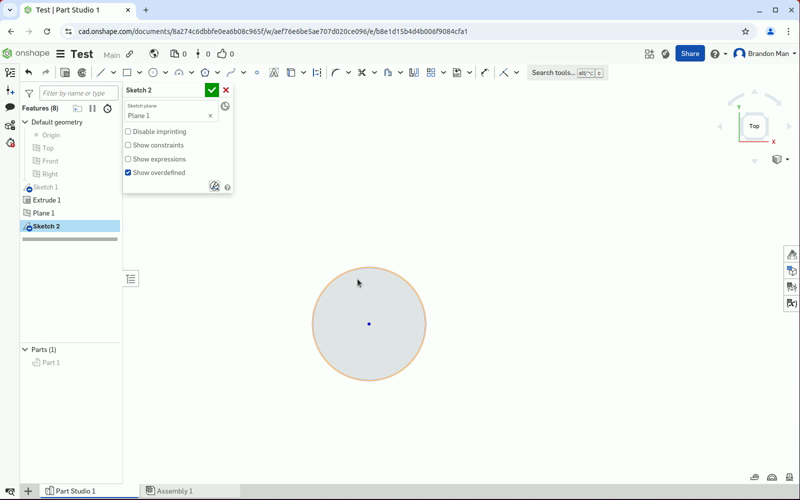
scroll(-6)
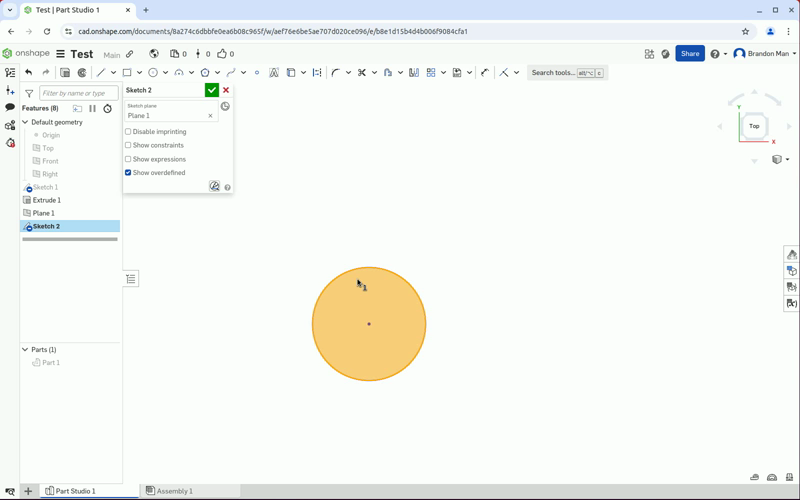
scroll(-6)
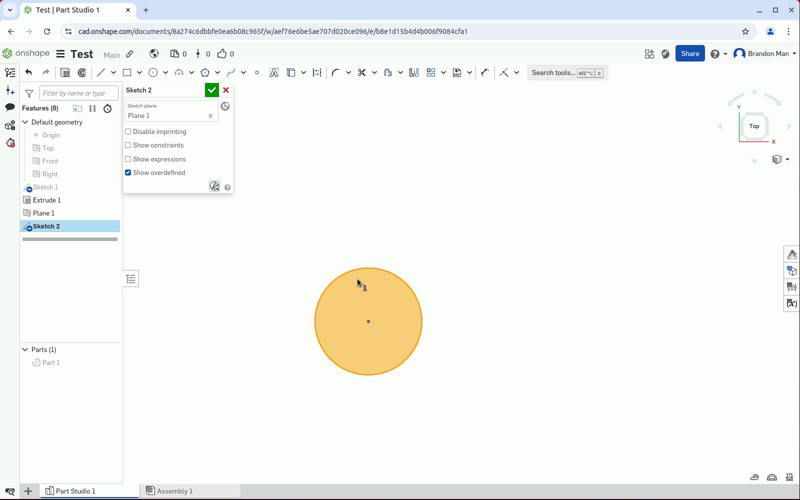
scroll(-6)
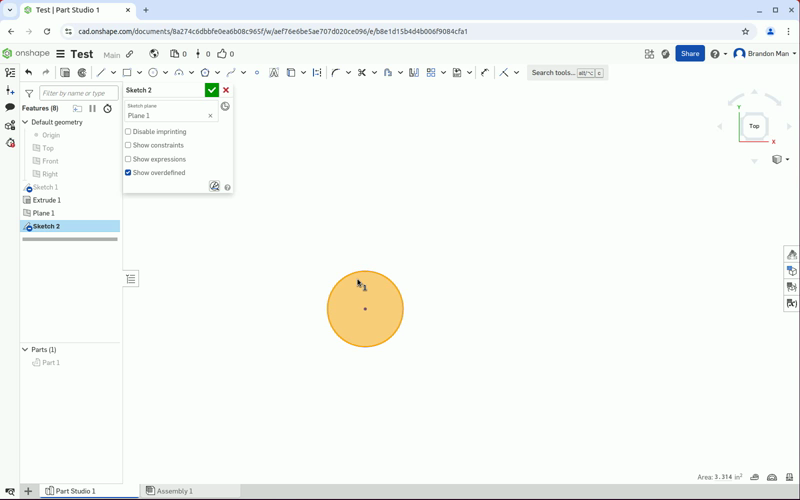
scroll(-6)
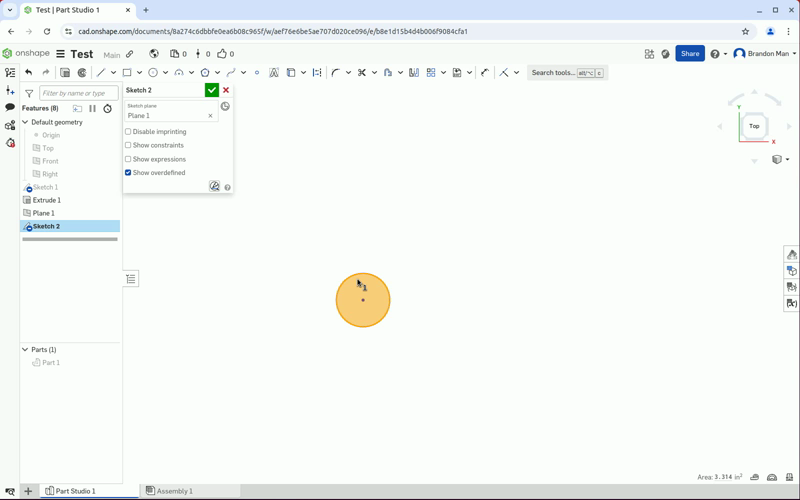
scroll(-6)
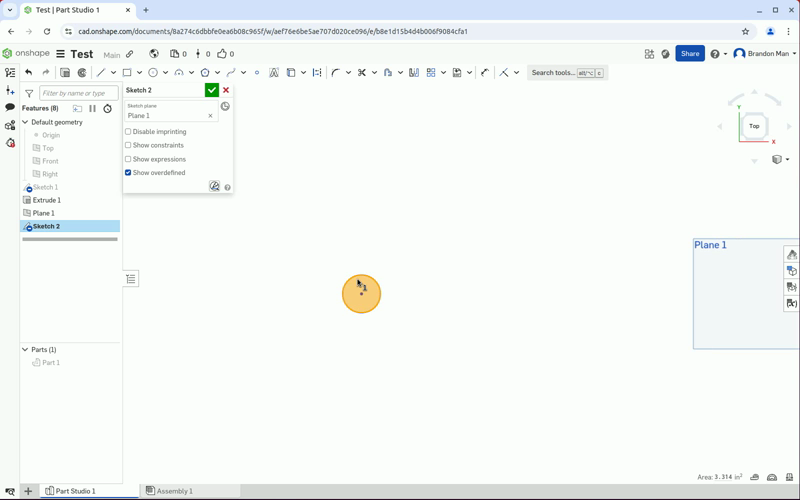
scroll(-6)
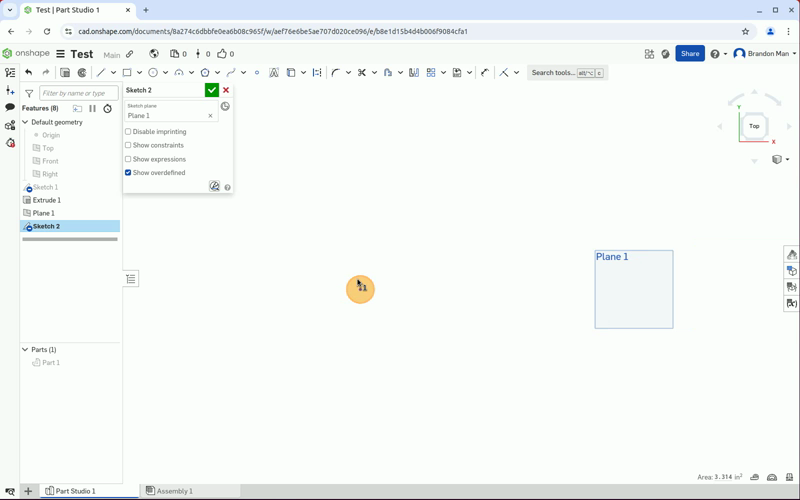
scroll(-6)
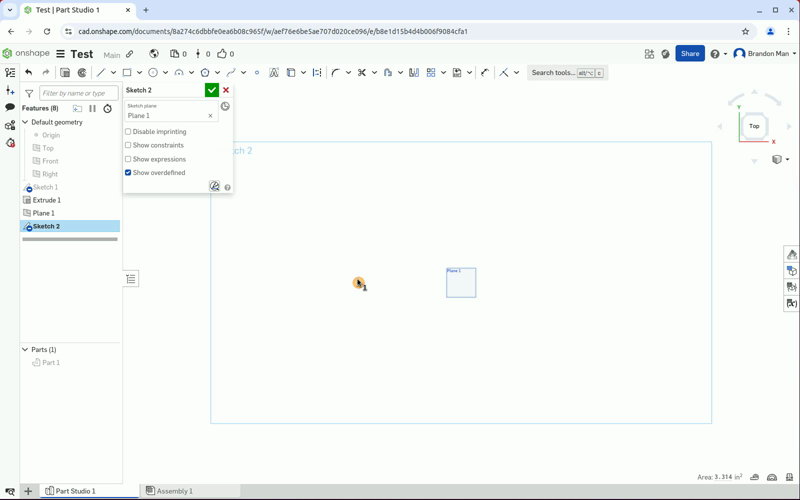
mouse_move(73, 352)
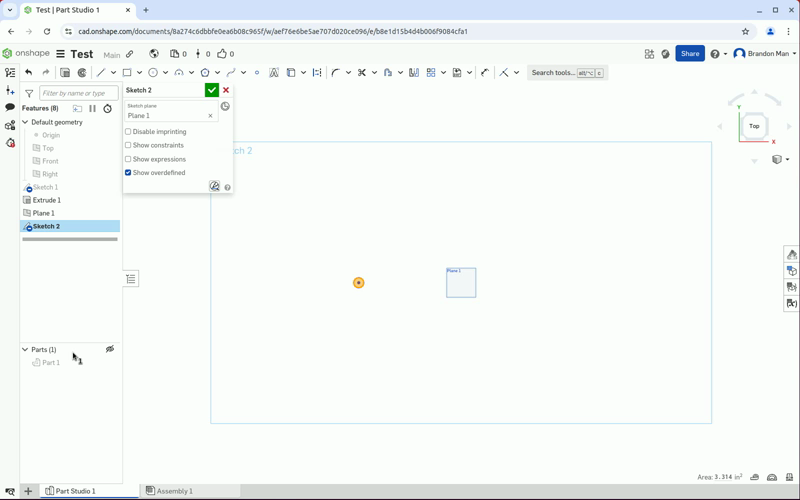
key(shift+y)
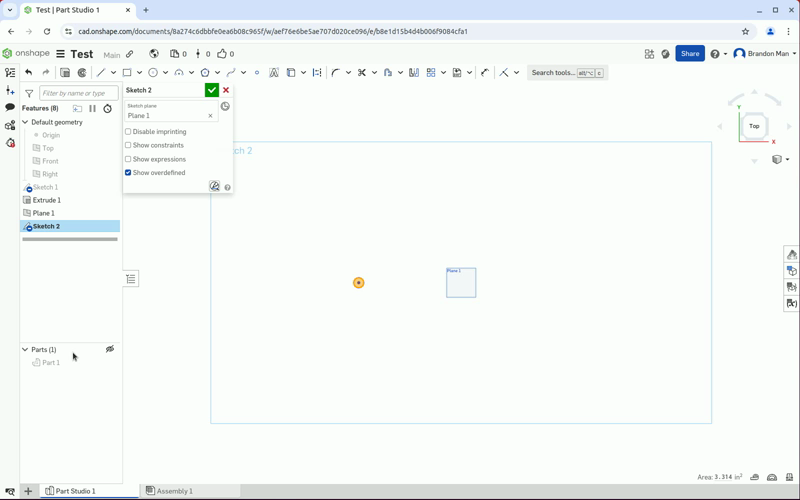
key(shift+e)
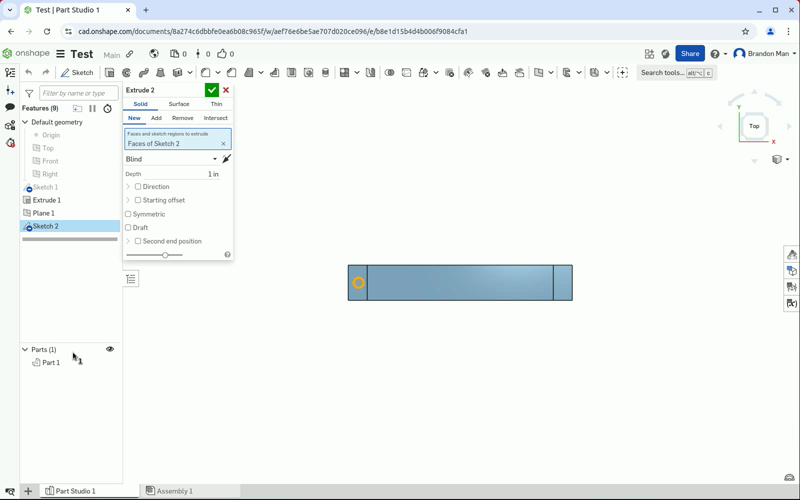
mouse_move(143, 106)
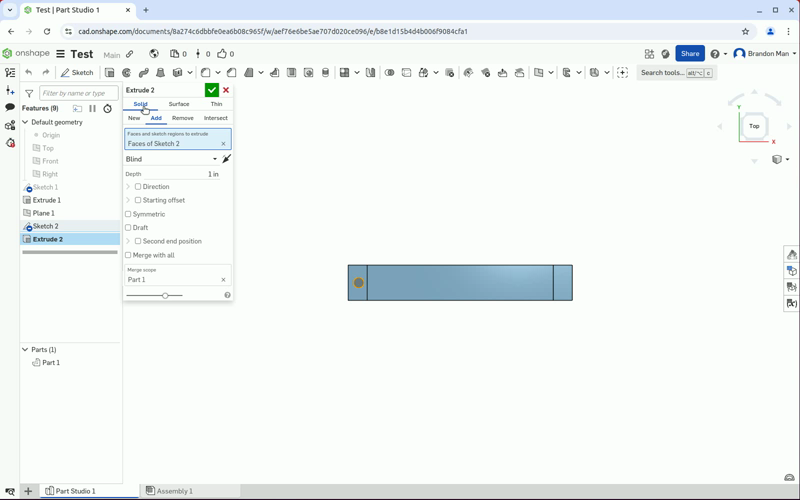
click(143, 106)
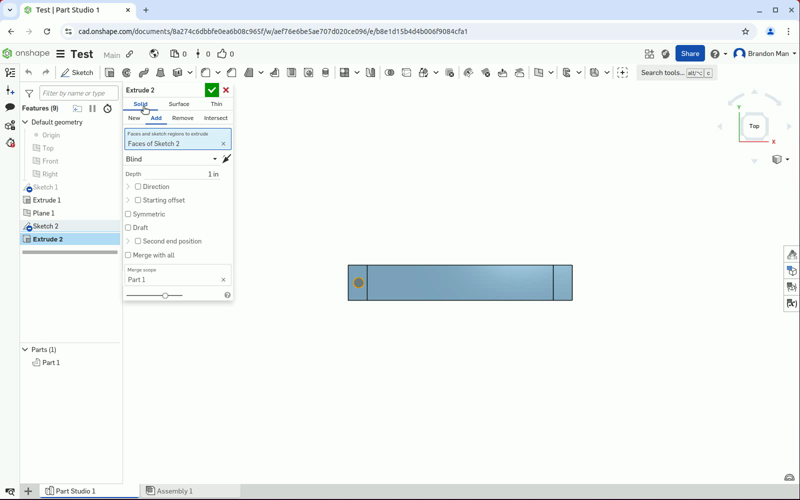
mouse_move(186, 120)
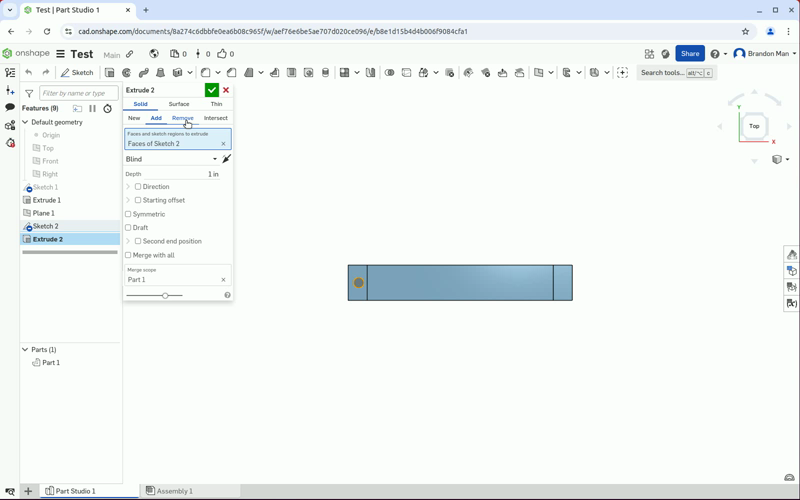
click(186, 120)
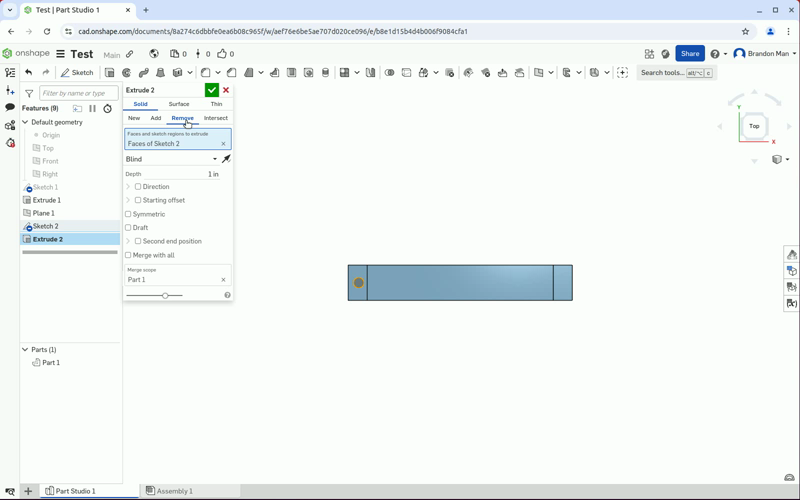
key(tab, 4)
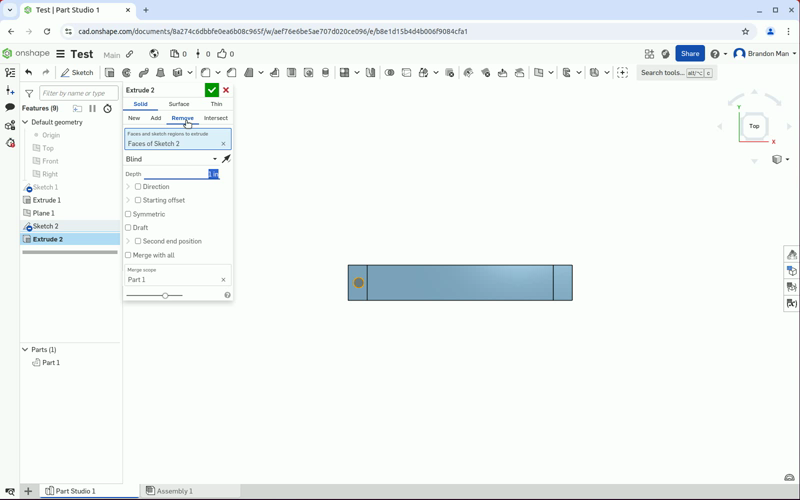
text(5.055)
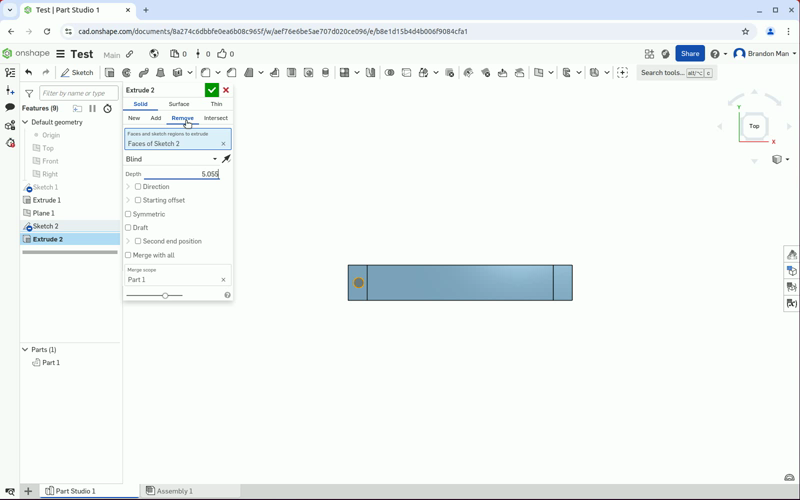
key(tab, 6)
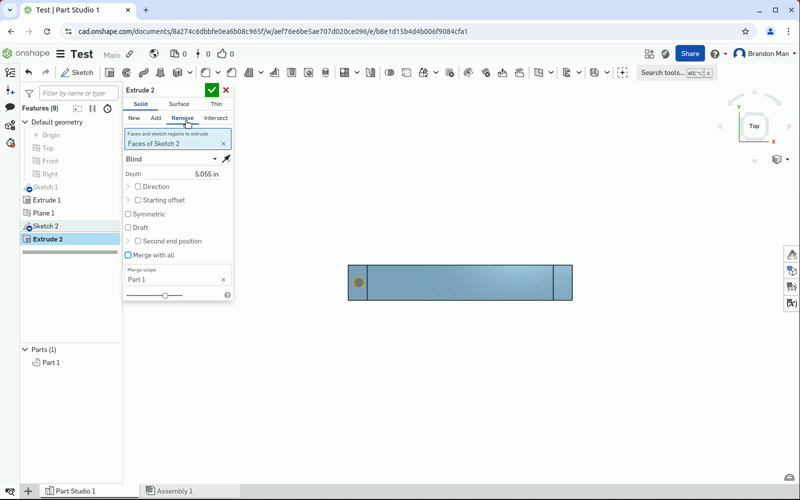
key(space)
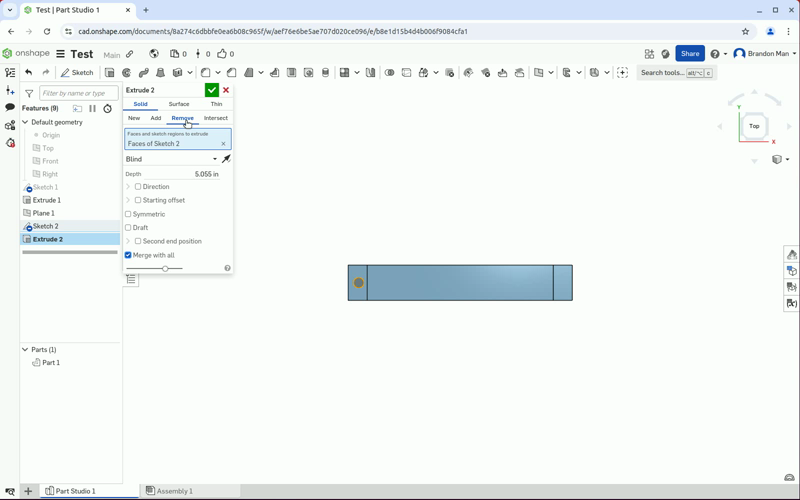
key(enter)
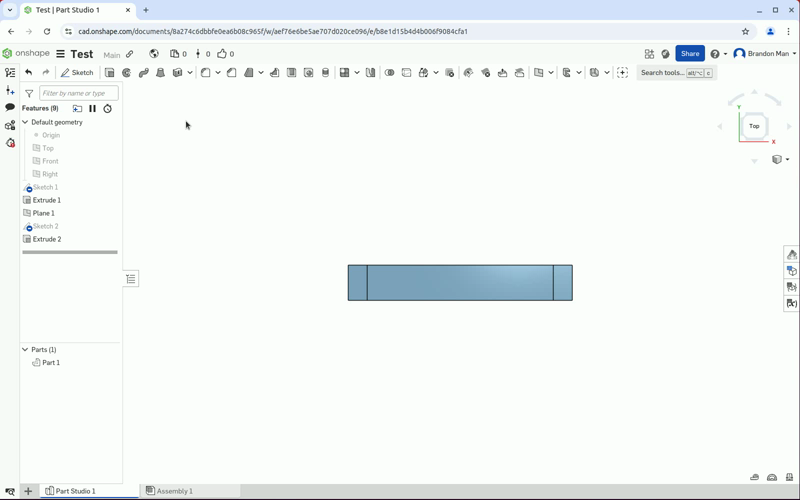
key(shift+h)
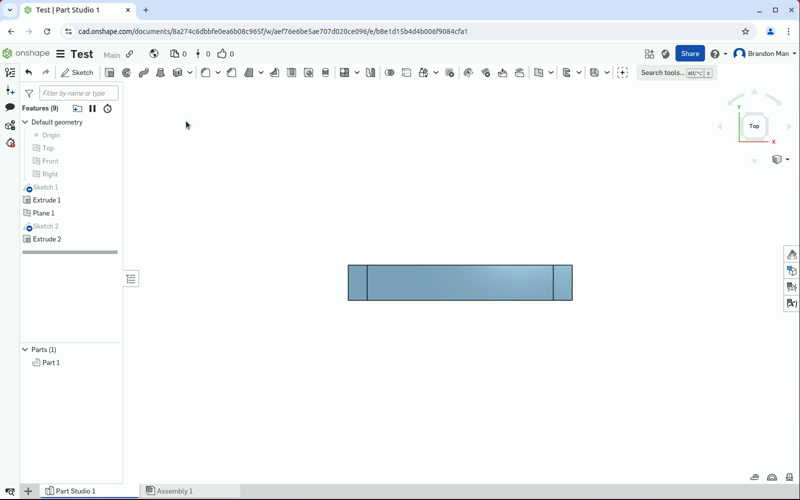
key(shift+h)
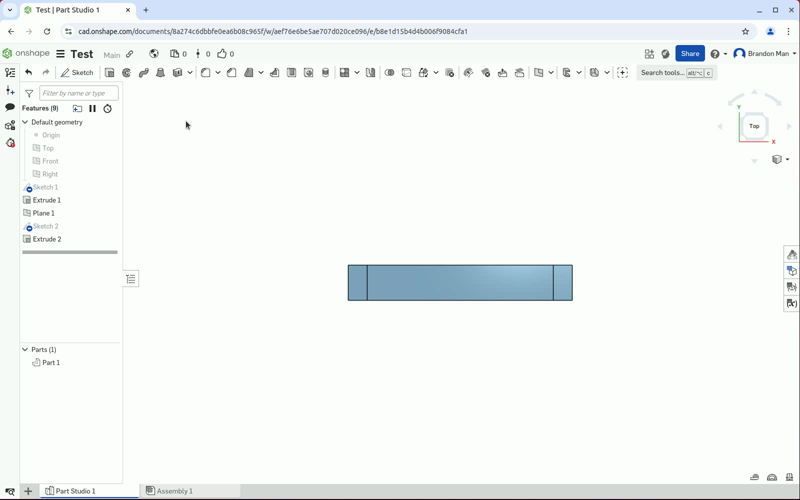
mouse_move(73, 189)
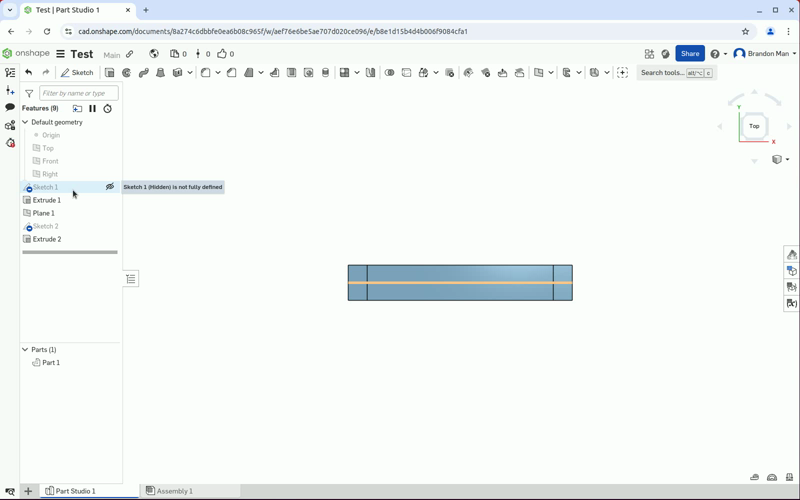
click(73, 189)
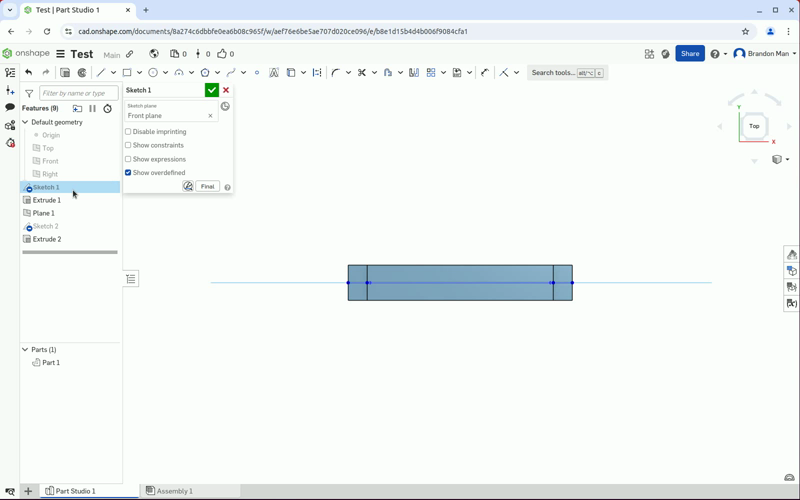
mouse_move(229, 92)
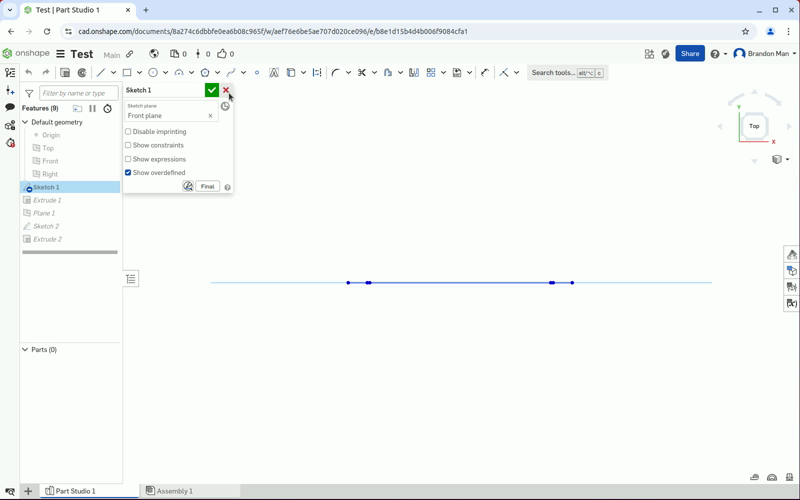
click(229, 92)
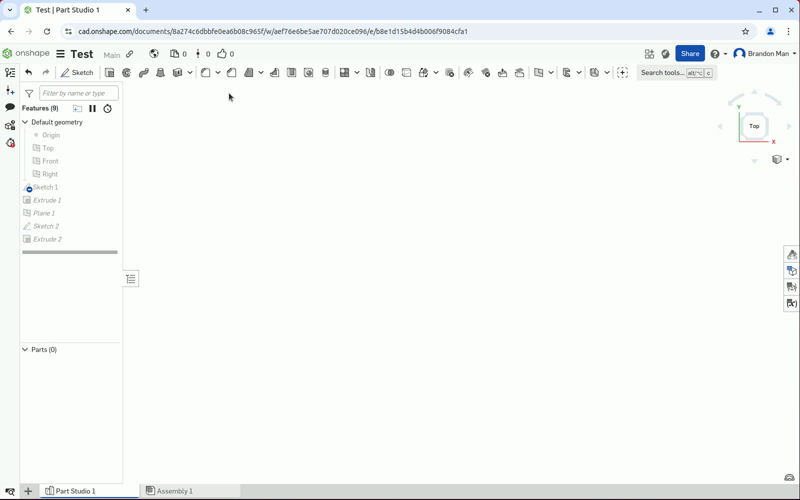
key(shift+s)
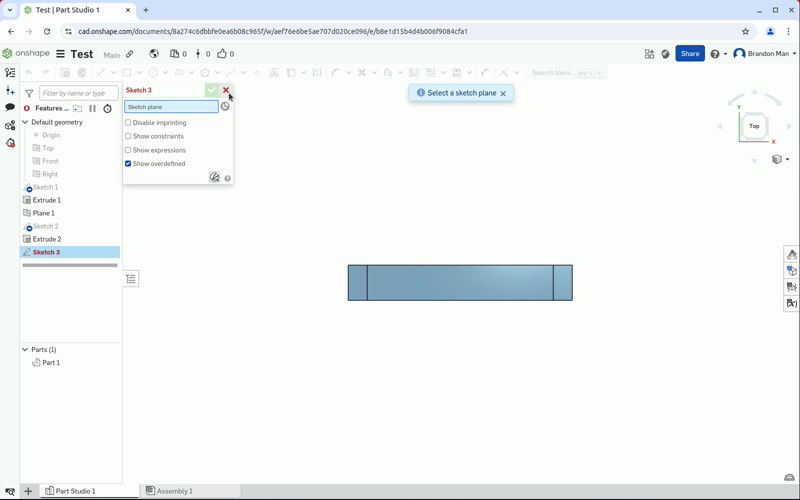
mouse_move(73, 215)
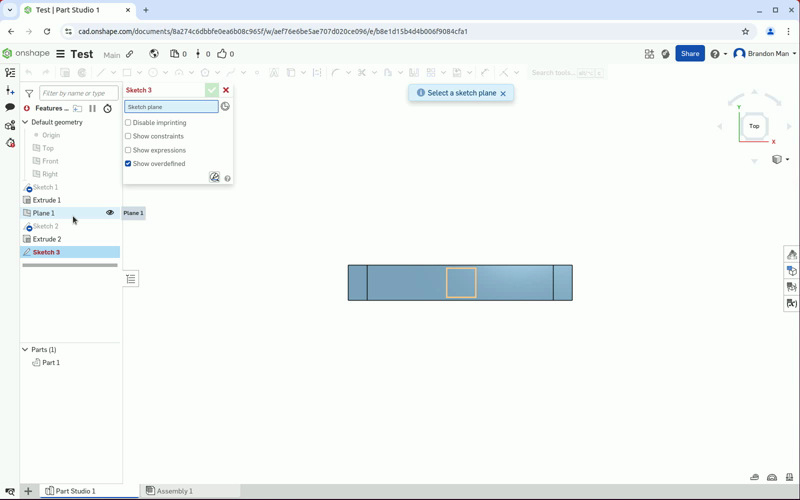
click(73, 215)
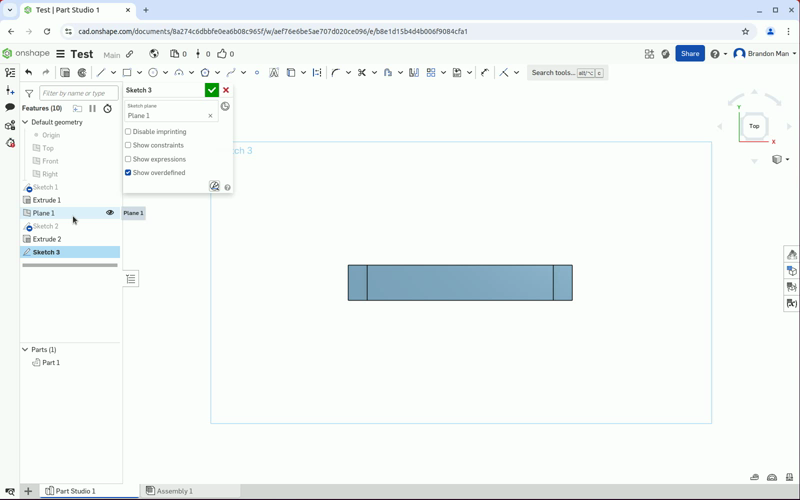
mouse_move(73, 352)
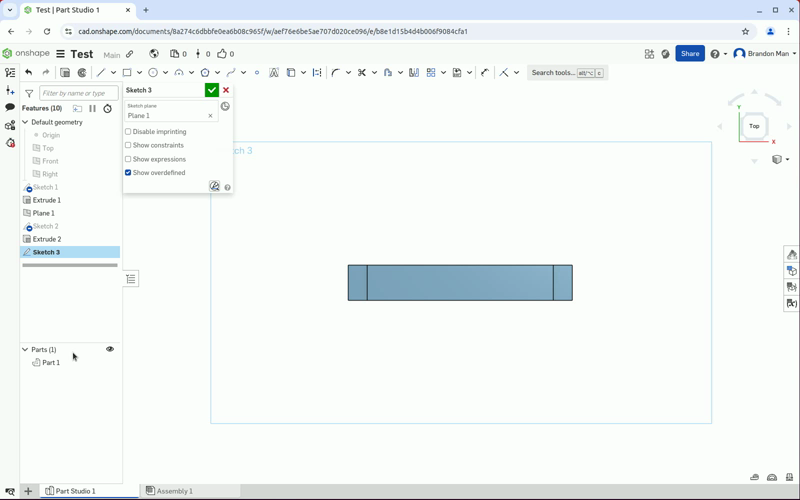
key(y)
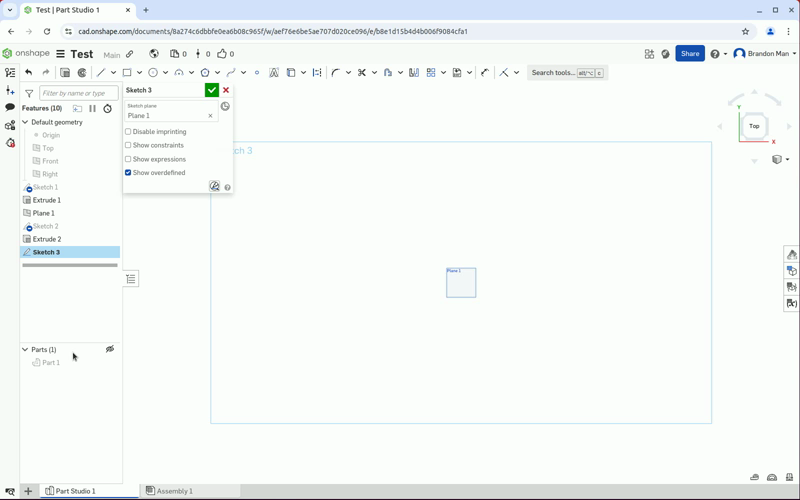
key(c)
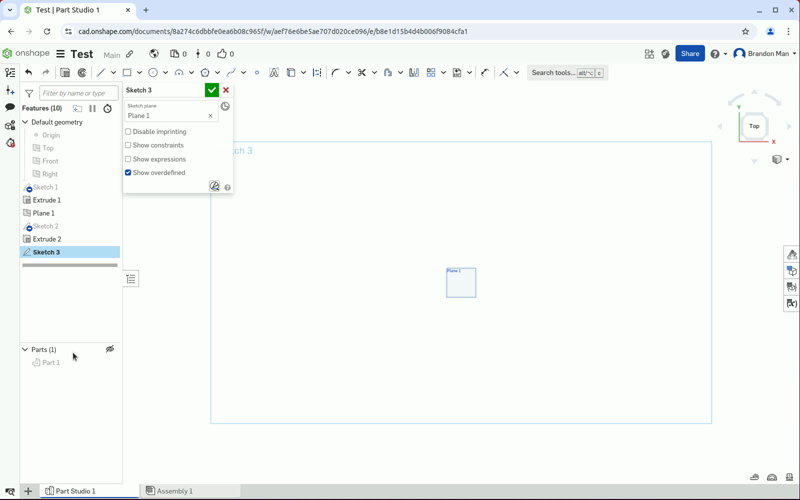
key_down(shift)
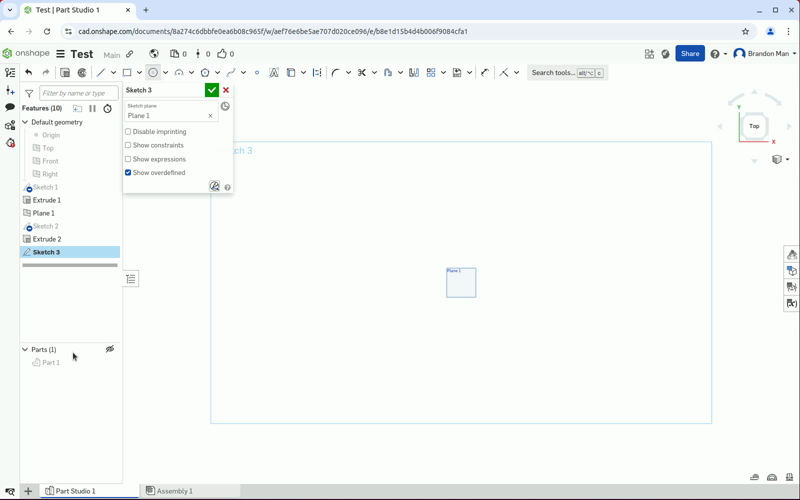
mouse_move(564, 282)
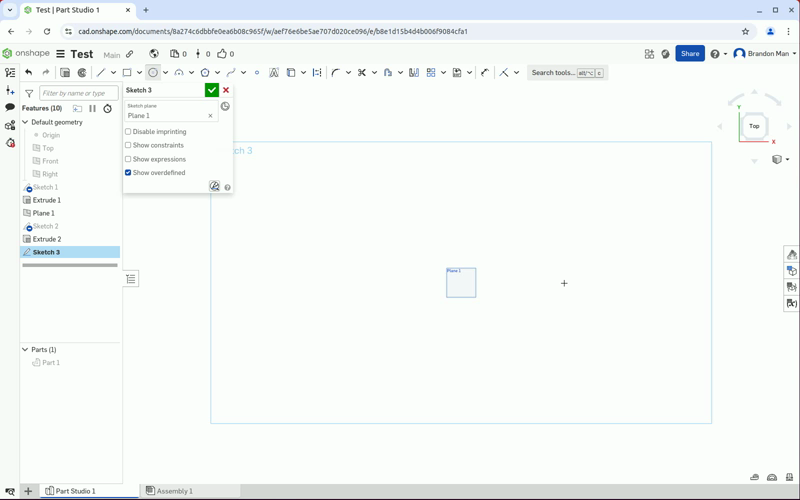
click(564, 282)
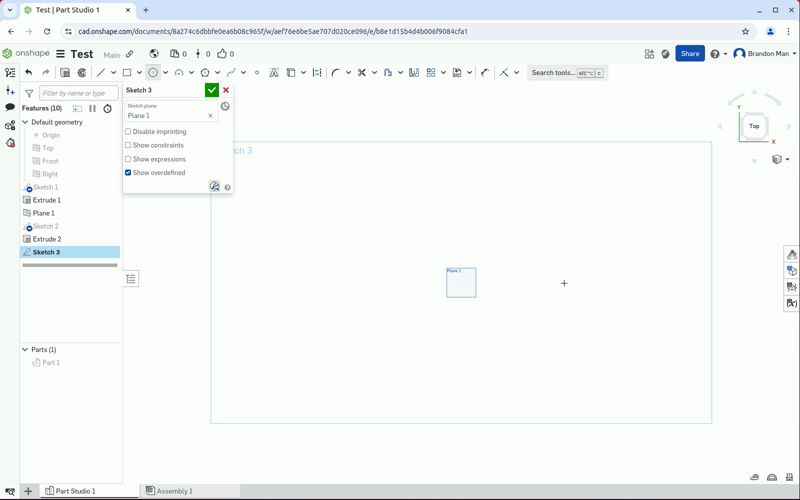
key_up(shift)
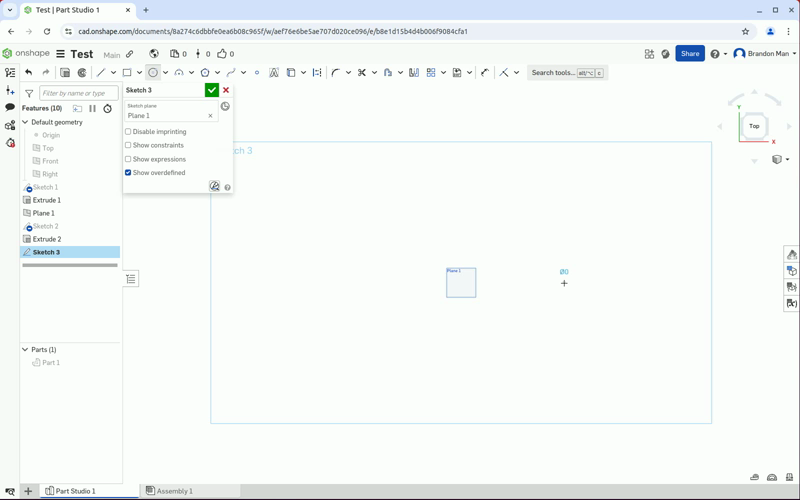
mouse_move(568, 282)
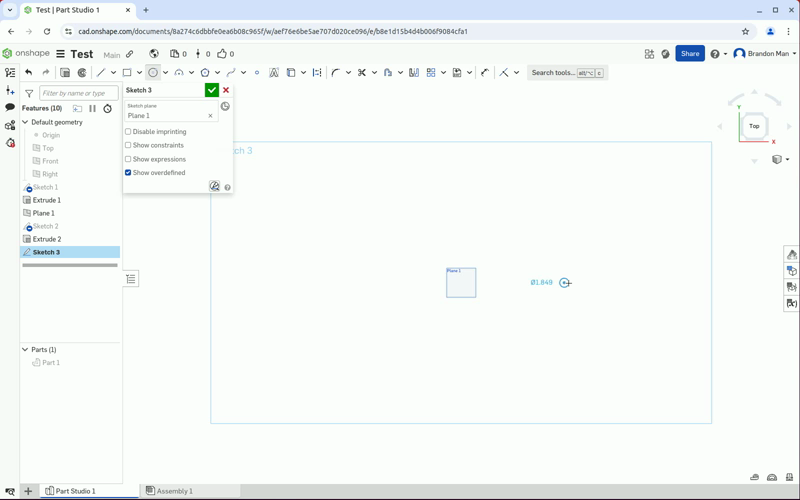
click(568, 282)
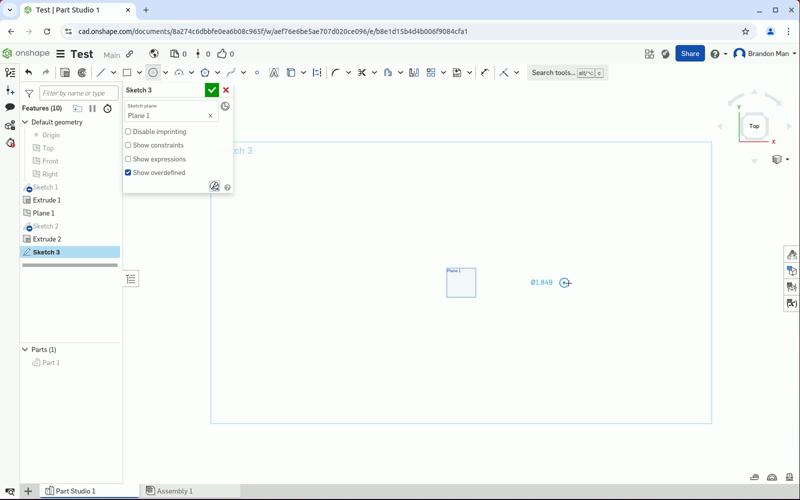
key(esc)
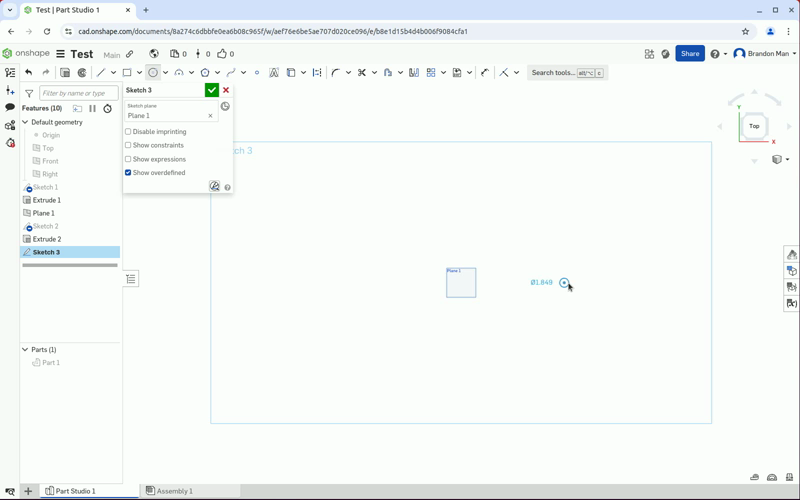
mouse_move(563, 279)
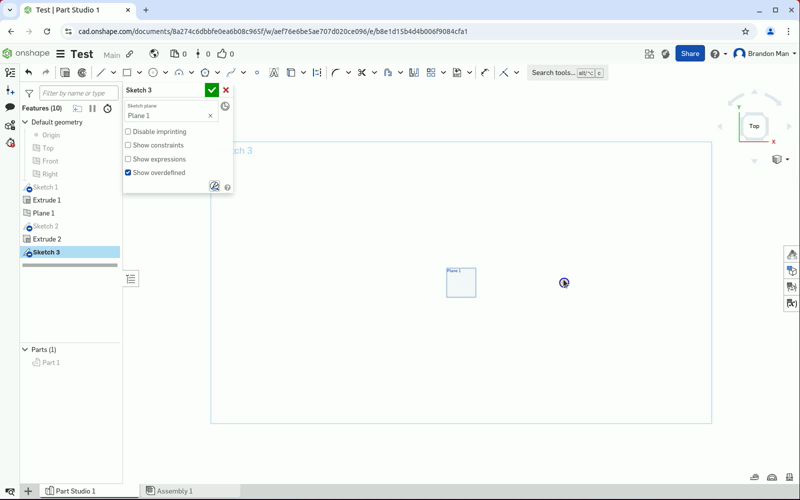
scroll(6)
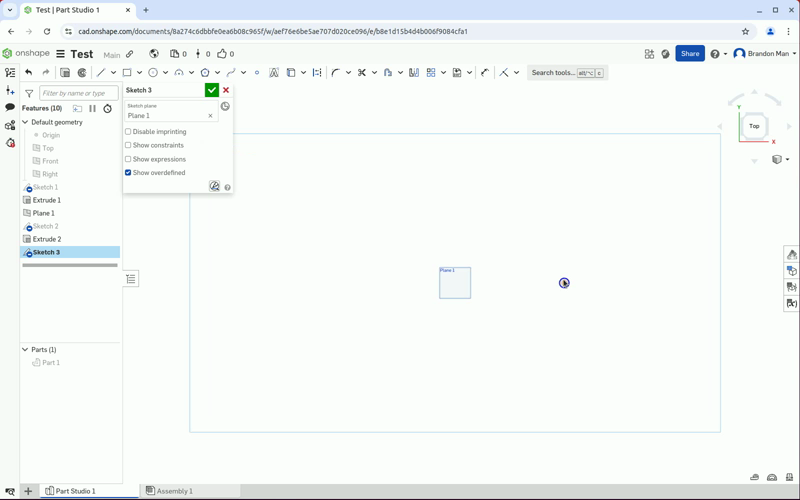
scroll(6)
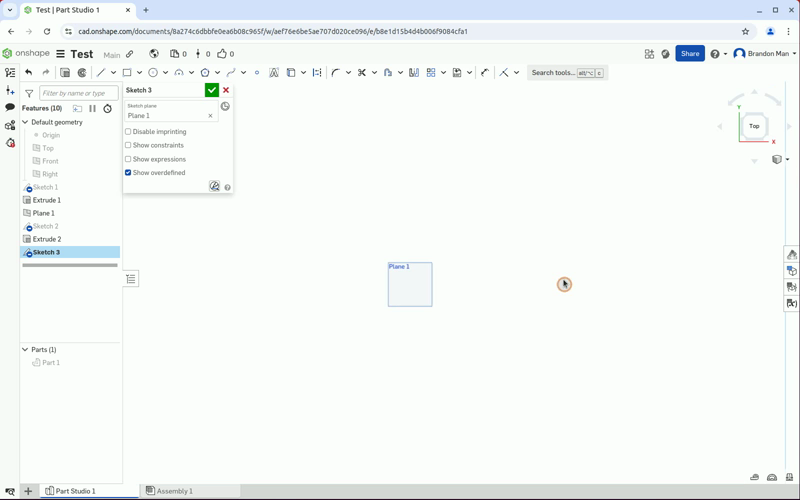
scroll(6)
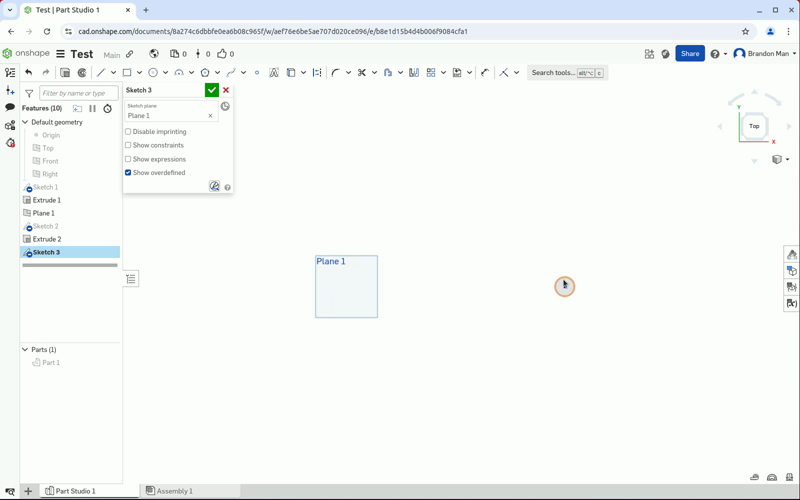
scroll(6)
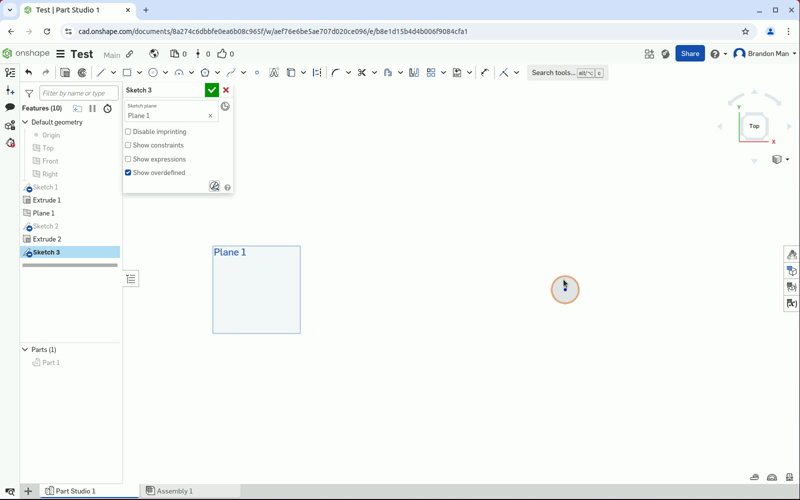
scroll(6)
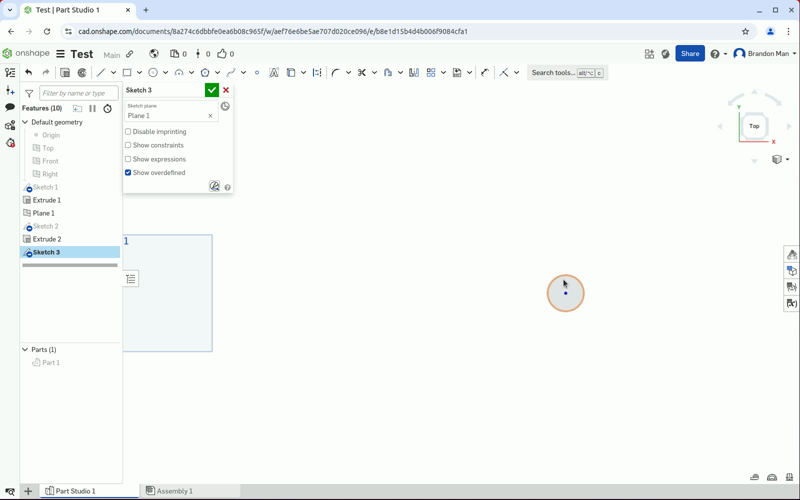
scroll(6)
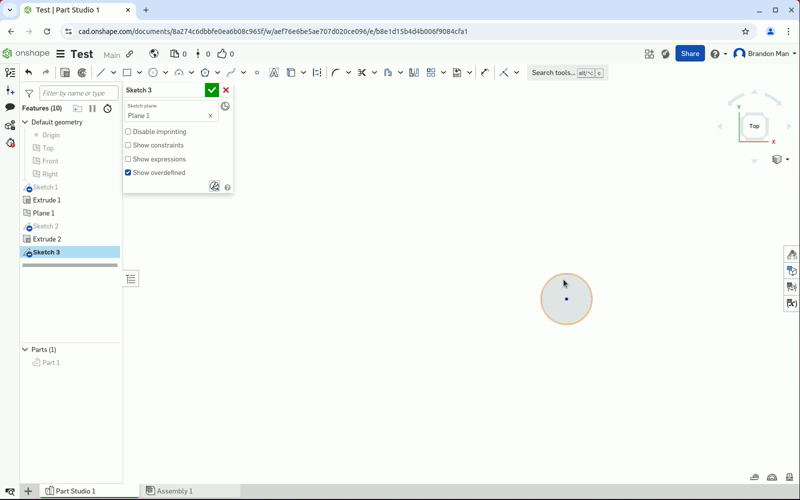
scroll(6)
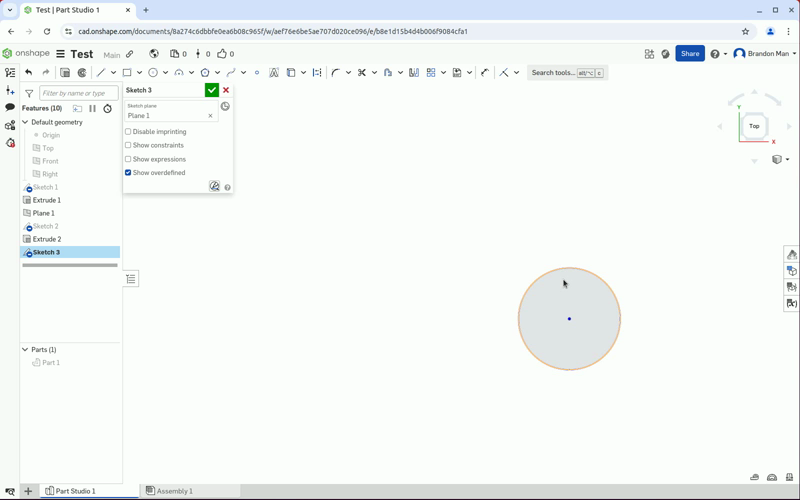
click(563, 279)
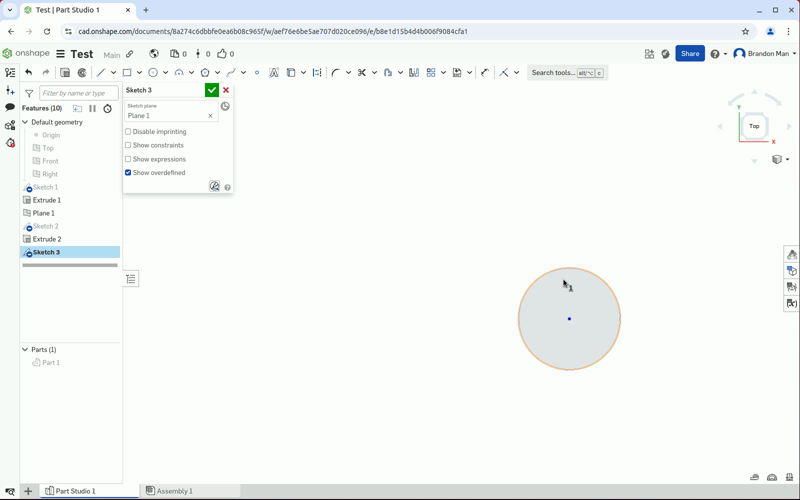
scroll(-6)
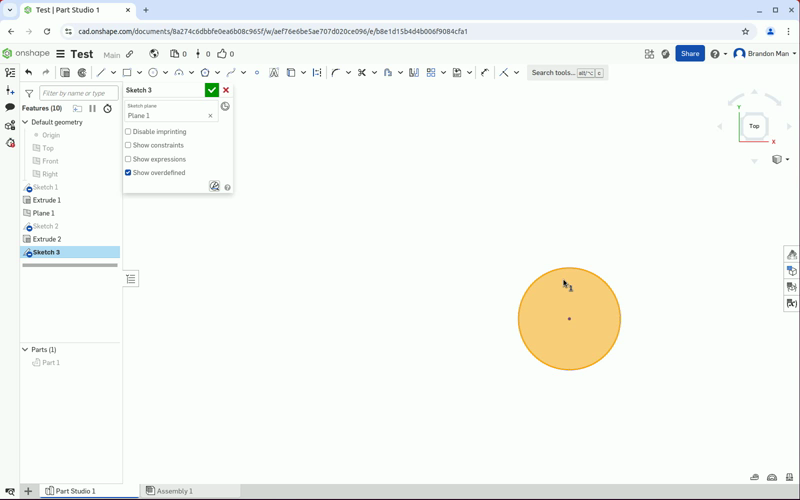
scroll(-6)
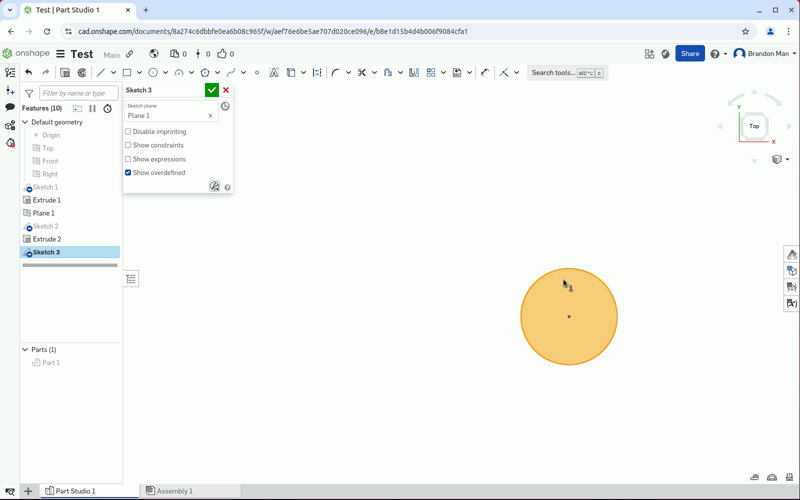
scroll(-6)
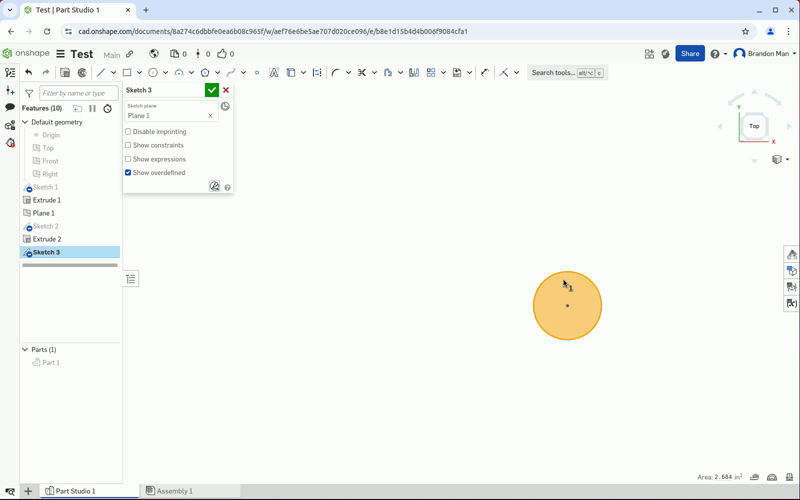
scroll(-6)
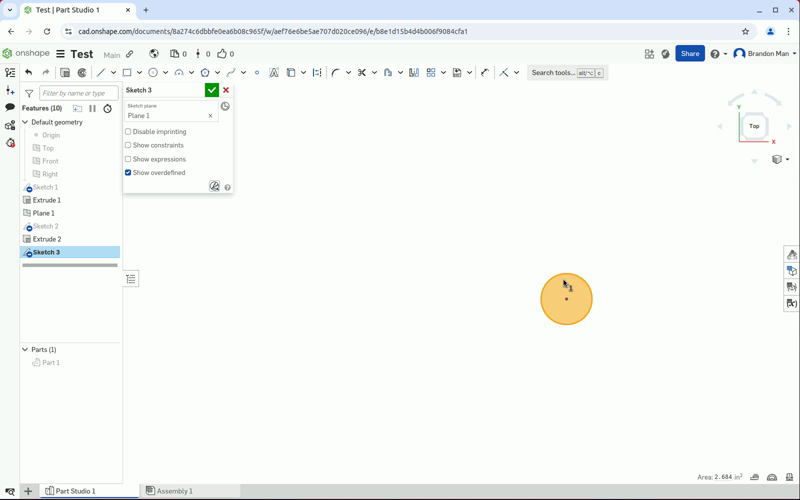
scroll(-6)
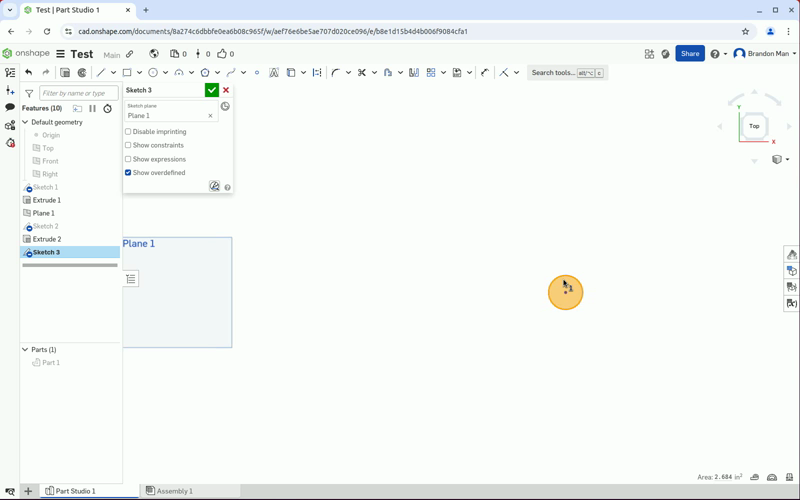
scroll(-6)
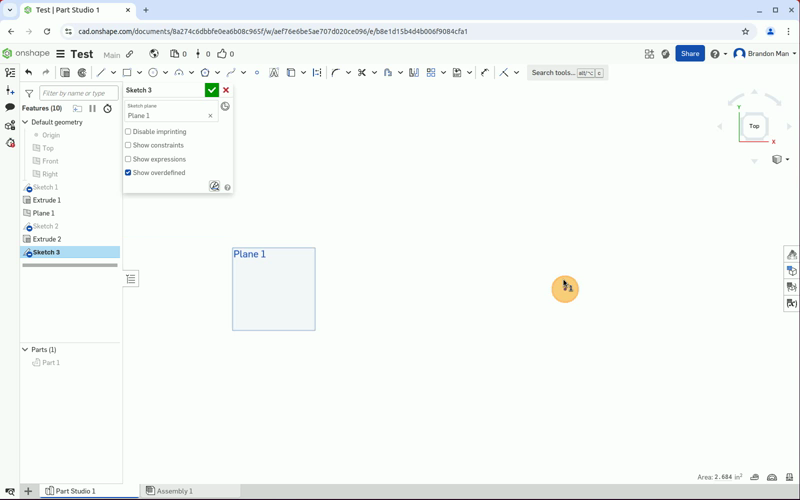
scroll(-6)
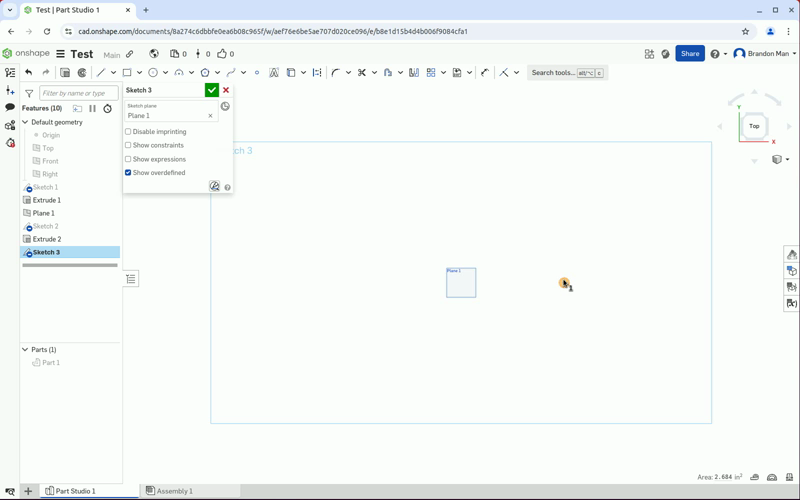
mouse_move(73, 352)
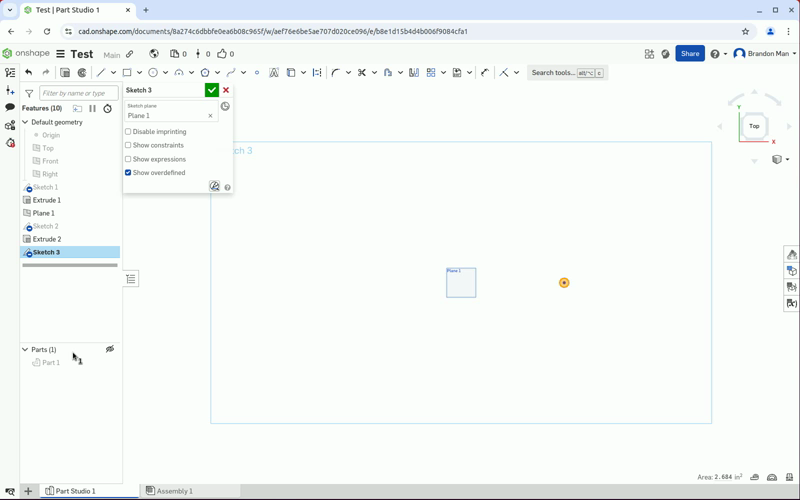
key(shift+y)
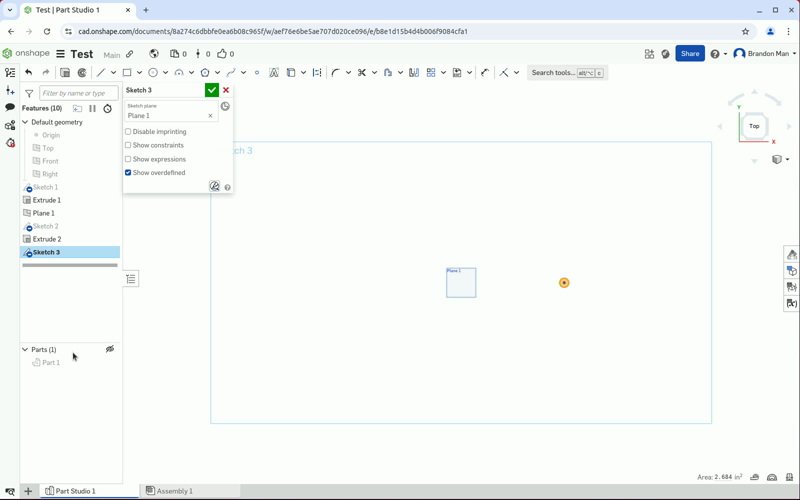
key(shift+e)
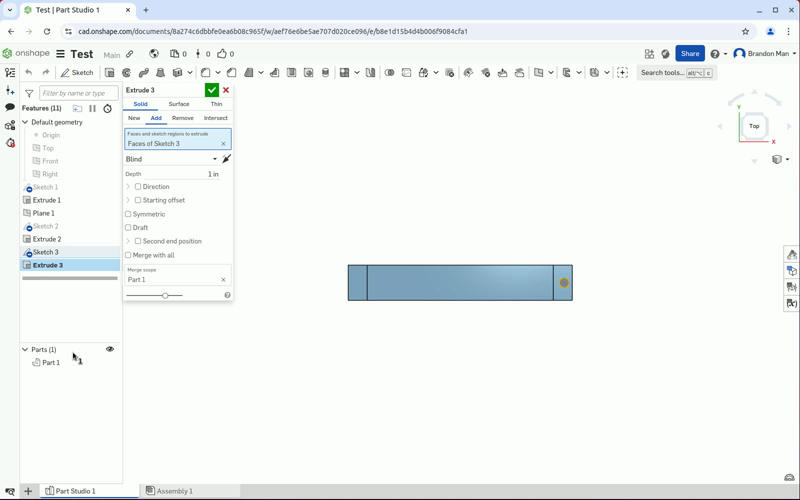
mouse_move(143, 106)
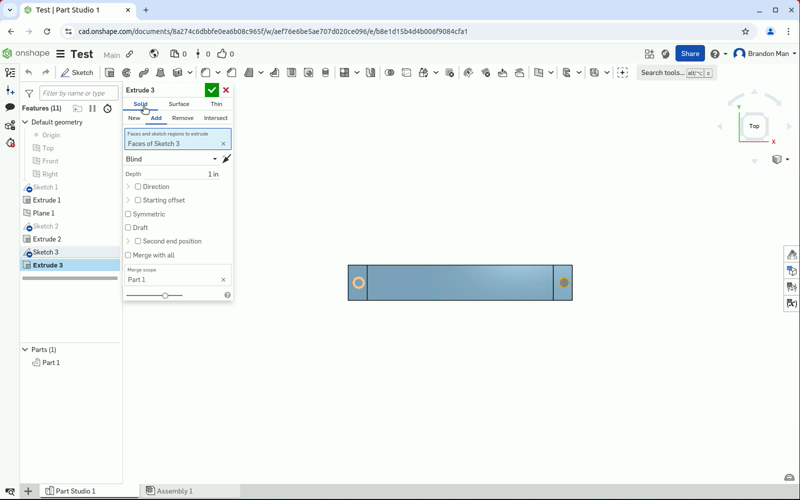
click(143, 106)
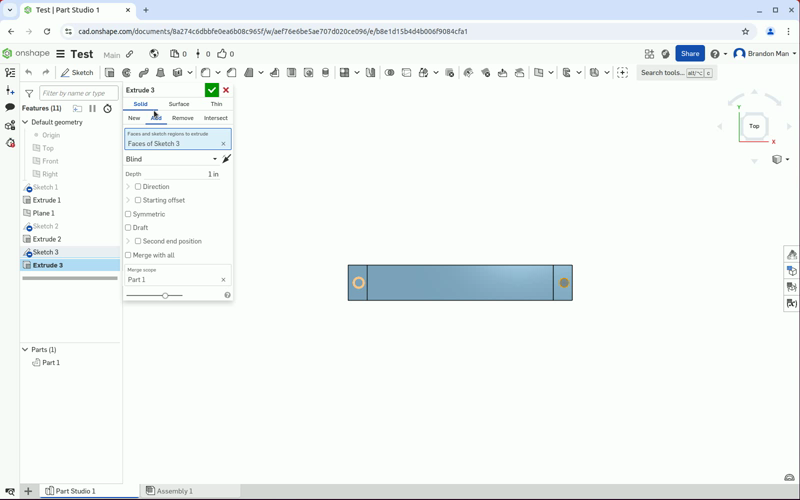
mouse_move(186, 120)
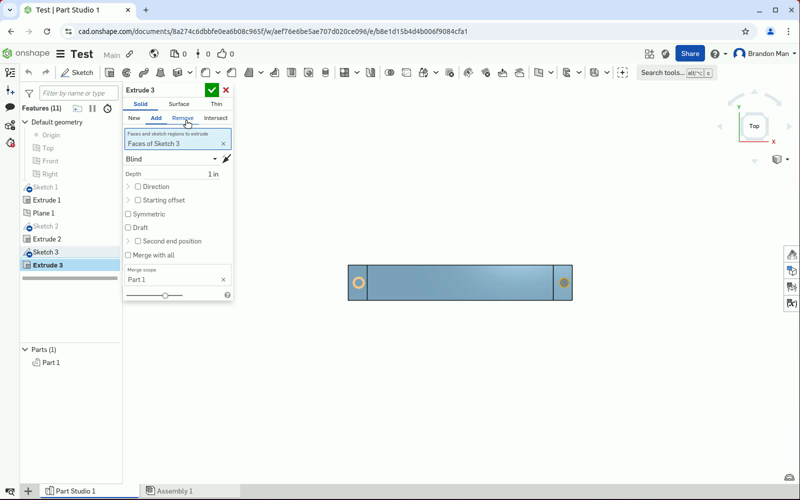
click(186, 120)
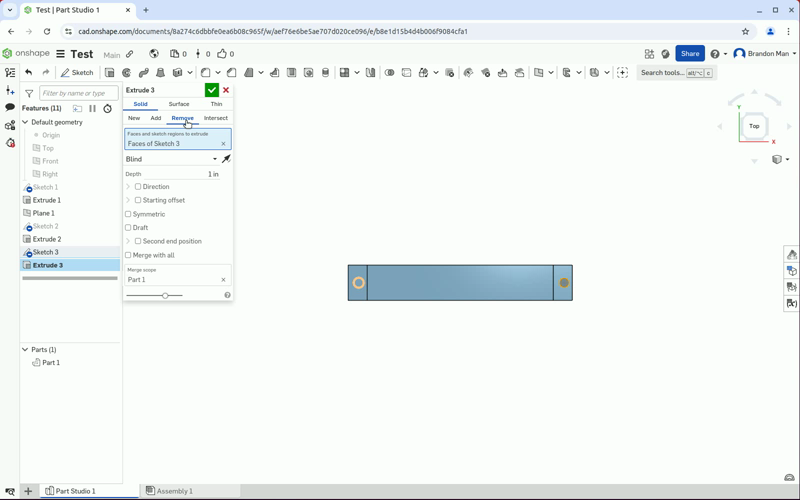
key(tab, 4)
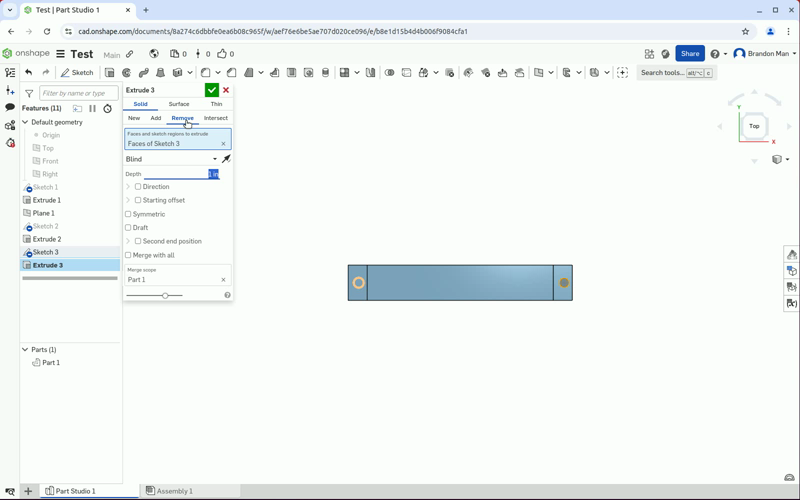
text(5.055)
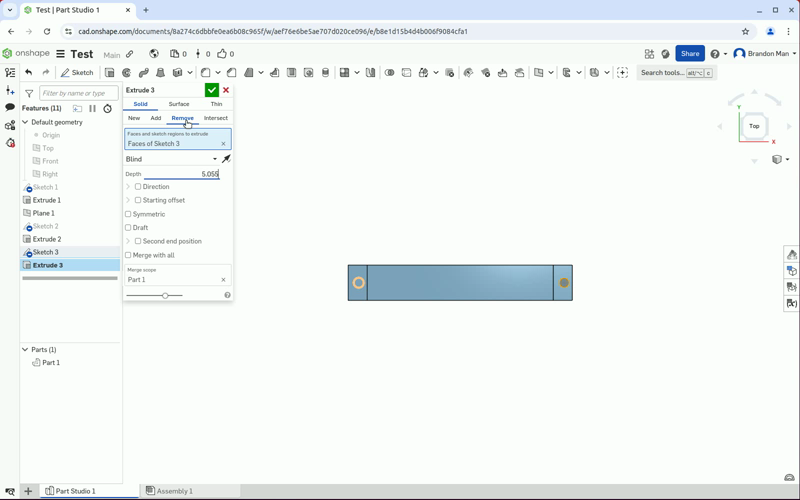
key(tab, 6)
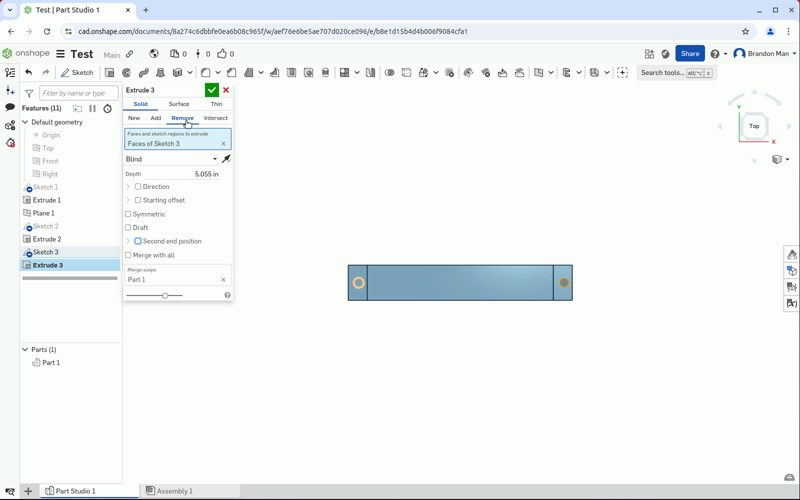
key(space)
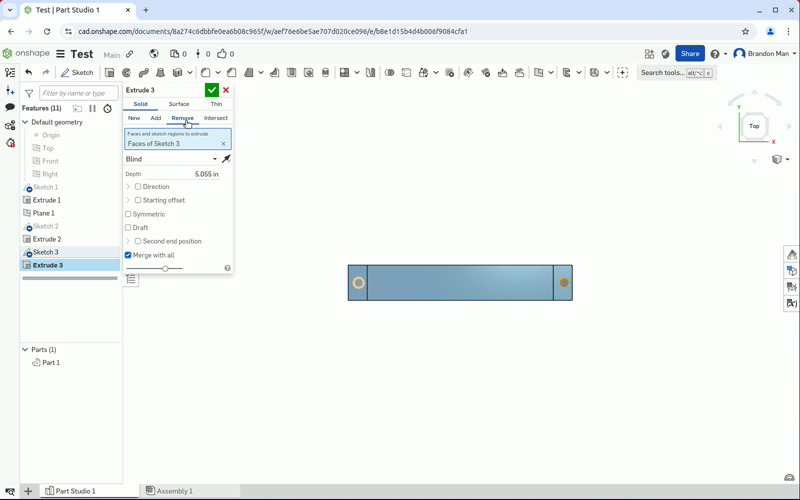
key(enter)
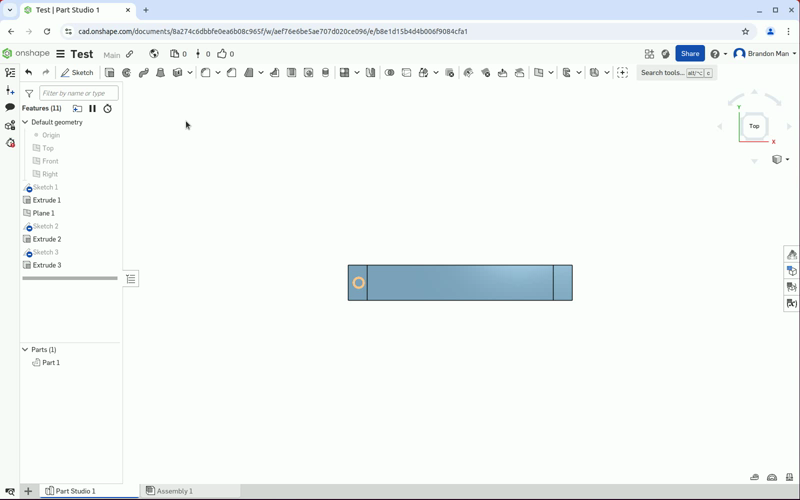
key(shift+h)
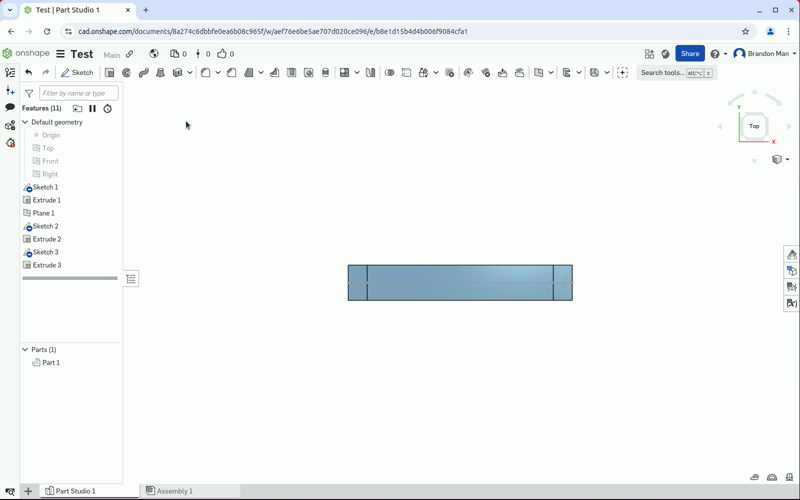
key(shift+h)
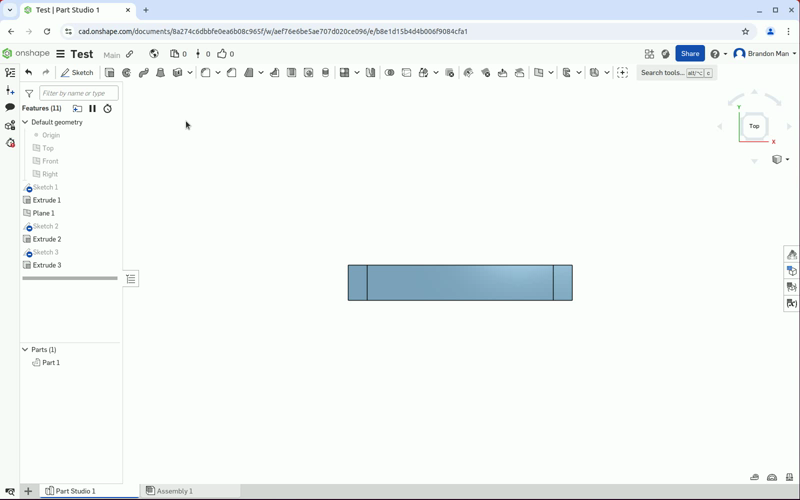
mouse_move(73, 189)
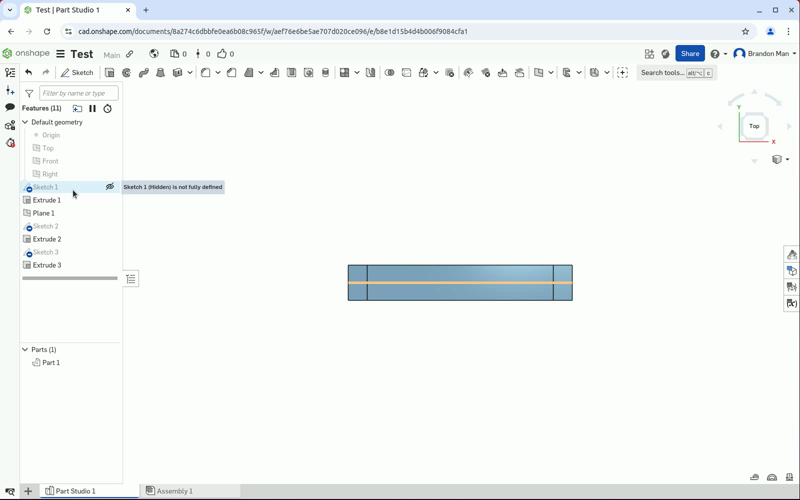
click(73, 189)
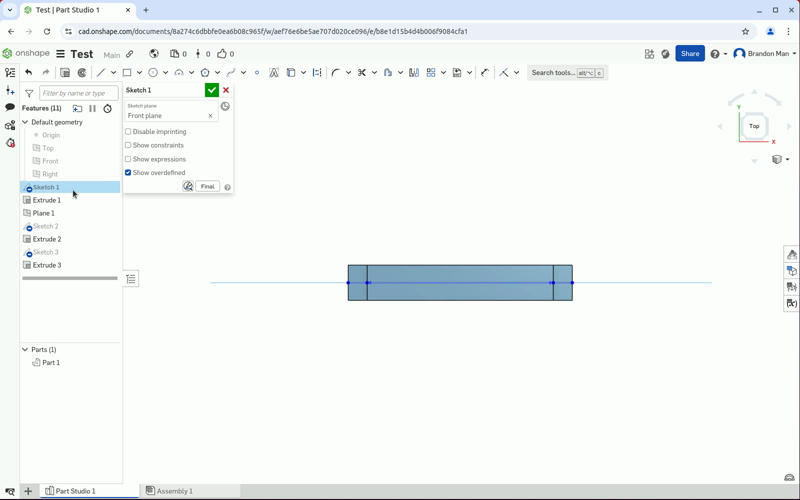
mouse_move(229, 92)
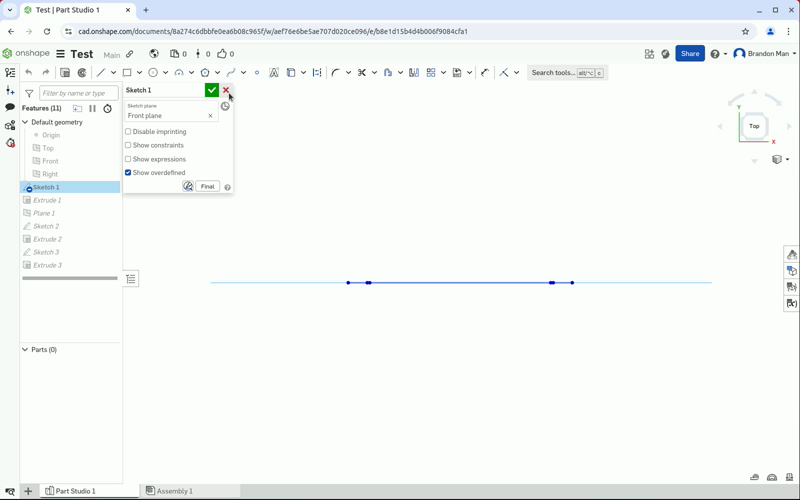
click(229, 92)
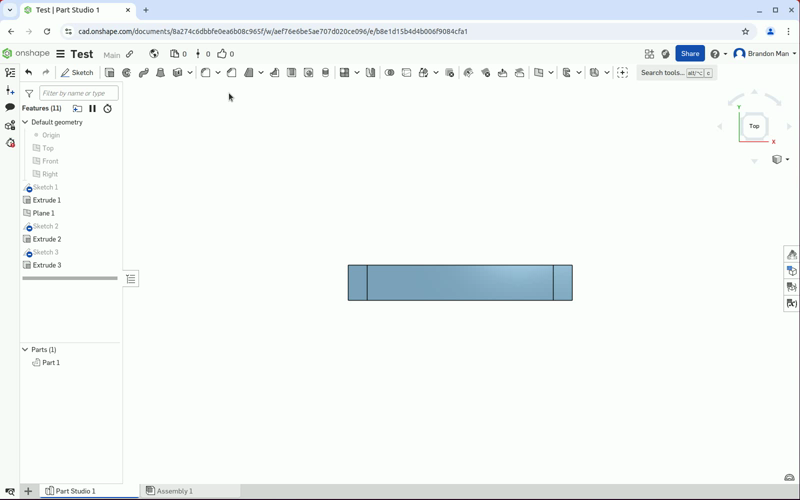
mouse_move(541, 75)
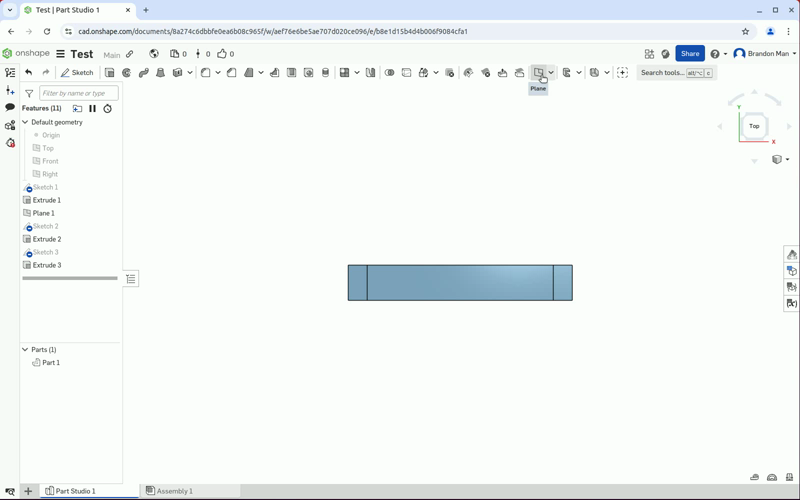
click(541, 75)
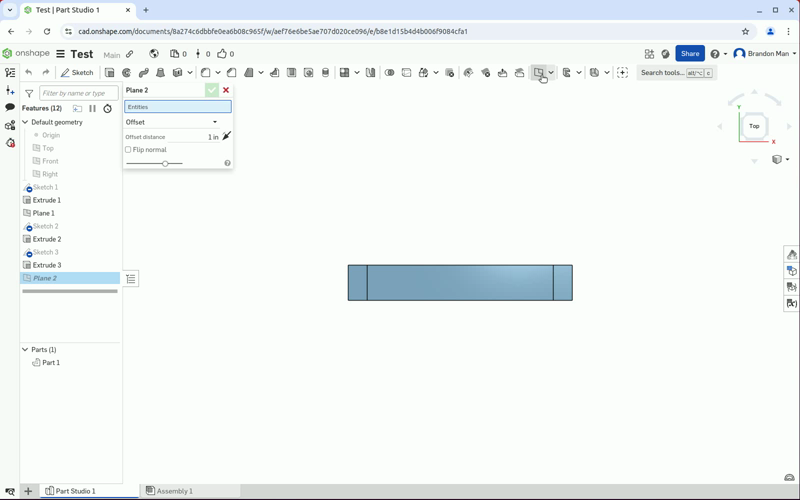
mouse_move(73, 150)
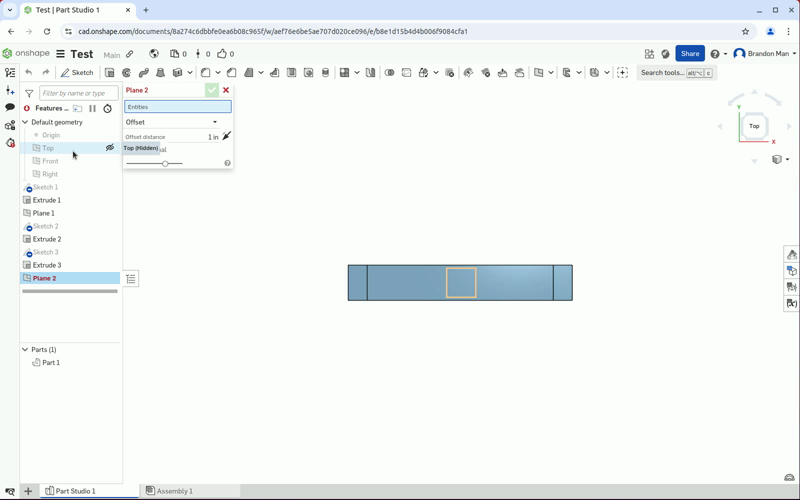
click(73, 150)
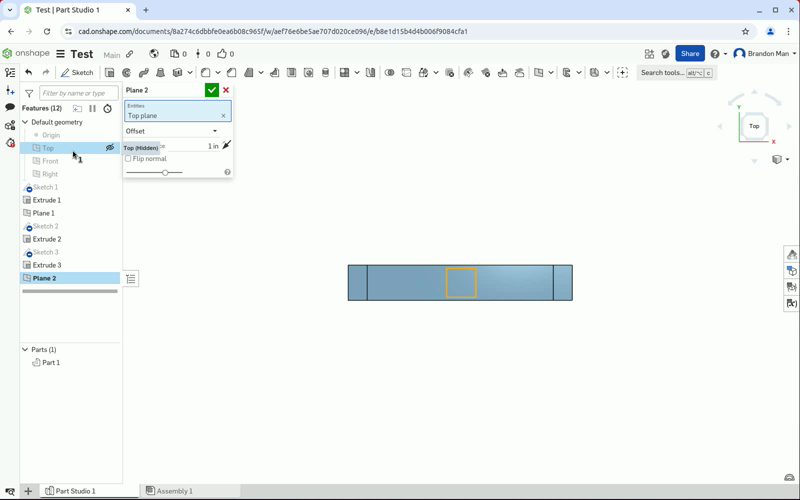
key(tab, 2)
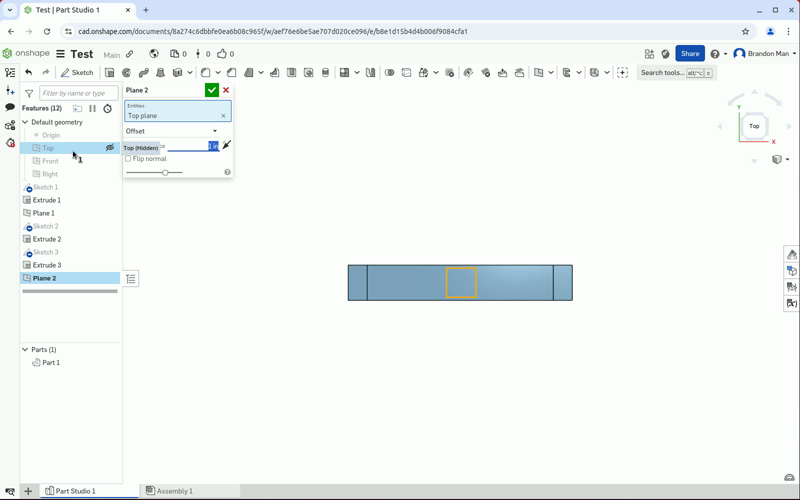
text(4.098)
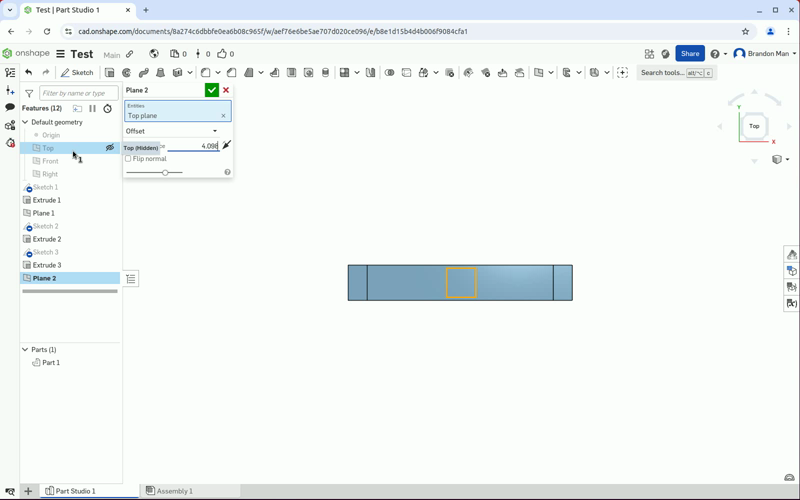
key(enter, 2)
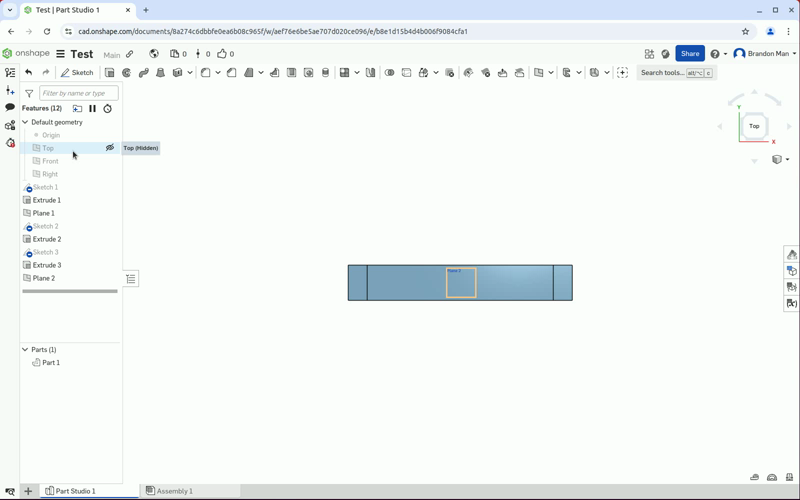
key(shift+s)
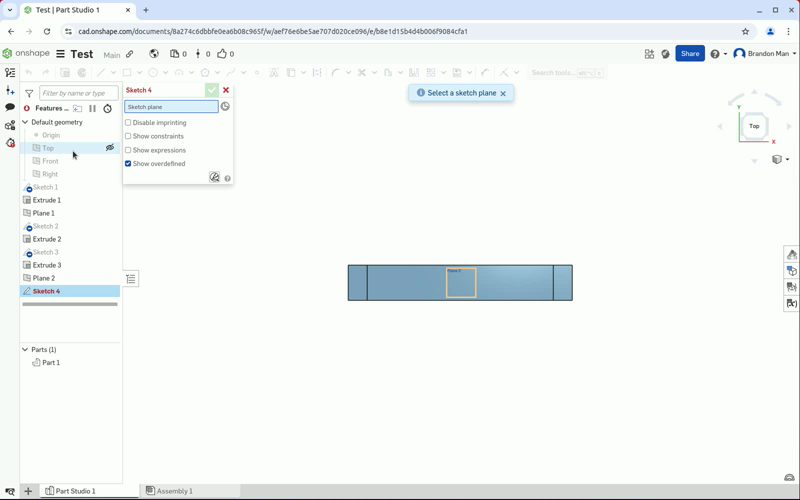
mouse_move(73, 280)
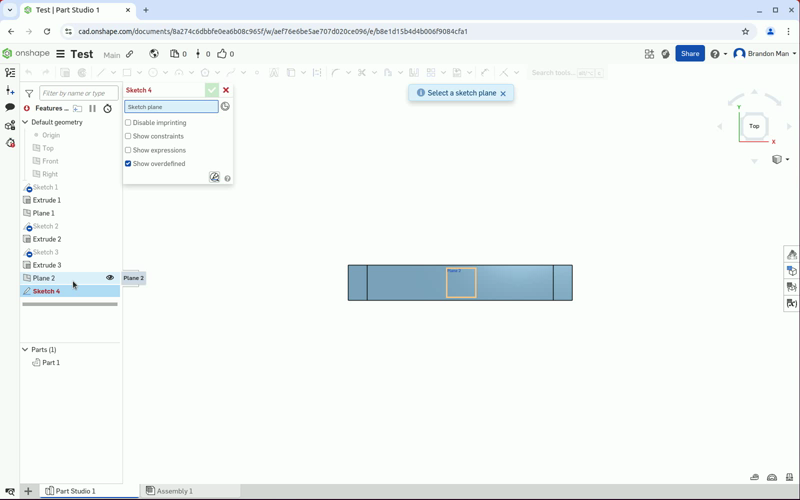
click(73, 280)
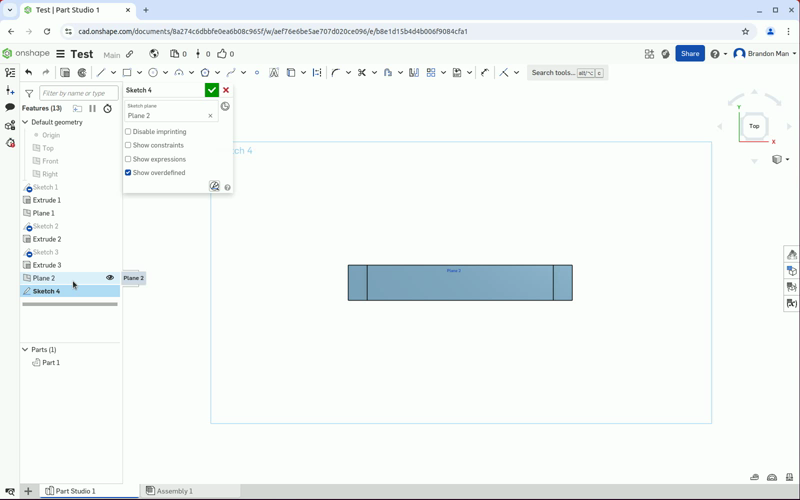
mouse_move(73, 352)
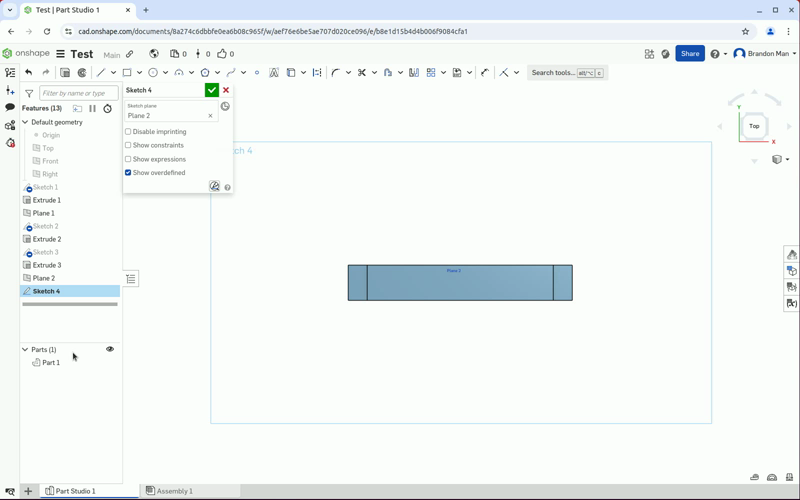
key(y)
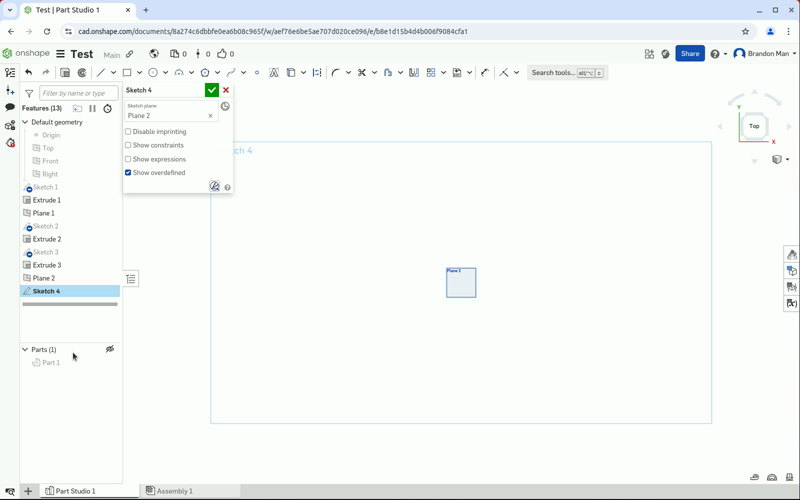
key(c)
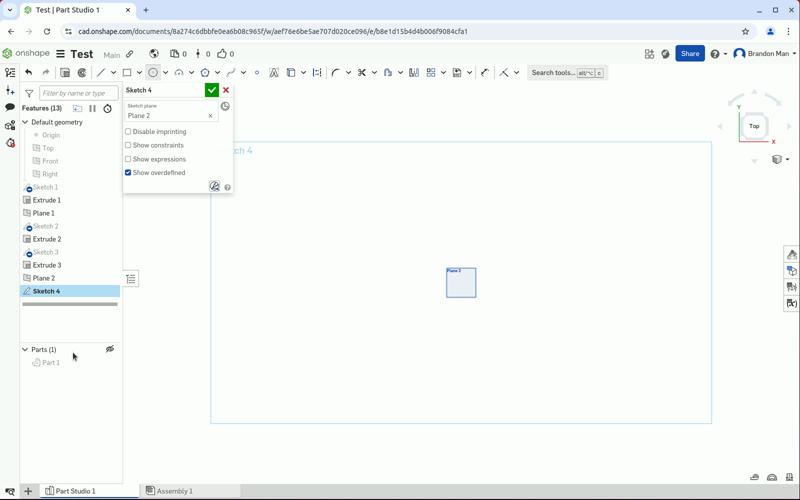
key_down(shift)
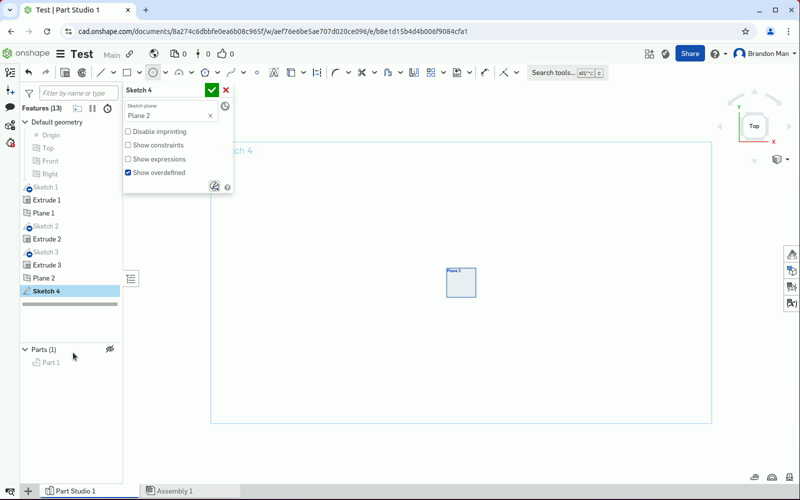
mouse_move(429, 282)
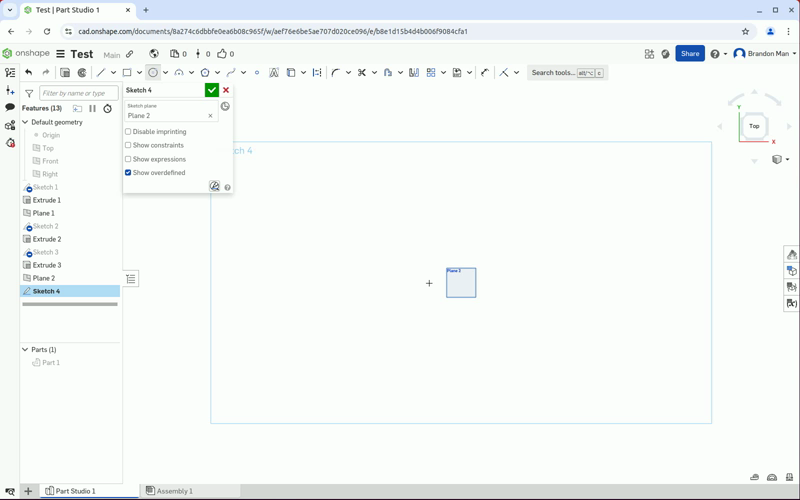
click(429, 282)
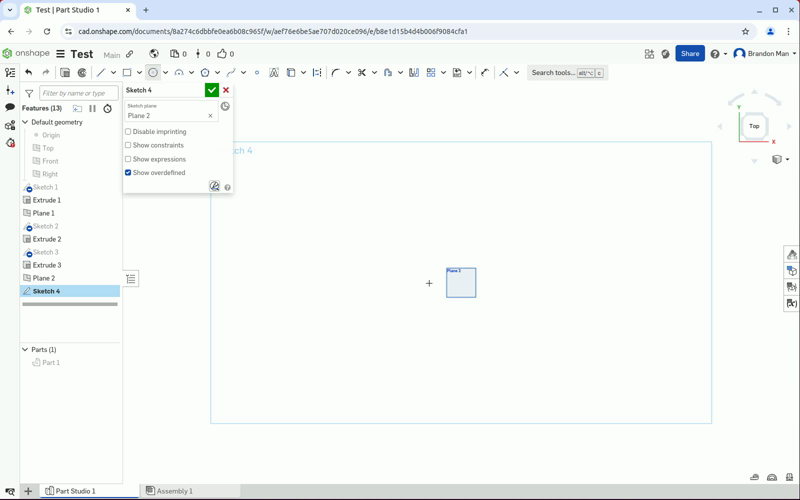
key_up(shift)
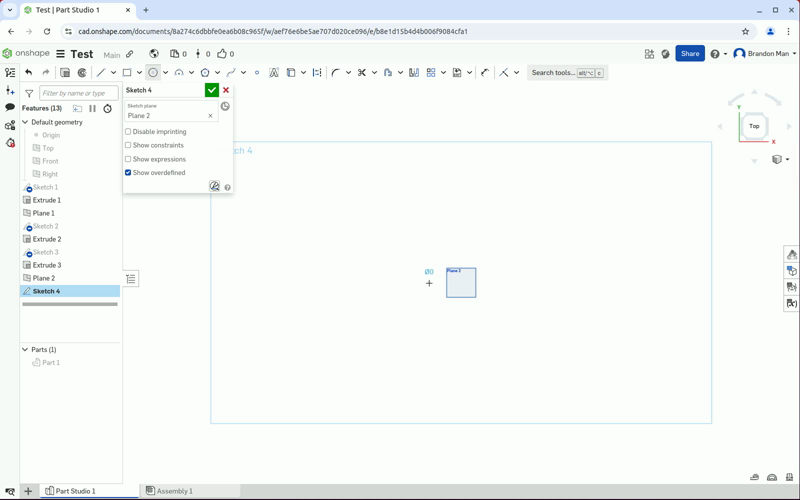
mouse_move(433, 282)
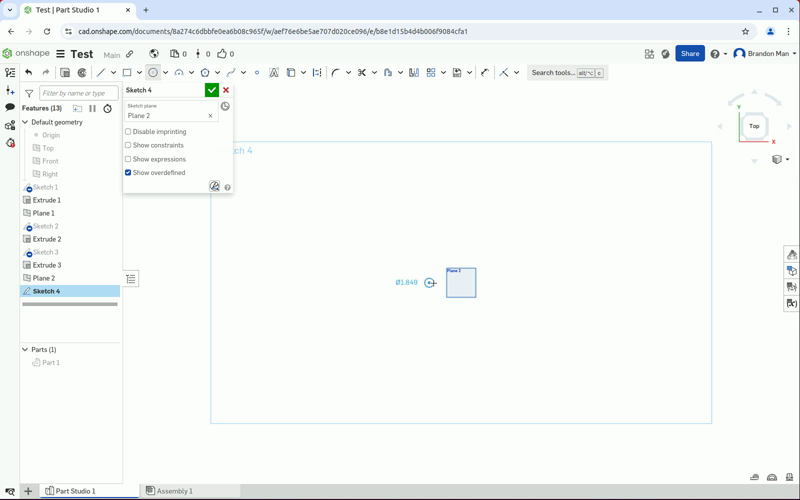
click(433, 282)
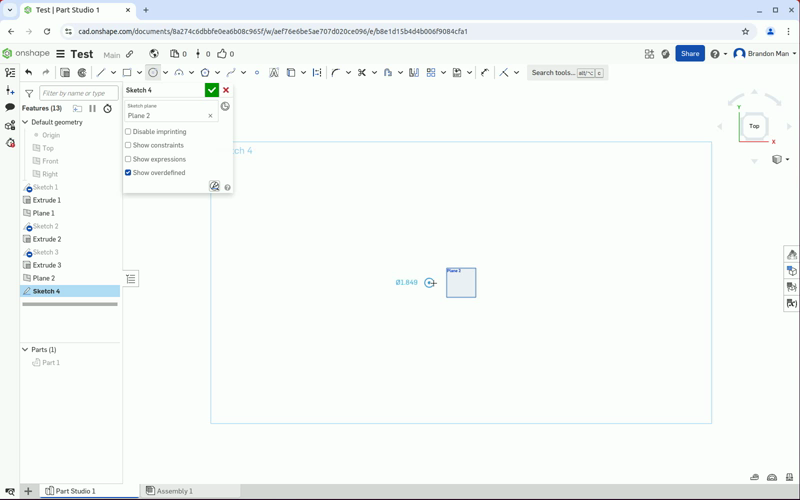
key(esc)
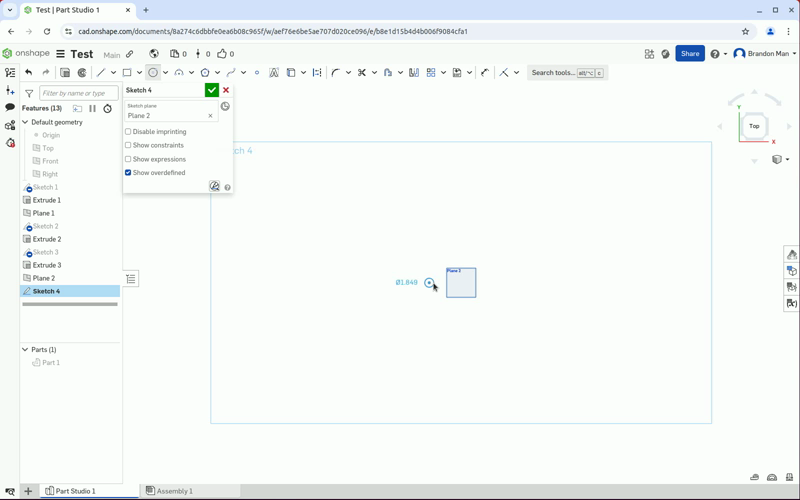
mouse_move(428, 286)
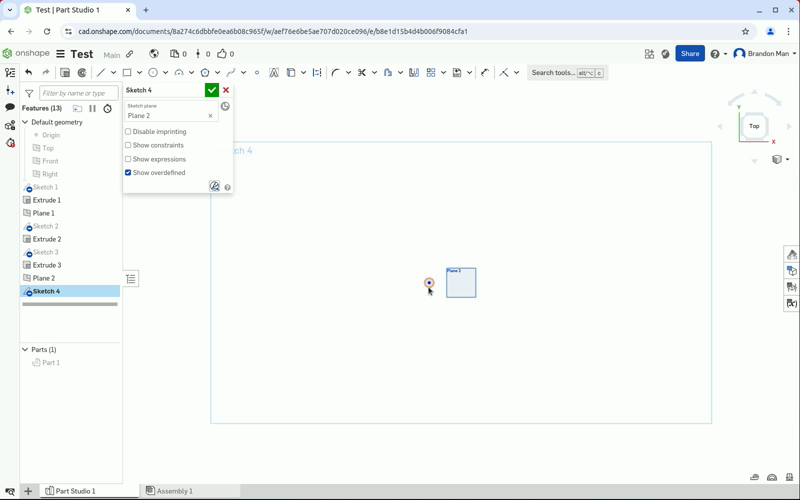
scroll(6)
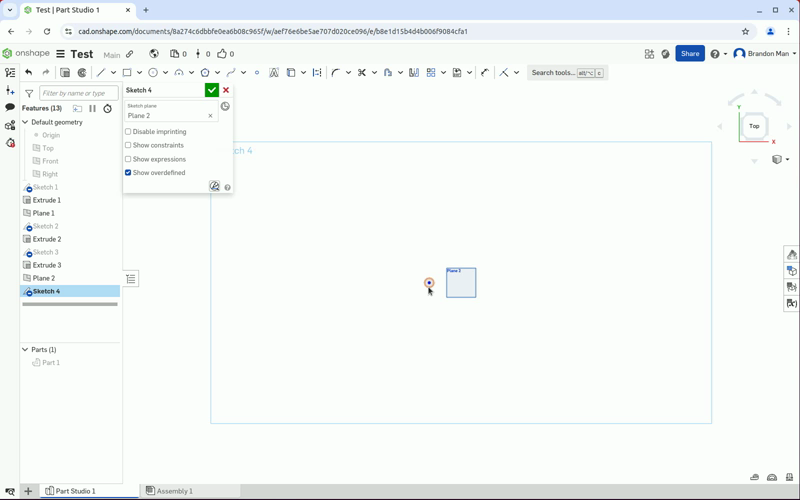
scroll(6)
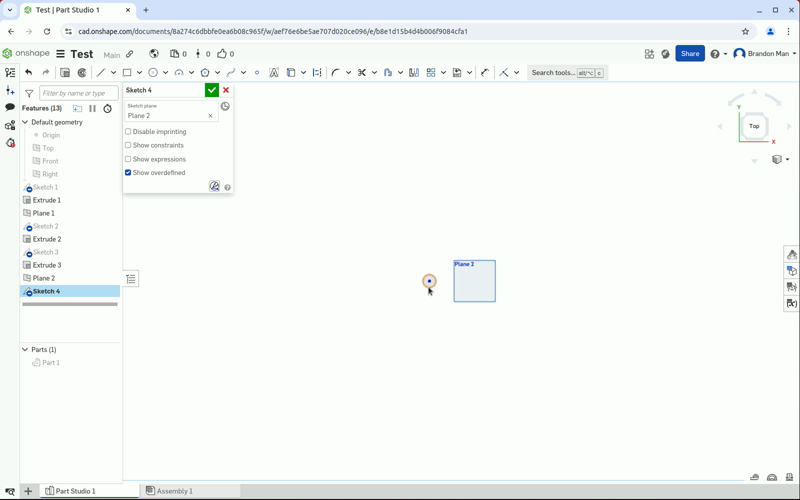
scroll(6)
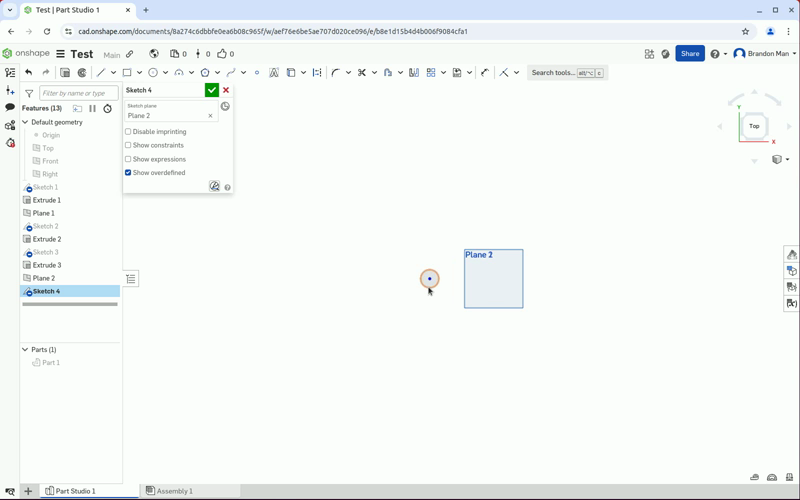
scroll(6)
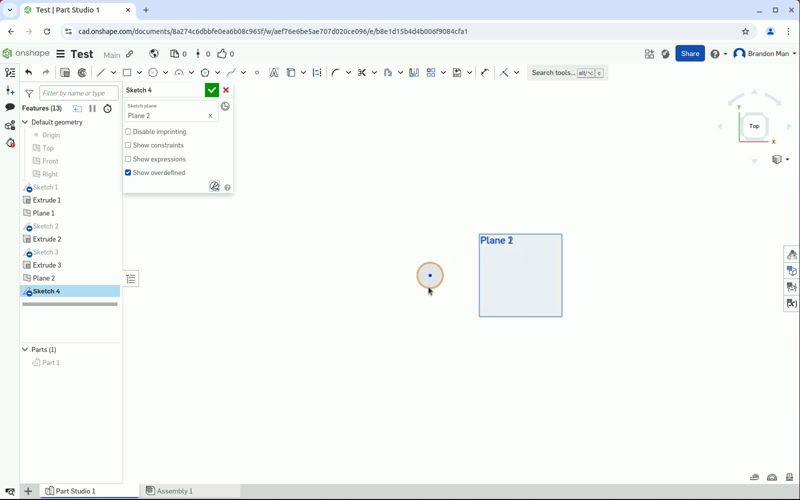
scroll(6)
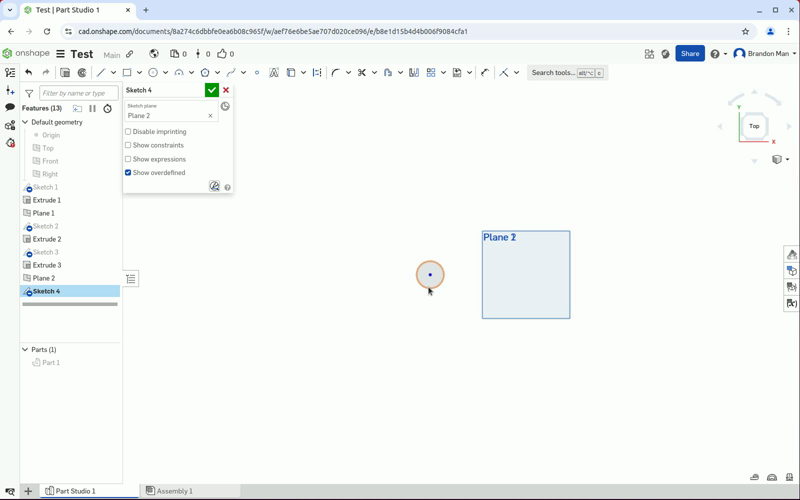
scroll(6)
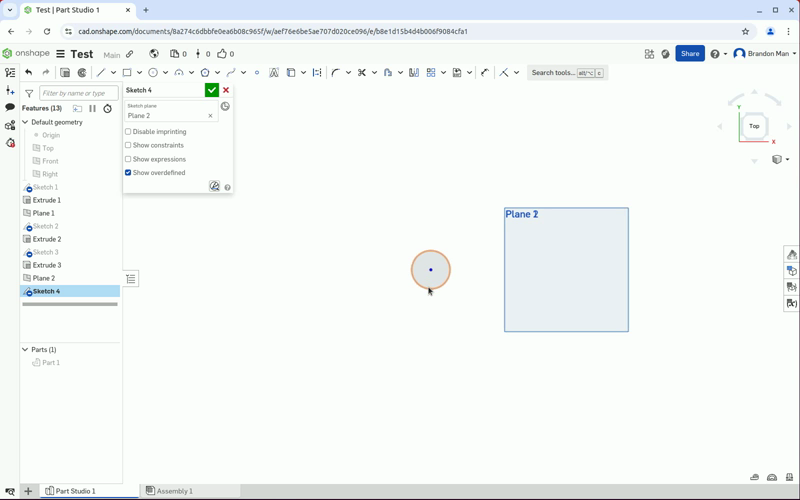
scroll(6)
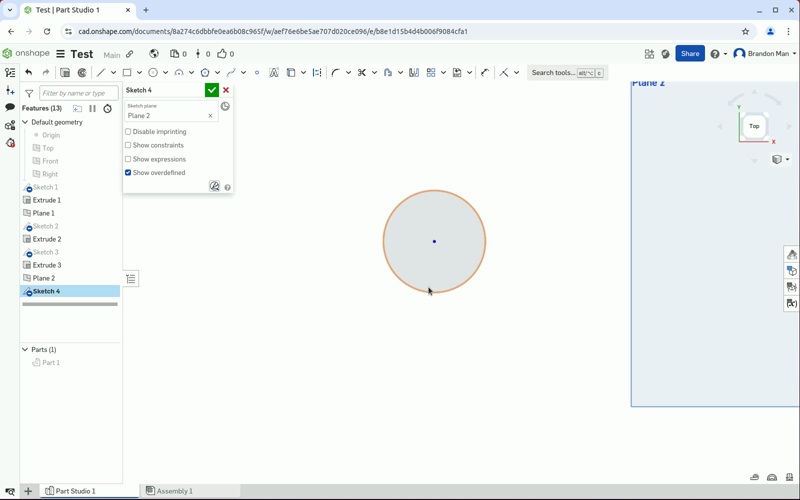
click(428, 286)
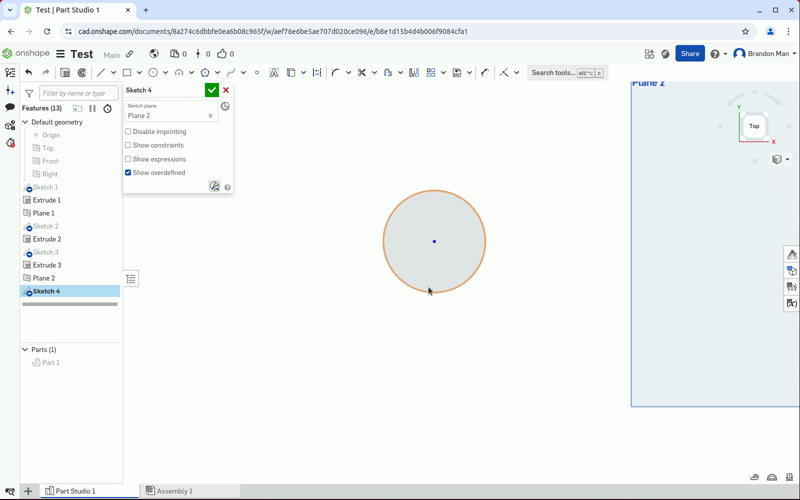
scroll(-6)
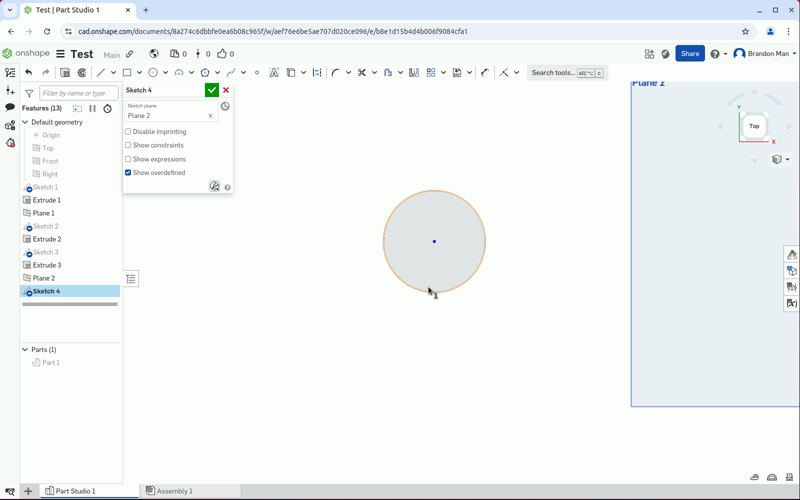
scroll(-6)
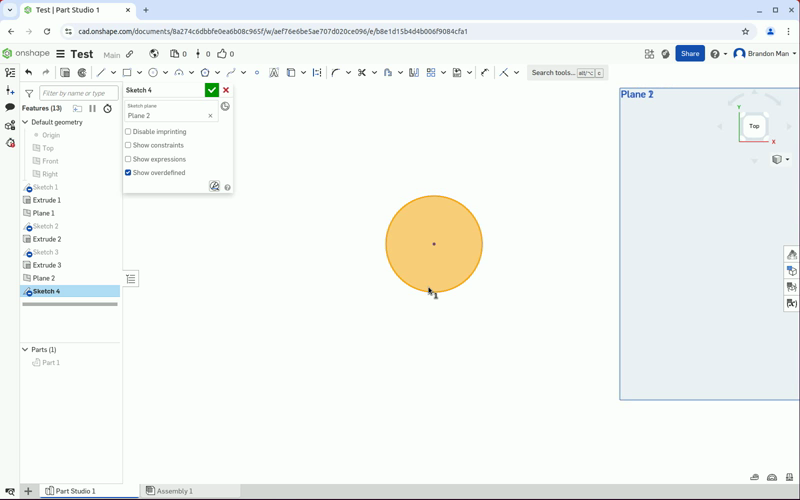
scroll(-6)
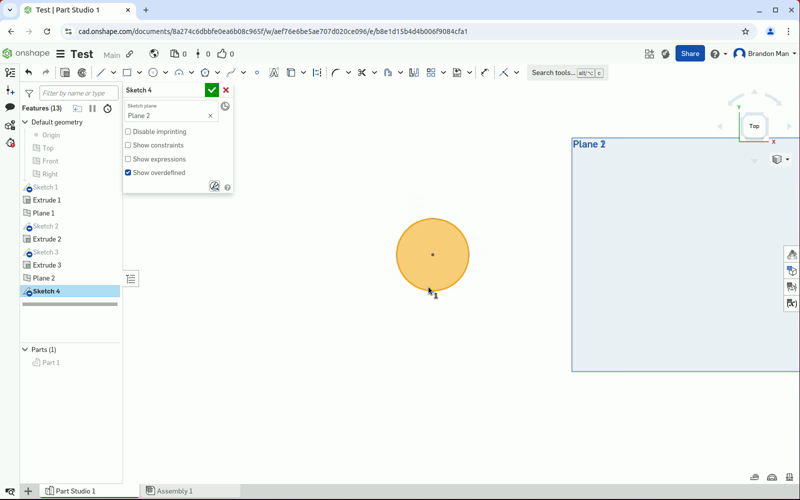
scroll(-6)
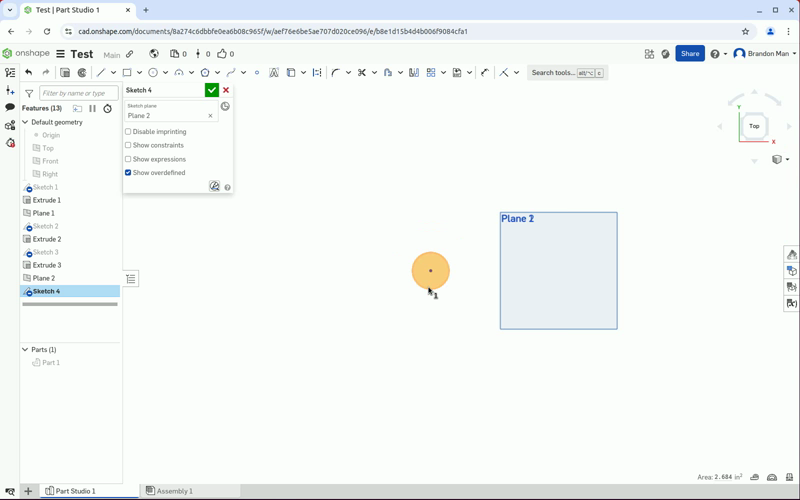
scroll(-6)
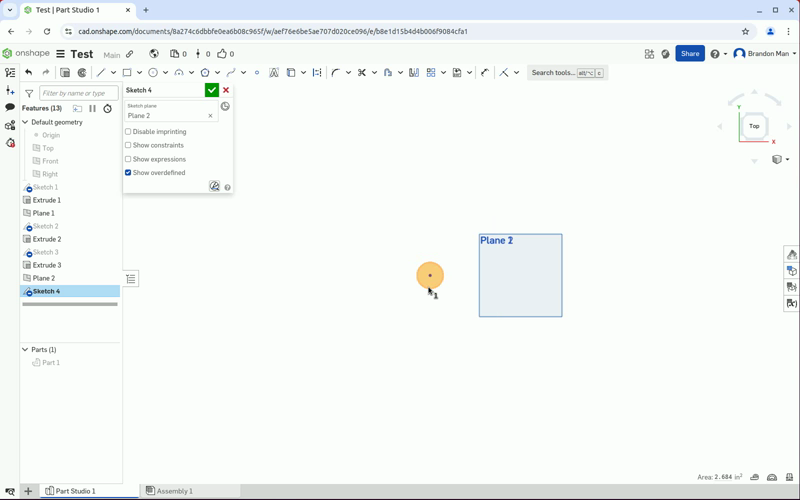
scroll(-6)
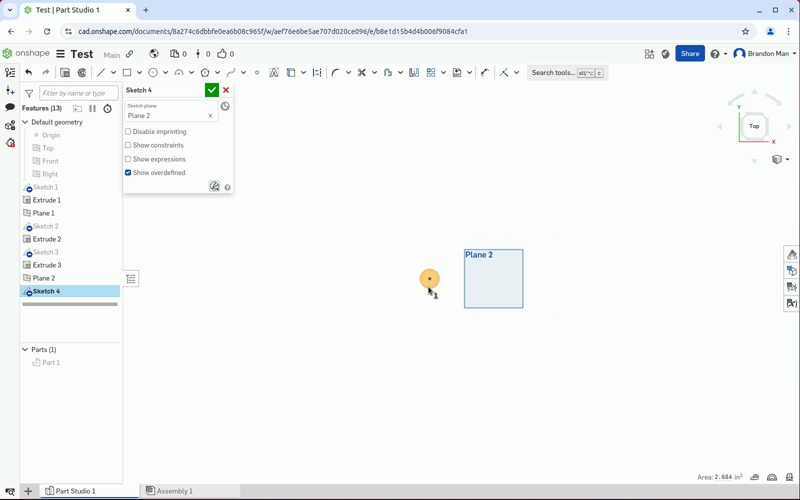
scroll(-6)
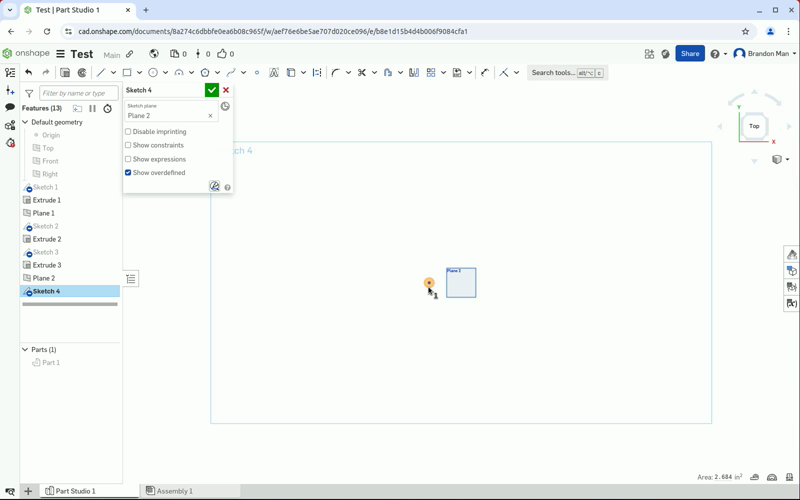
mouse_move(73, 352)
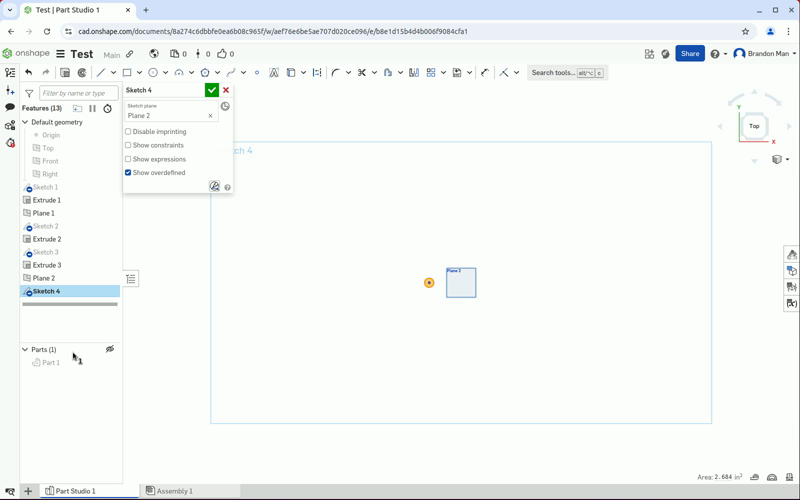
key(shift+y)
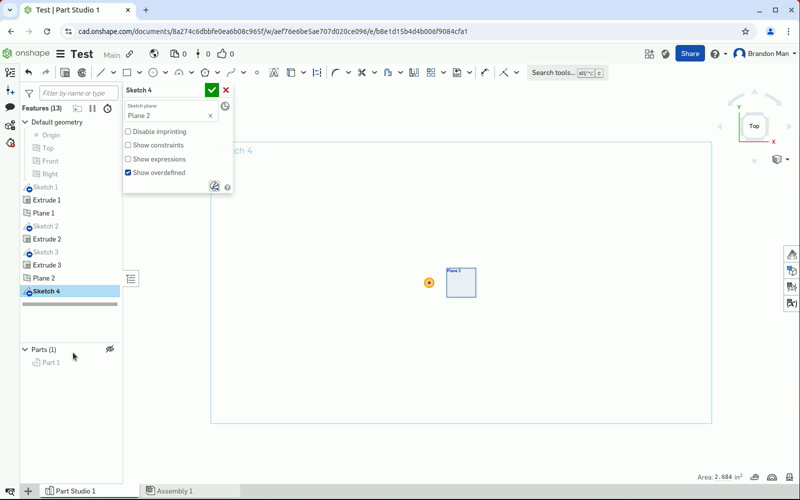
key(shift+e)
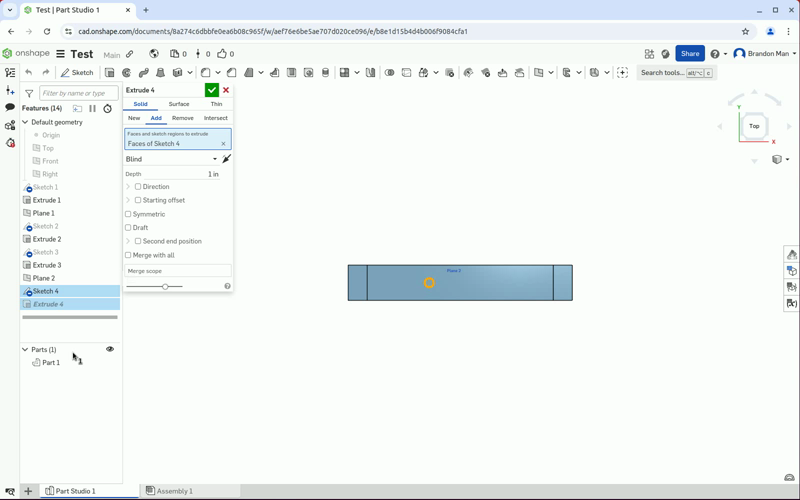
mouse_move(143, 106)
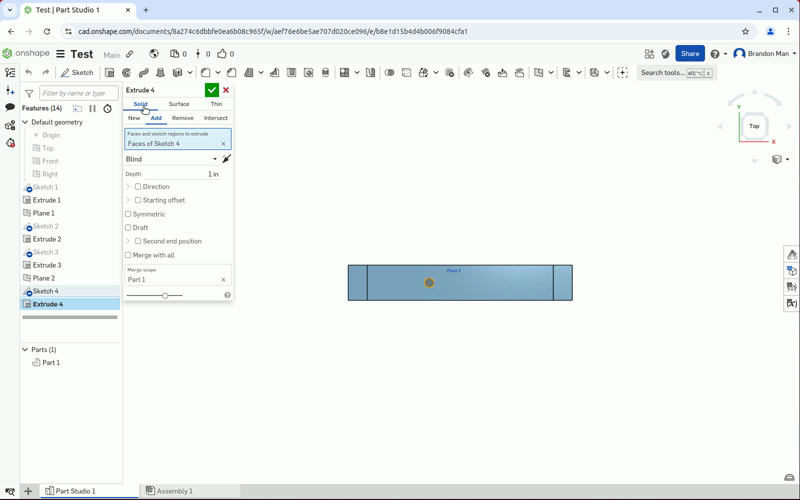
click(143, 106)
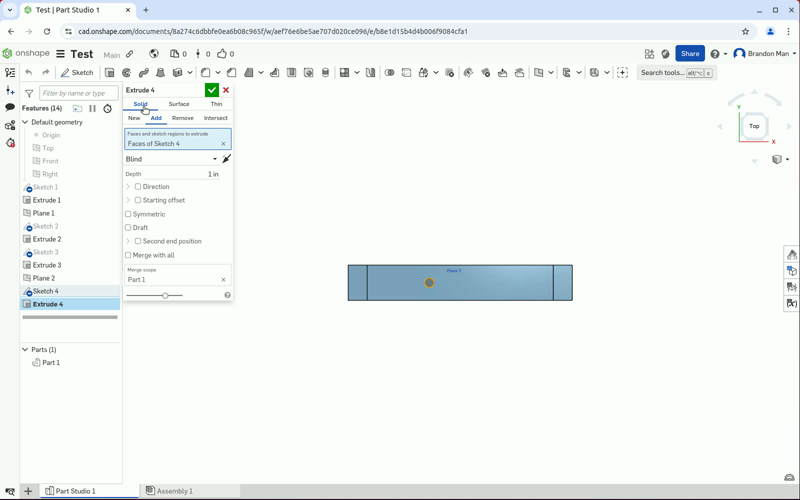
mouse_move(186, 120)
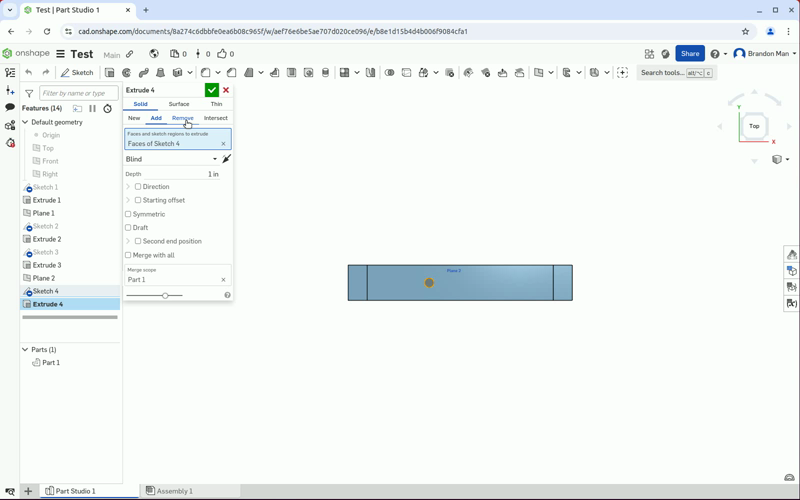
click(186, 120)
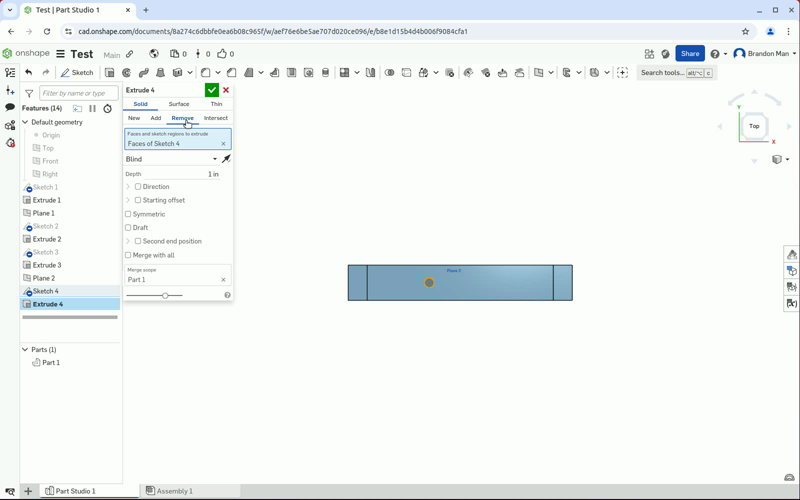
key(tab, 4)
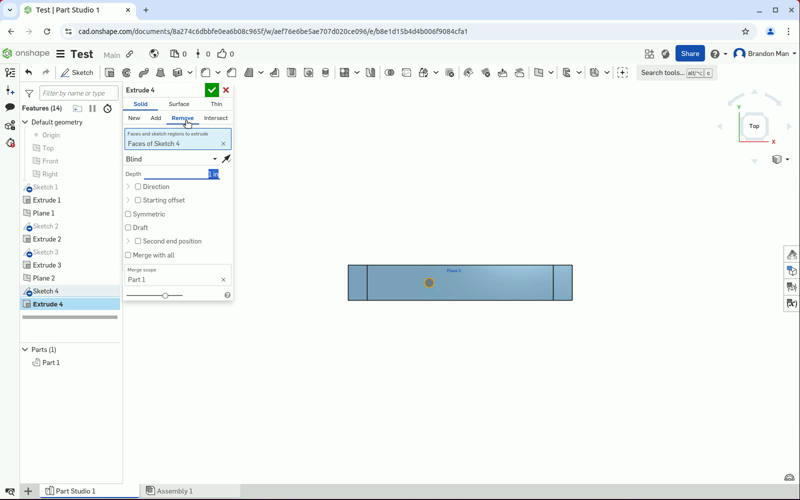
text(5.055)
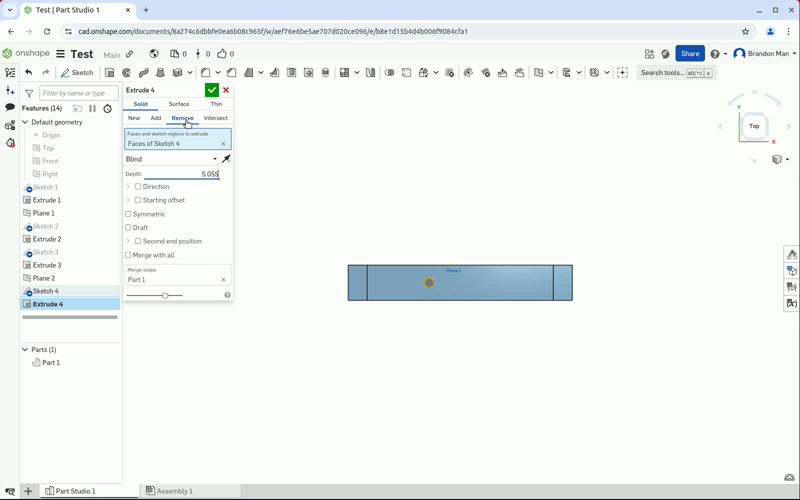
key(tab, 6)
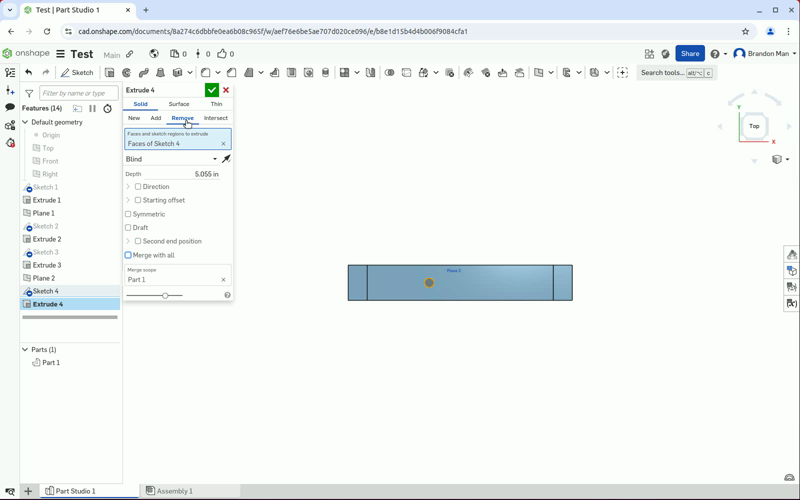
key(space)
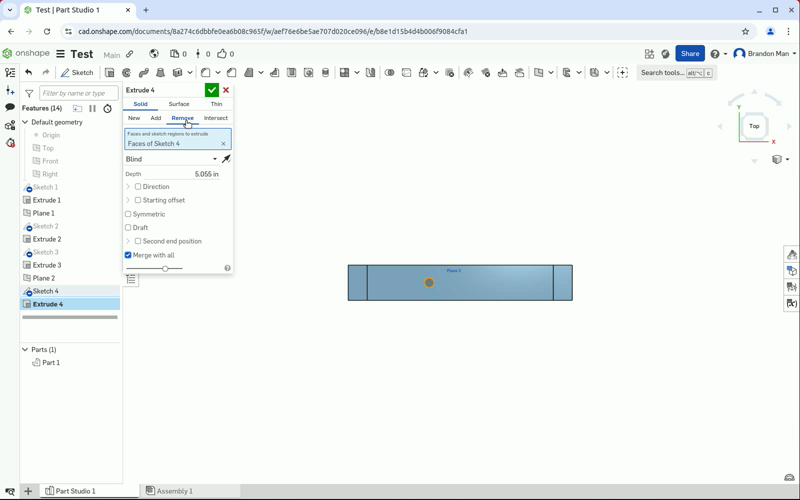
key(enter)
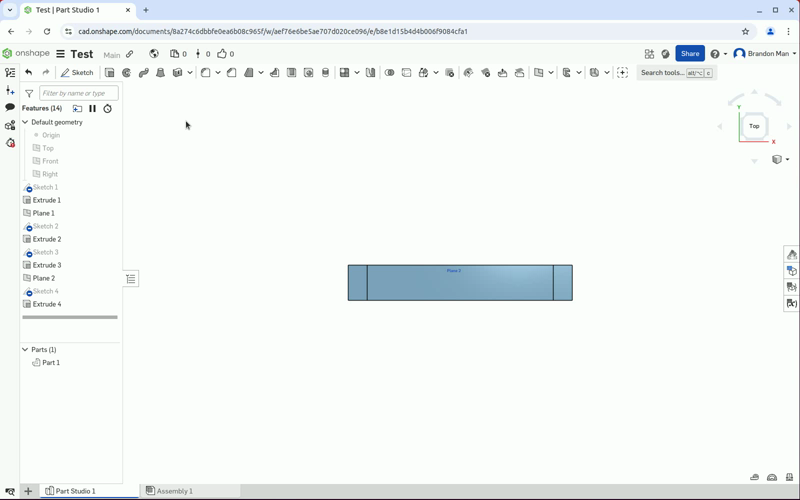
key(shift+h)
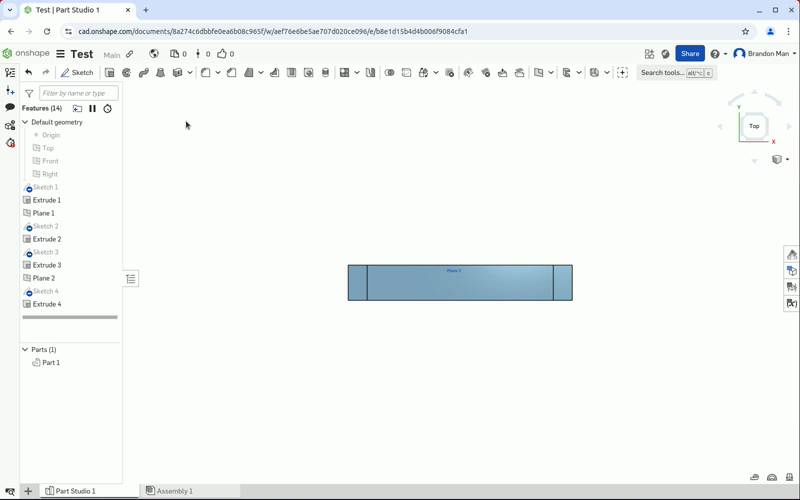
key(shift+h)
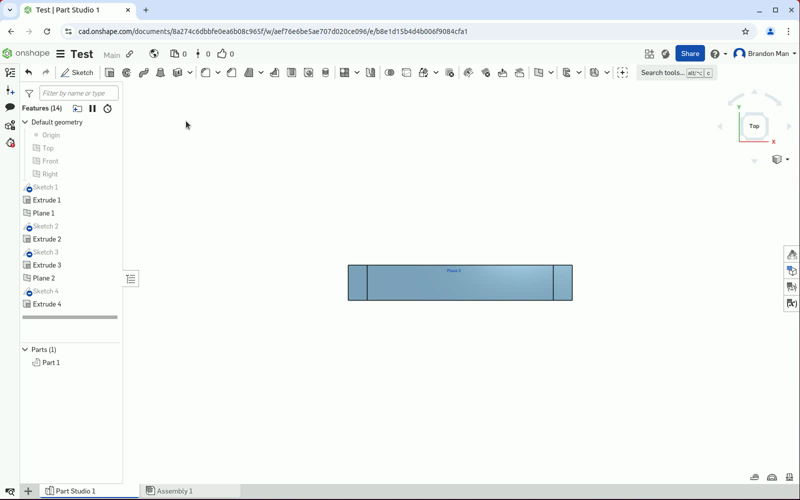
mouse_move(73, 189)
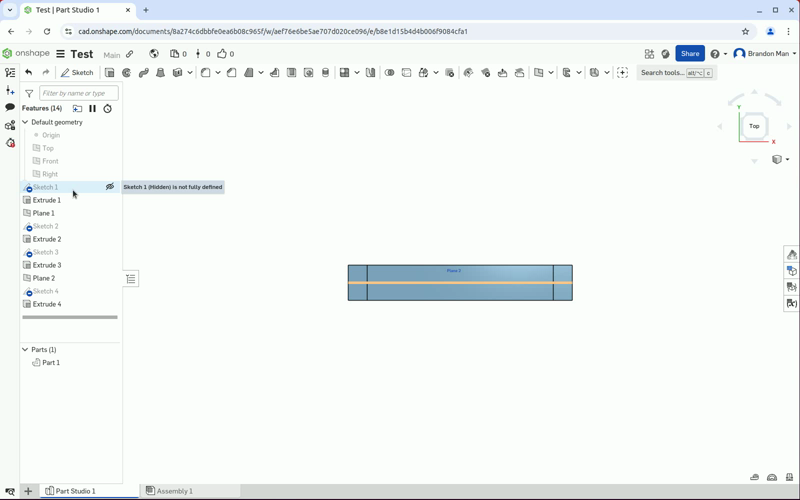
click(73, 189)
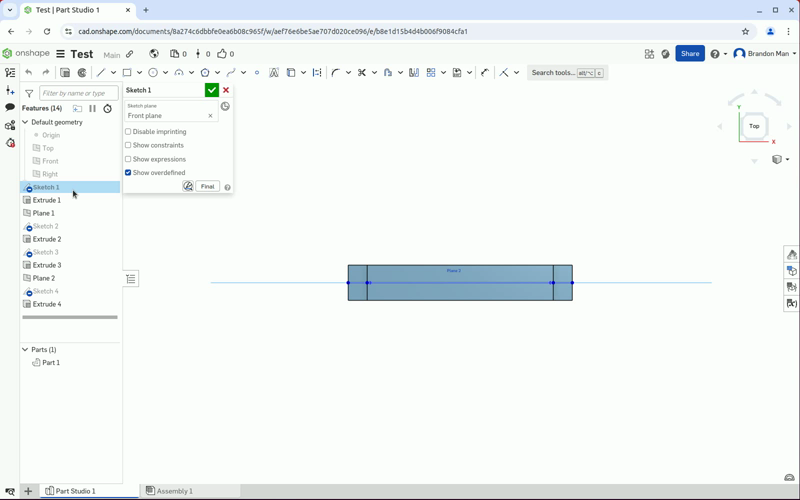
mouse_move(229, 92)
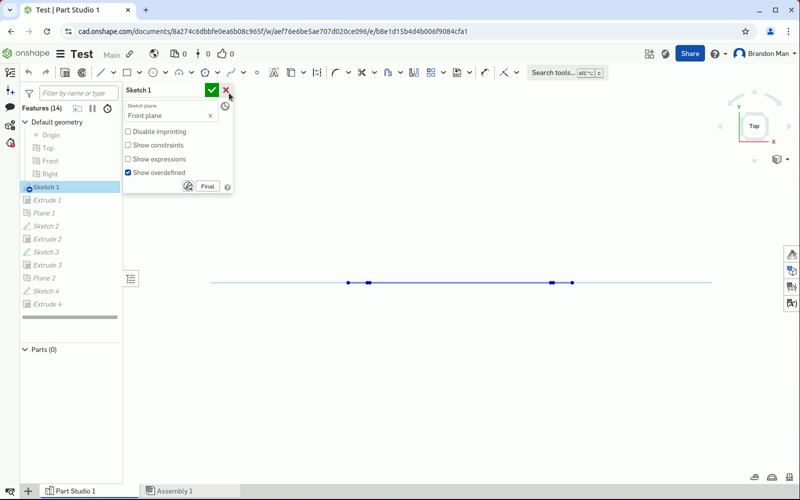
click(229, 92)
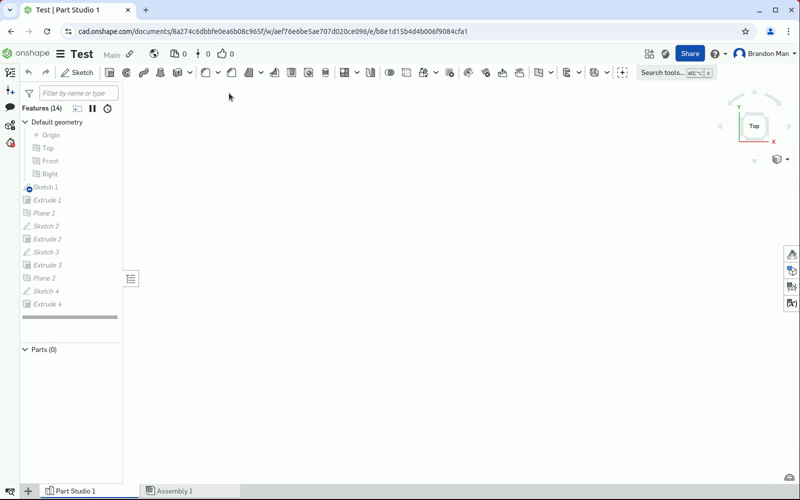
key(shift+s)
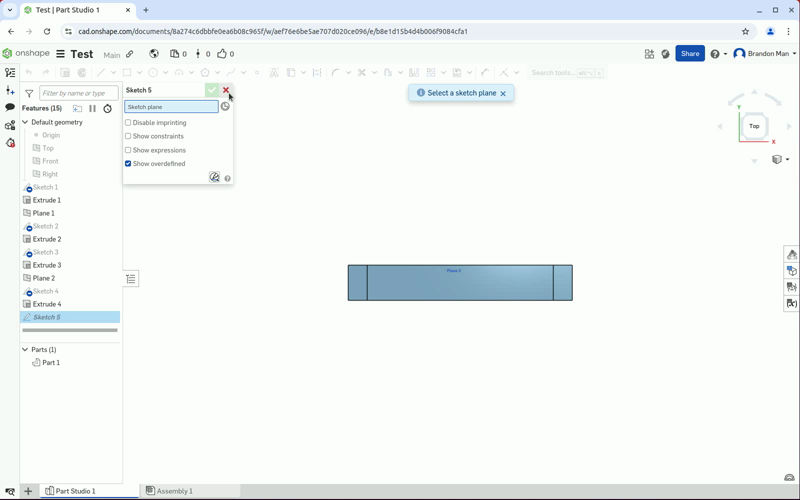
mouse_move(73, 280)
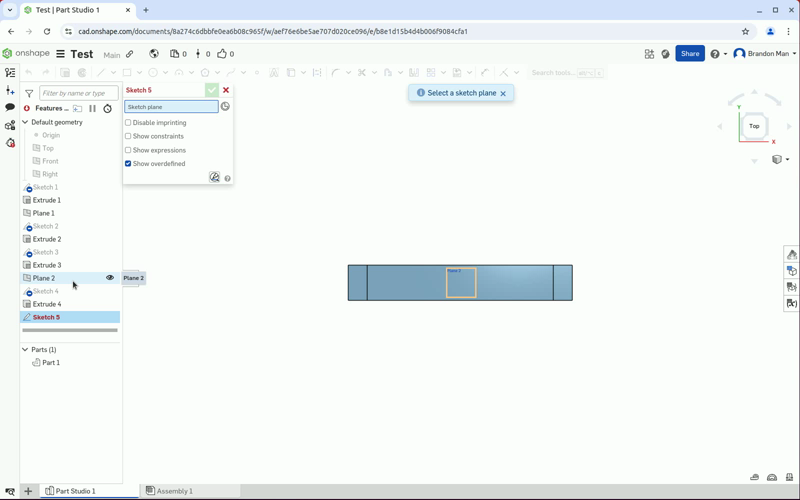
click(73, 280)
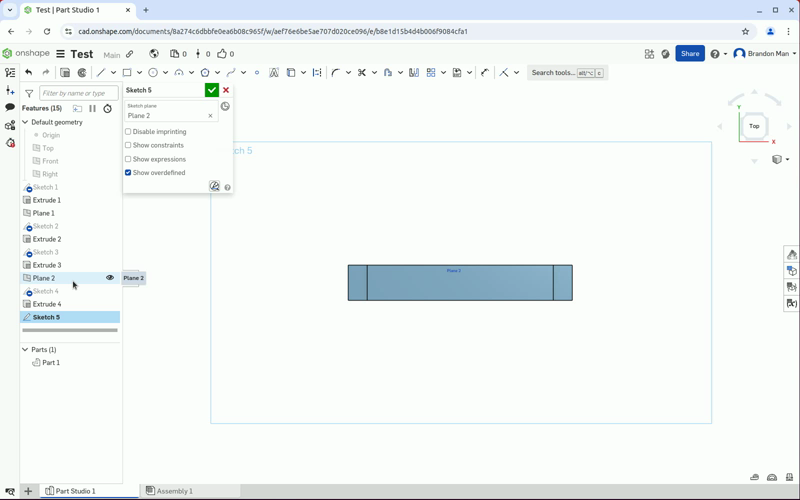
mouse_move(73, 352)
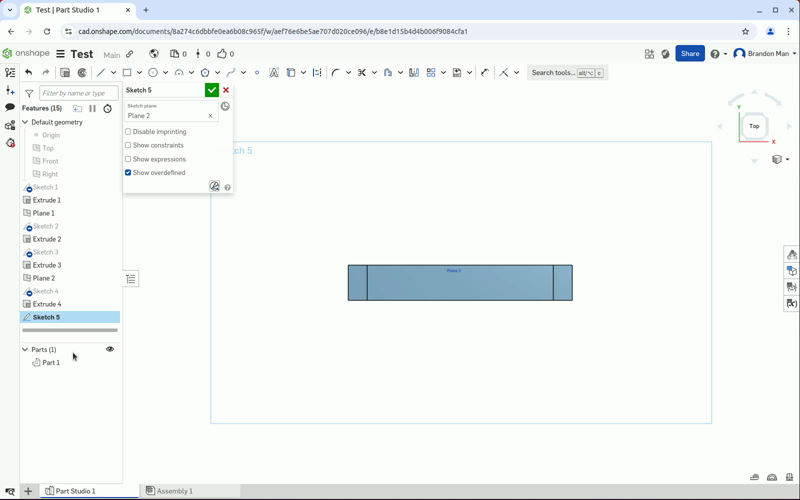
key(y)
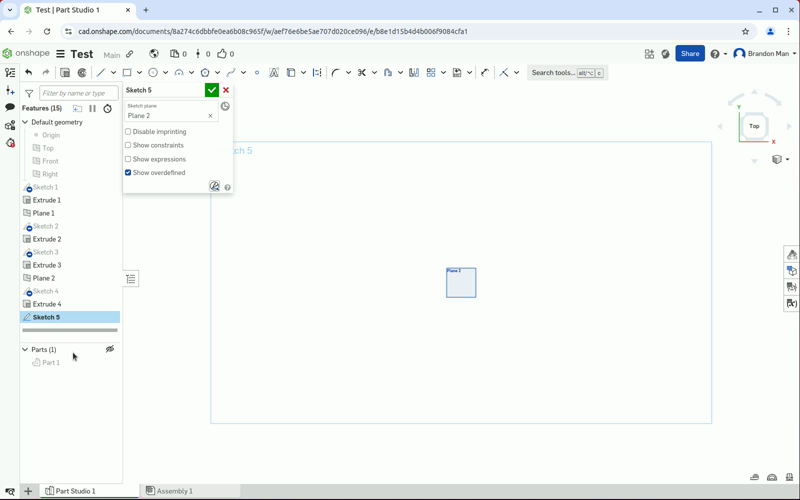
key(c)
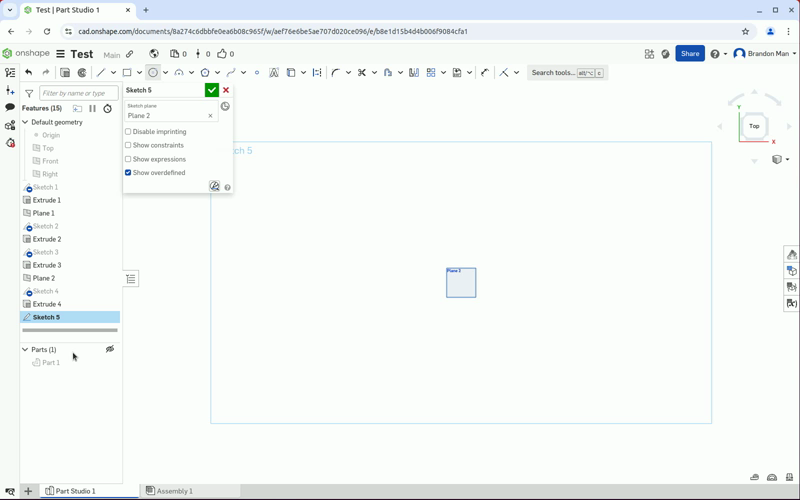
key_down(shift)
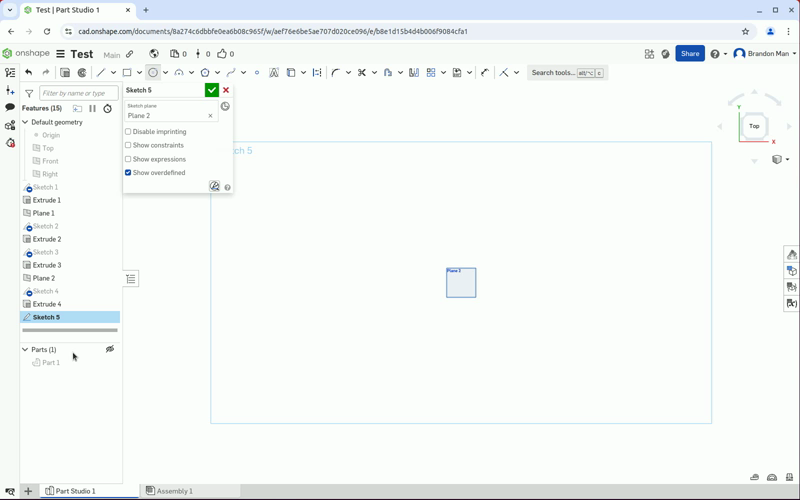
mouse_move(492, 282)
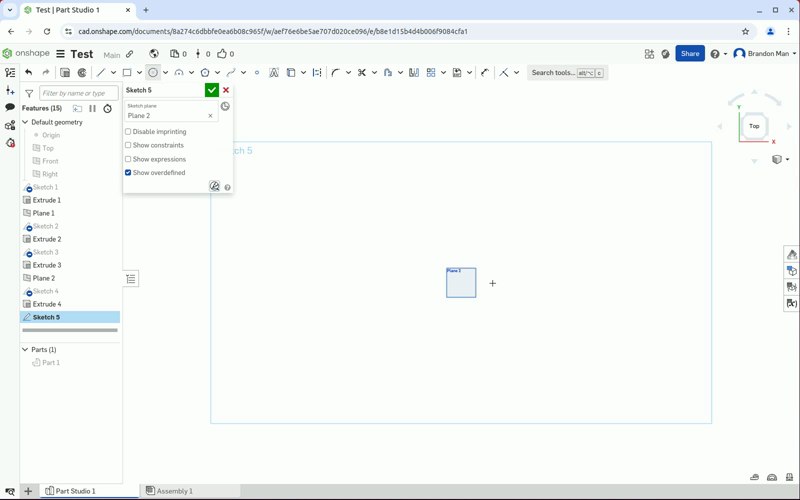
click(492, 282)
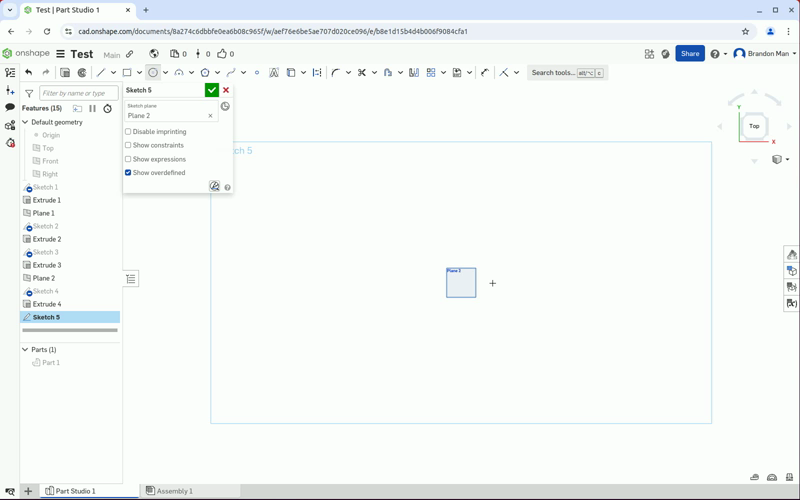
key_up(shift)
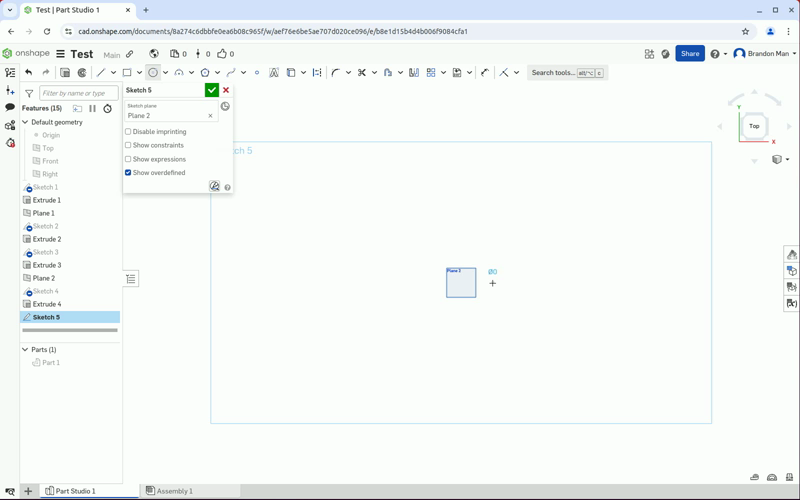
mouse_move(497, 282)
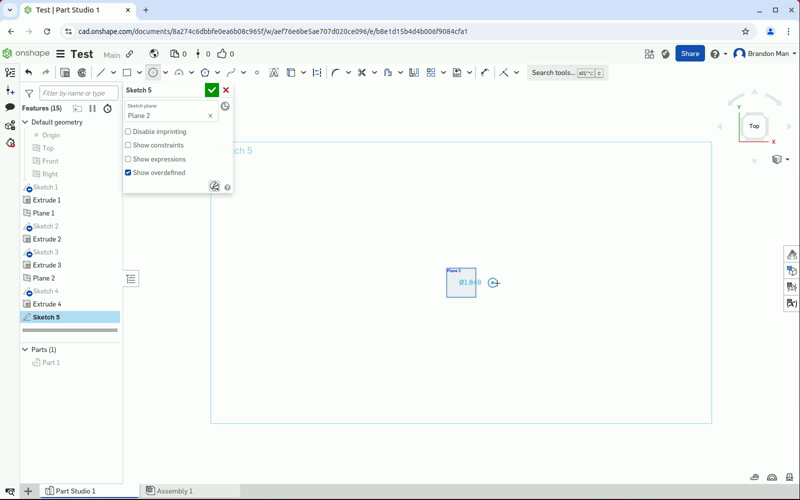
click(497, 282)
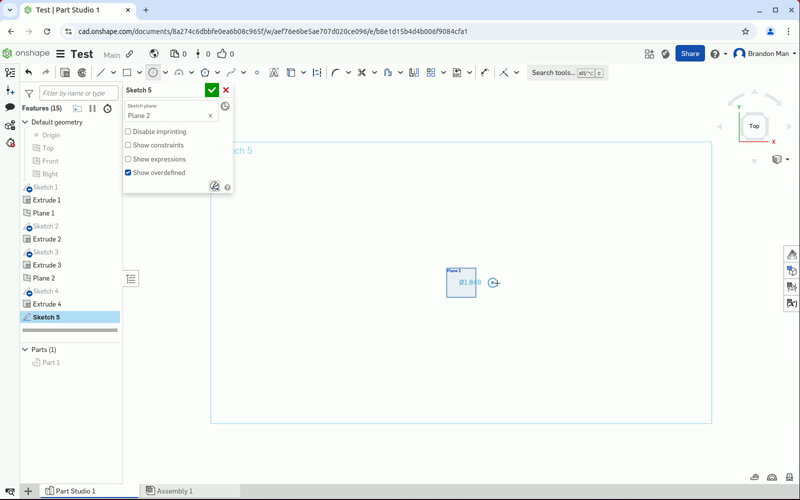
key(esc)
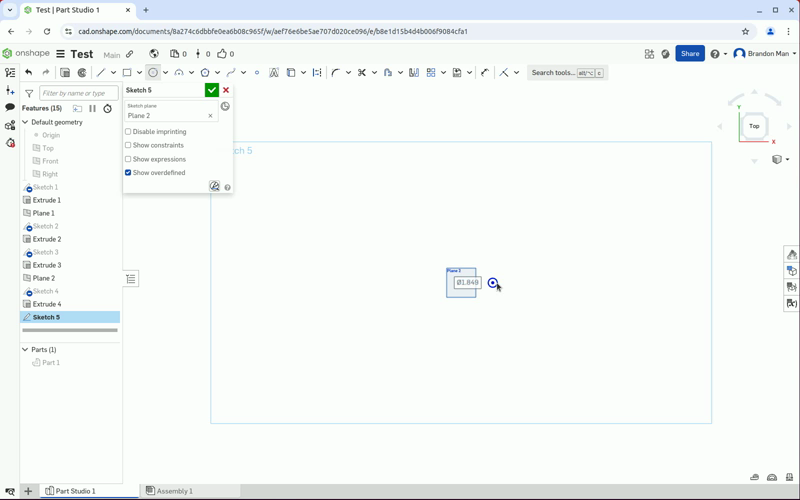
mouse_move(493, 282)
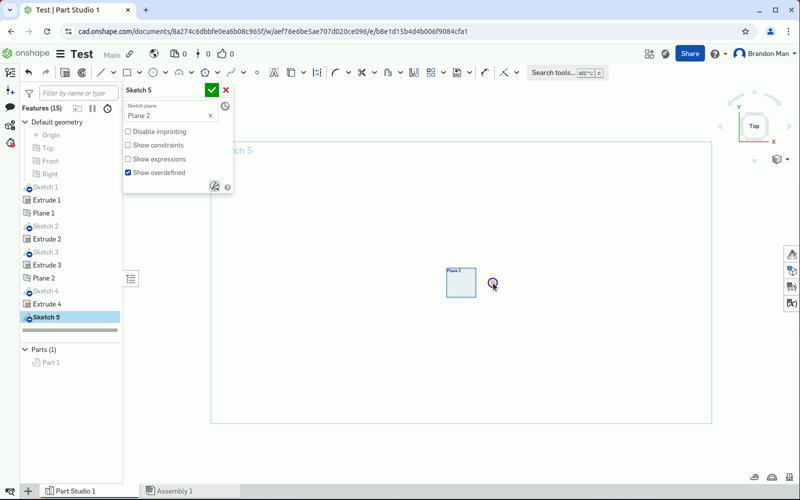
scroll(6)
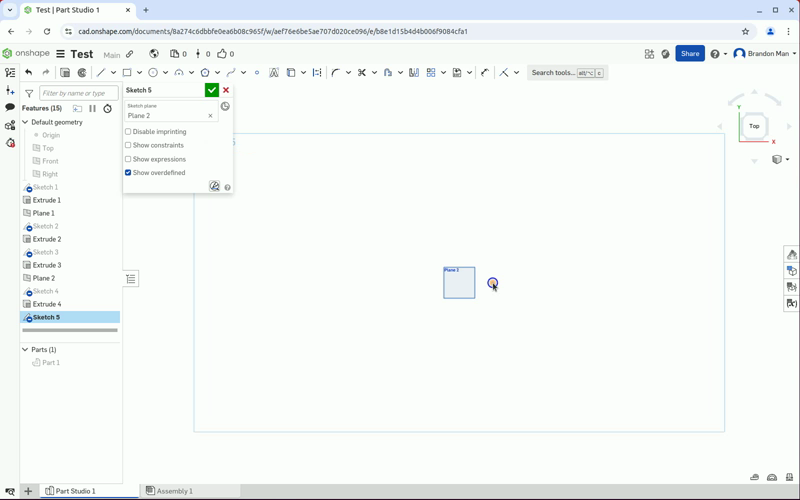
scroll(6)
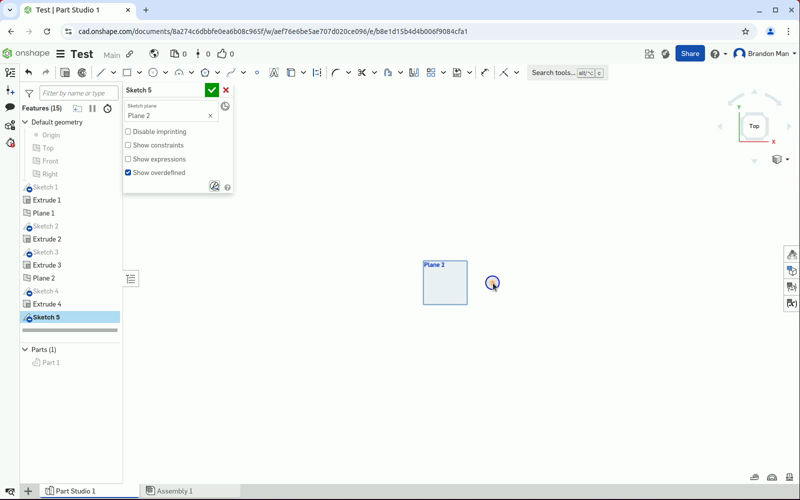
scroll(6)
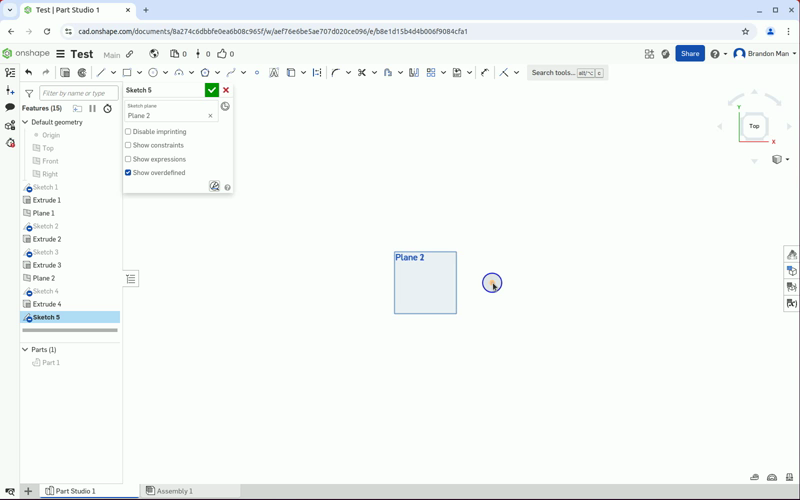
scroll(6)
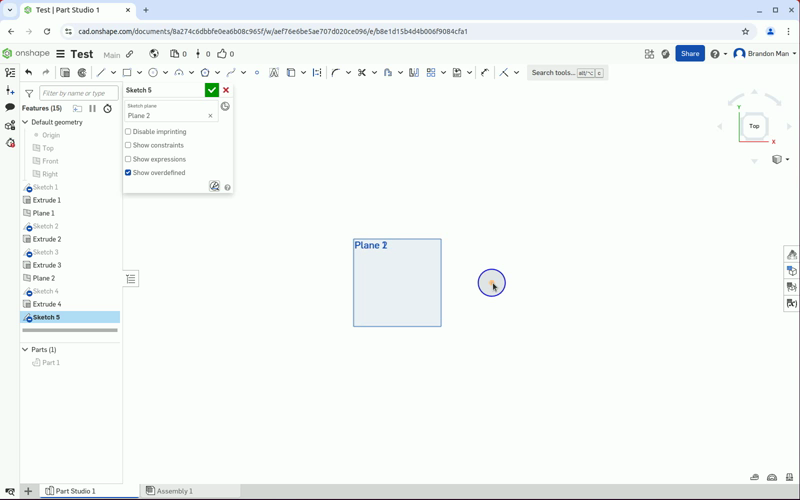
scroll(6)
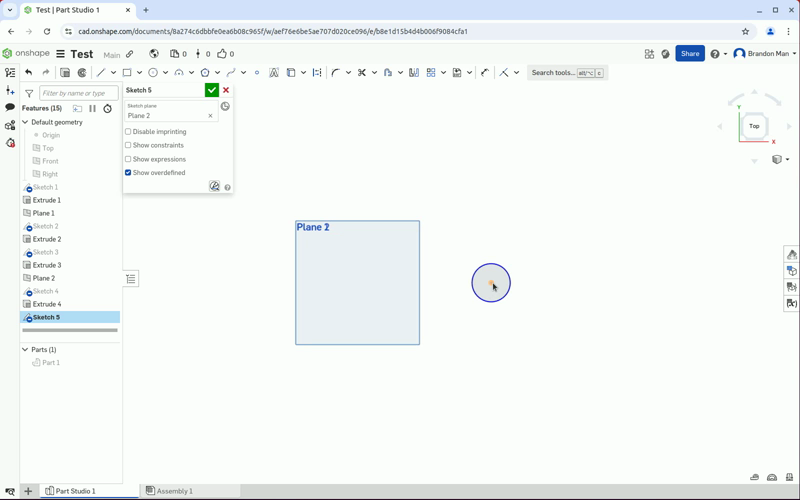
scroll(6)
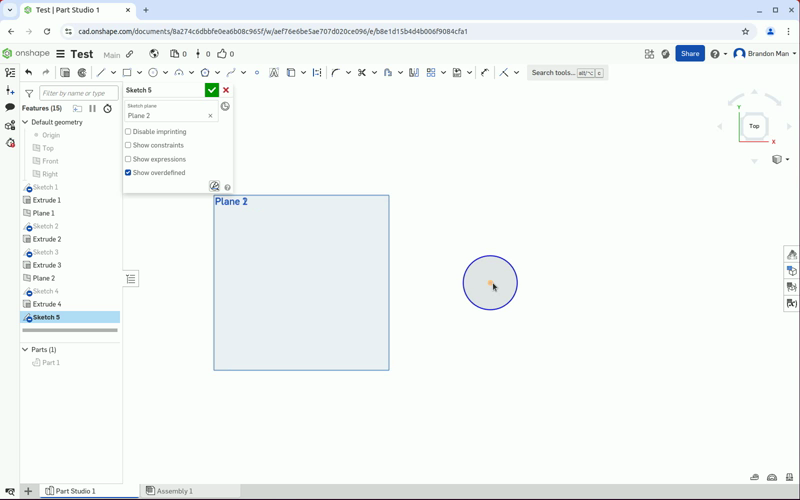
scroll(6)
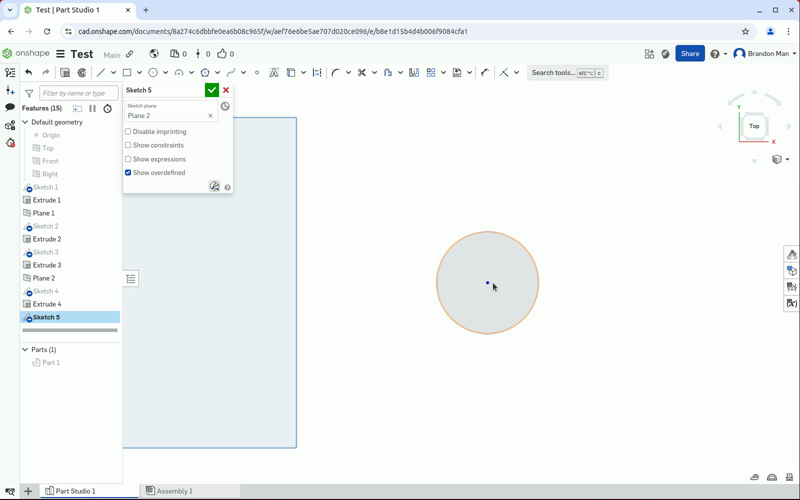
click(493, 282)
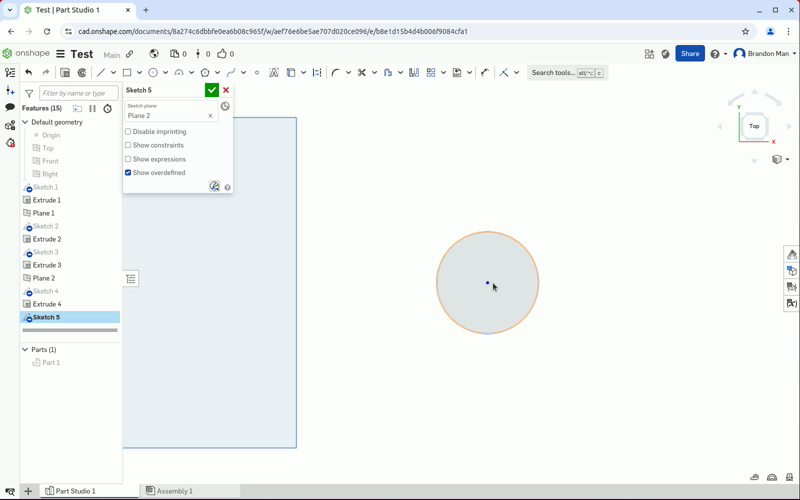
scroll(-6)
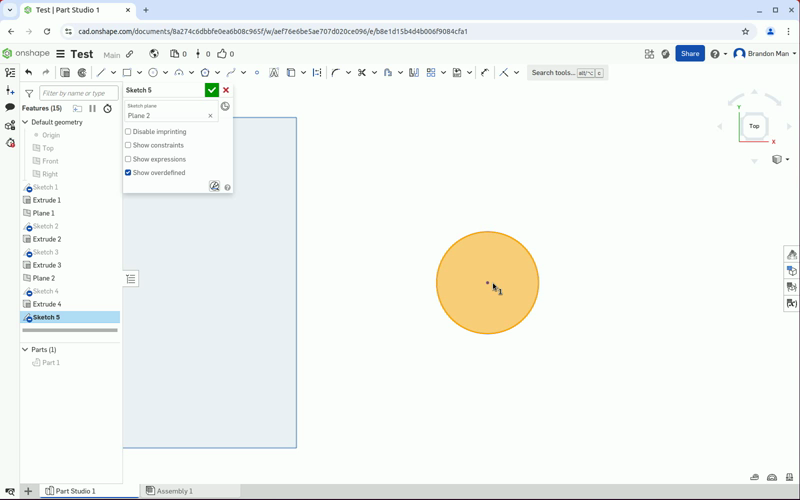
scroll(-6)
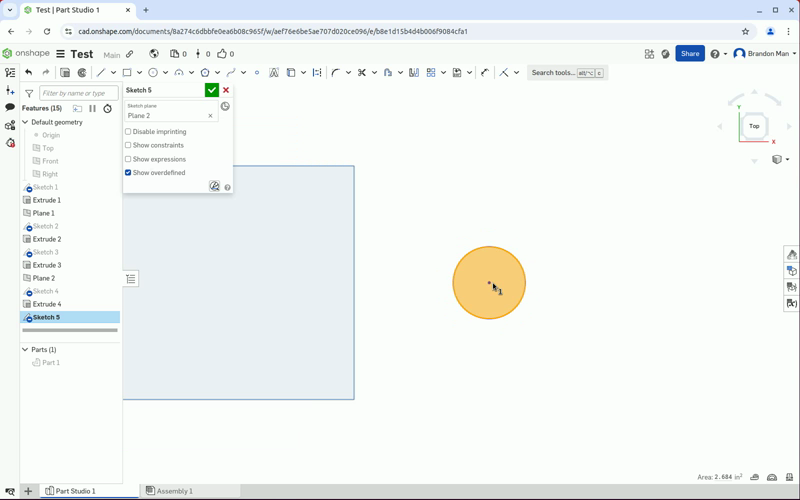
scroll(-6)
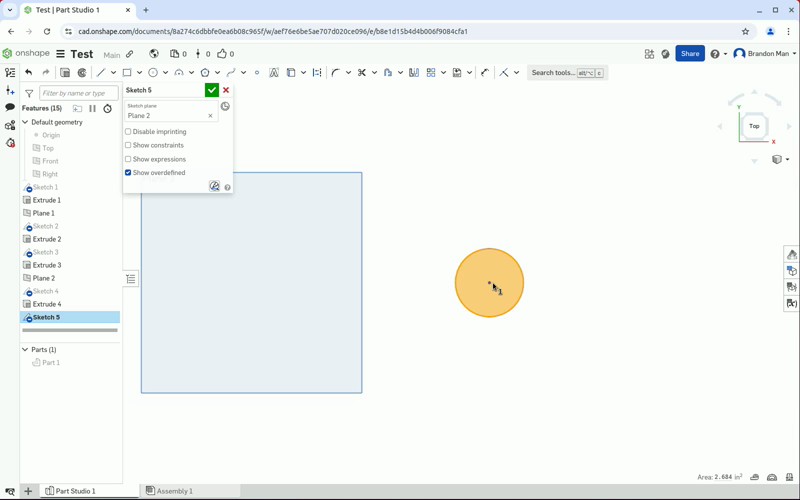
scroll(-6)
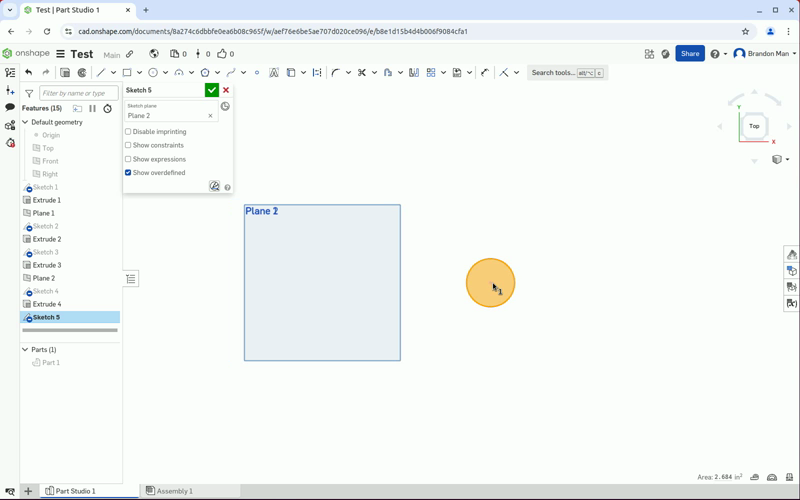
scroll(-6)
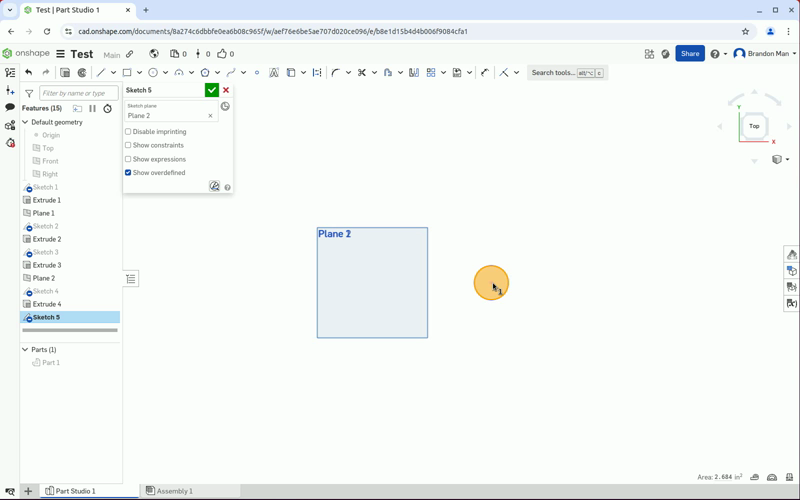
scroll(-6)
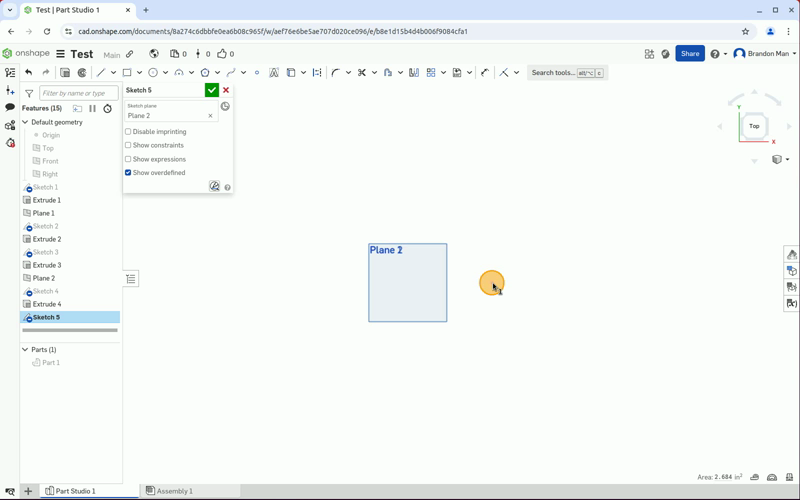
scroll(-6)
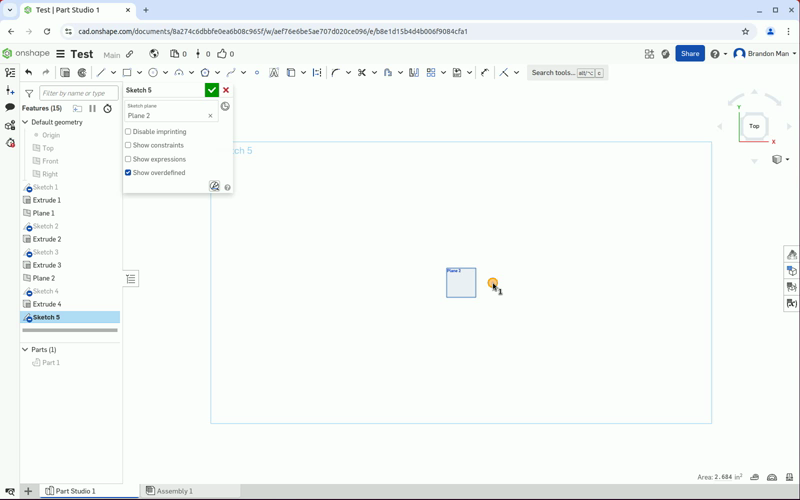
mouse_move(73, 352)
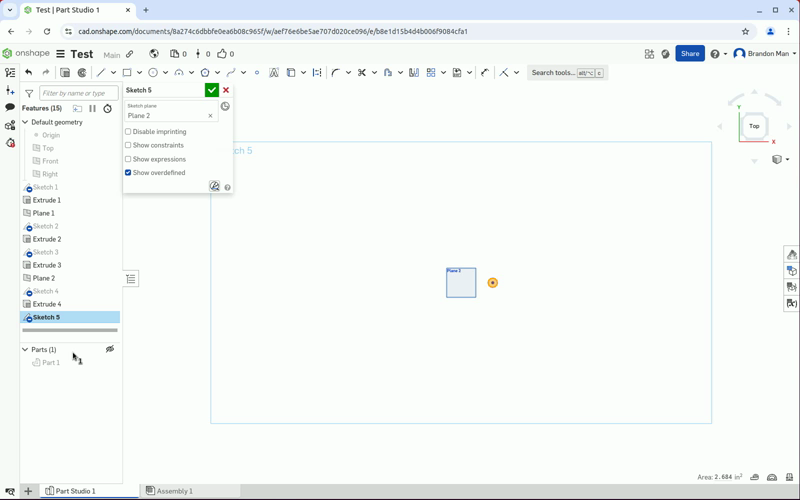
key(shift+y)
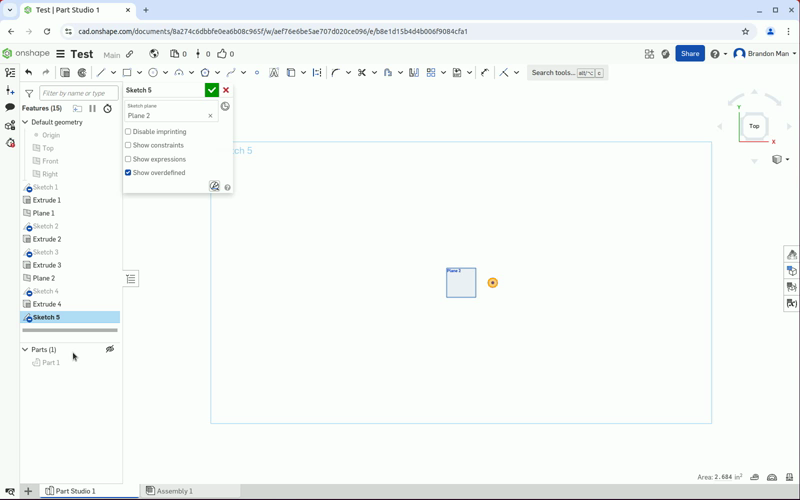
key(shift+e)
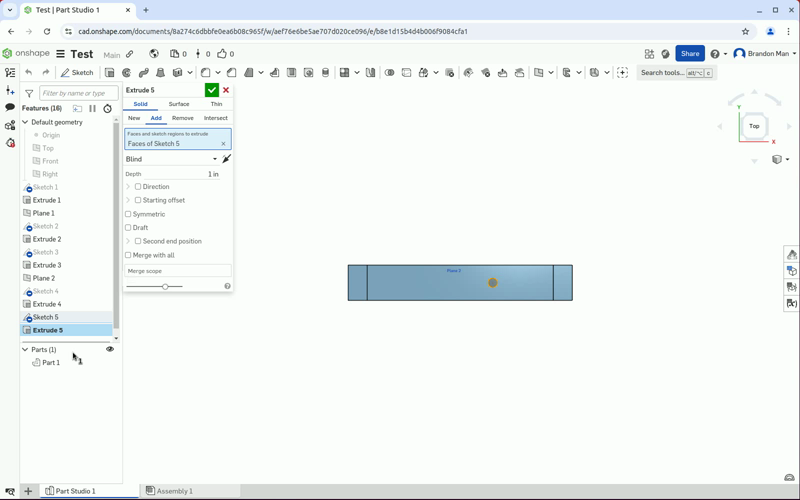
mouse_move(143, 106)
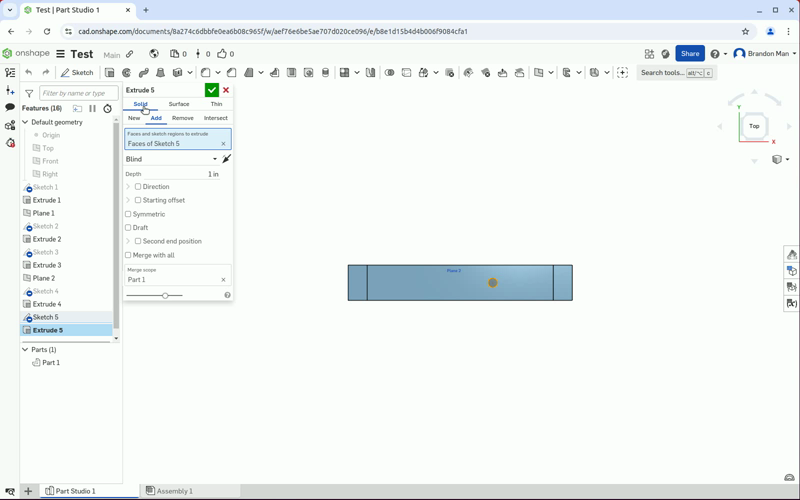
click(143, 106)
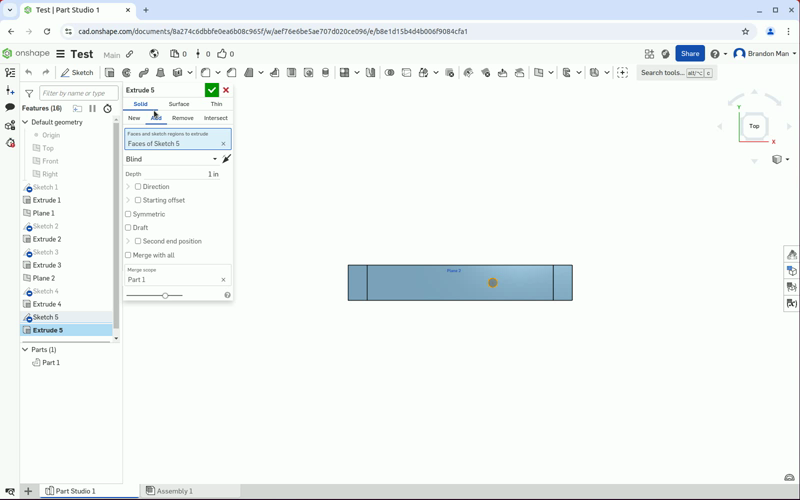
mouse_move(186, 120)
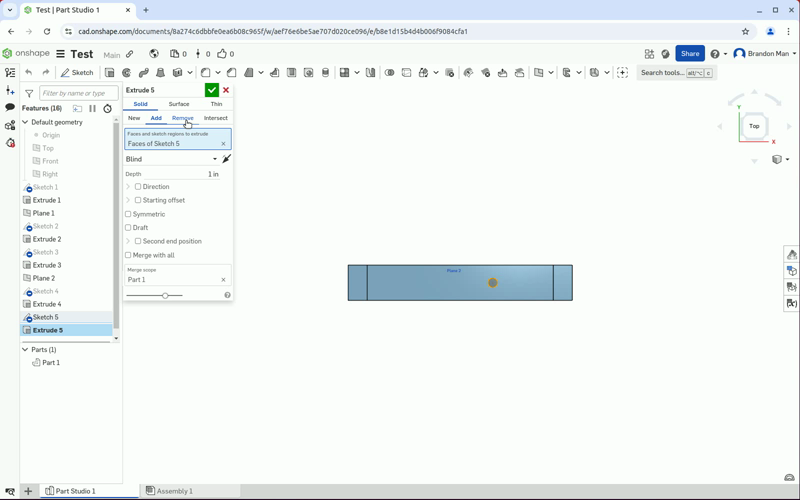
click(186, 120)
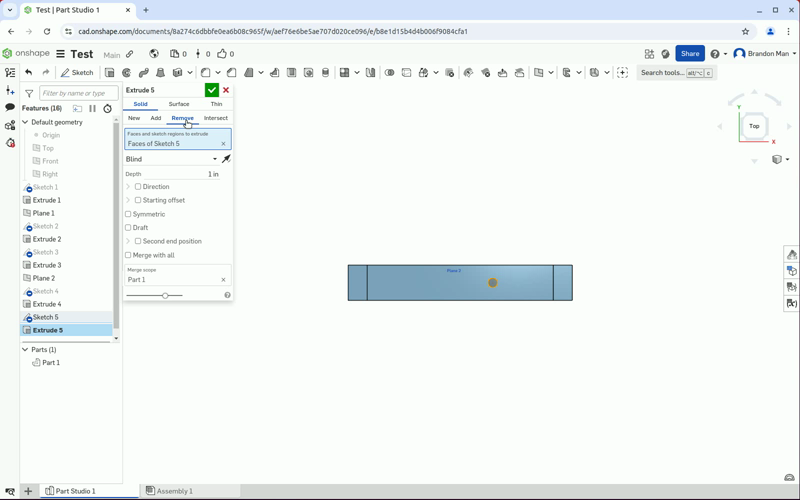
key(tab, 4)
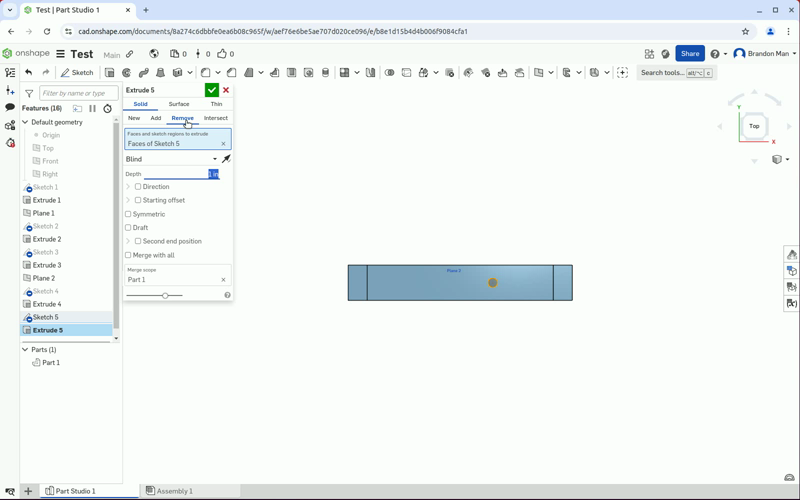
text(5.055)
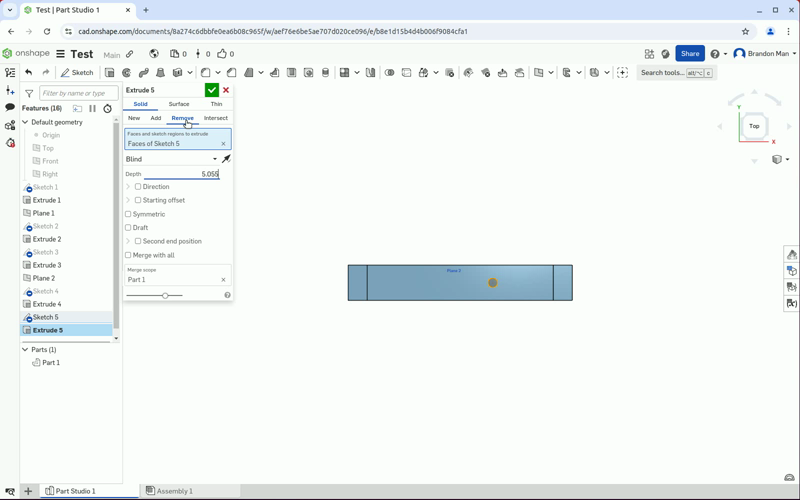
key(tab, 6)
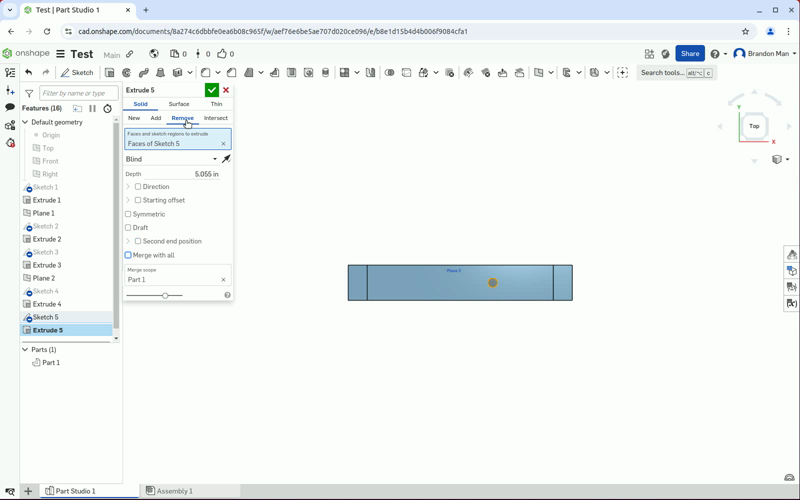
key(space)
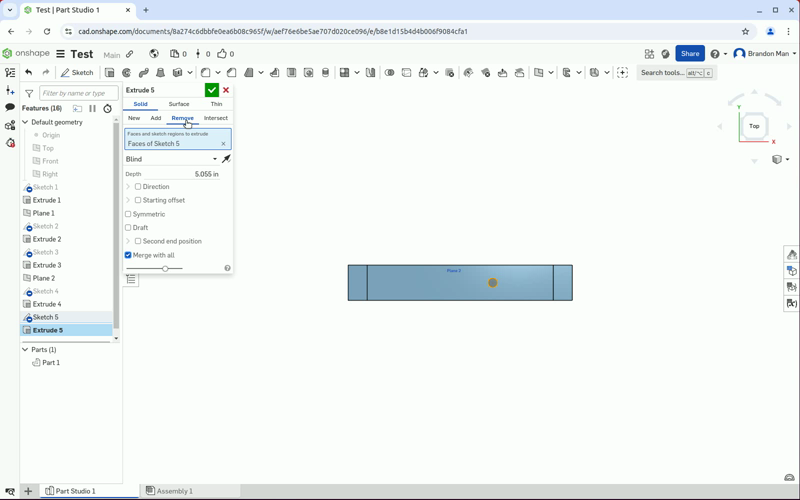
key(enter)
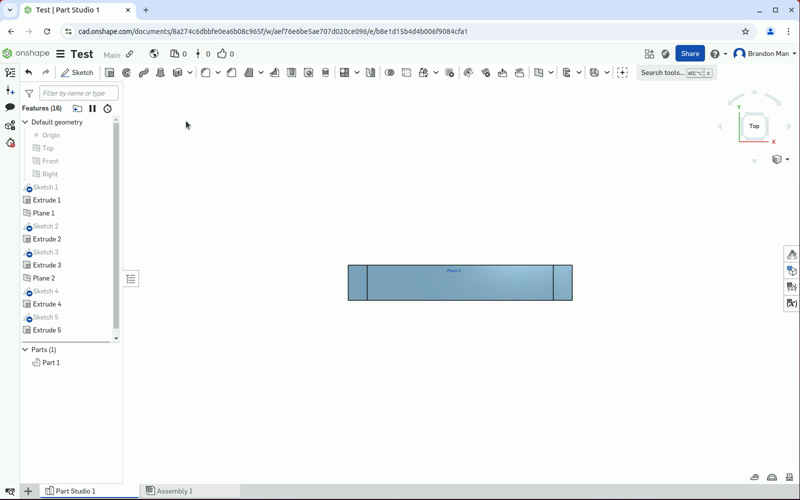
key(shift+h)
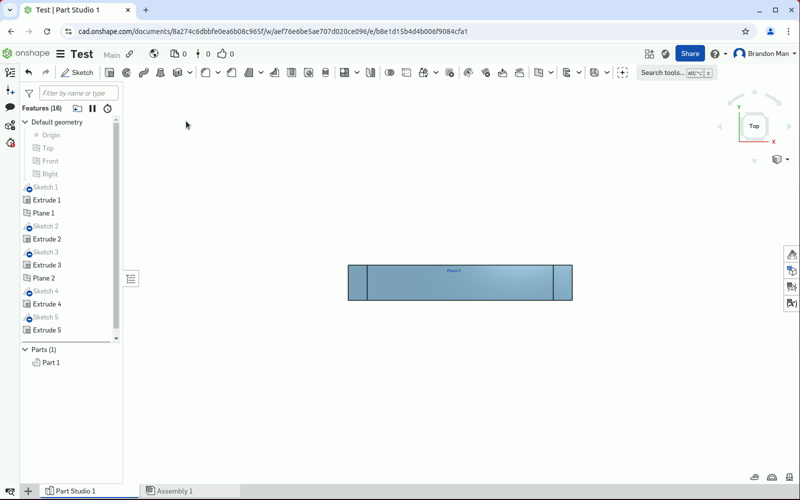
key(shift+h)
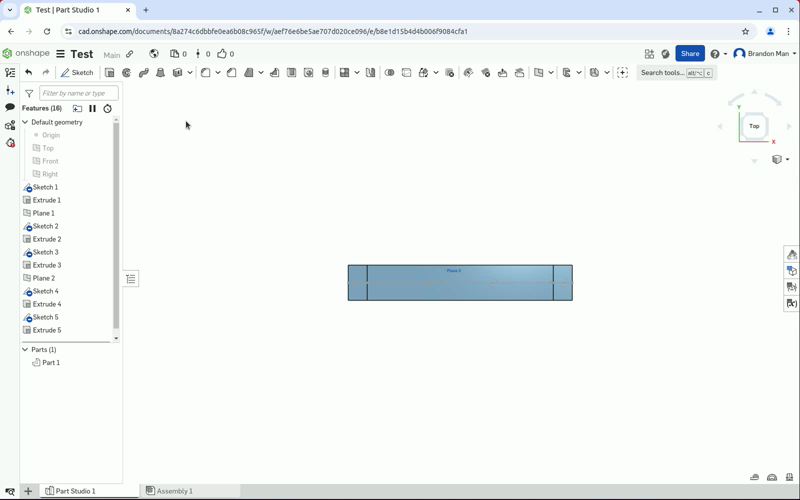
key(shift+7)
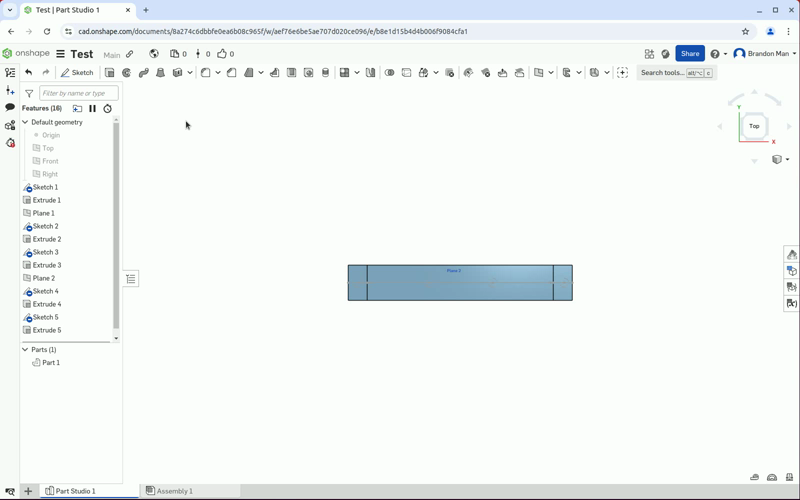
key(up, 3)
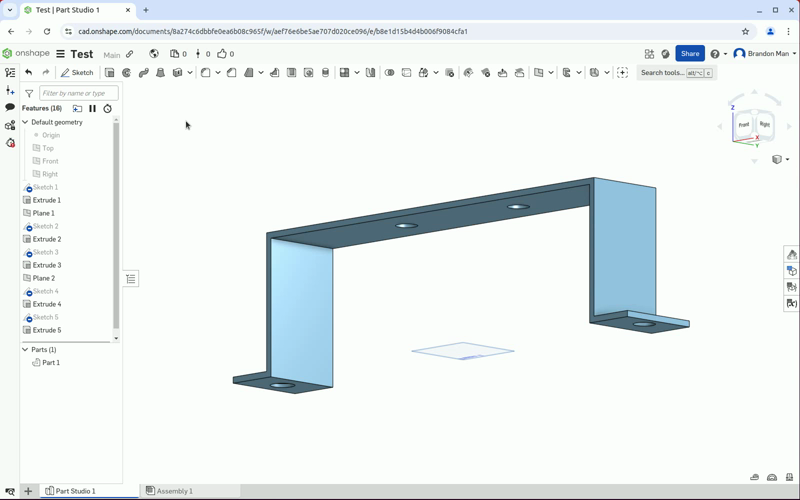
key(left, 3)
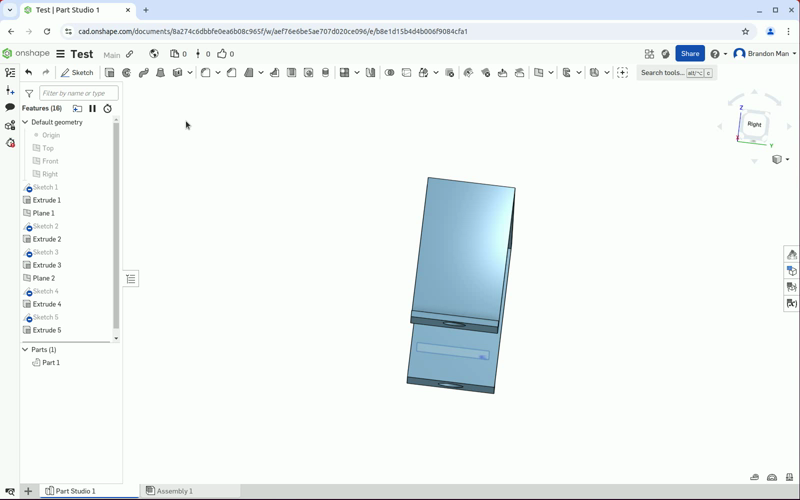
key(right, 3)
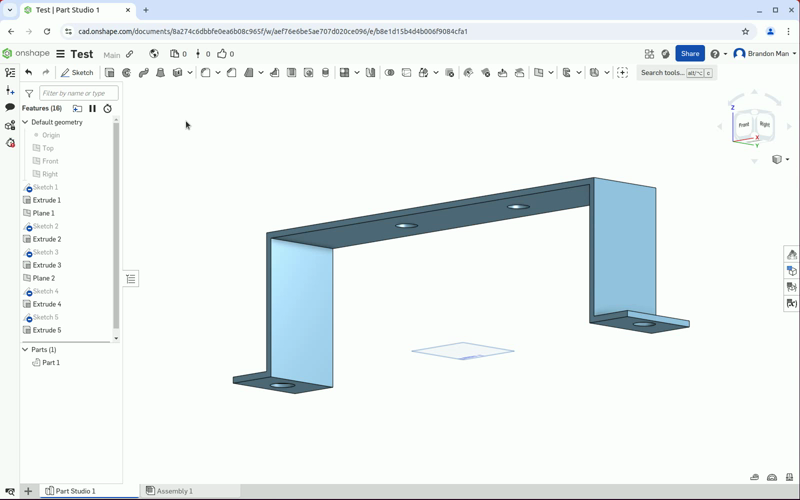
key(down, 3)
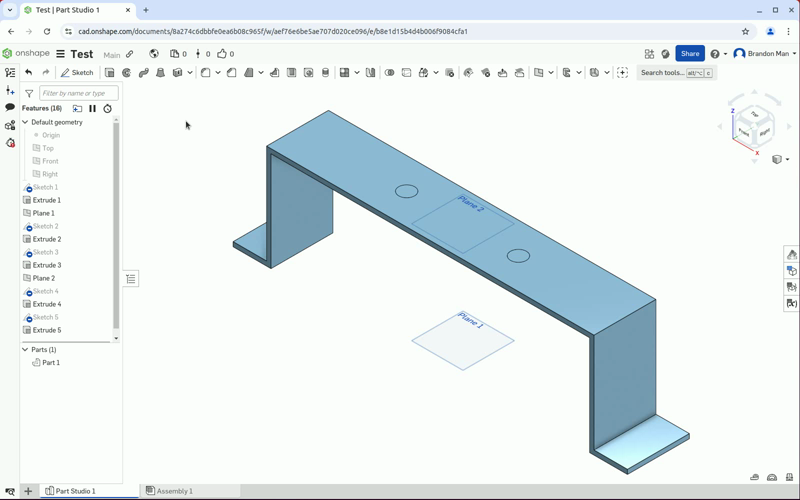
mouse_move(69, 189)
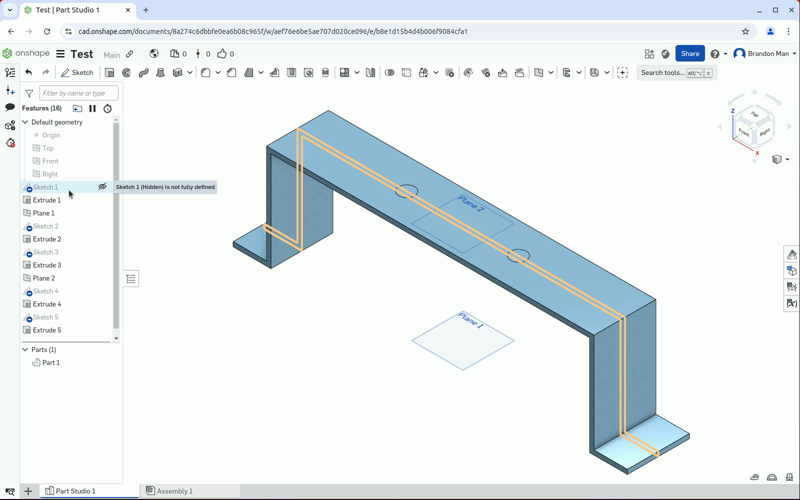
click(69, 189)